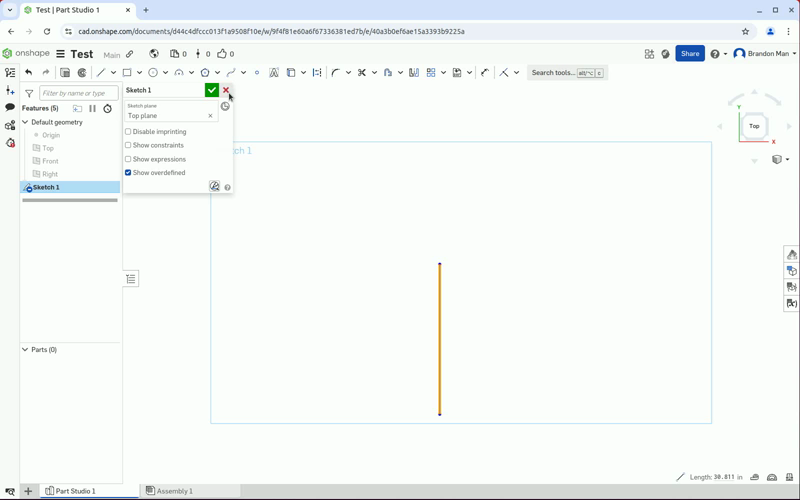
key(shift+h)
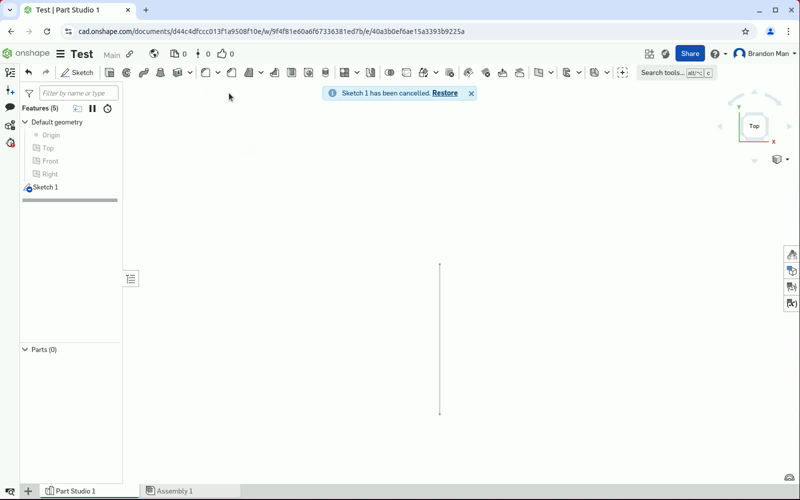
key(shift+s)
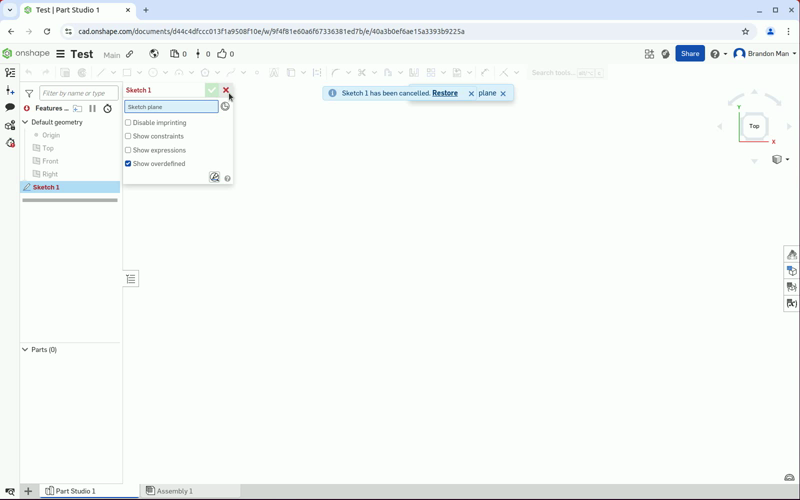
mouse_move(73, 150)
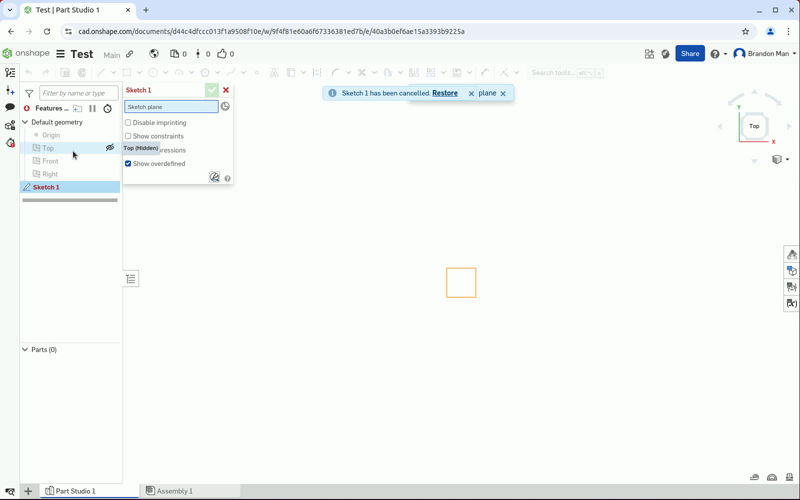
click(73, 150)
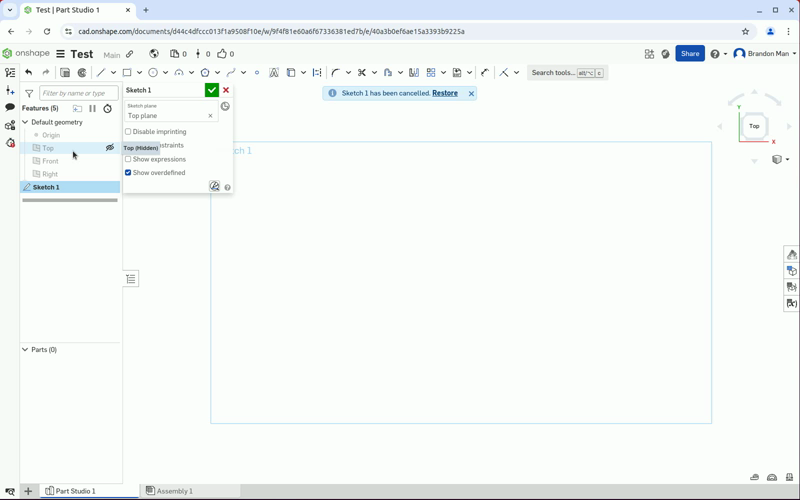
mouse_move(73, 352)
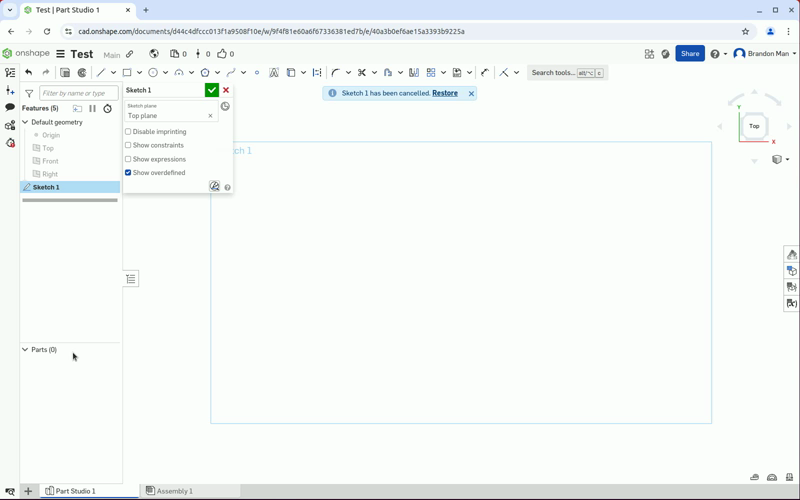
key(y)
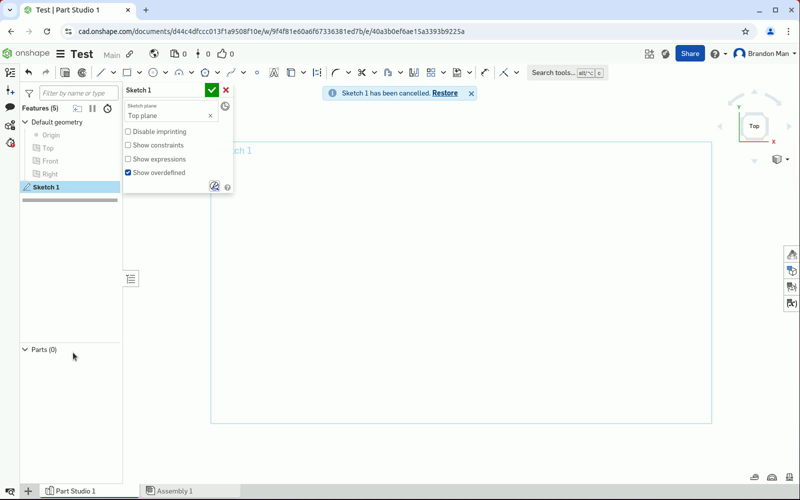
key(l)
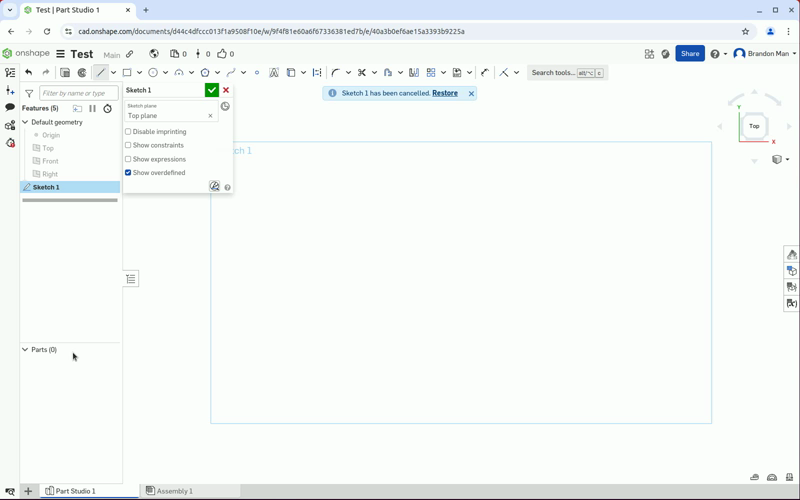
key_down(shift)
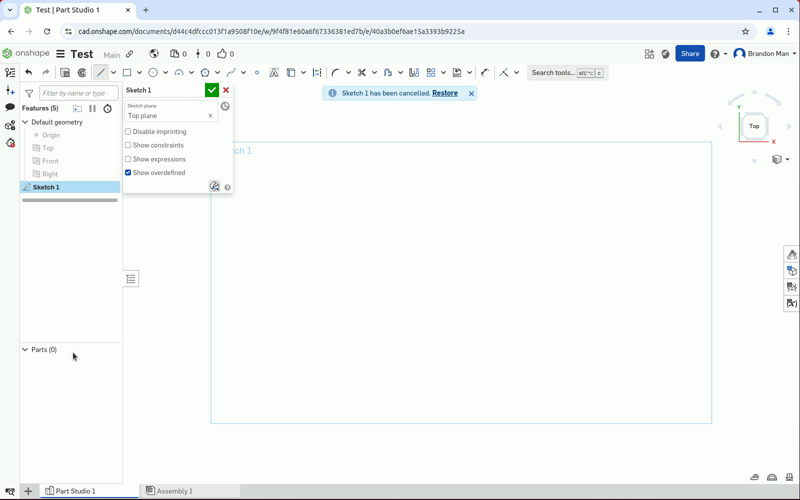
mouse_move(569, 327)
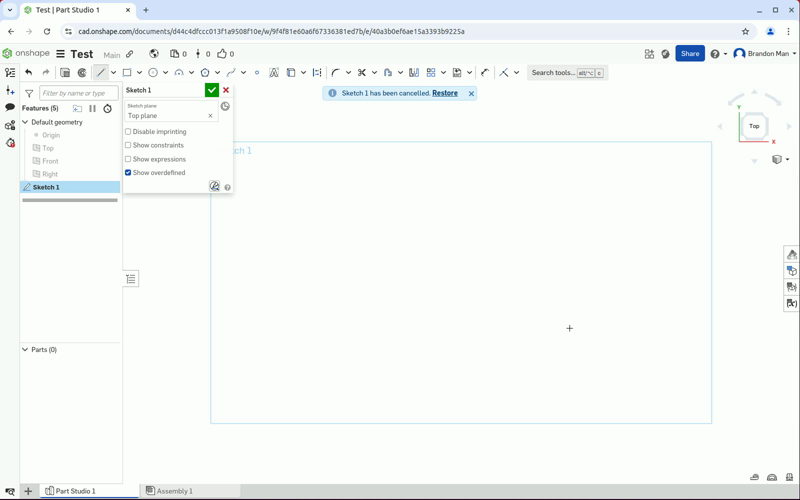
click(569, 327)
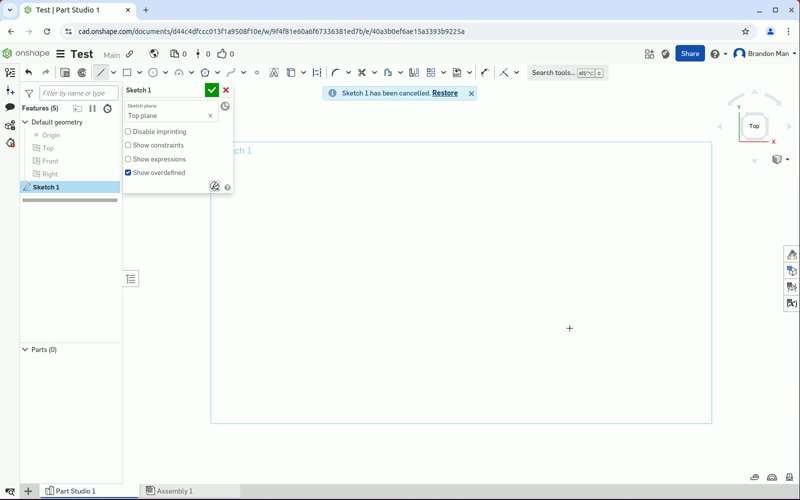
key_up(shift)
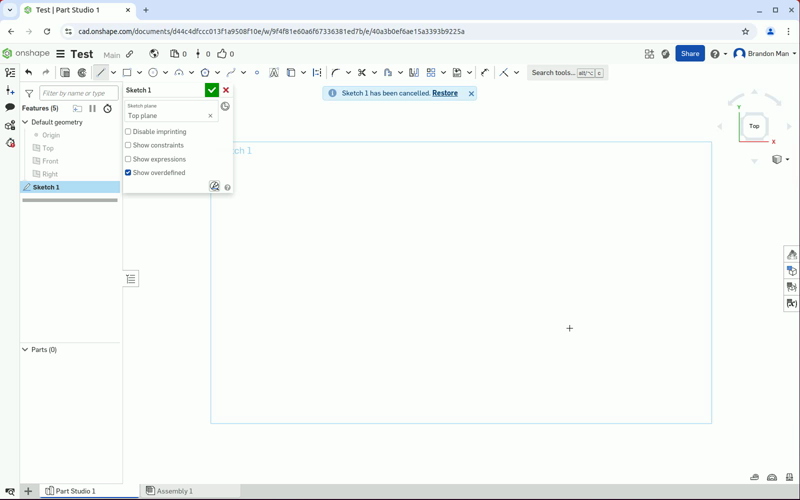
key_down(shift)
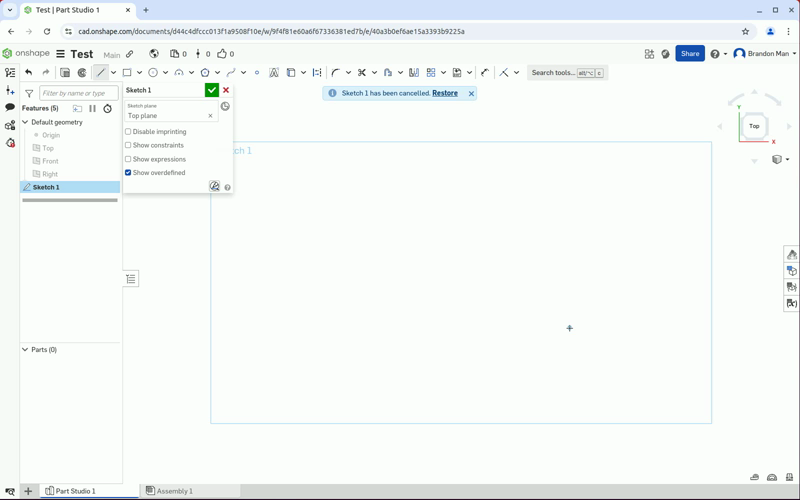
mouse_move(589, 327)
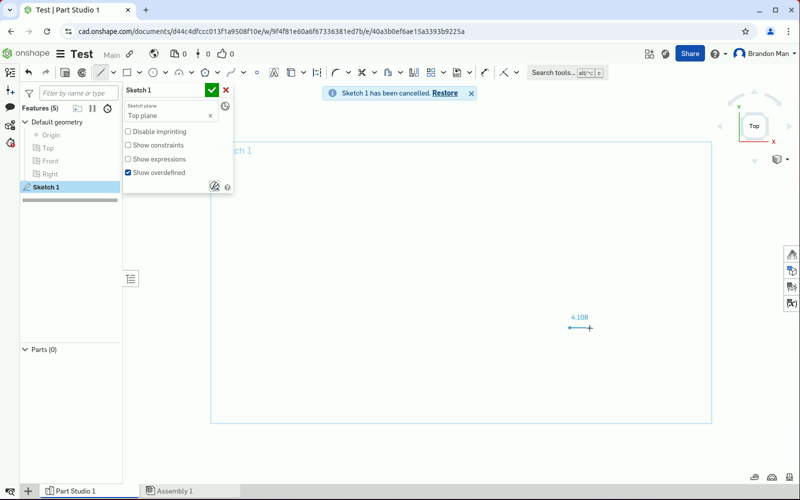
mouse_move(573, 327)
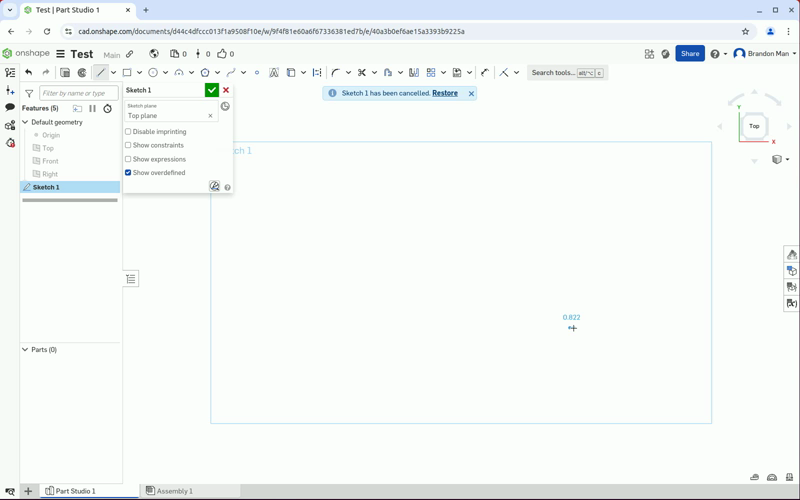
scroll(6)
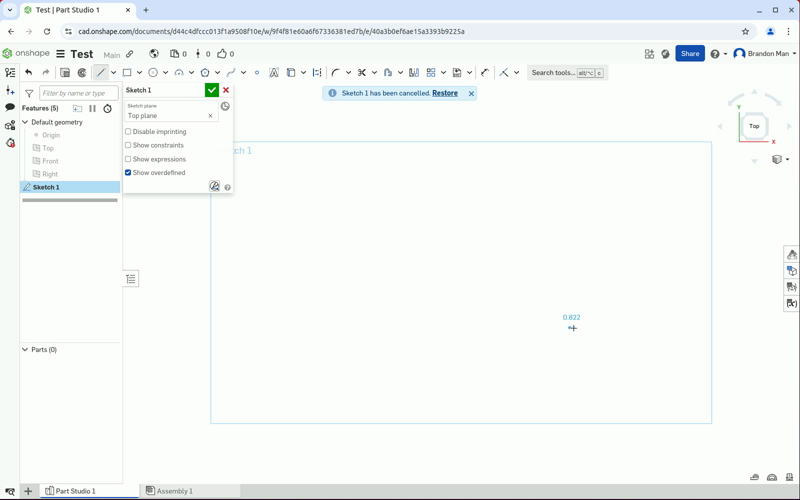
scroll(6)
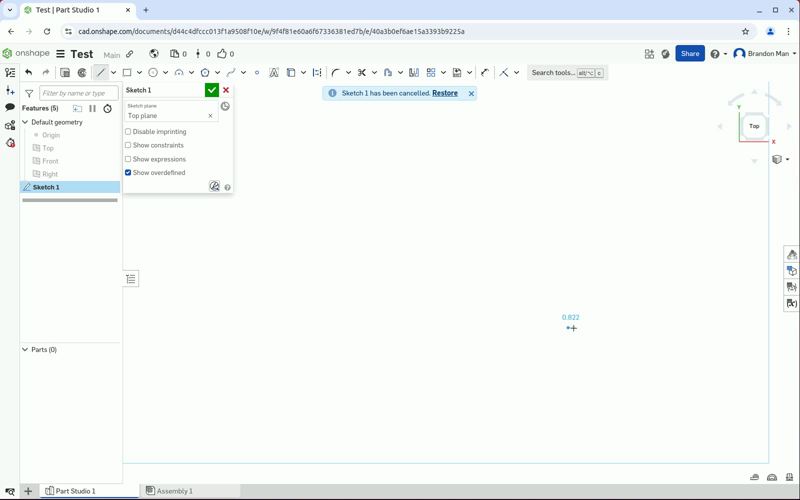
scroll(6)
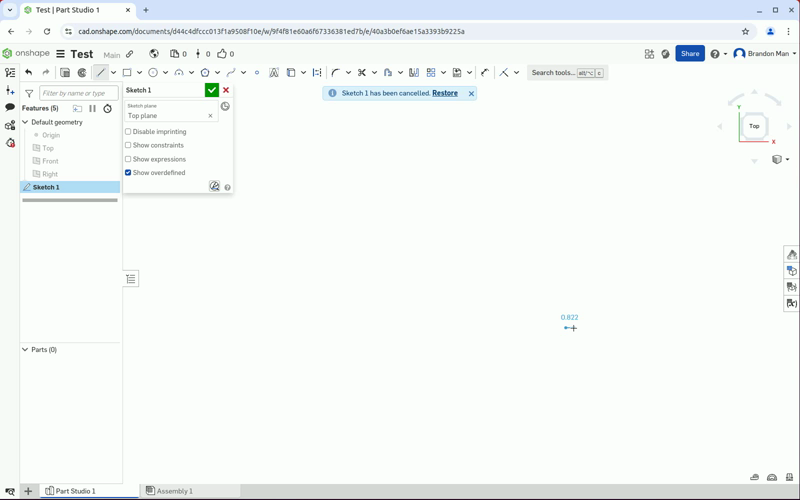
scroll(6)
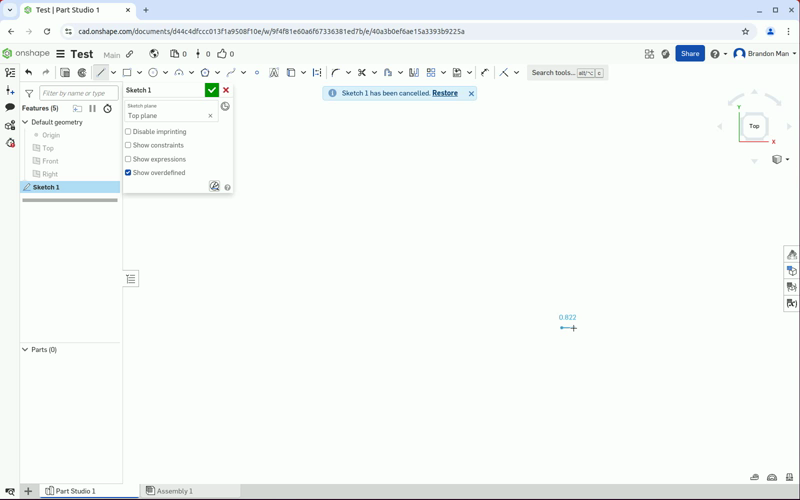
scroll(6)
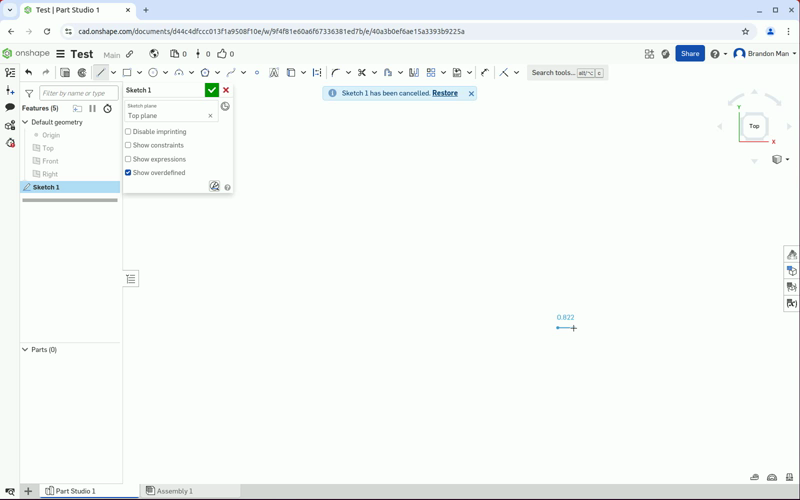
scroll(6)
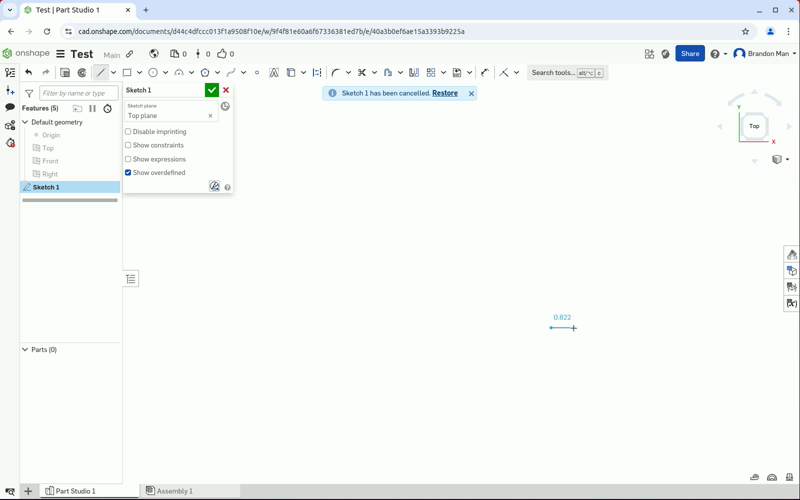
scroll(6)
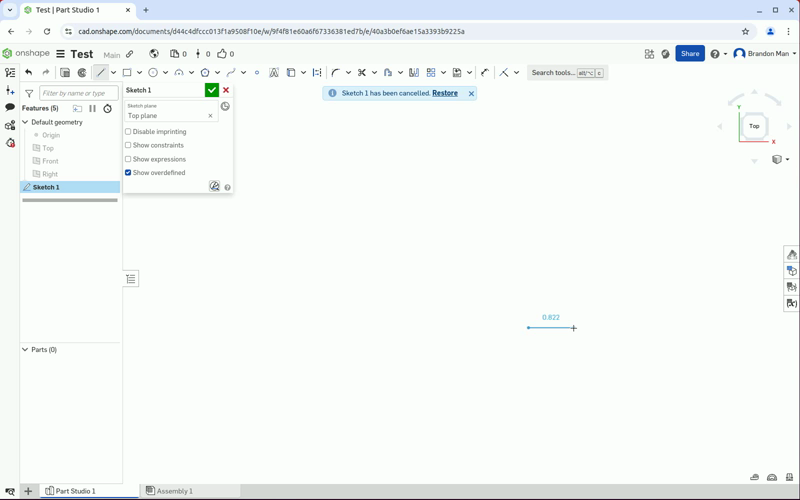
click(573, 327)
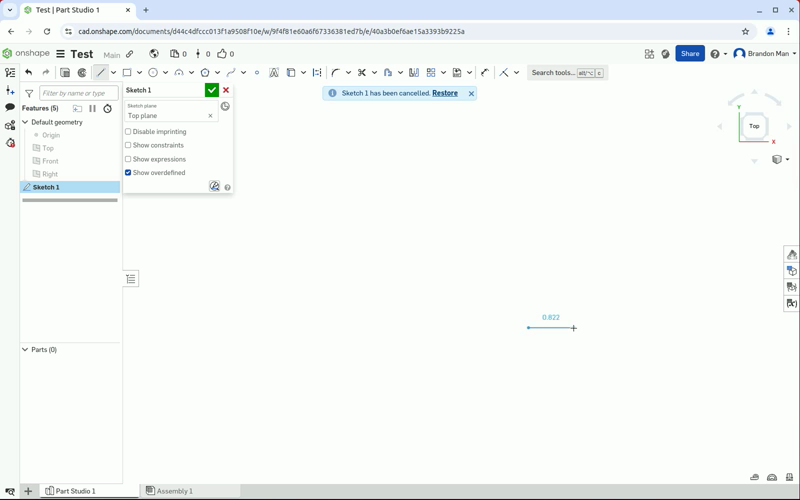
scroll(-6)
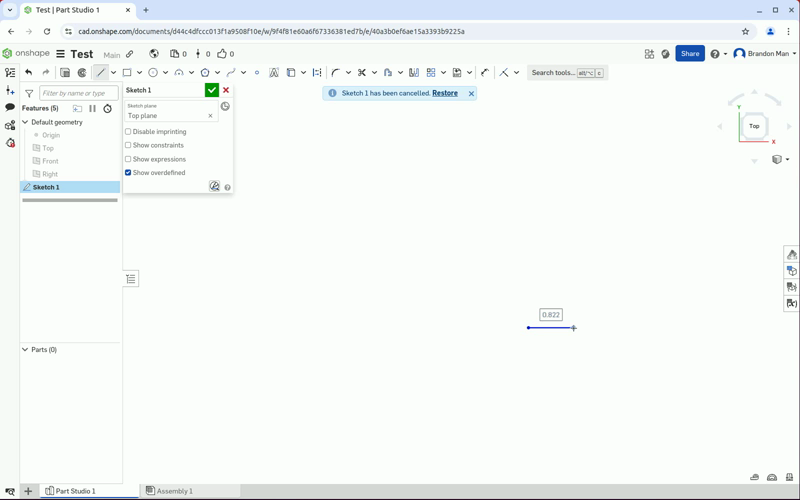
scroll(-6)
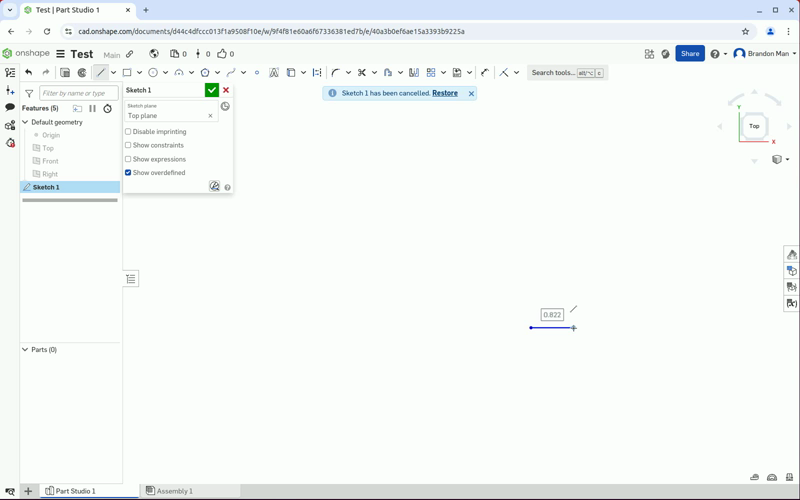
scroll(-6)
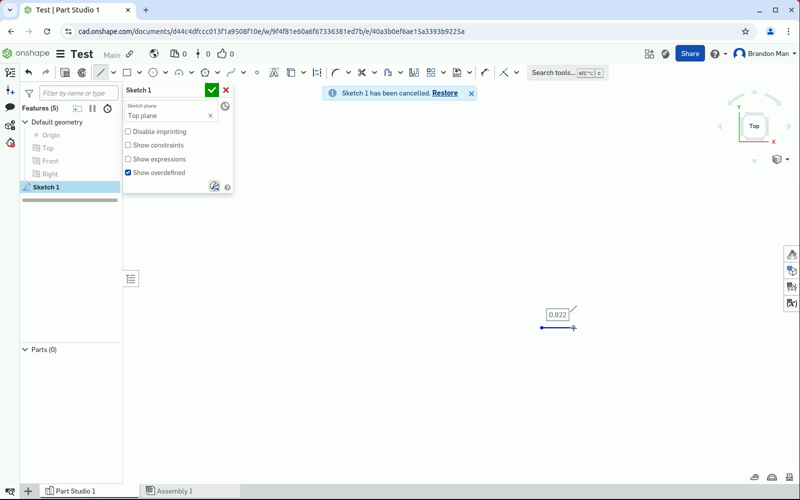
scroll(-6)
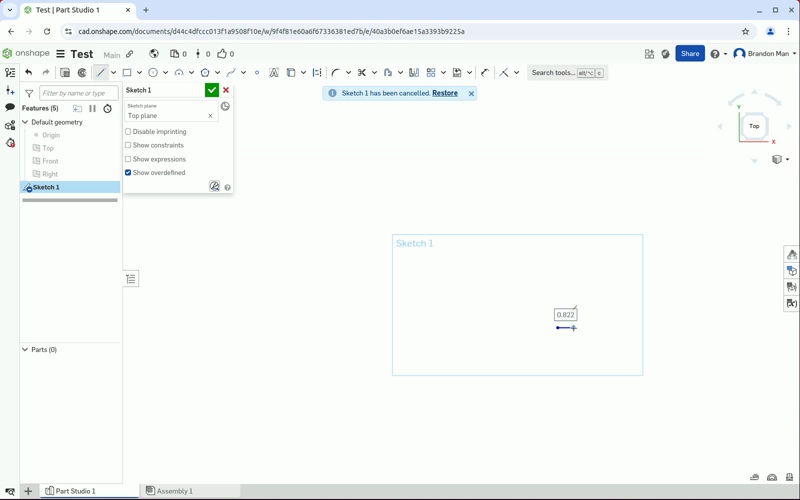
scroll(-6)
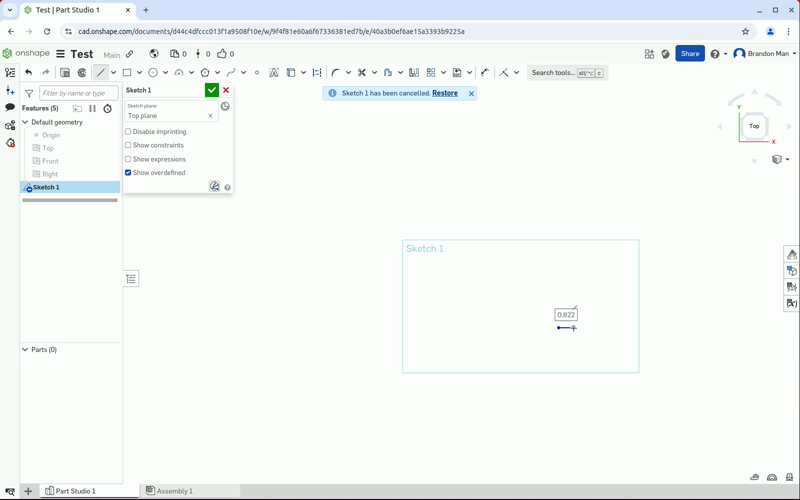
scroll(-6)
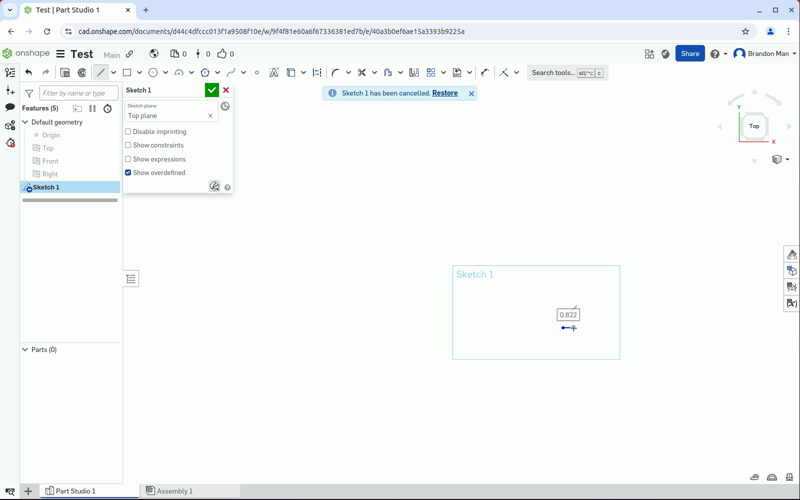
scroll(-6)
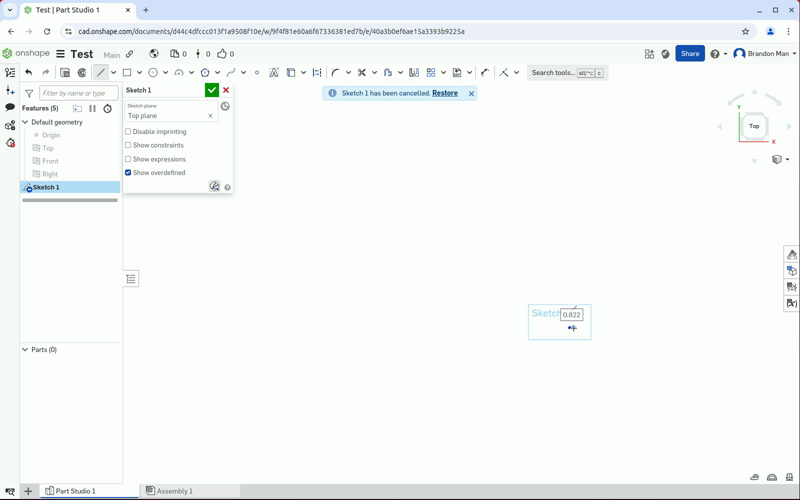
key_up(shift)
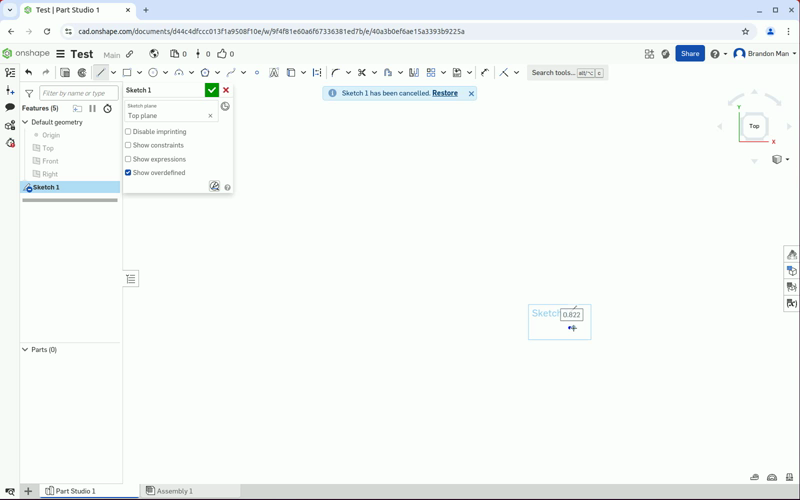
key_down(shift)
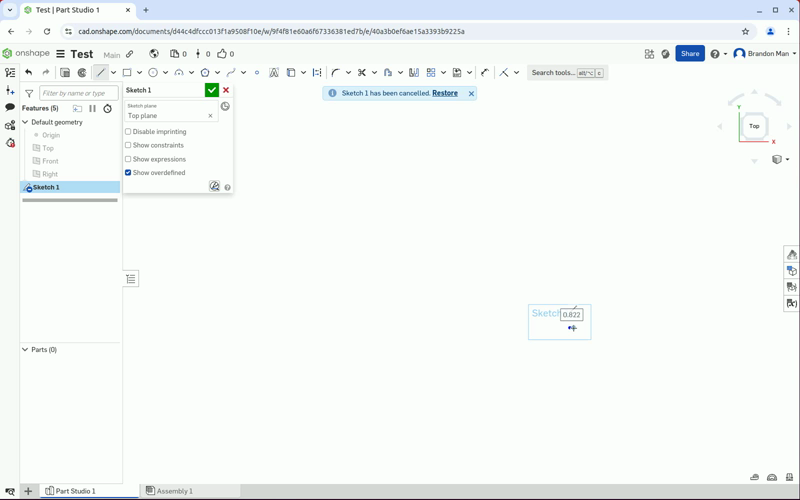
mouse_move(573, 235)
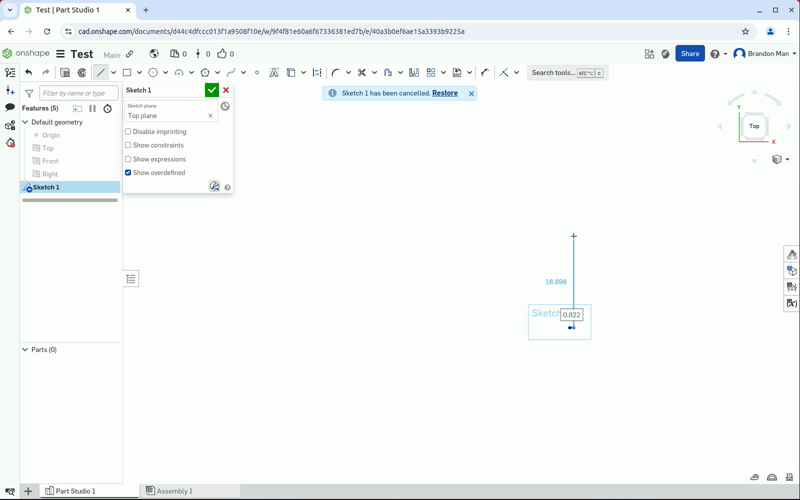
click(573, 235)
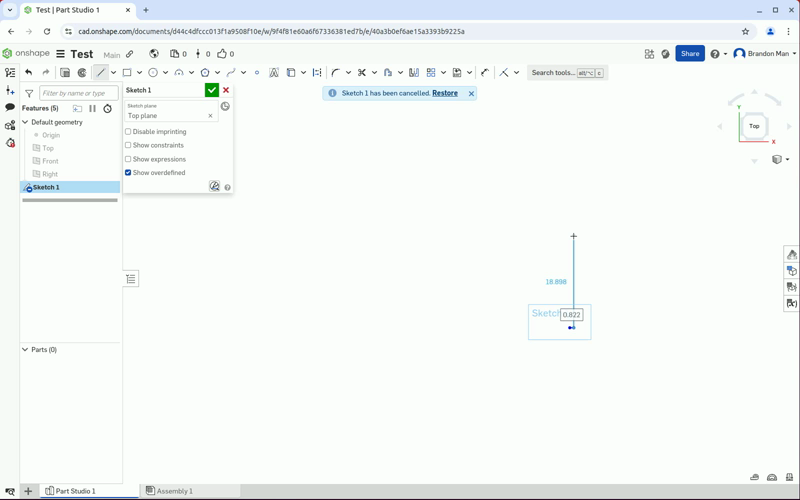
key_up(shift)
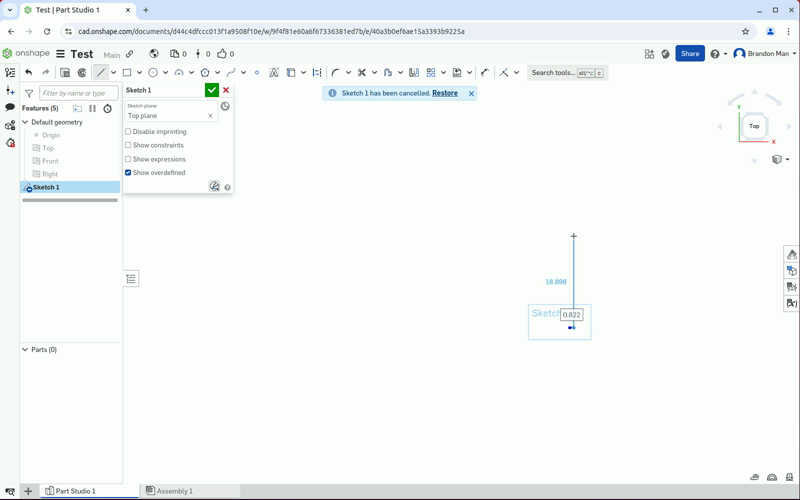
key_down(shift)
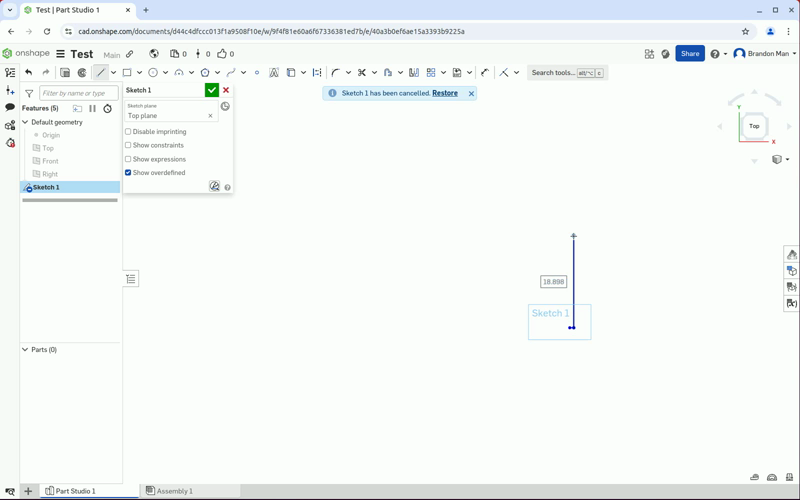
mouse_move(589, 235)
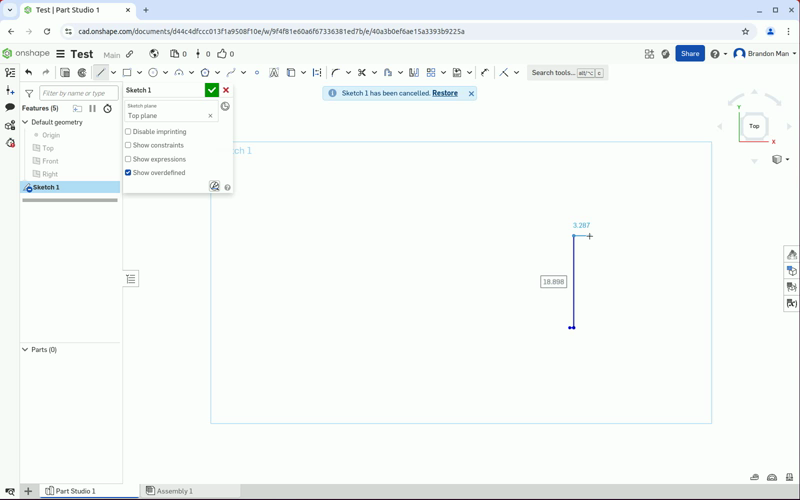
mouse_move(569, 235)
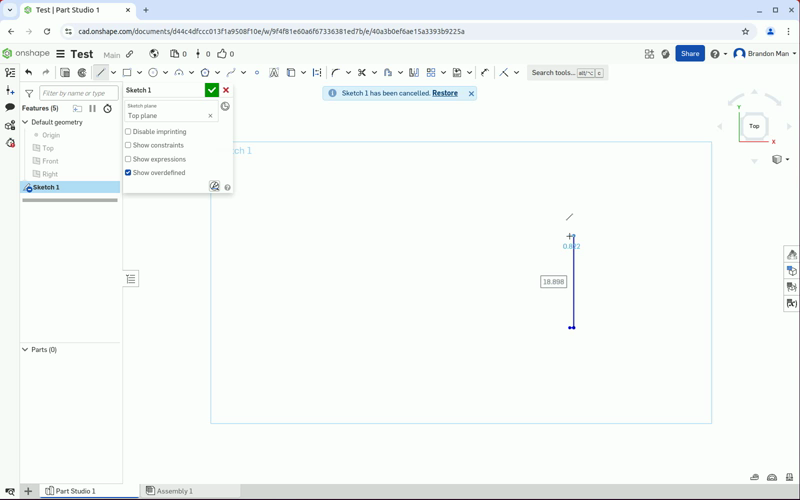
scroll(6)
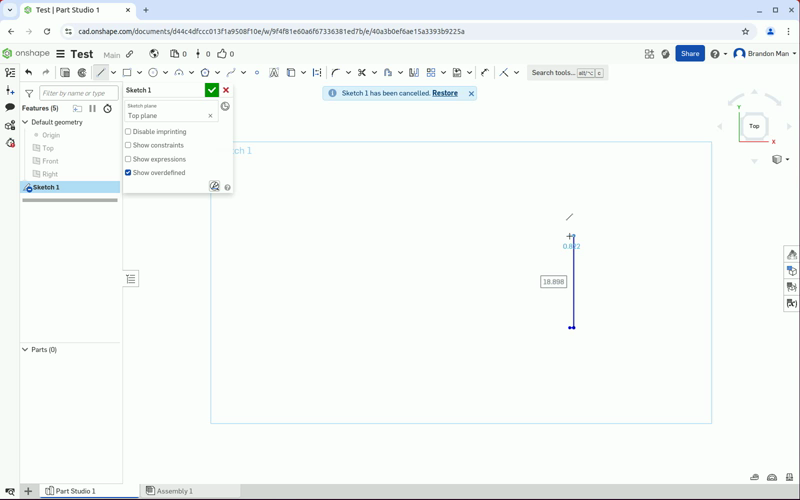
scroll(6)
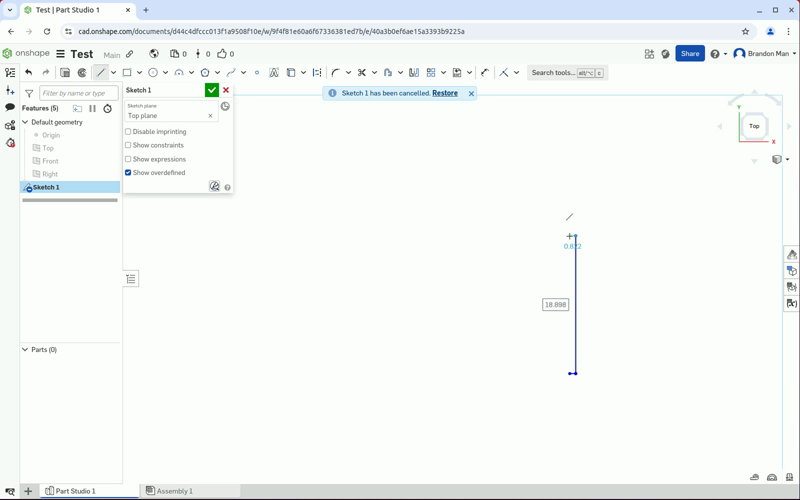
scroll(6)
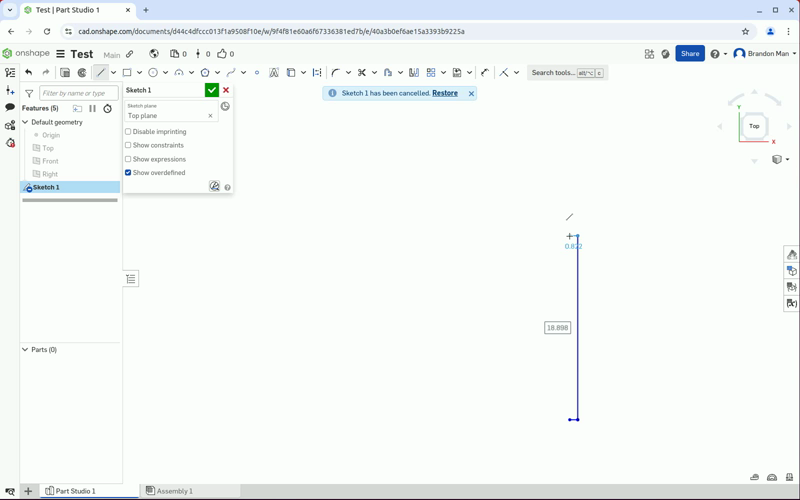
scroll(6)
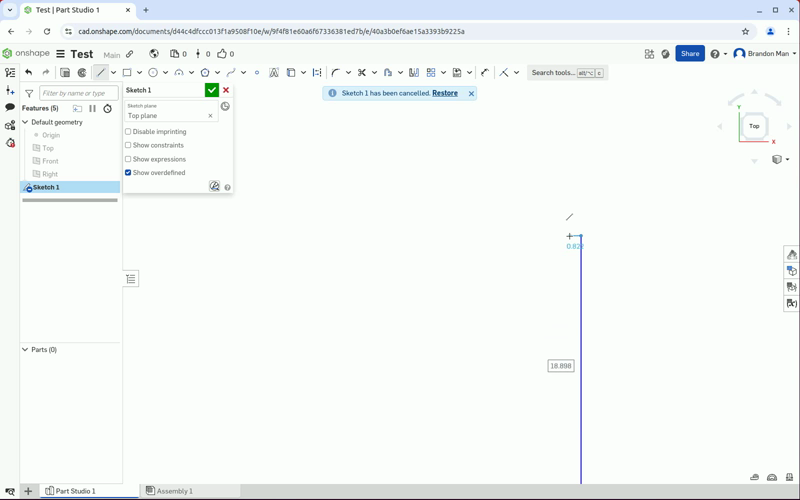
scroll(6)
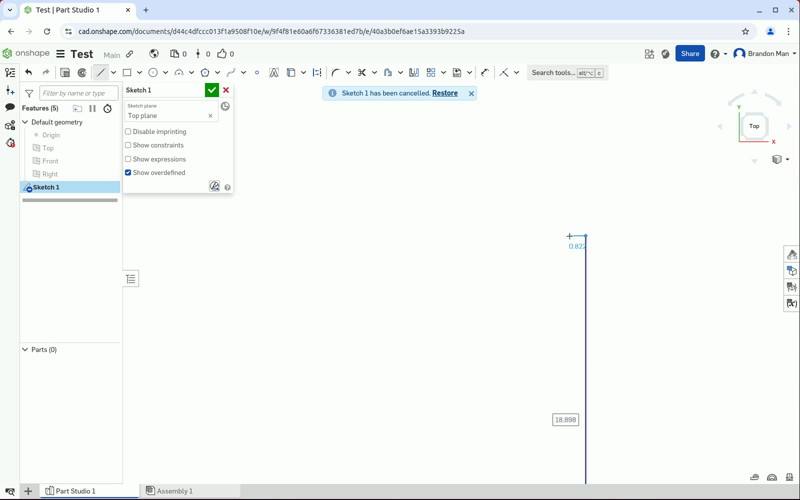
scroll(6)
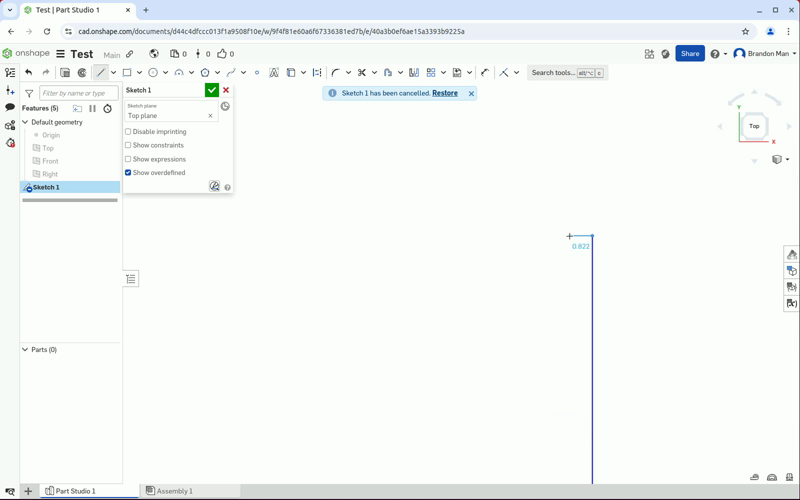
scroll(6)
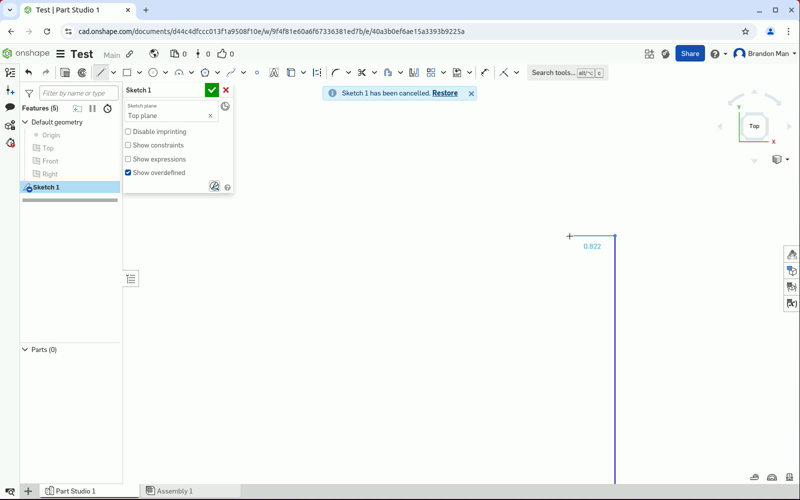
click(569, 235)
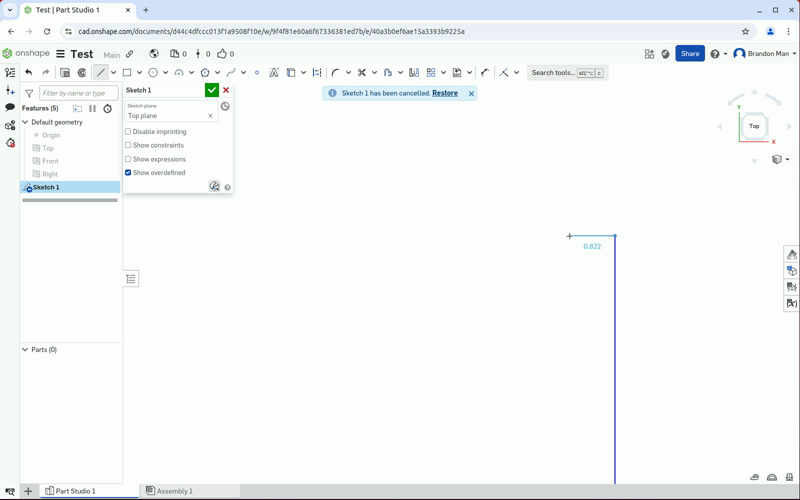
scroll(-6)
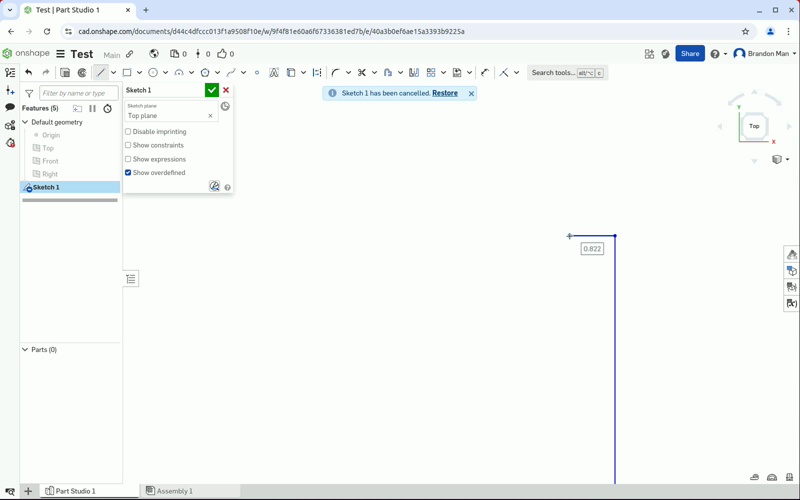
scroll(-6)
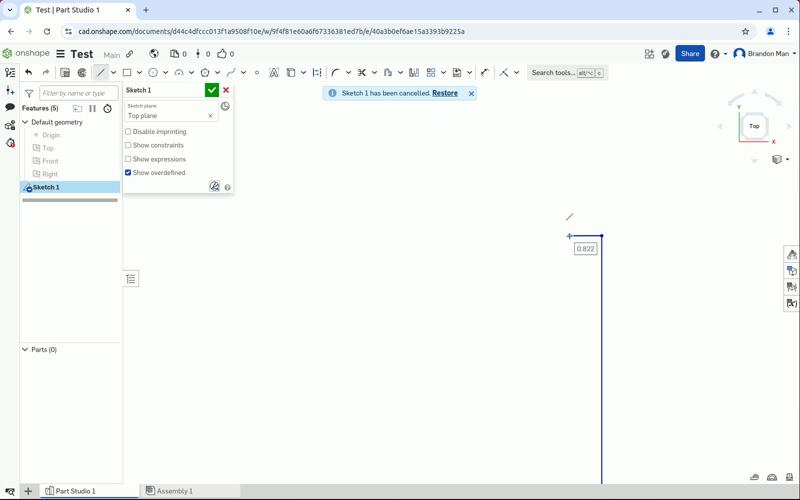
scroll(-6)
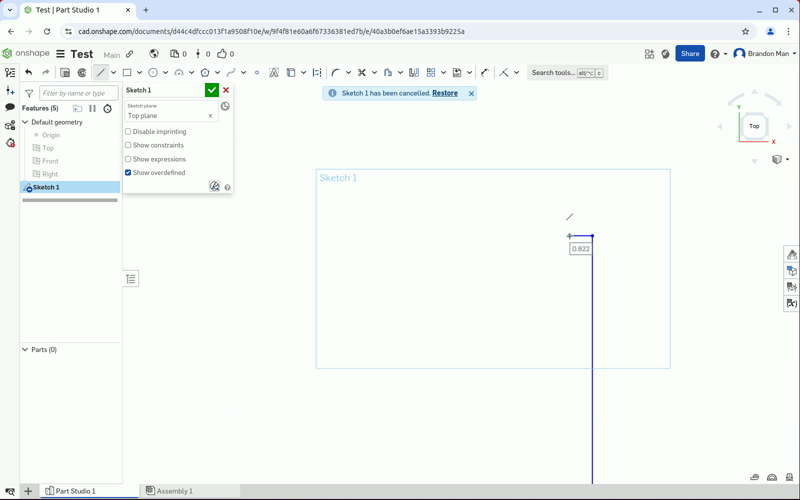
scroll(-6)
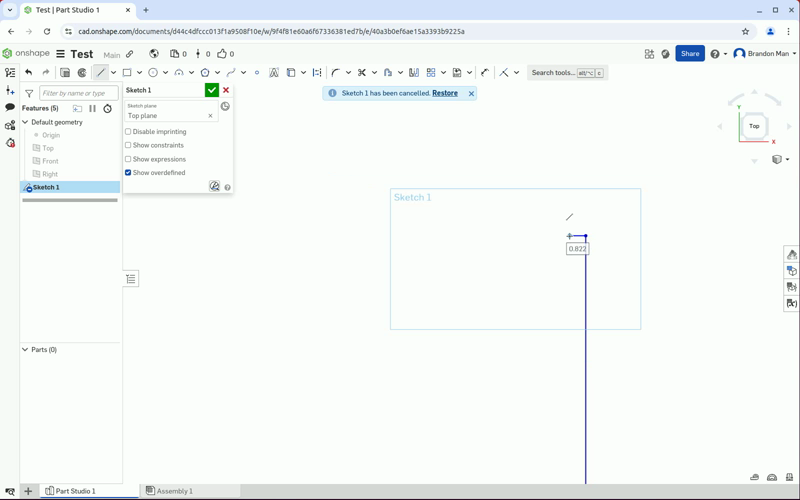
scroll(-6)
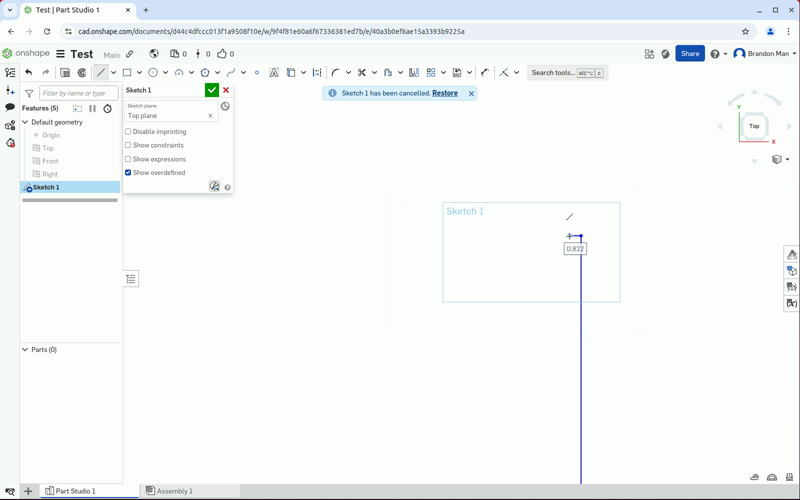
scroll(-6)
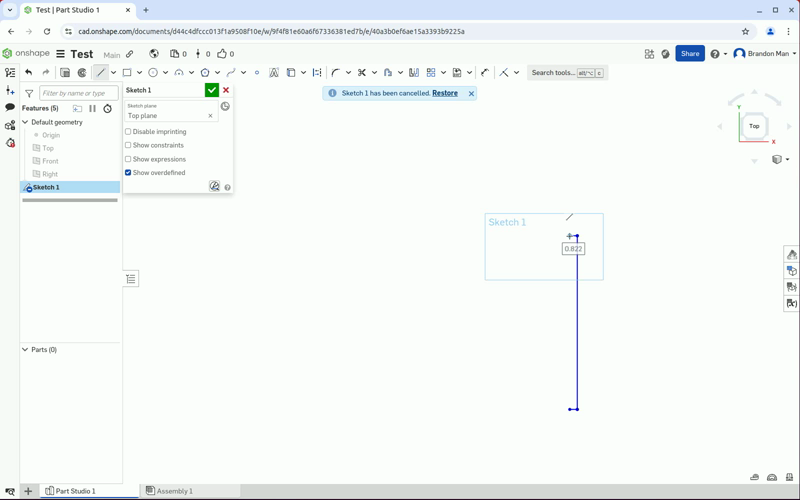
scroll(-6)
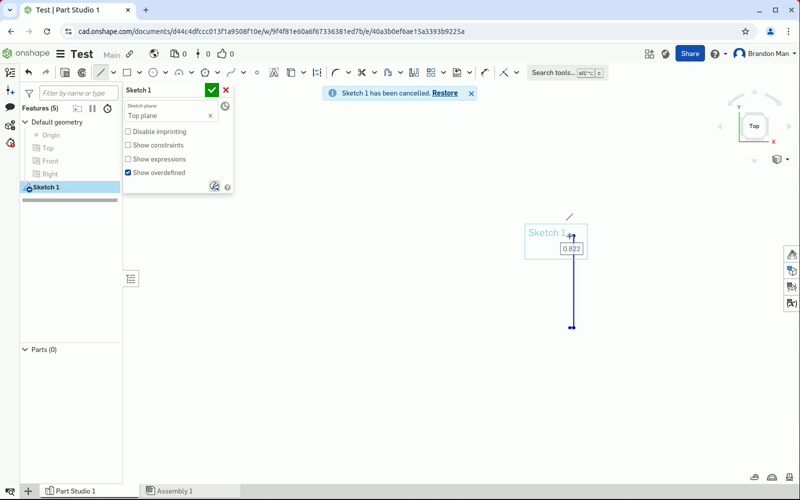
key_up(shift)
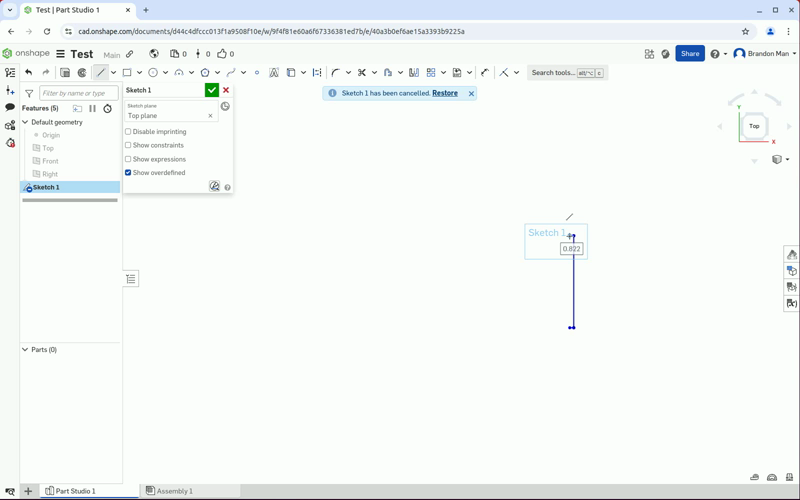
key_down(shift)
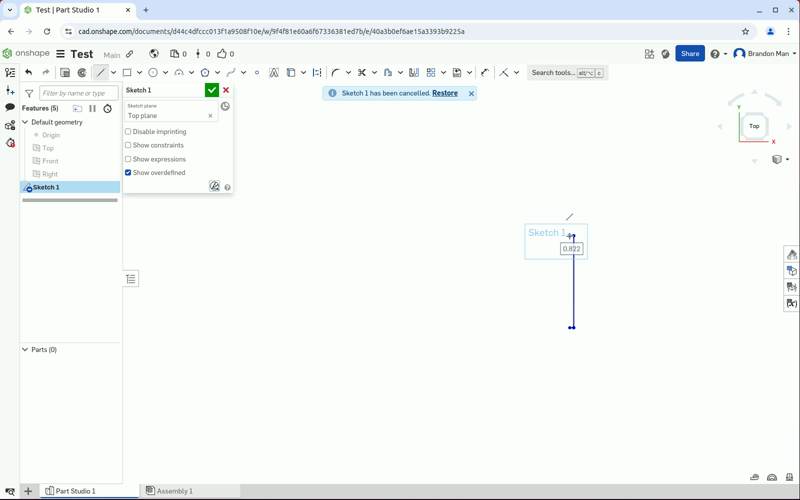
mouse_move(589, 235)
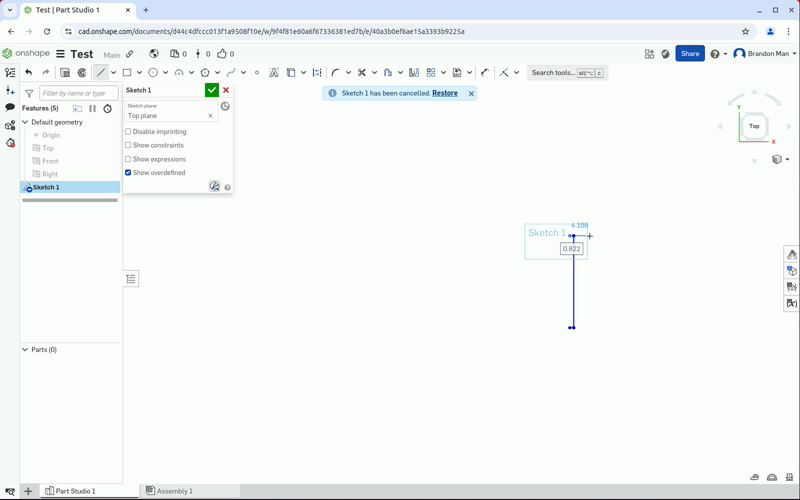
mouse_move(569, 239)
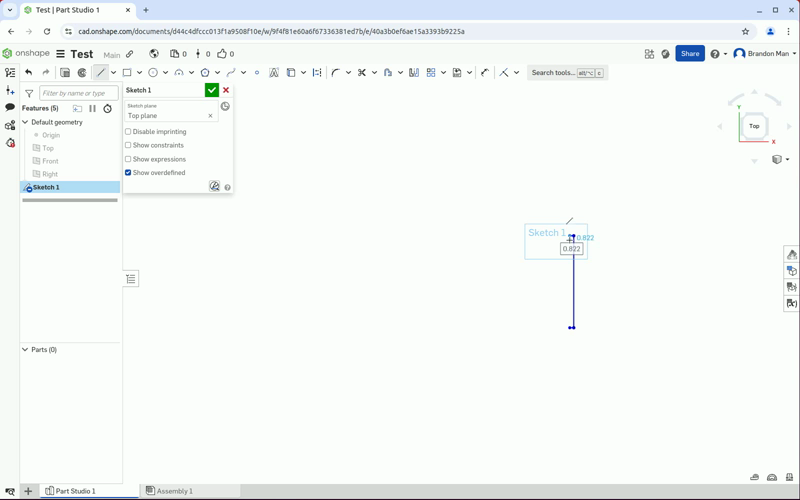
scroll(6)
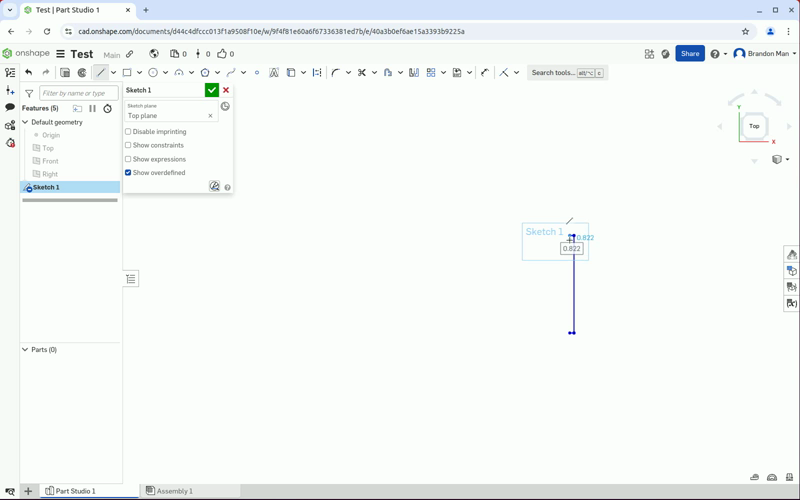
scroll(6)
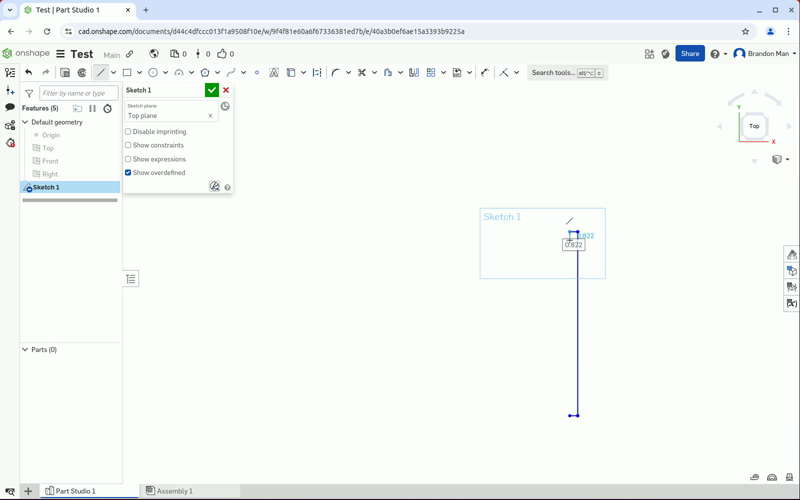
scroll(6)
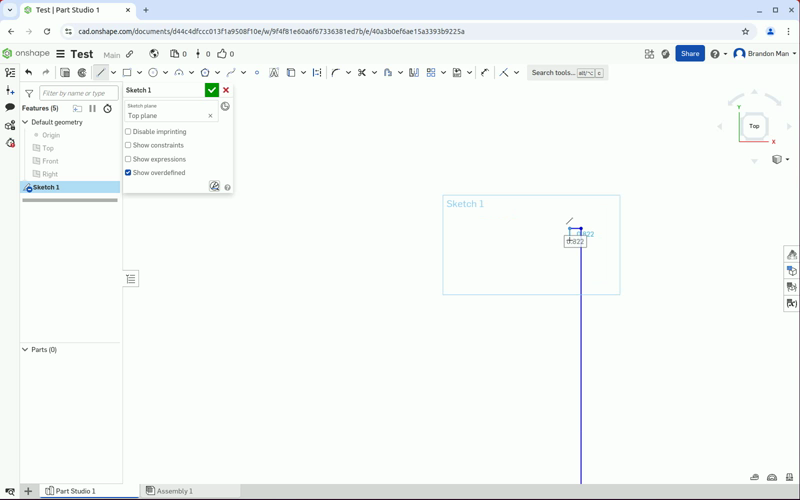
scroll(6)
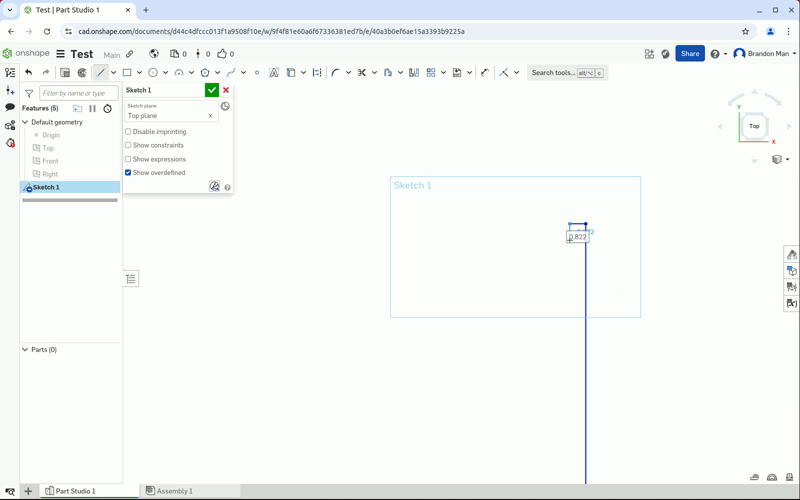
scroll(6)
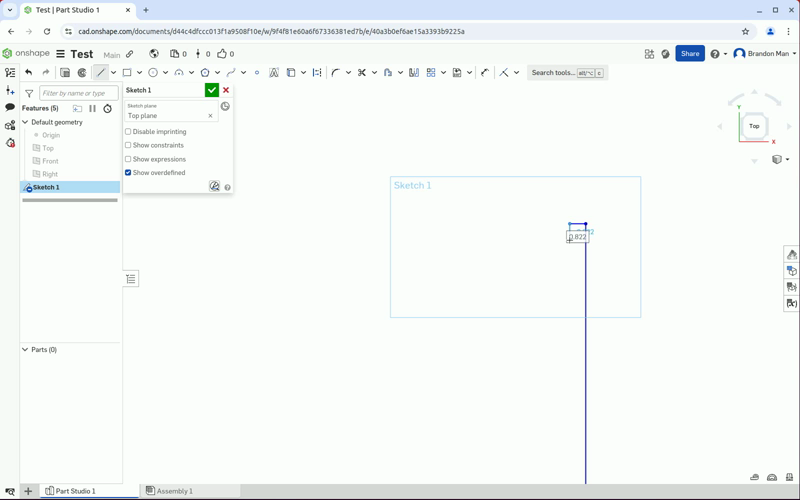
scroll(6)
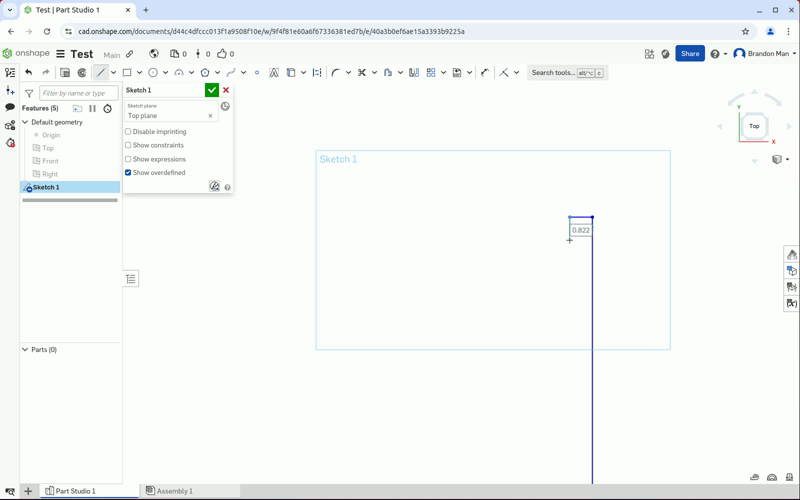
scroll(6)
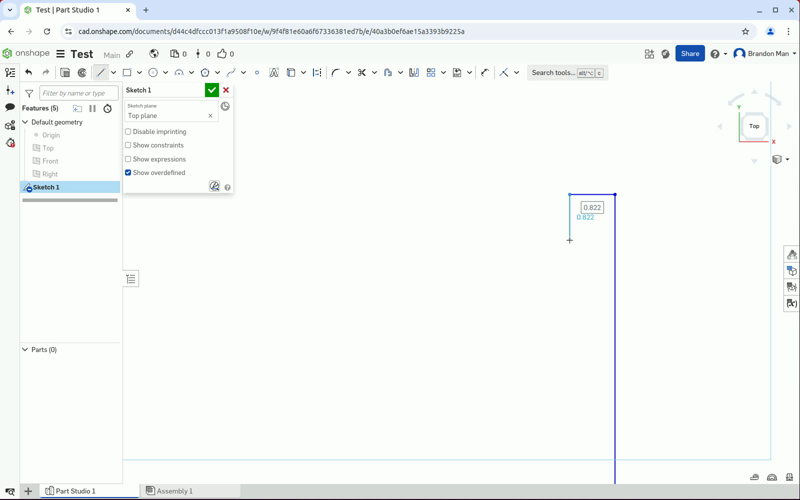
click(569, 239)
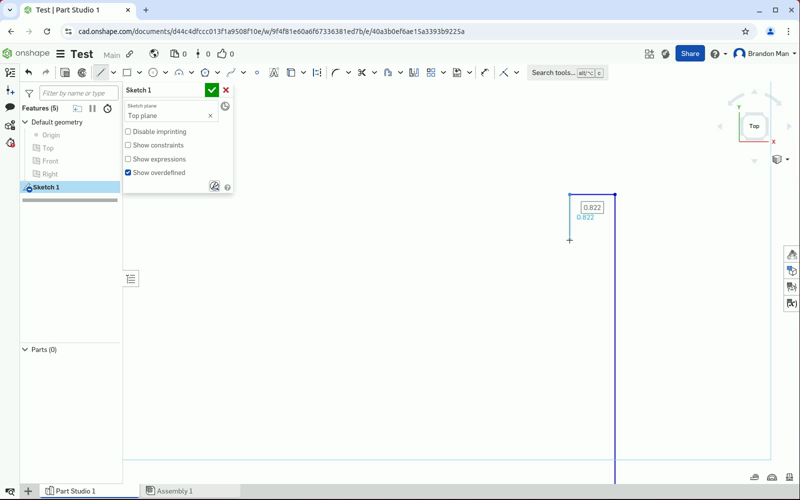
scroll(-6)
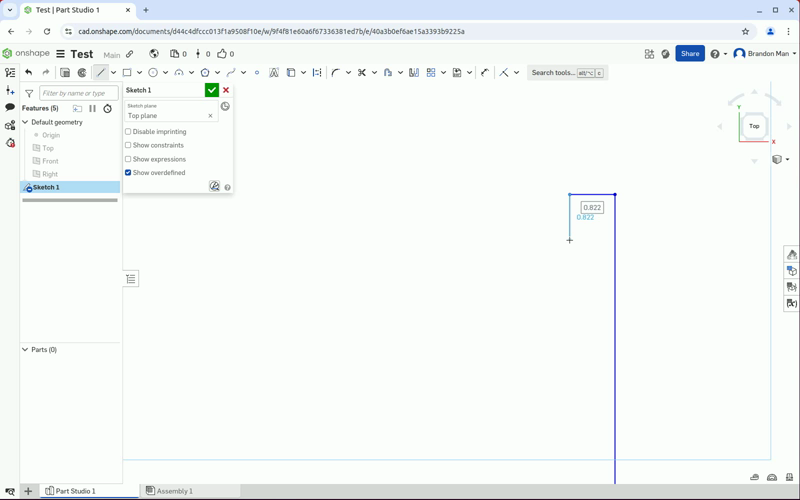
scroll(-6)
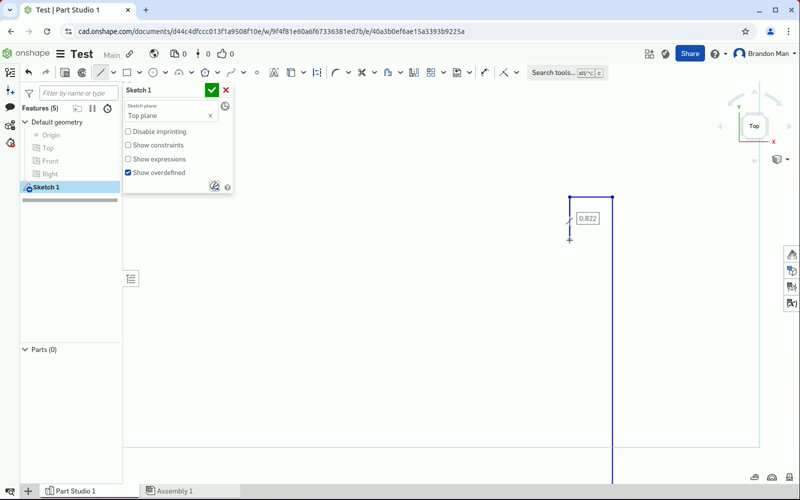
scroll(-6)
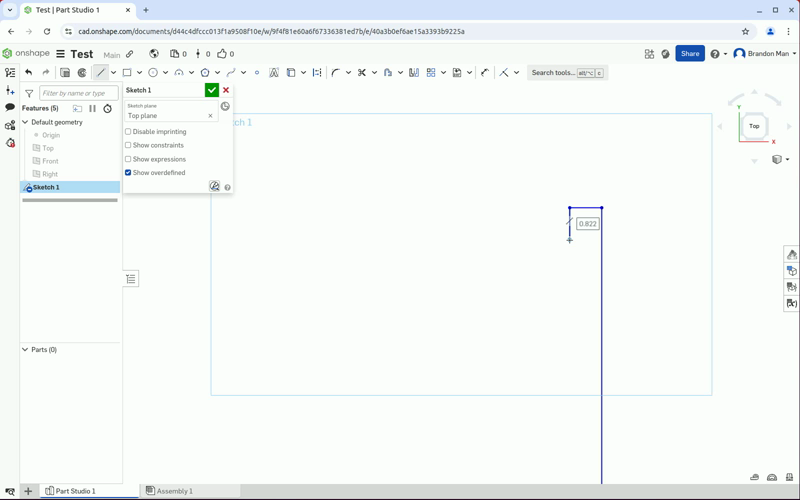
scroll(-6)
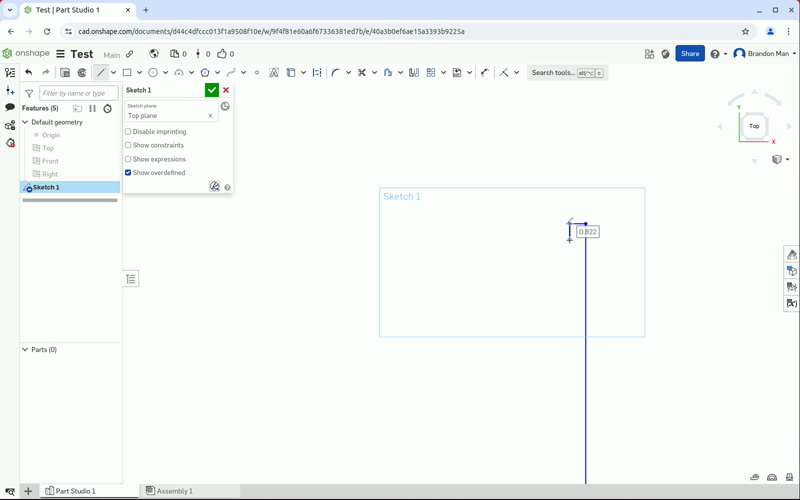
scroll(-6)
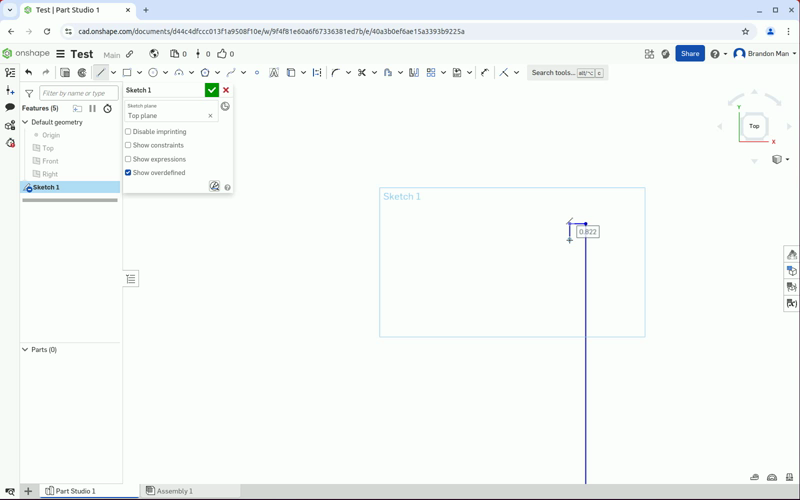
scroll(-6)
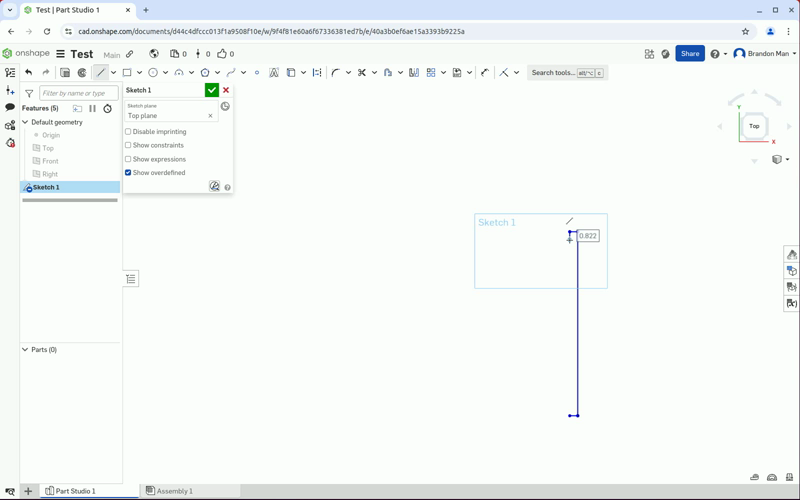
scroll(-6)
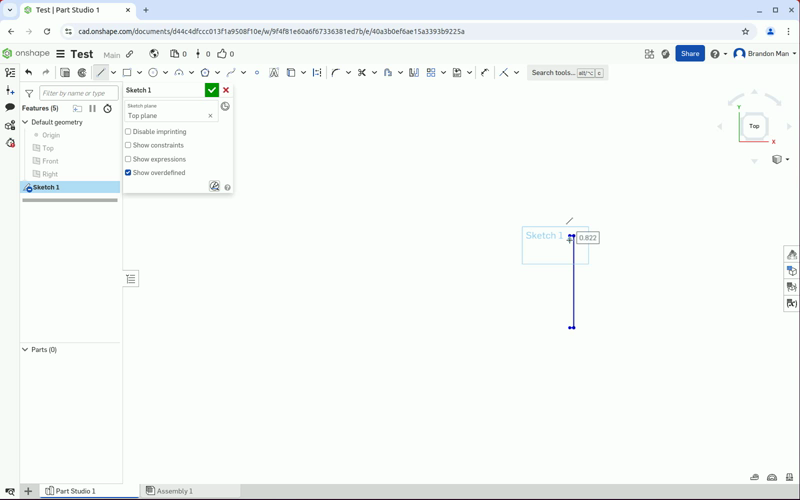
key_up(shift)
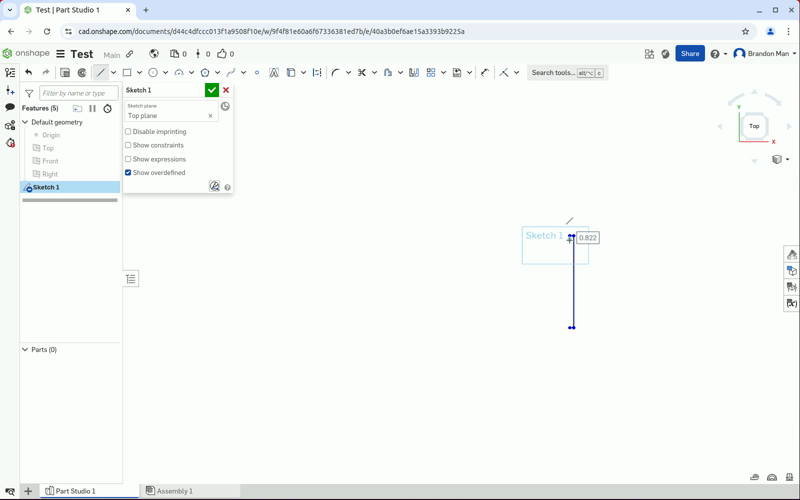
key_down(shift)
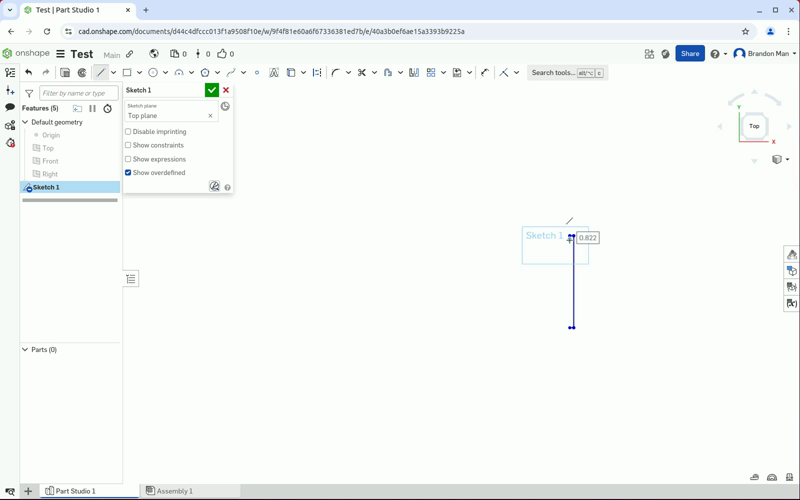
mouse_move(569, 323)
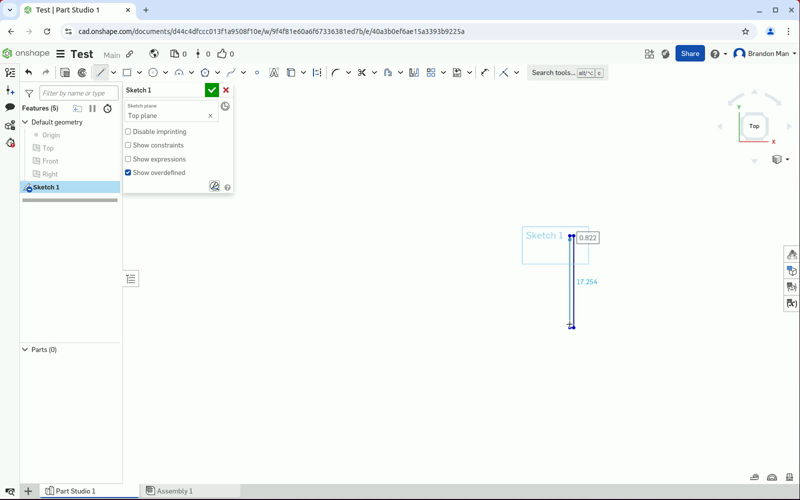
scroll(6)
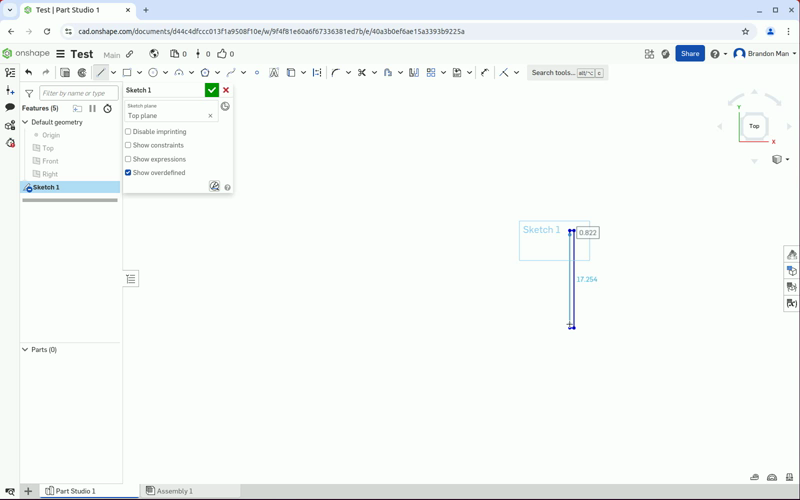
scroll(6)
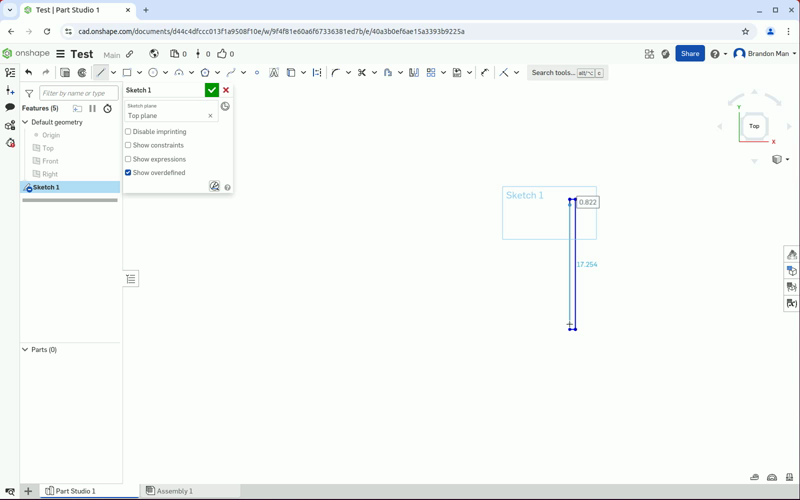
scroll(6)
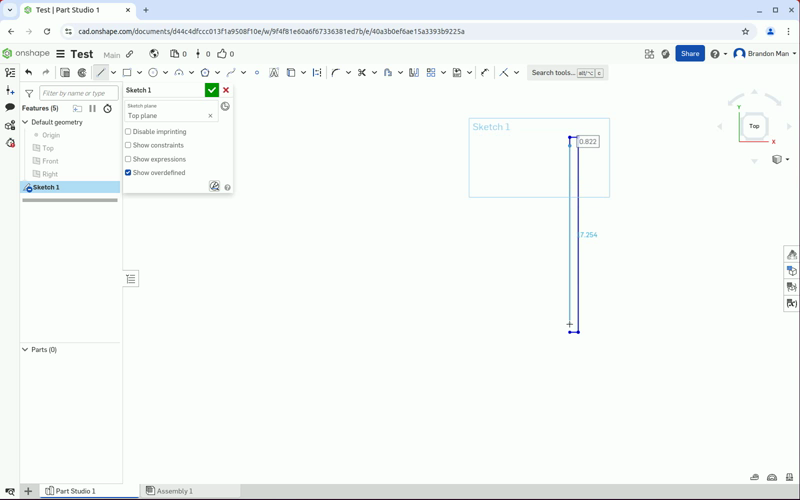
scroll(6)
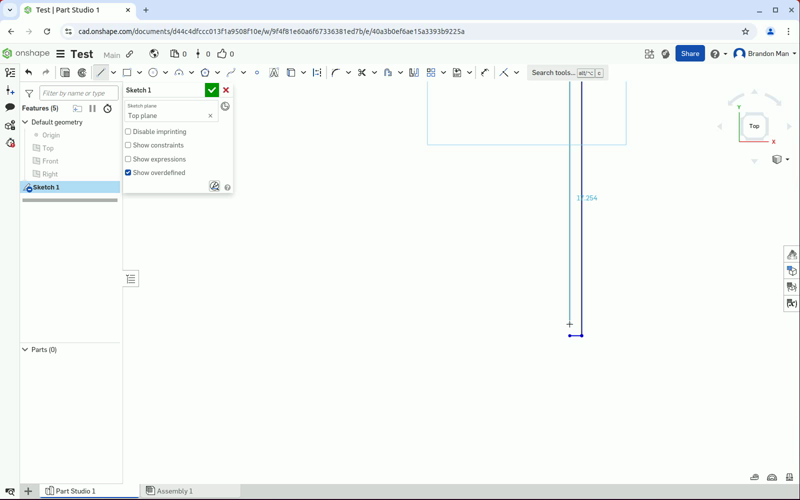
scroll(6)
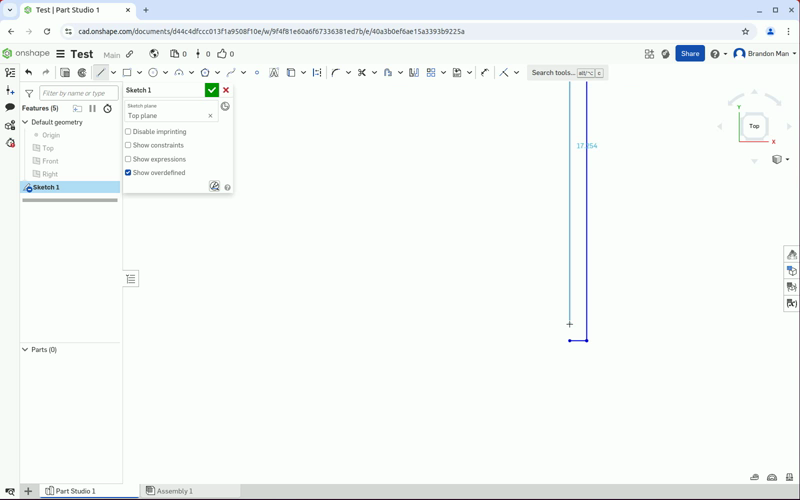
scroll(6)
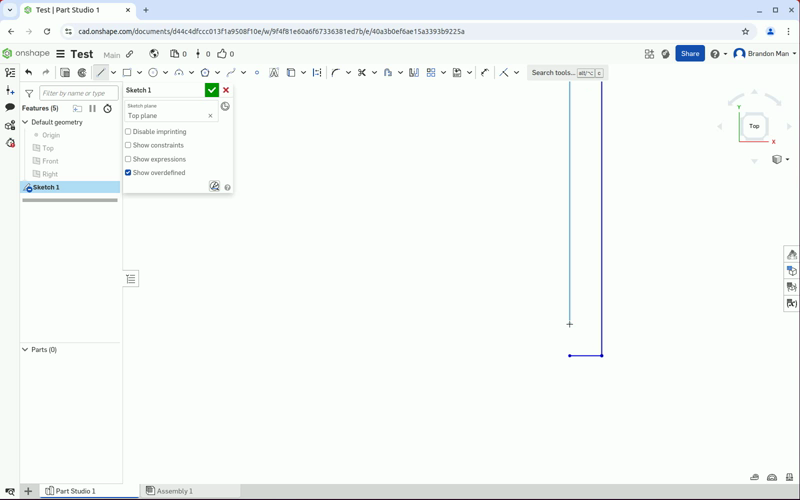
scroll(6)
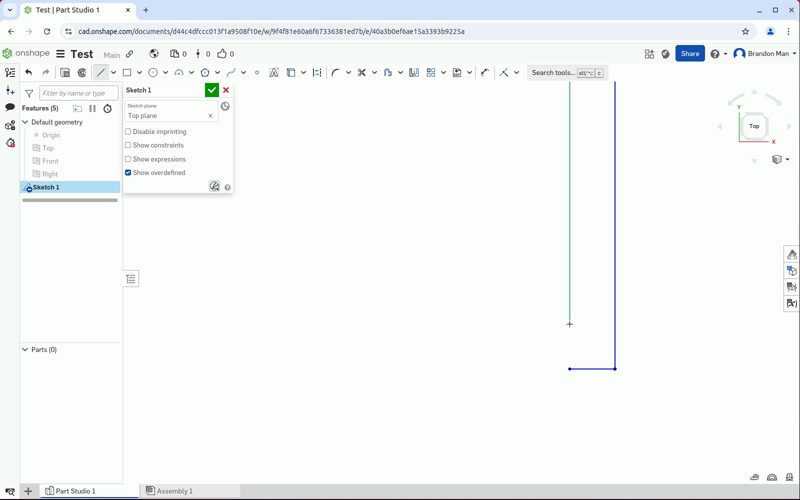
click(569, 323)
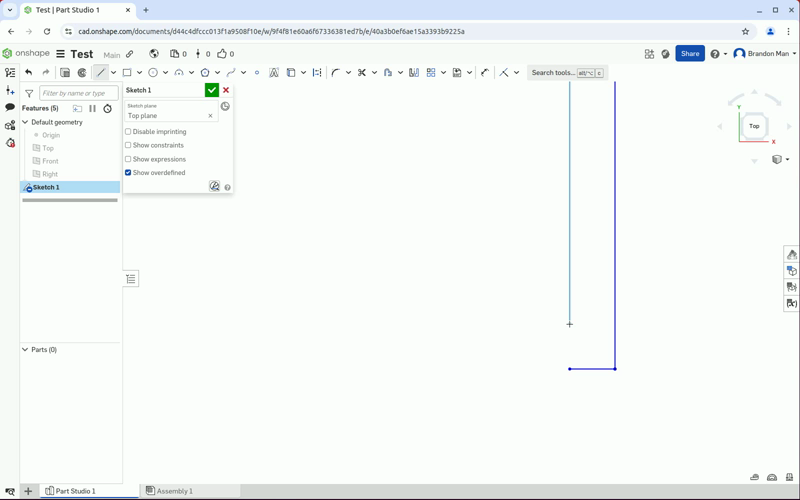
scroll(-6)
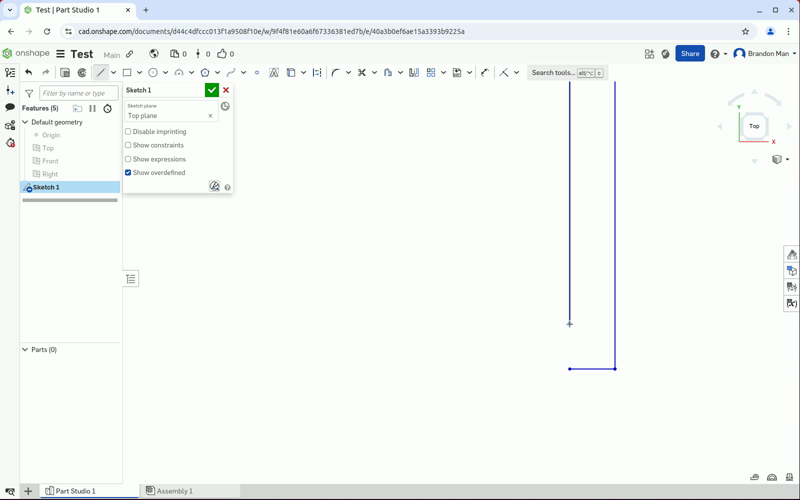
scroll(-6)
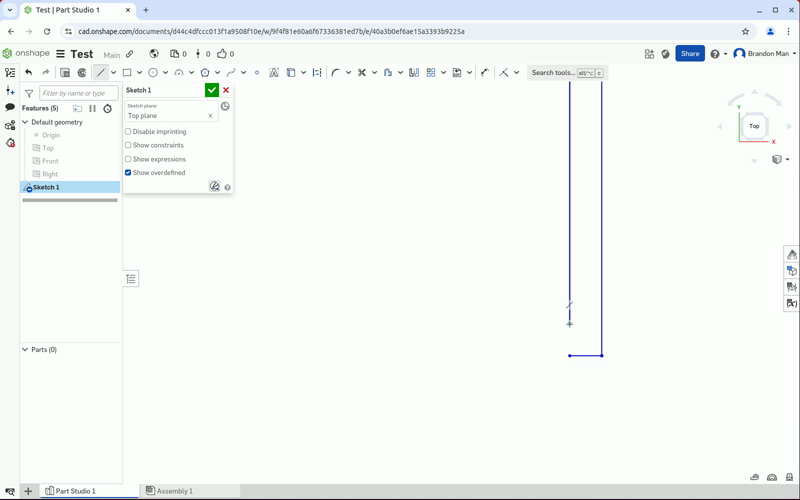
scroll(-6)
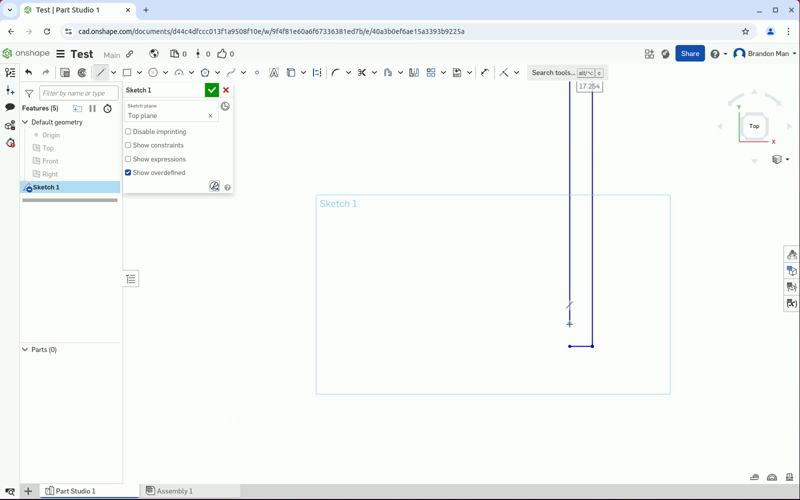
scroll(-6)
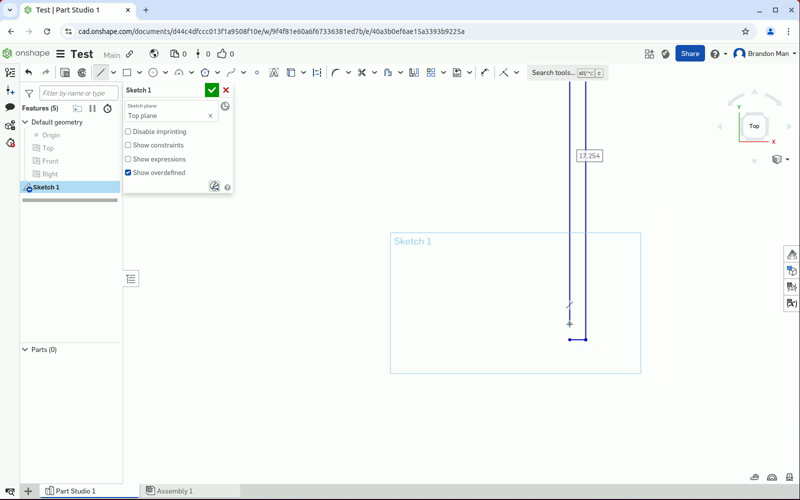
scroll(-6)
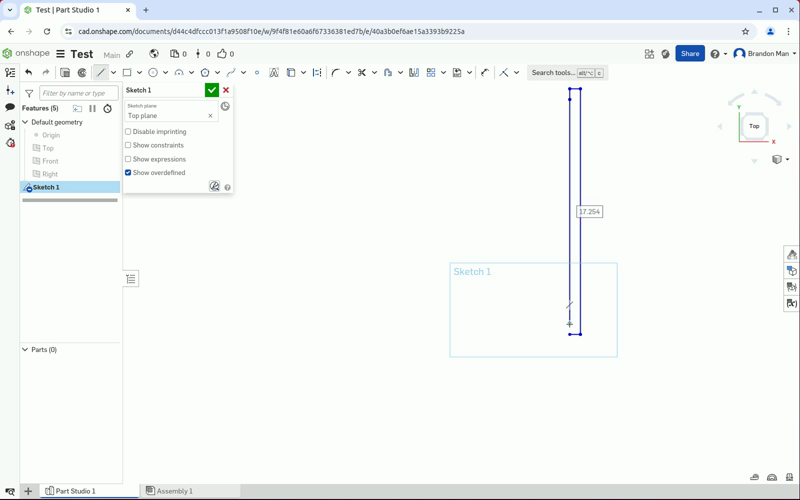
scroll(-6)
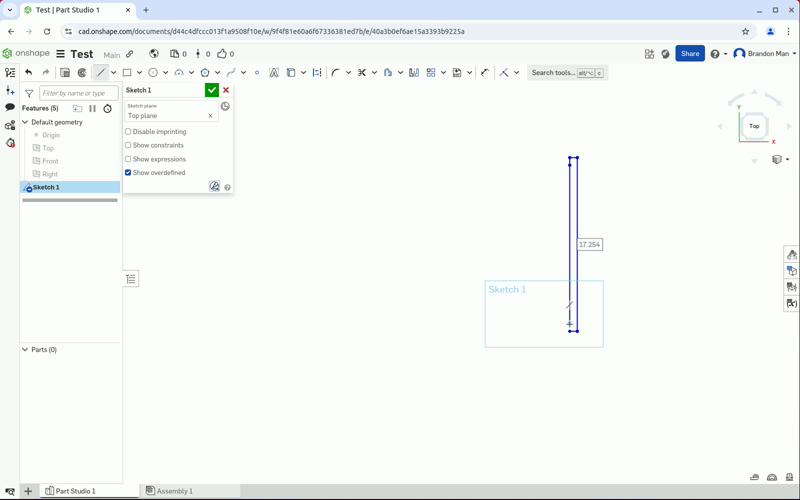
scroll(-6)
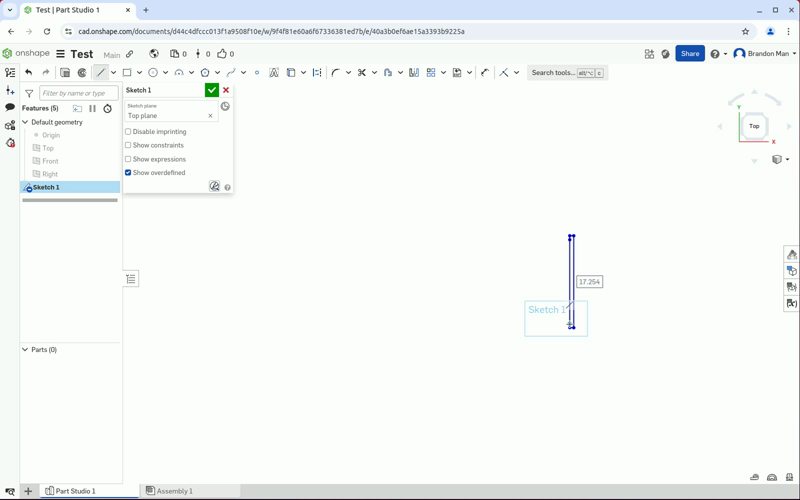
key_up(shift)
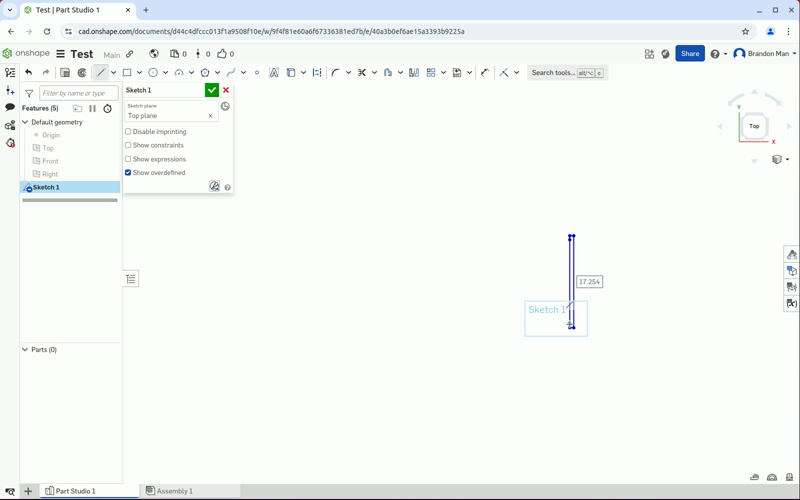
mouse_move(589, 323)
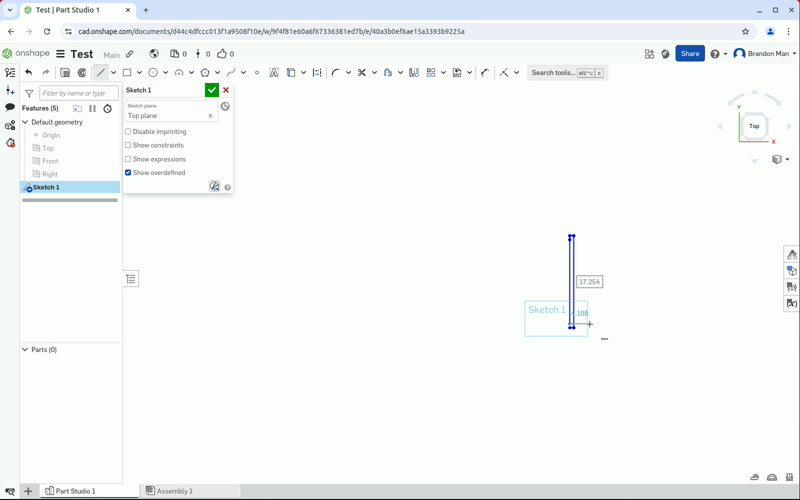
key_down(shift)
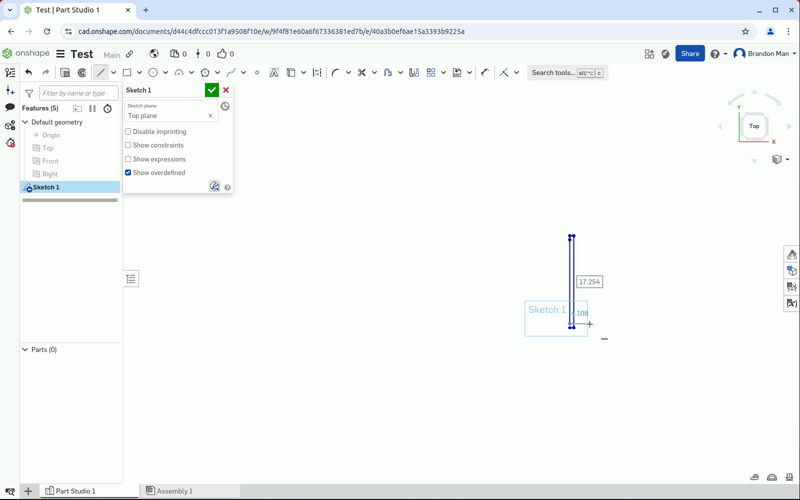
mouse_move(569, 327)
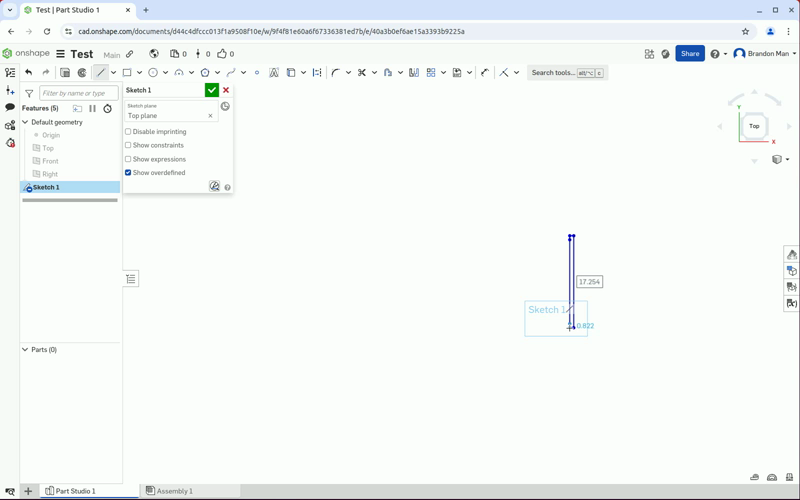
scroll(6)
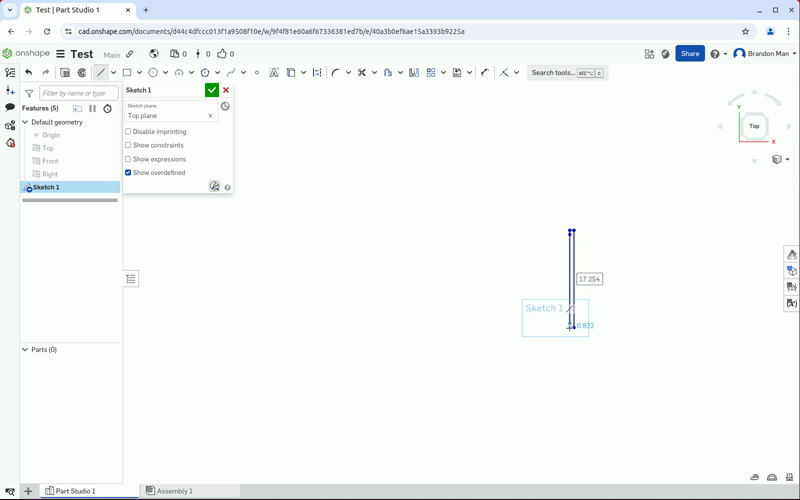
scroll(6)
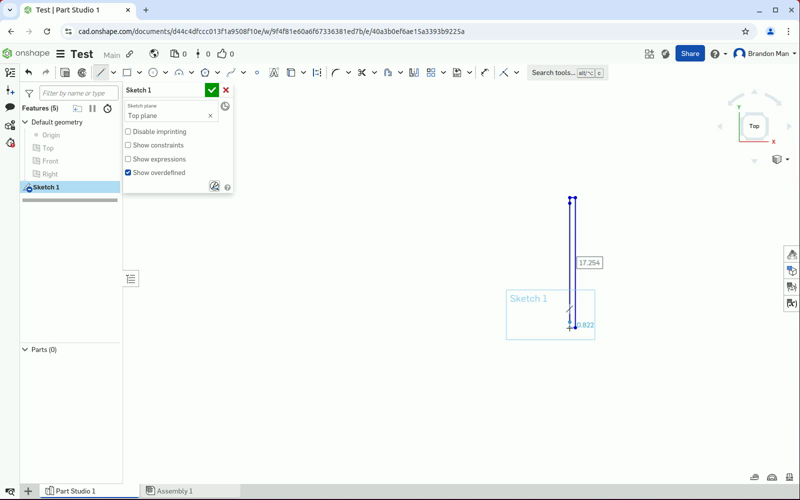
scroll(6)
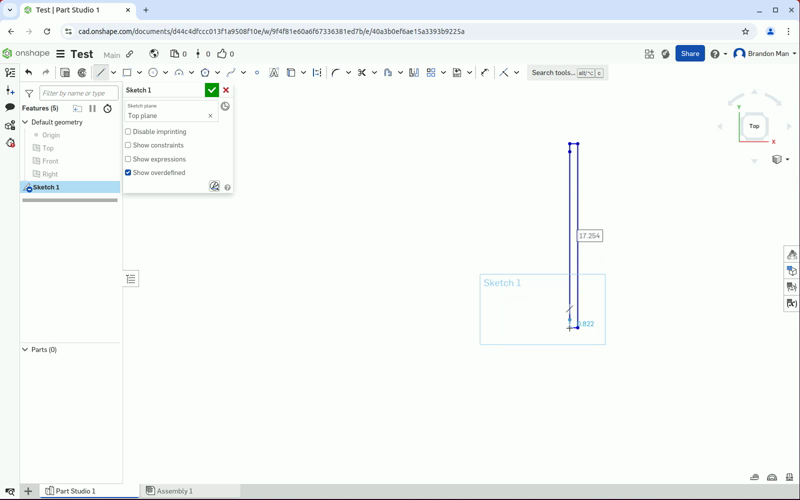
scroll(6)
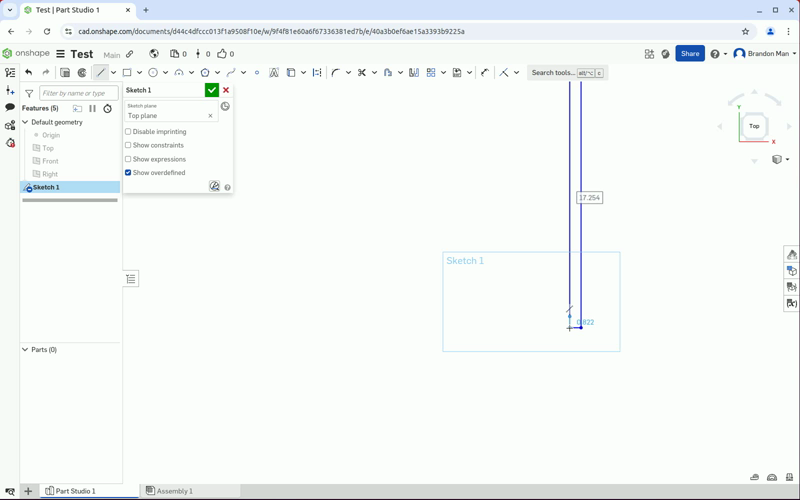
scroll(6)
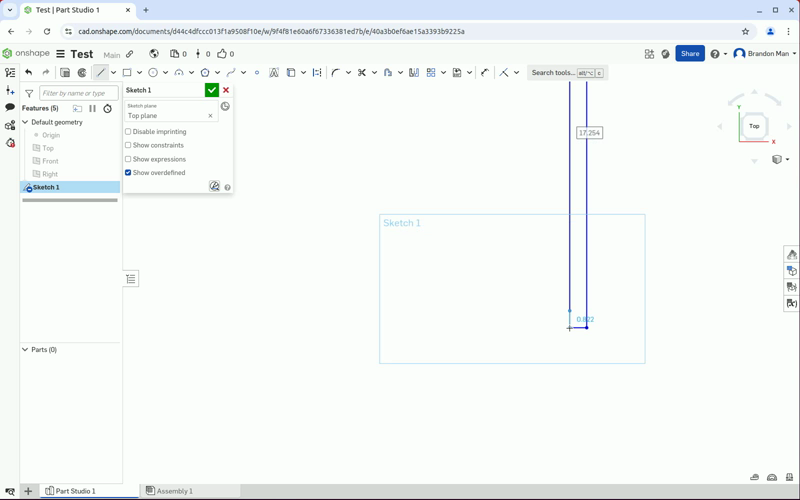
scroll(6)
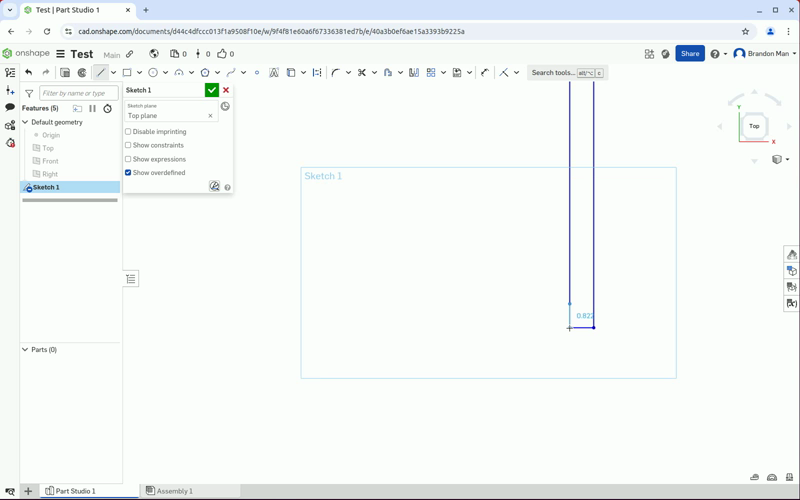
scroll(6)
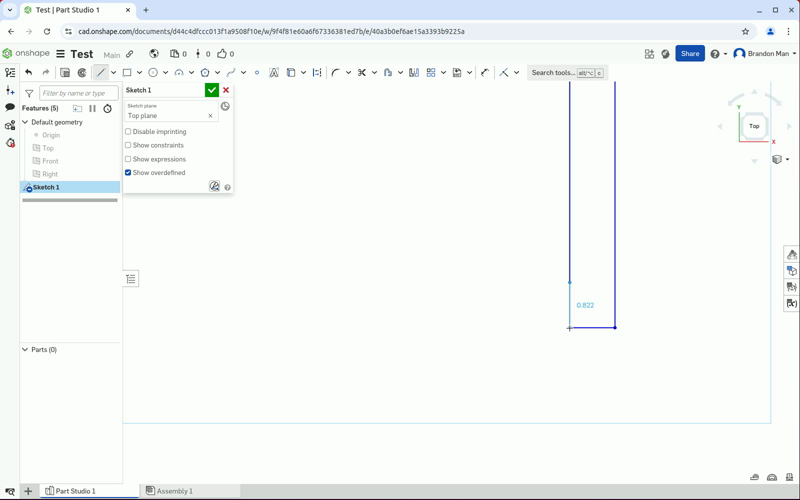
key_up(shift)
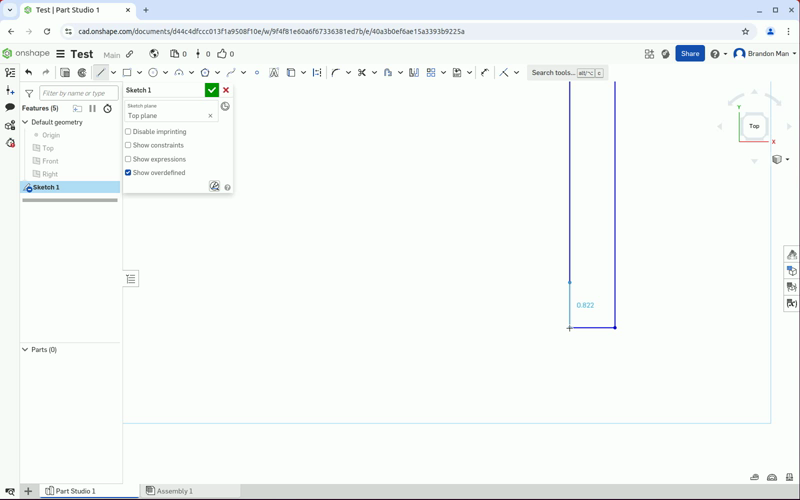
click(569, 327)
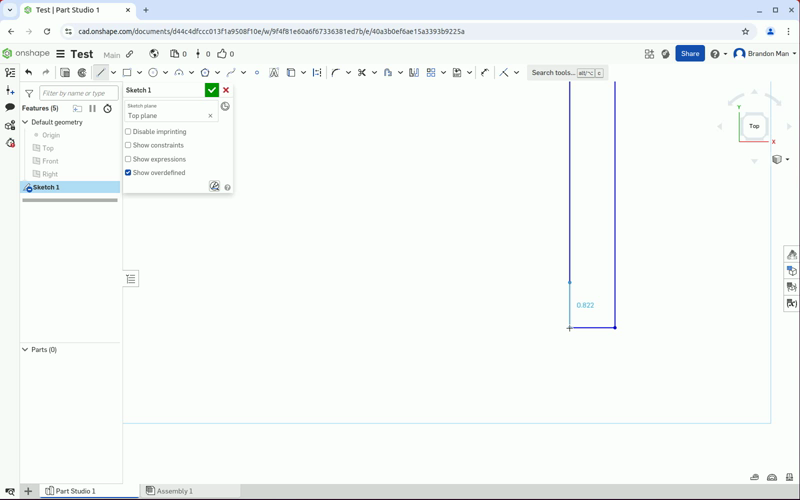
scroll(-6)
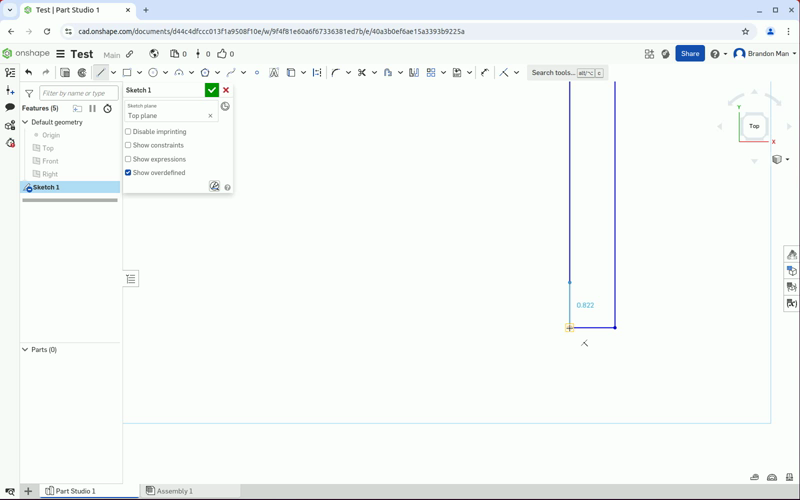
scroll(-6)
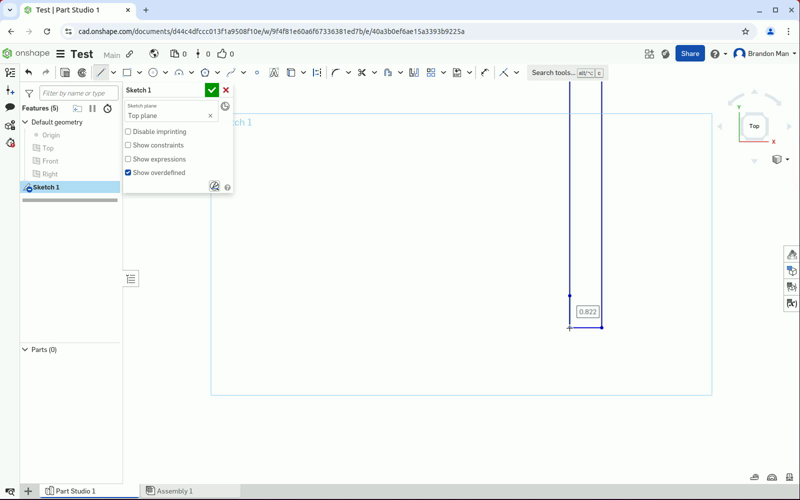
scroll(-6)
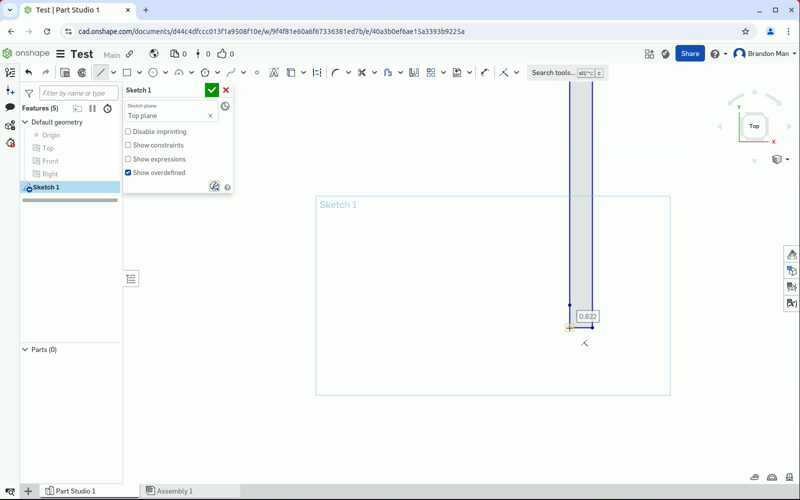
scroll(-6)
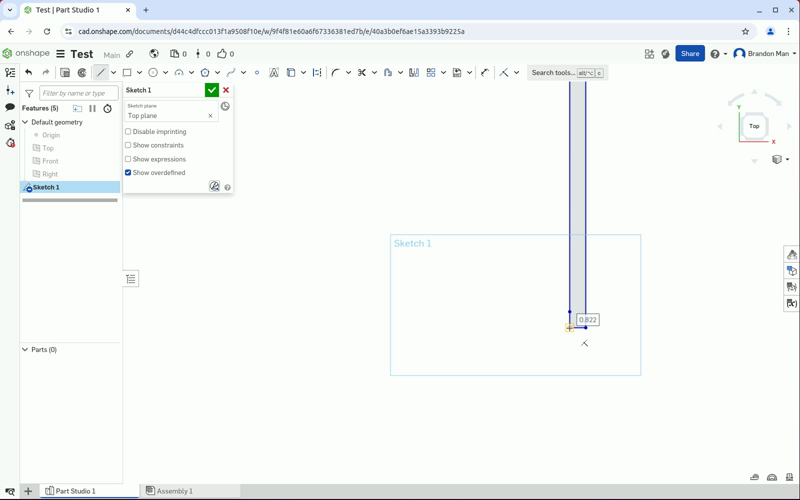
scroll(-6)
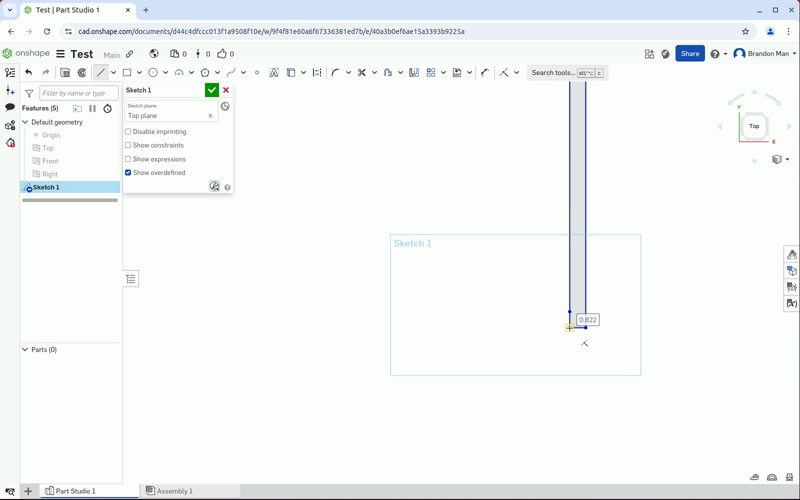
scroll(-6)
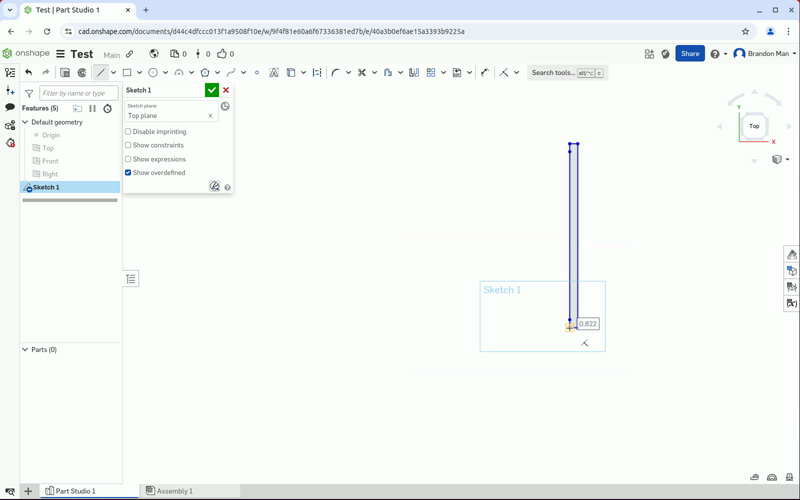
scroll(-6)
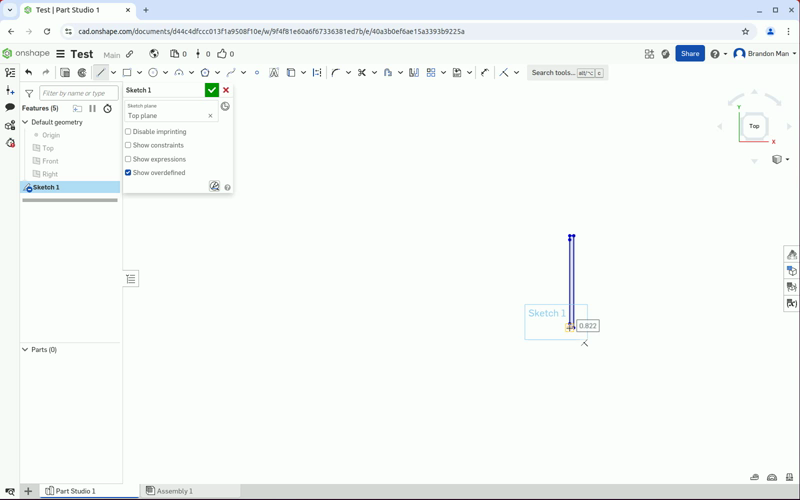
key(esc)
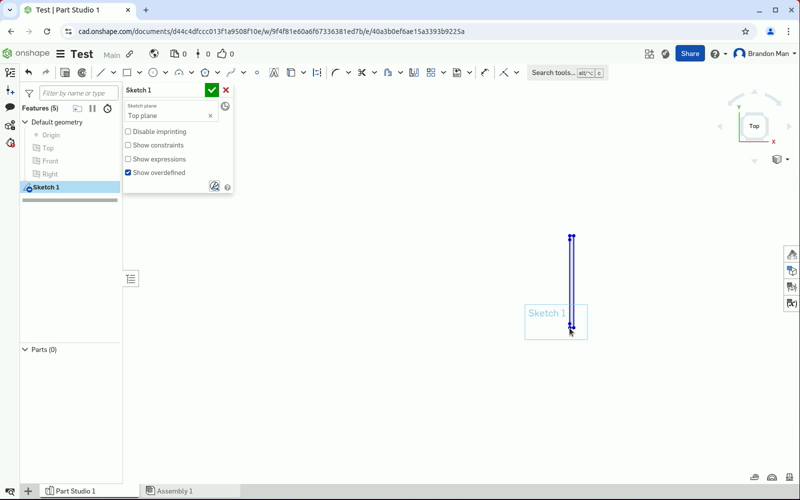
mouse_move(570, 237)
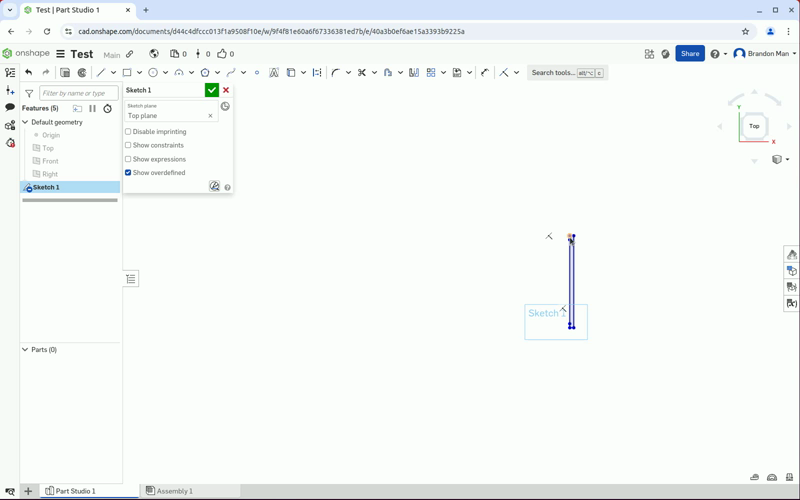
scroll(6)
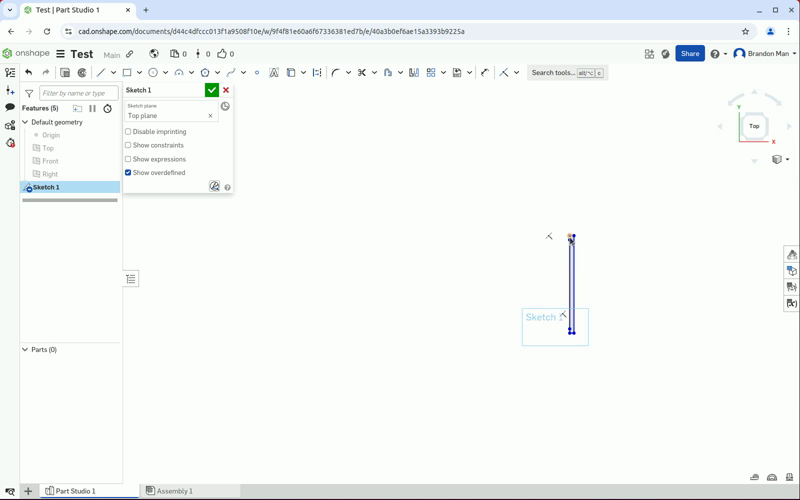
scroll(6)
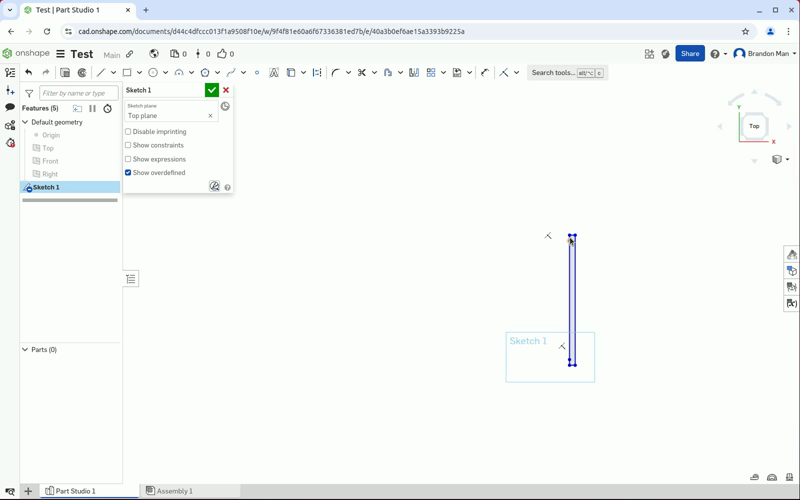
scroll(6)
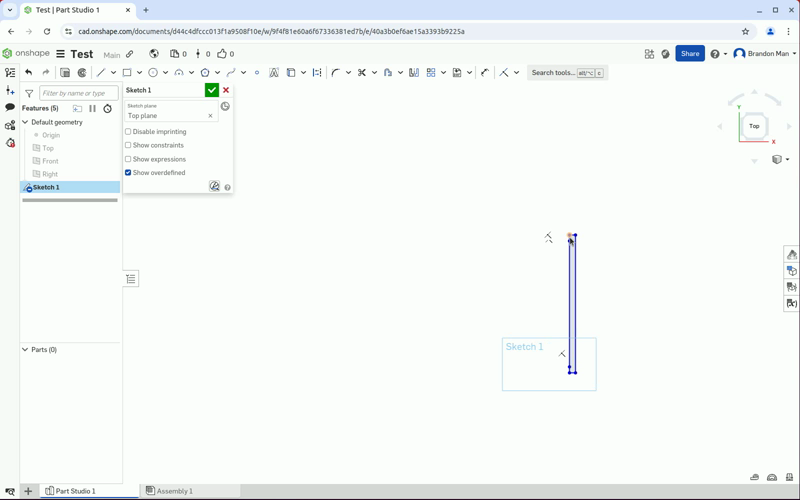
scroll(6)
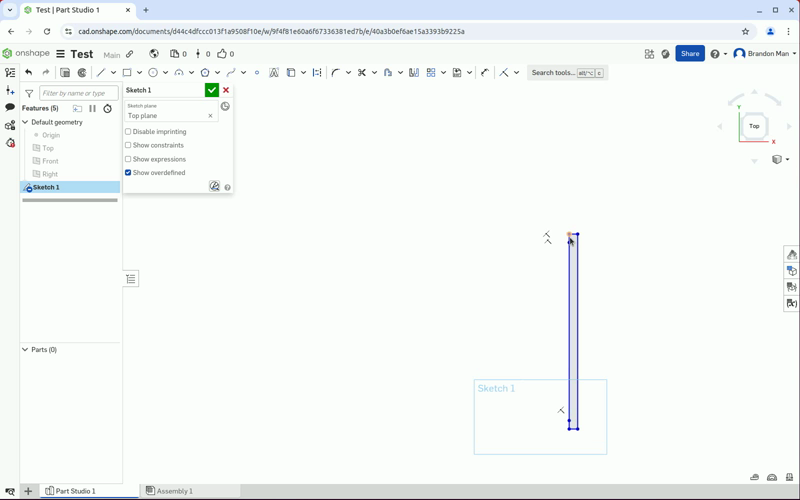
scroll(6)
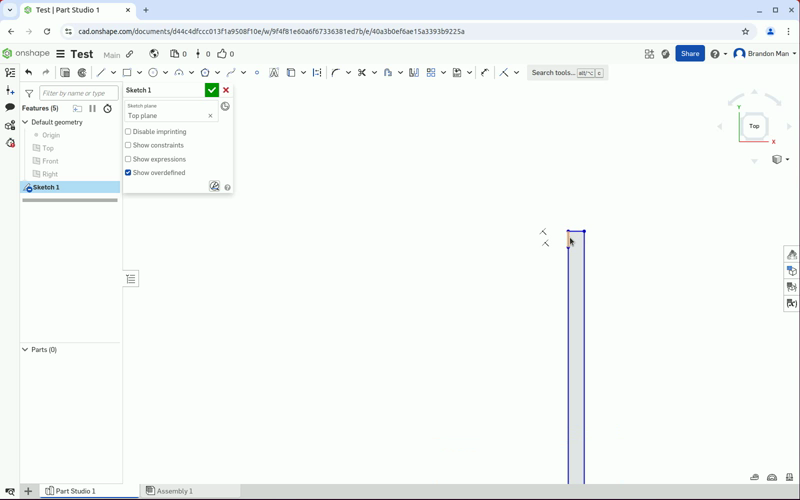
scroll(6)
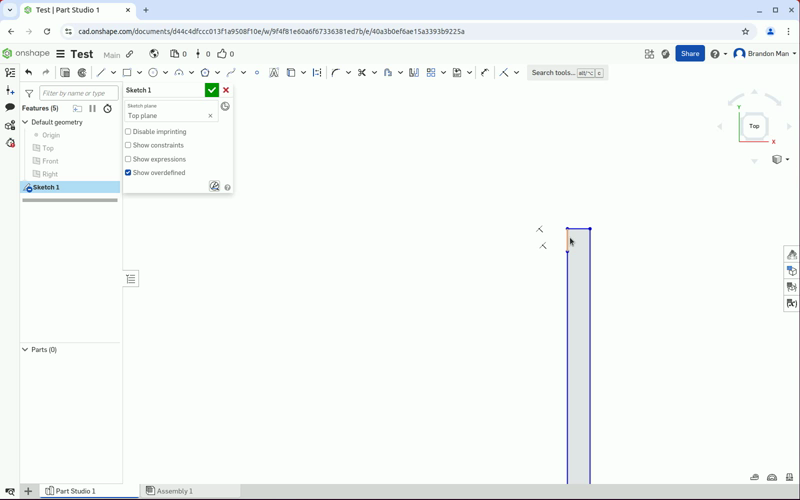
scroll(6)
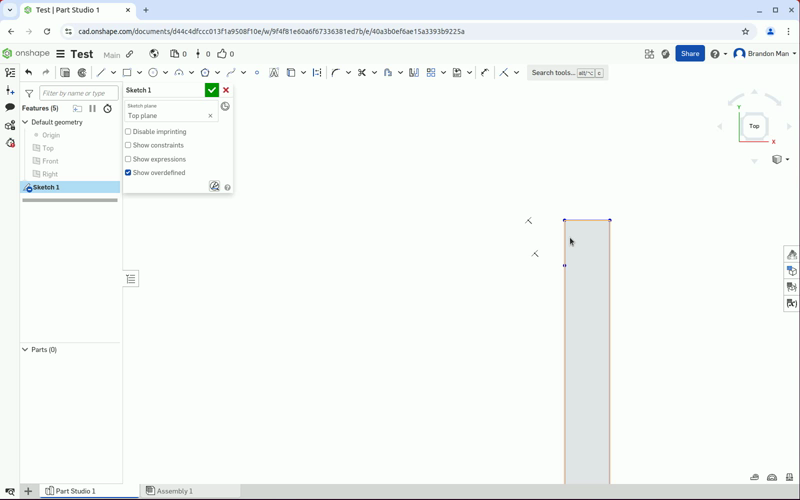
click(570, 237)
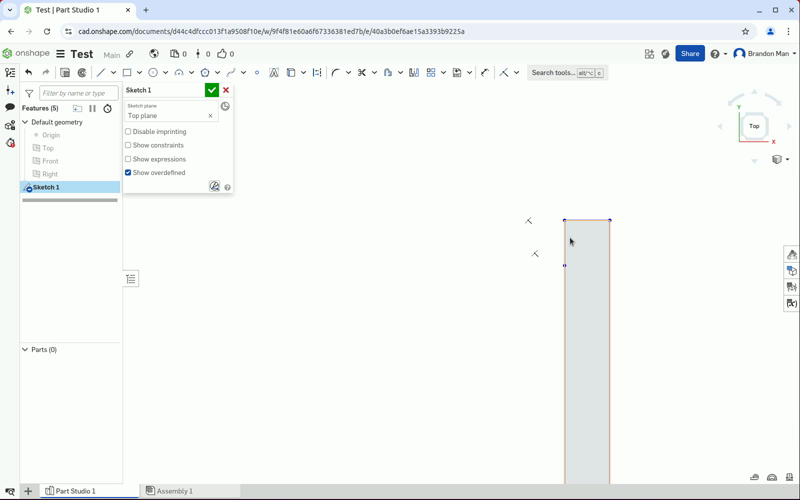
scroll(-6)
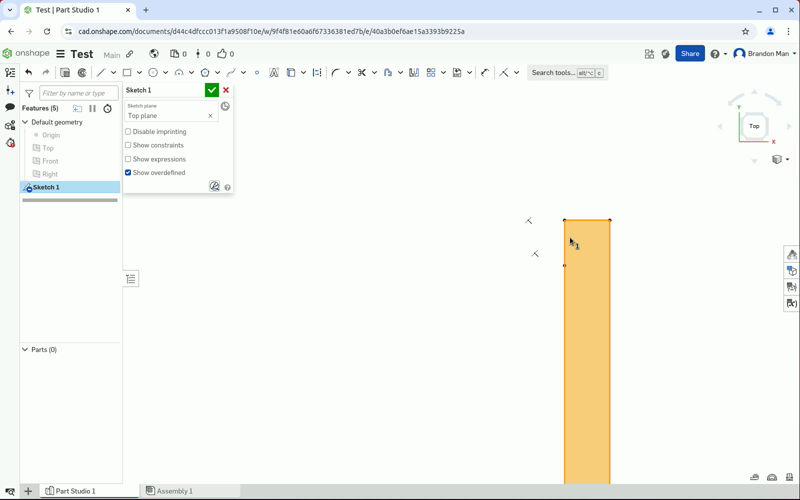
scroll(-6)
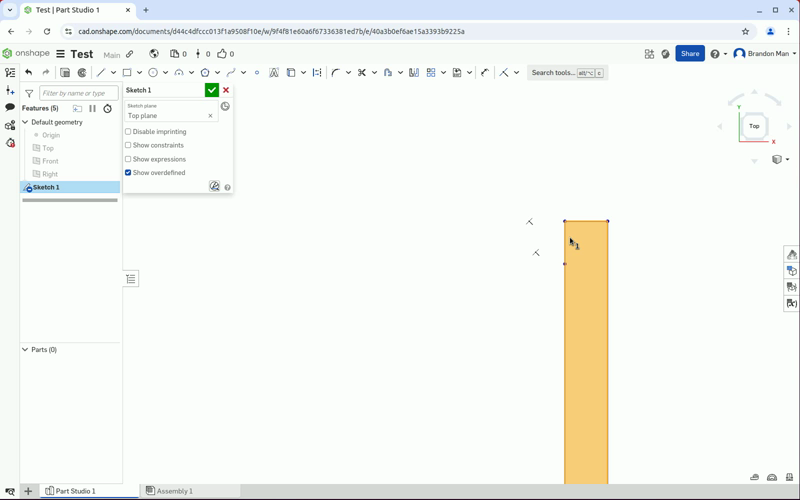
scroll(-6)
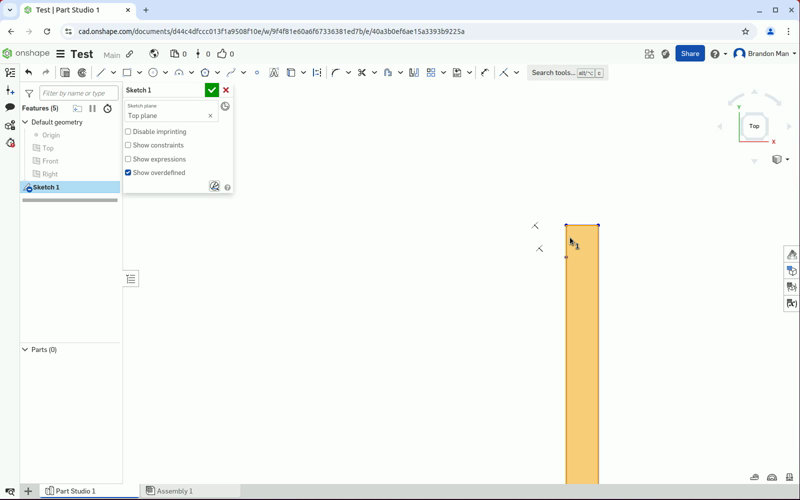
scroll(-6)
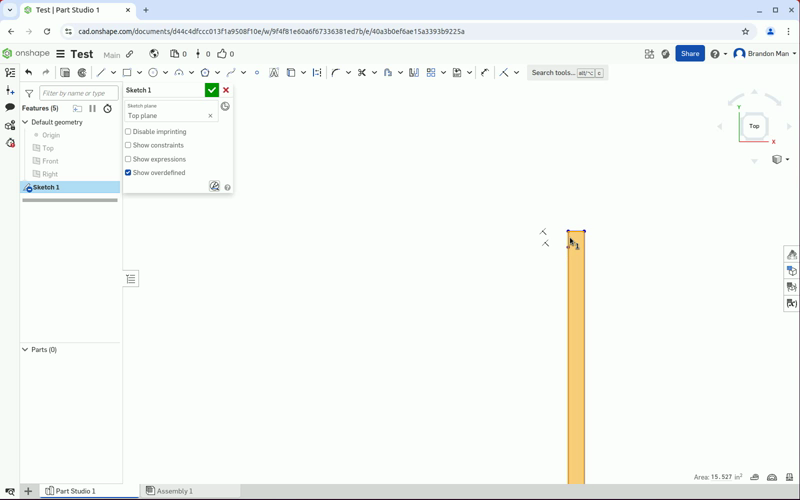
scroll(-6)
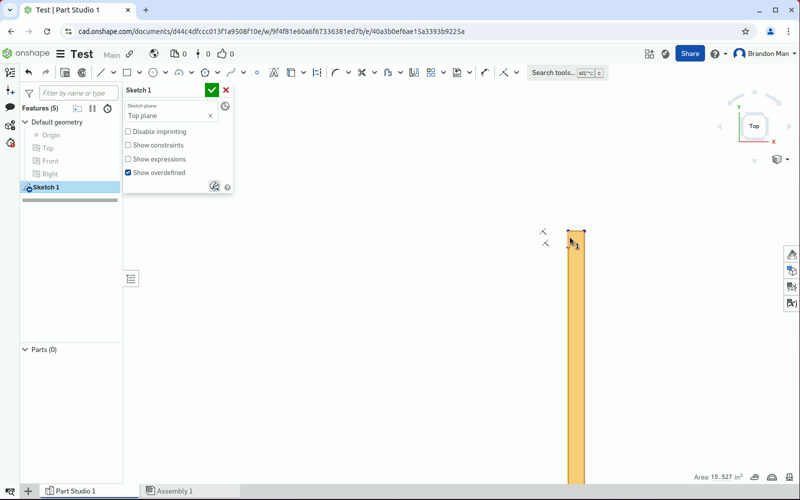
scroll(-6)
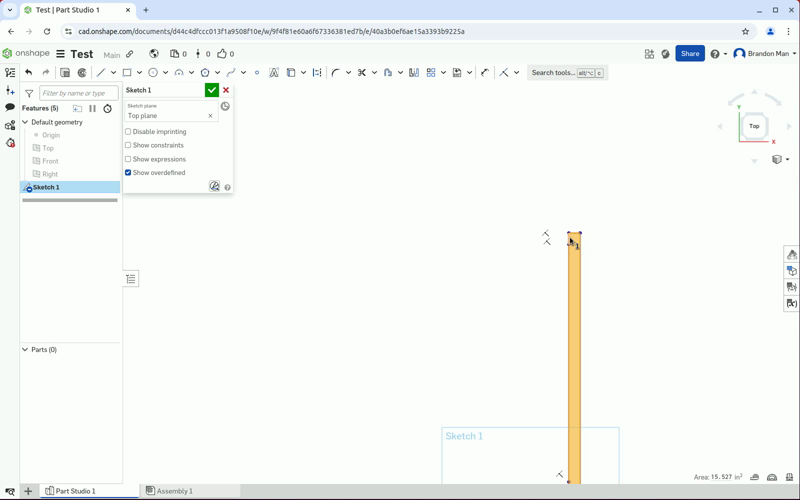
scroll(-6)
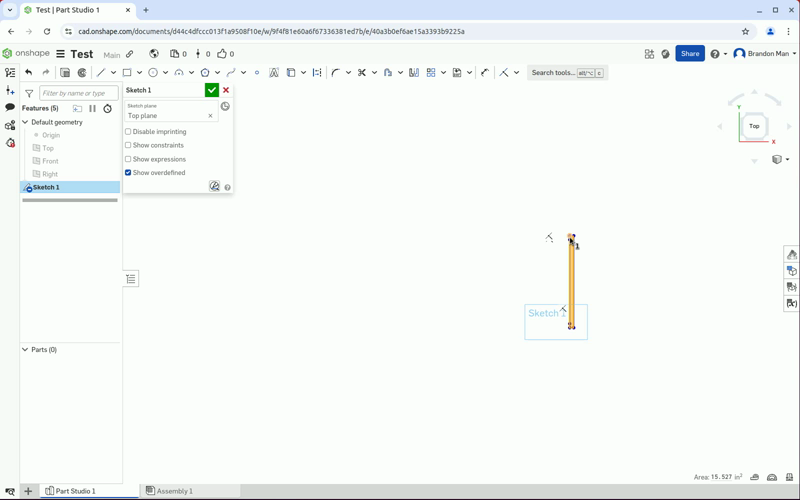
mouse_move(73, 352)
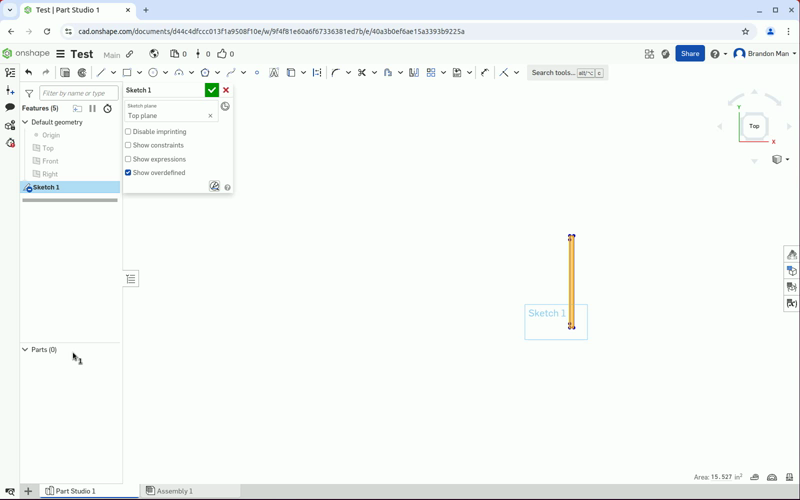
key(shift+y)
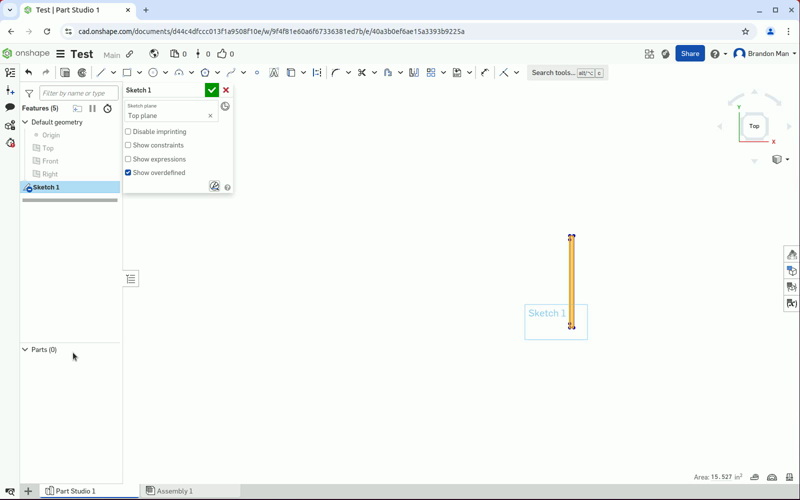
key(shift+e)
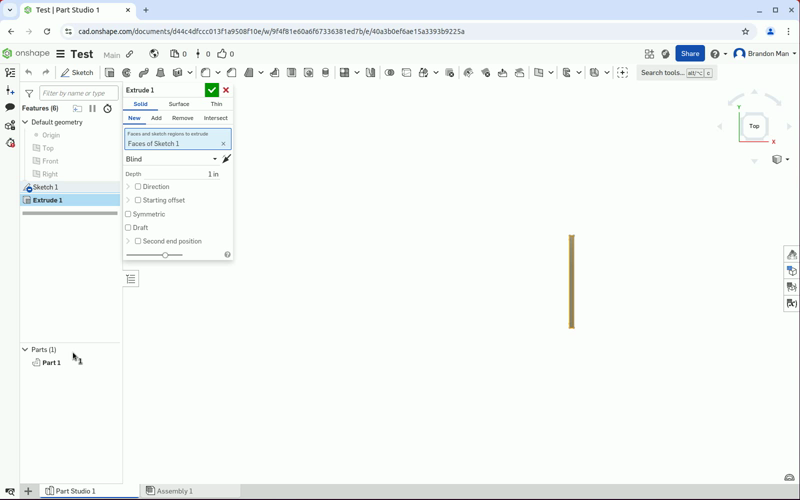
mouse_move(143, 106)
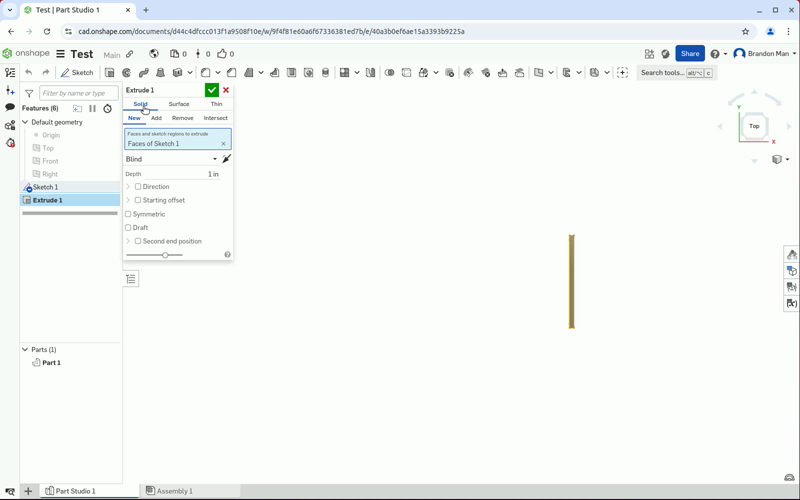
click(143, 106)
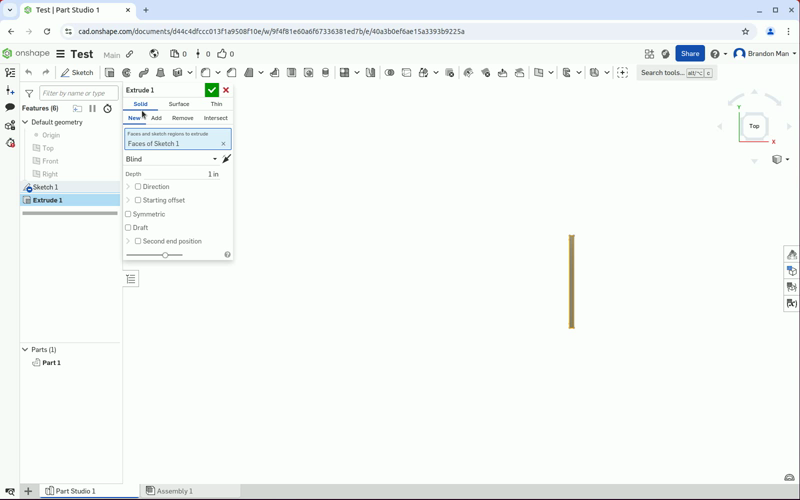
mouse_move(137, 120)
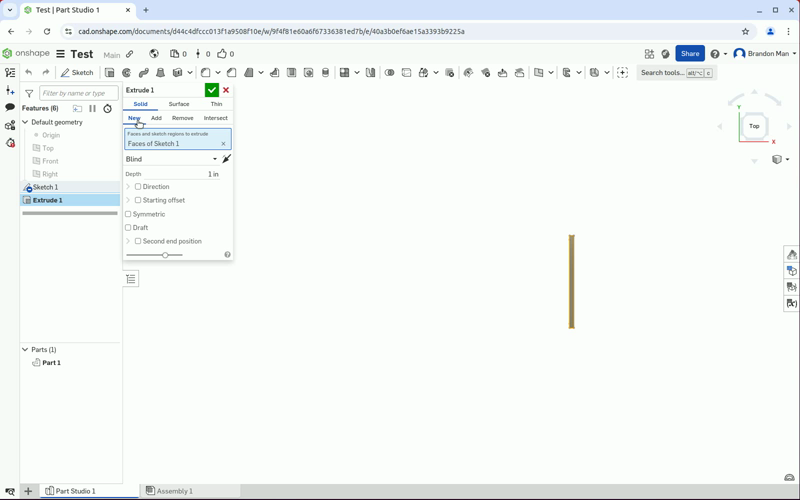
click(137, 120)
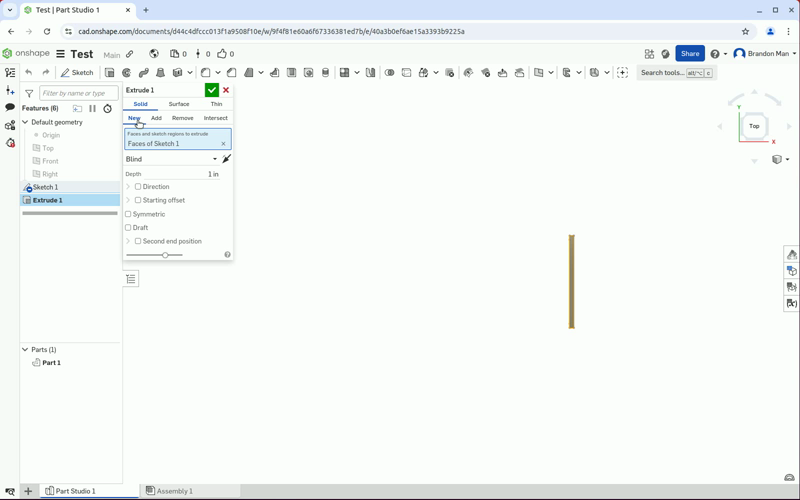
key(tab, 4)
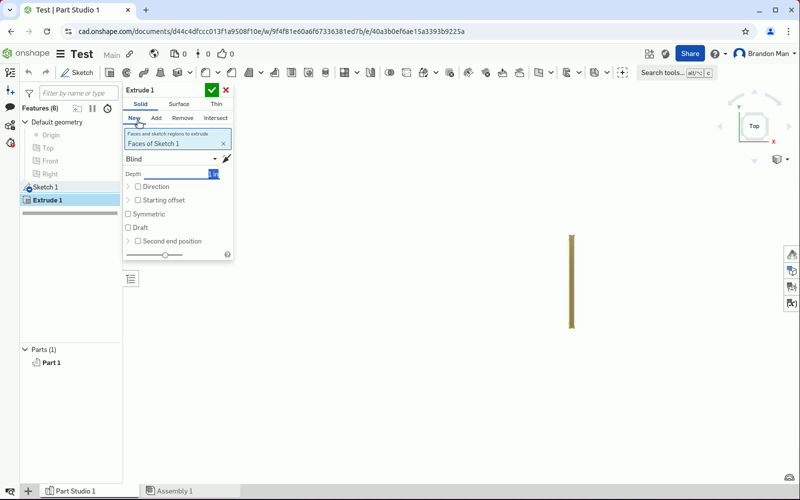
text(12.517)
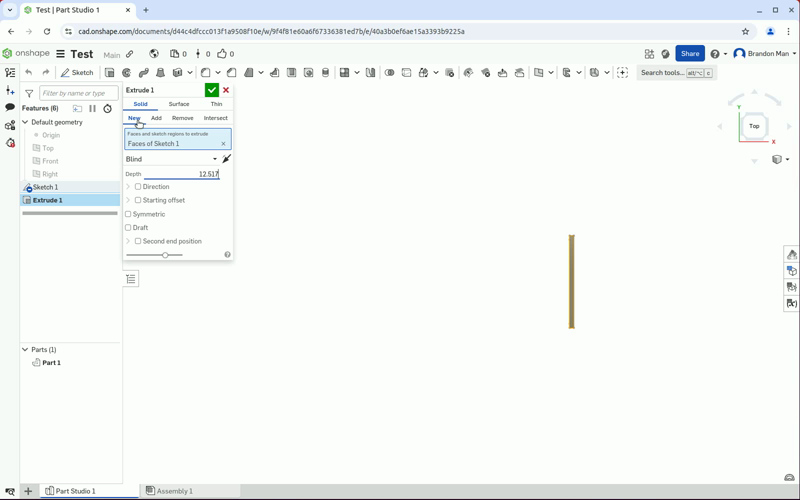
key(enter)
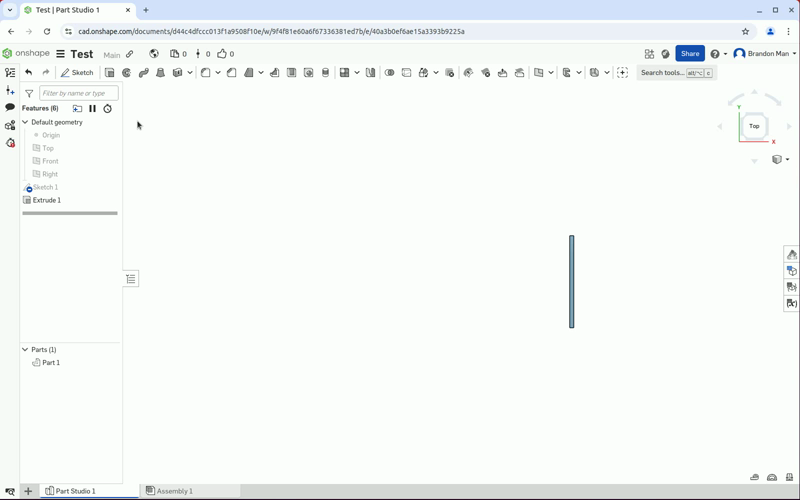
key(shift+h)
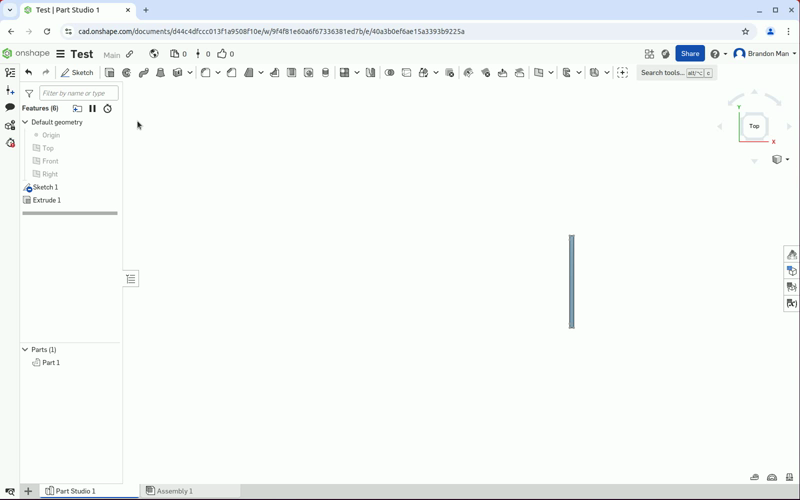
key(shift+h)
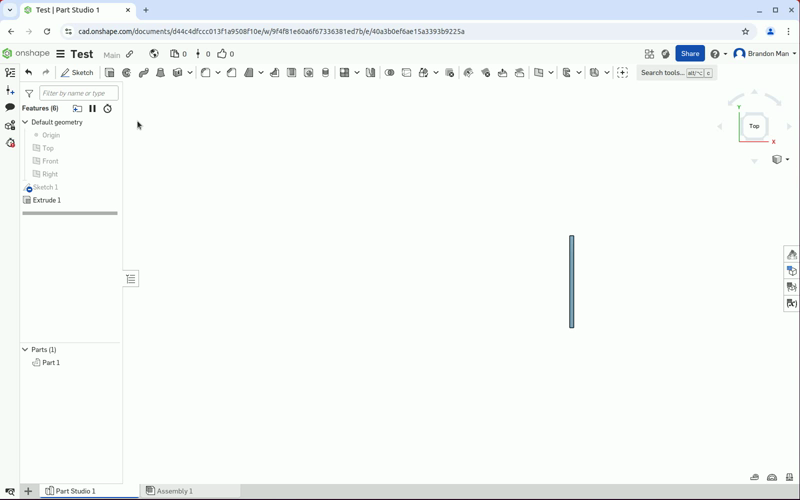
mouse_move(73, 189)
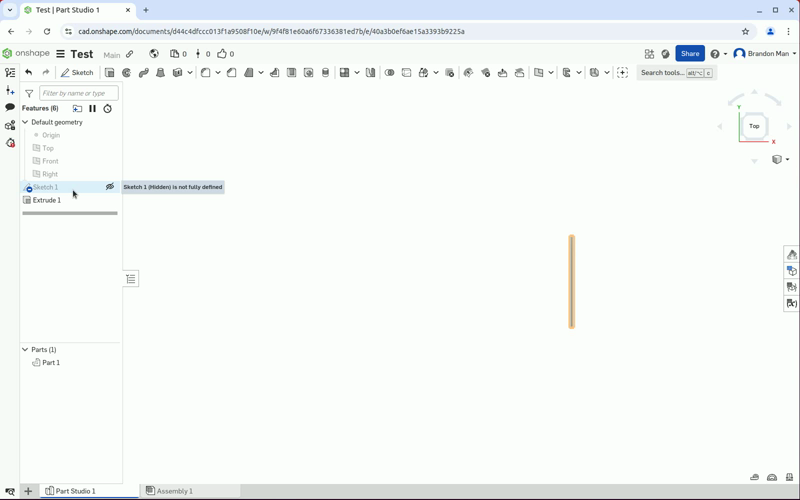
click(73, 189)
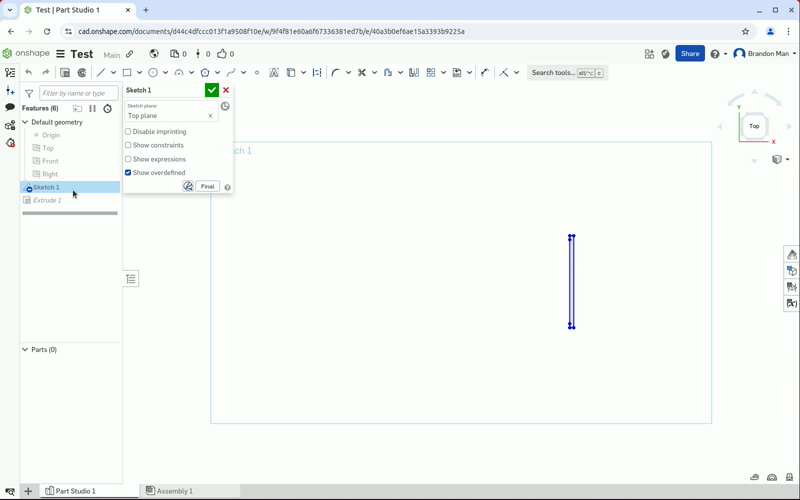
mouse_move(229, 92)
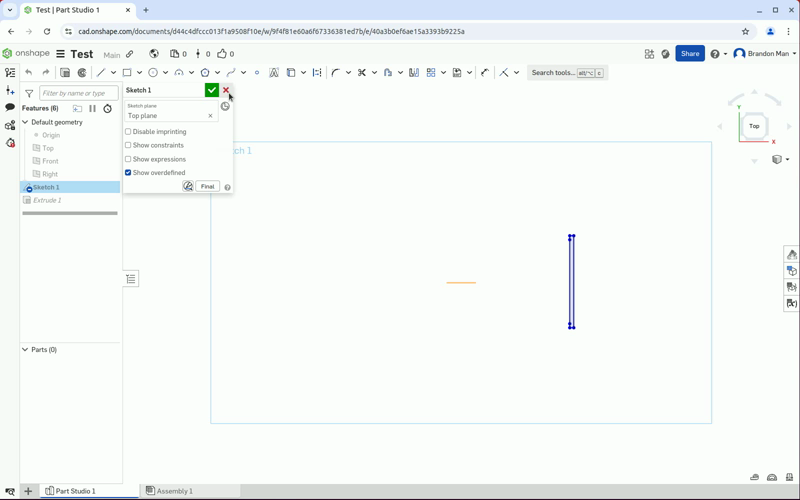
click(229, 92)
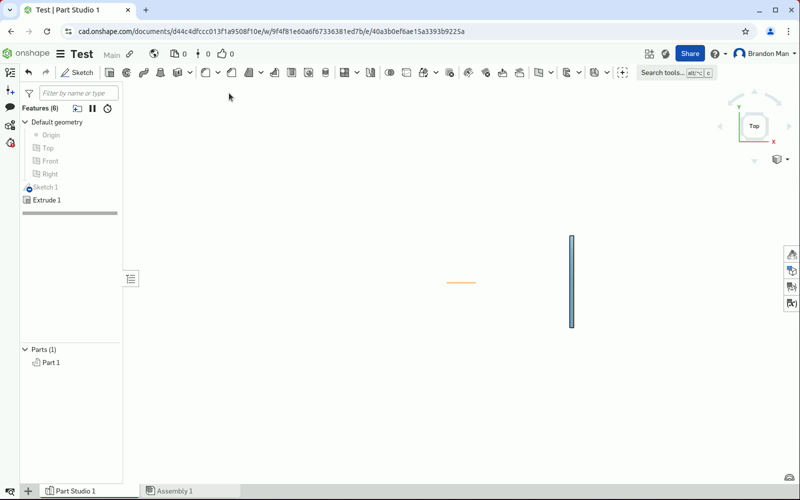
mouse_move(73, 352)
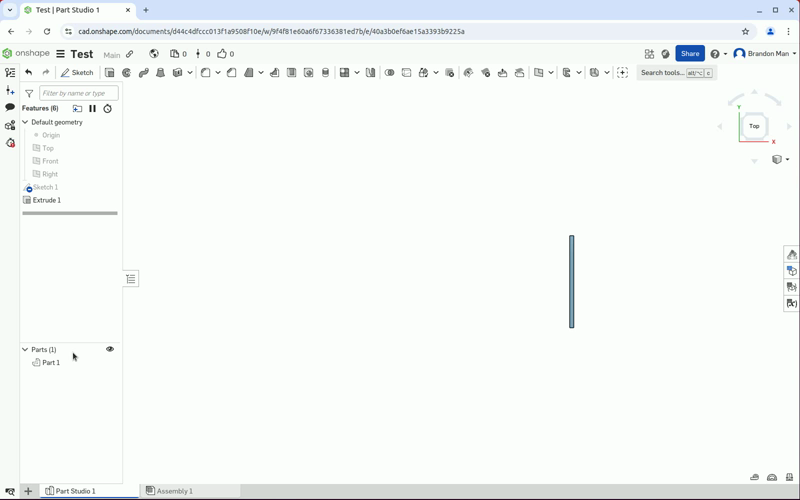
key(y)
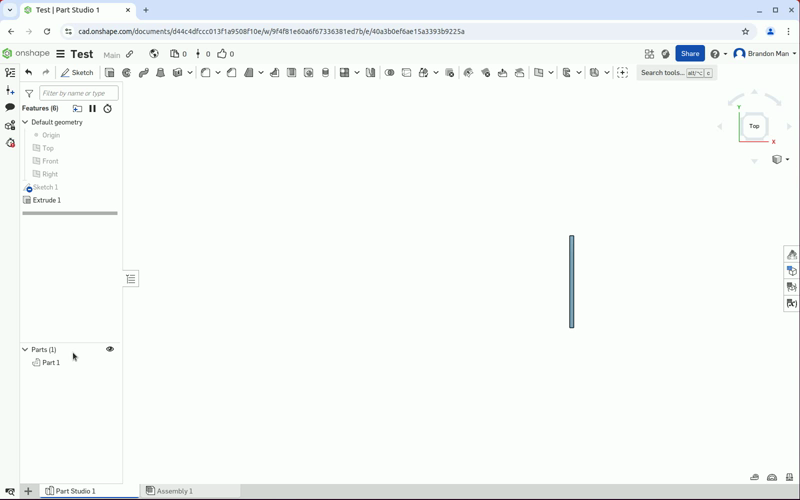
key(shift+p)
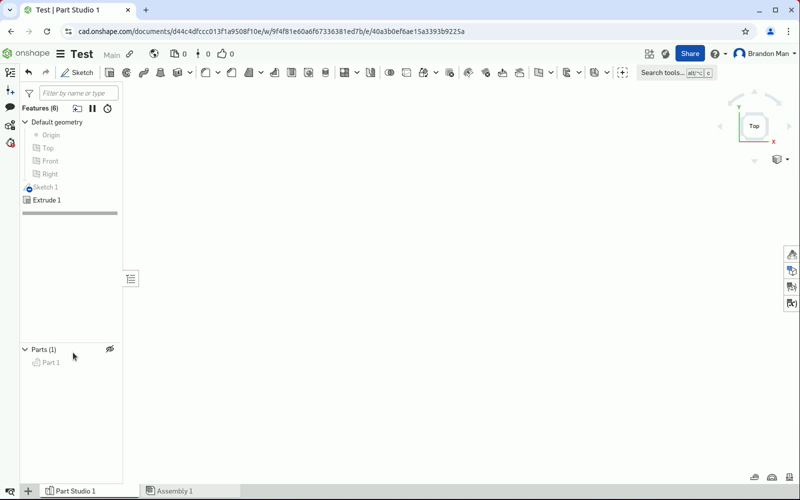
key(space)
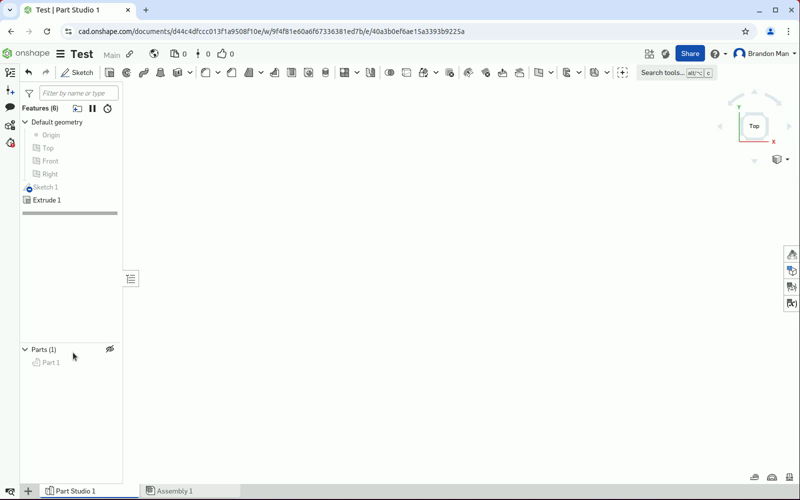
key_down(shift)
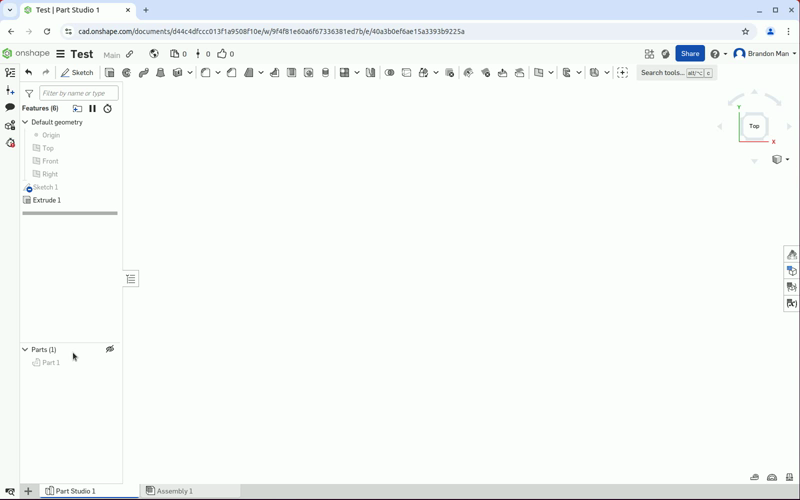
key(up)
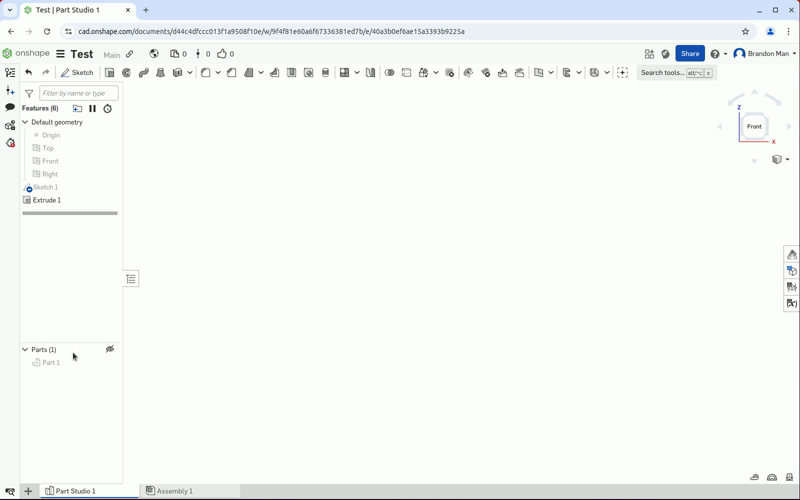
key_up(shift)
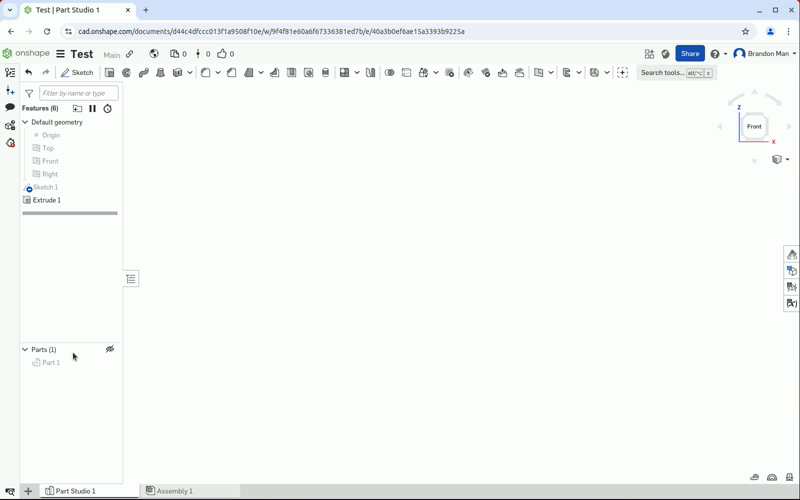
key(space)
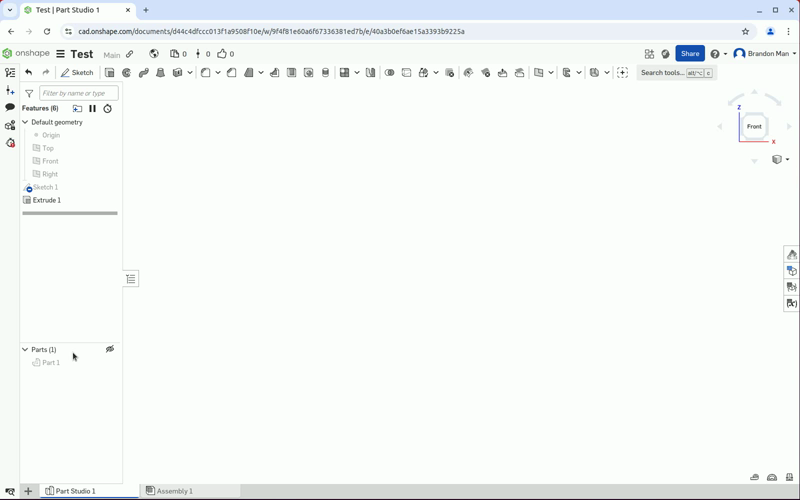
key_down(shift)
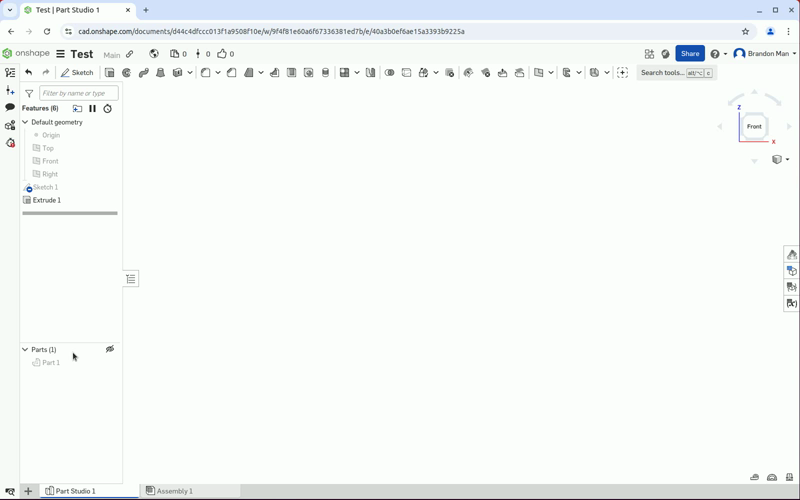
key(left)
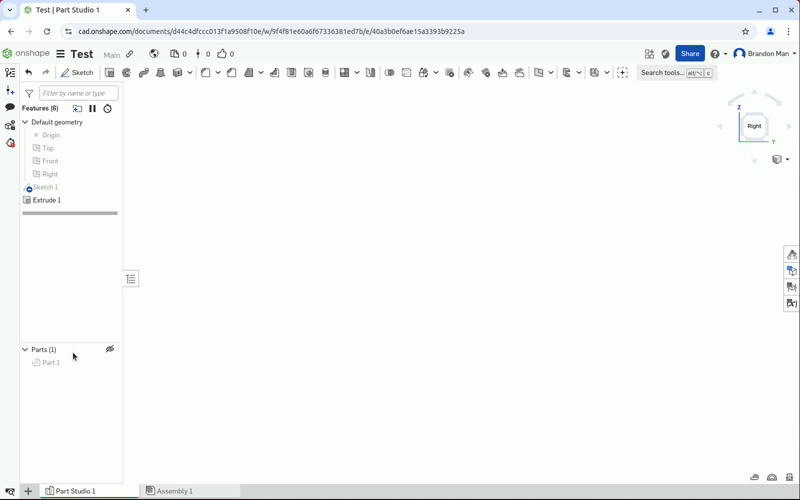
key_up(shift)
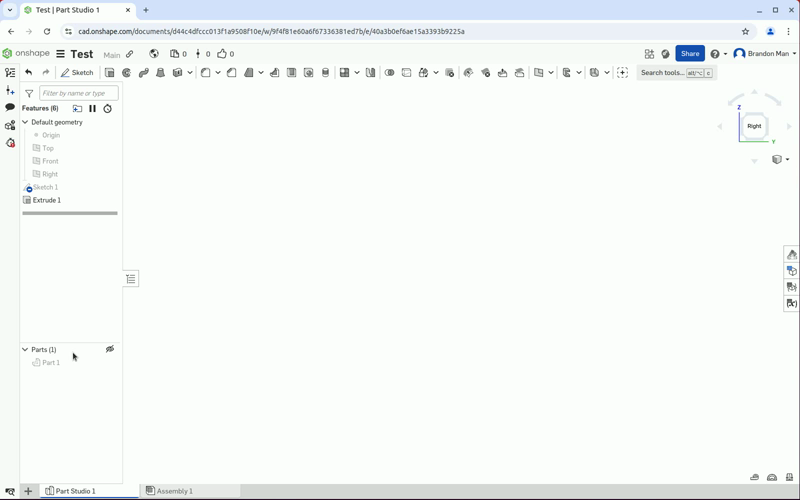
mouse_move(73, 352)
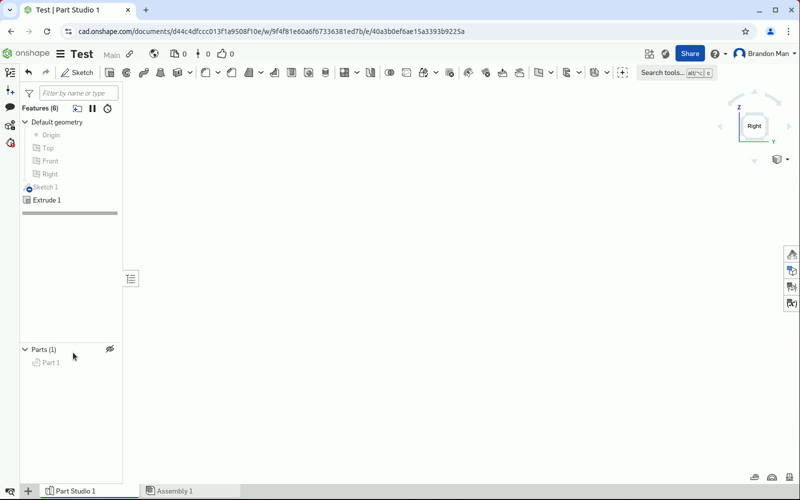
key(shift+y)
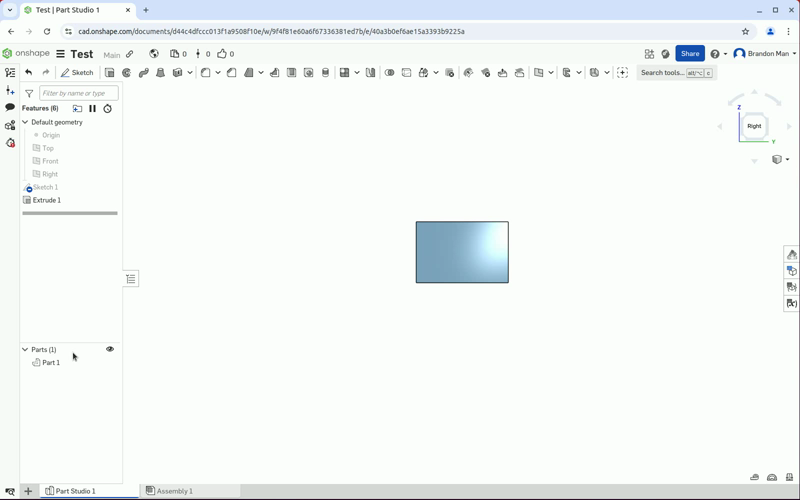
mouse_move(541, 75)
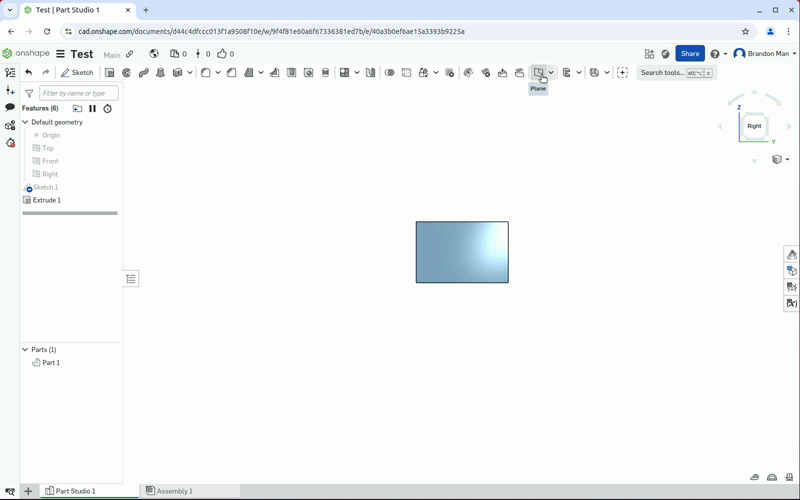
click(541, 75)
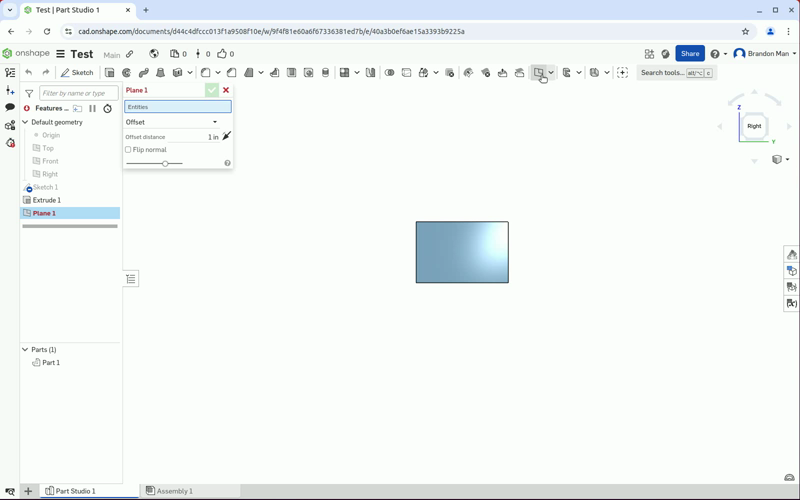
mouse_move(73, 176)
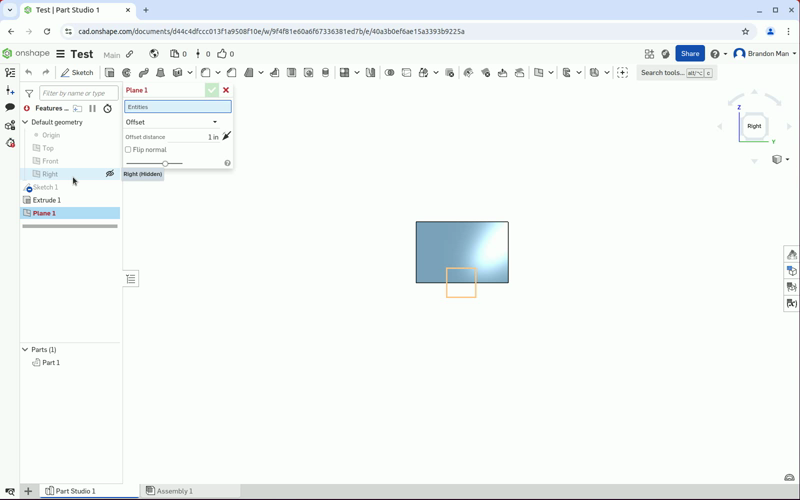
click(73, 176)
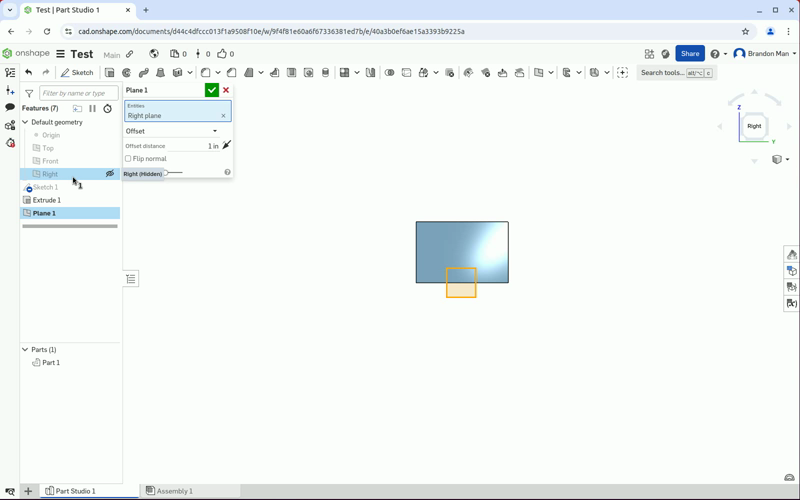
key(tab, 2)
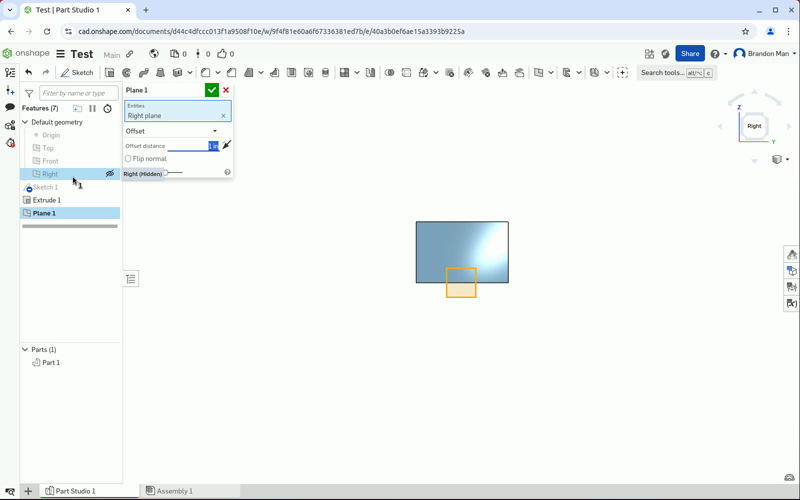
text(23.108)
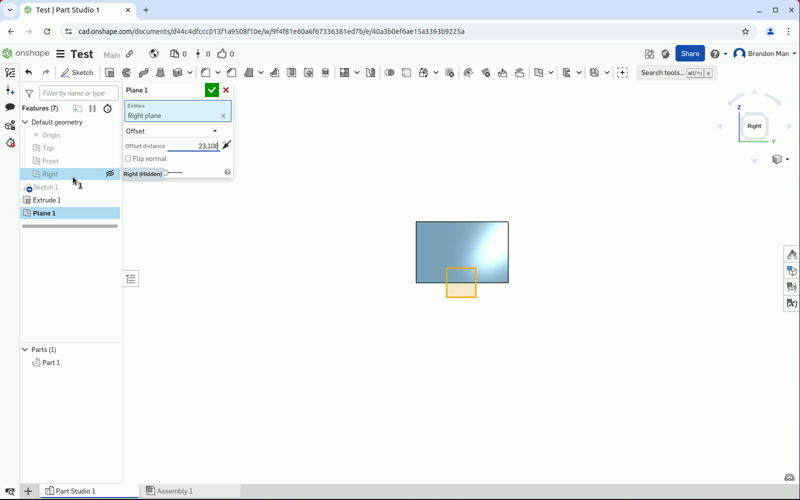
key(enter, 2)
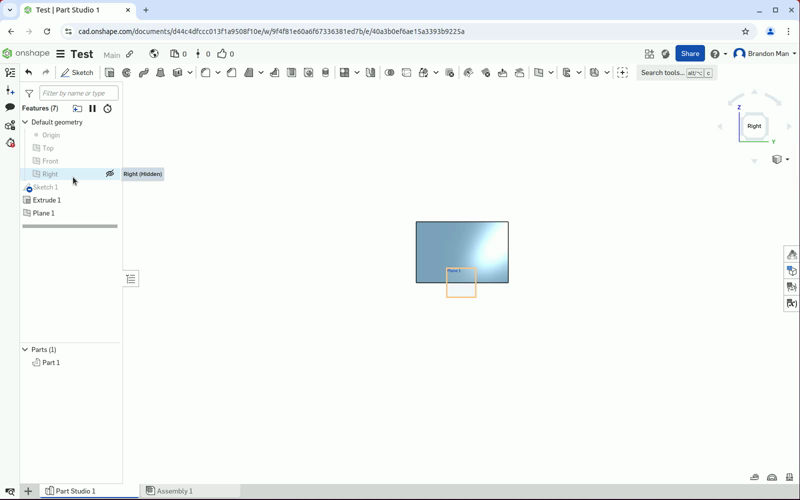
key(shift+s)
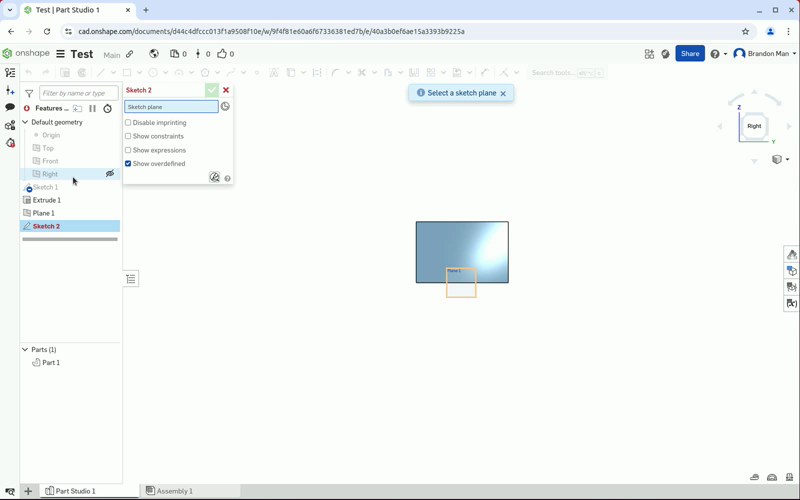
mouse_move(73, 215)
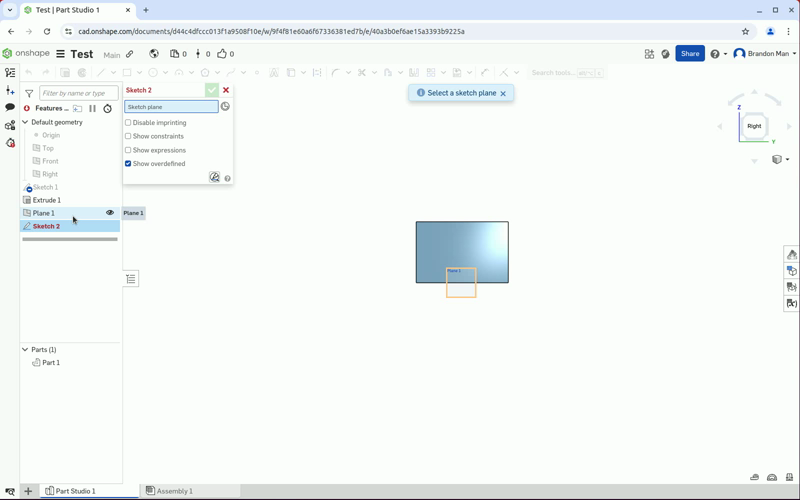
click(73, 215)
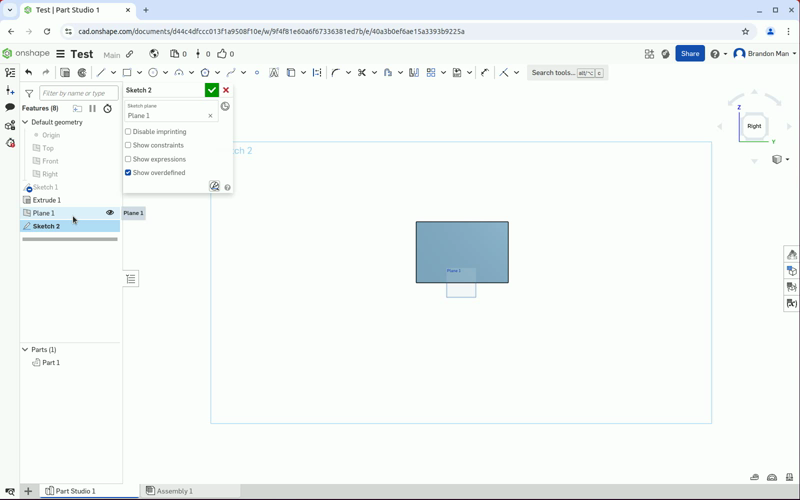
mouse_move(73, 352)
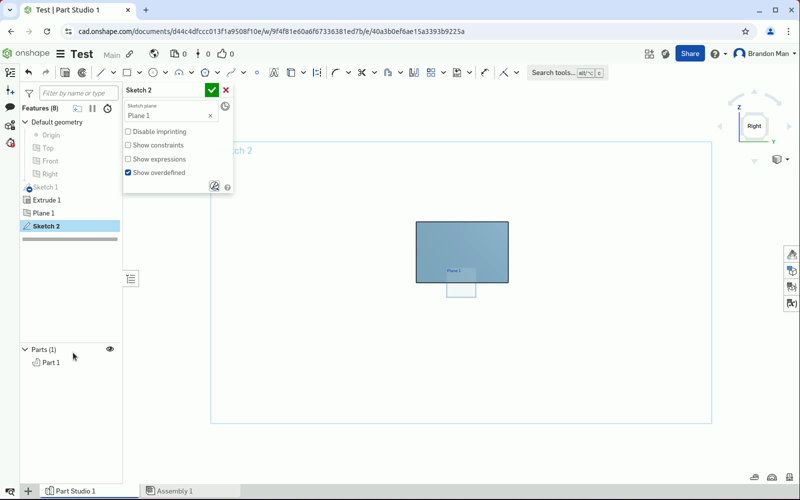
key(y)
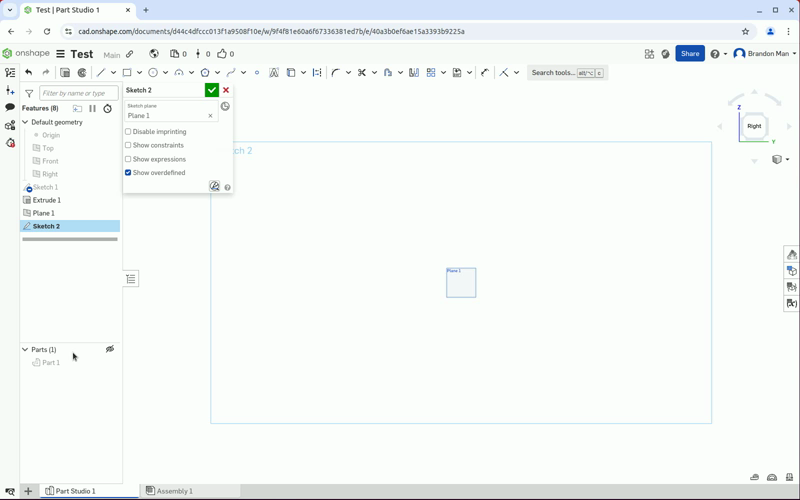
key(l)
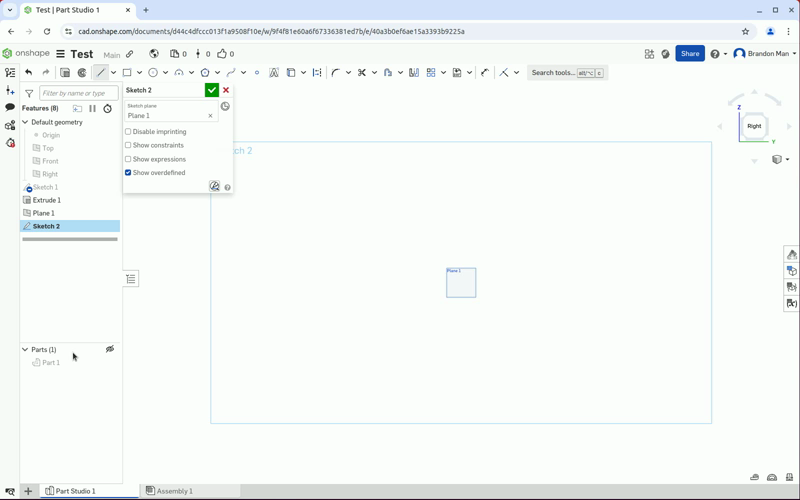
key_down(shift)
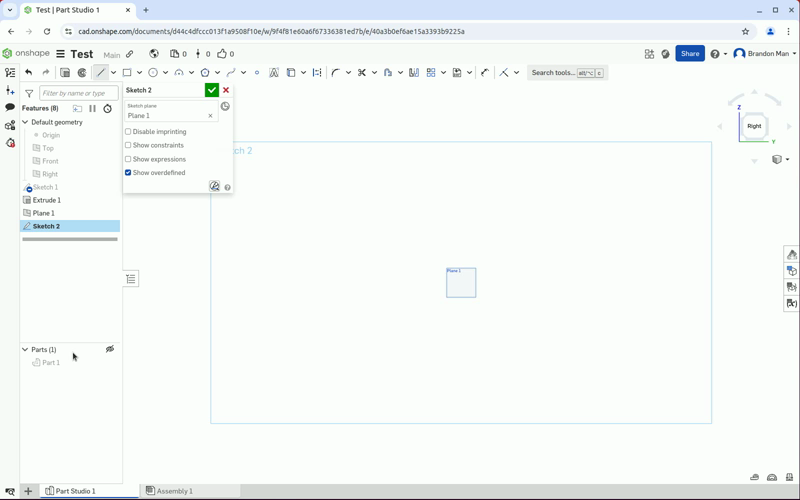
mouse_move(443, 282)
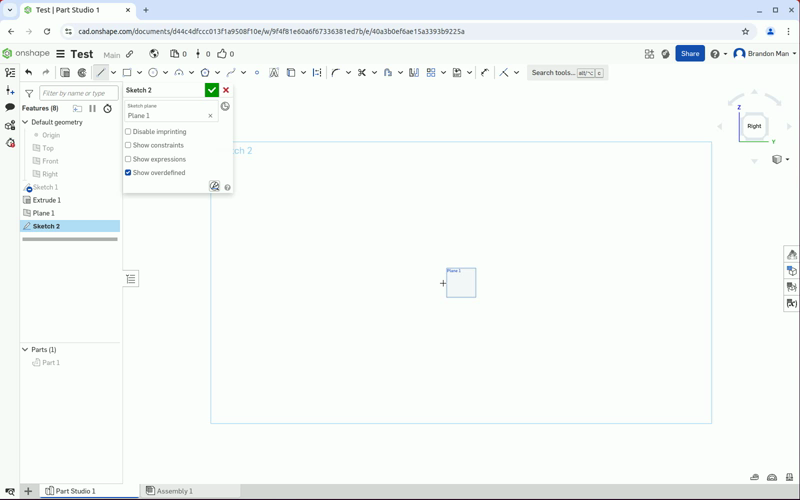
click(443, 282)
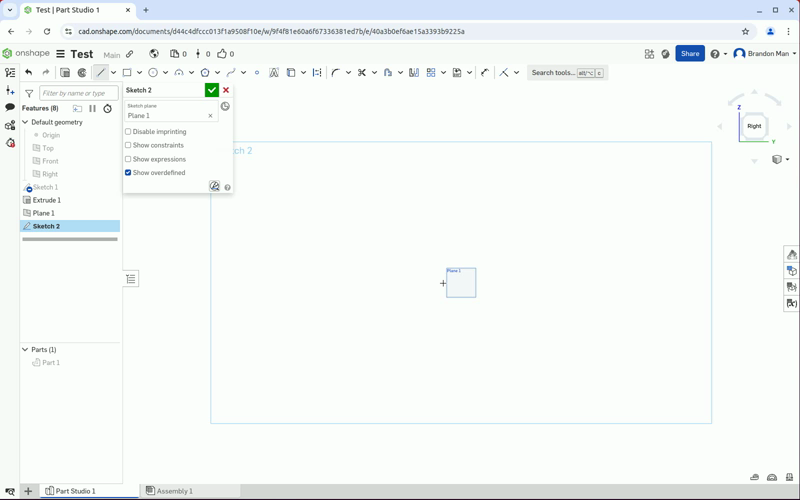
key_up(shift)
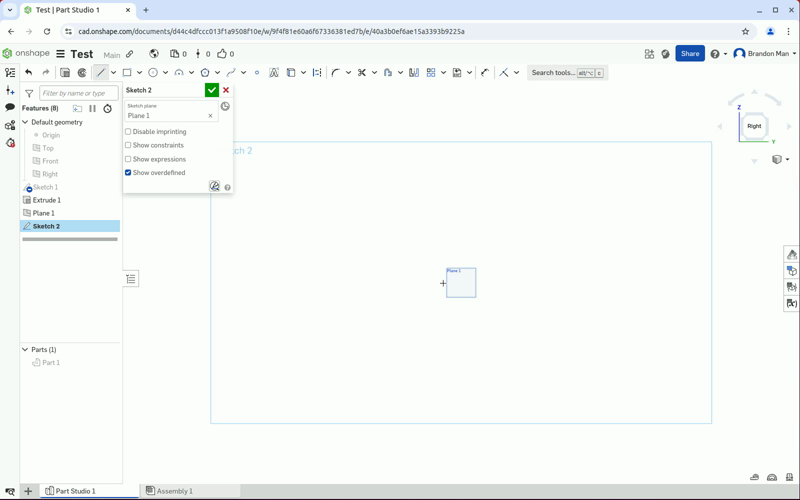
key_down(shift)
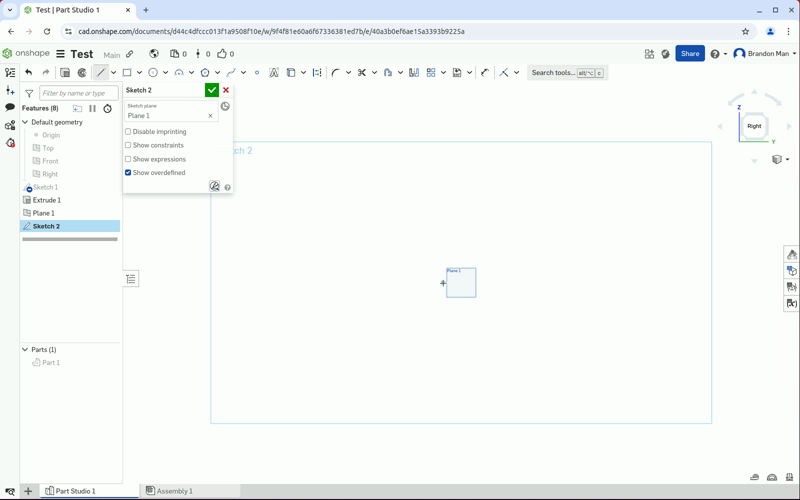
mouse_move(504, 282)
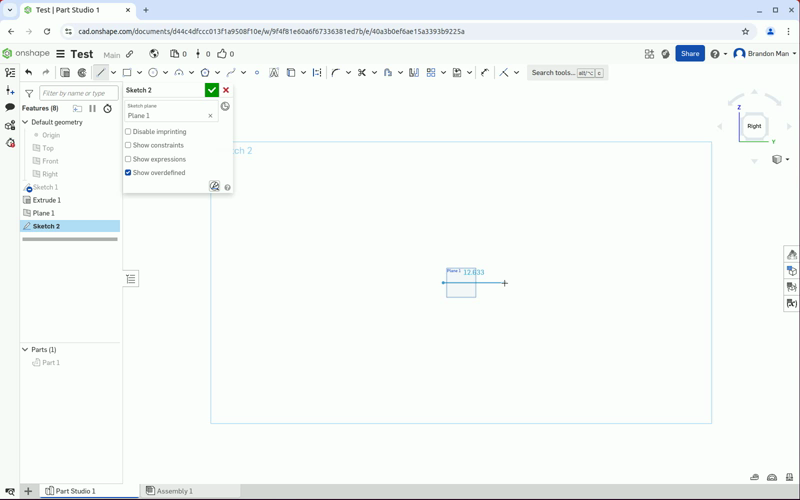
click(504, 282)
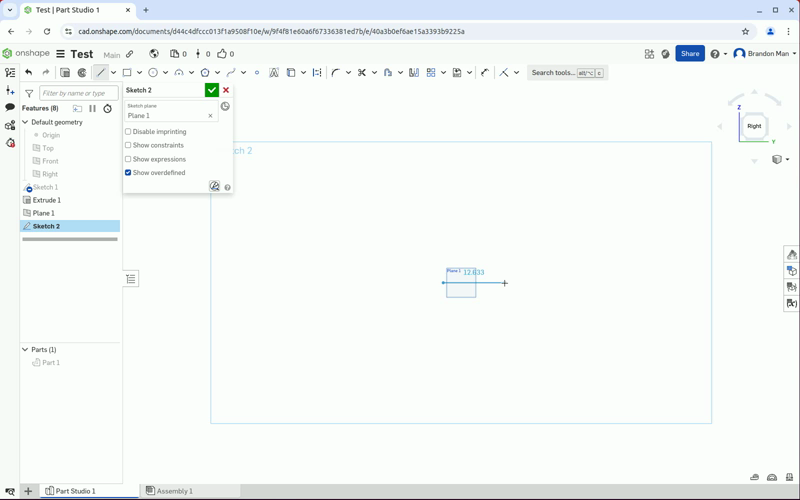
key_up(shift)
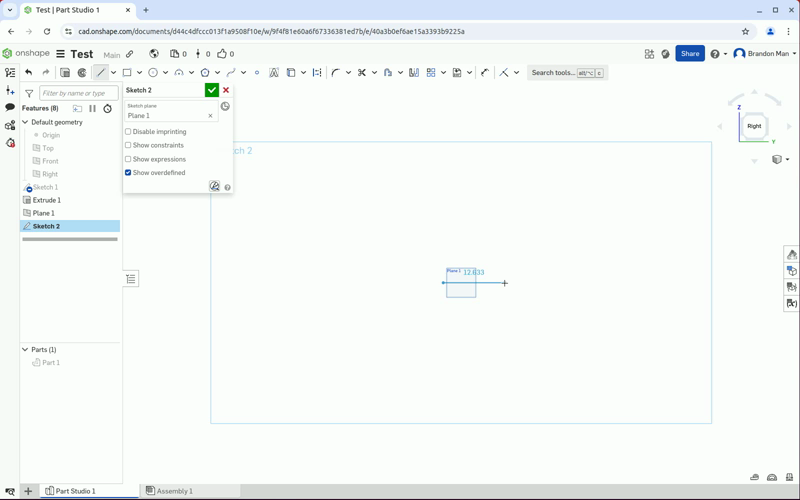
key_down(shift)
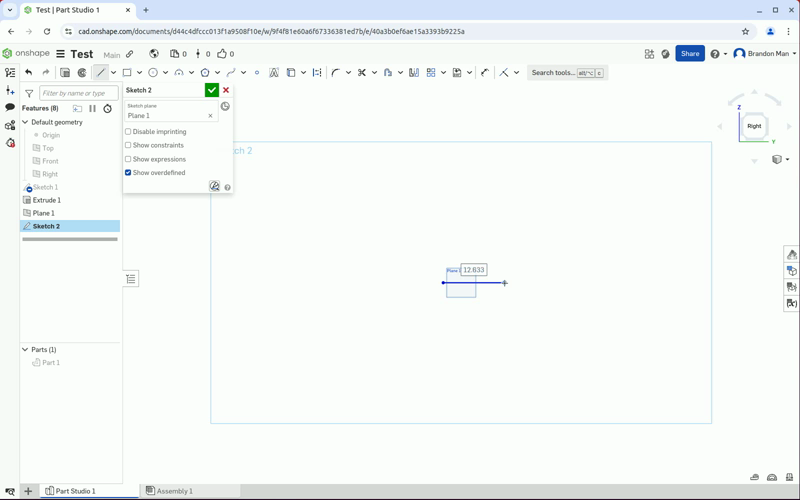
mouse_move(534, 282)
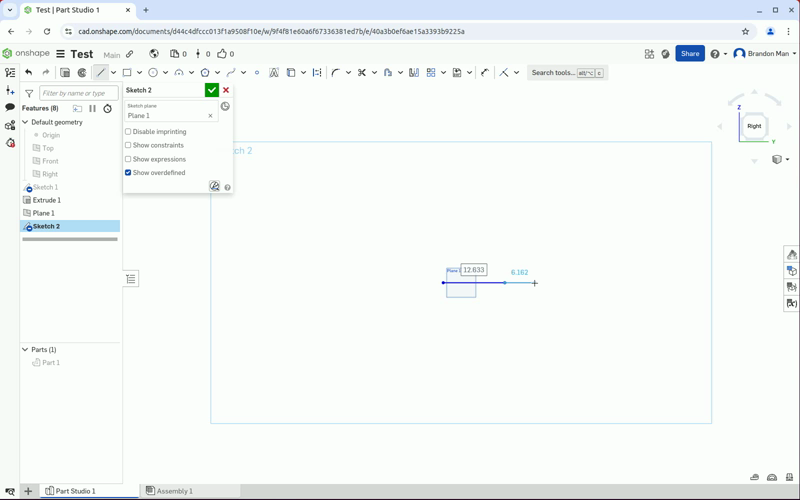
mouse_move(504, 229)
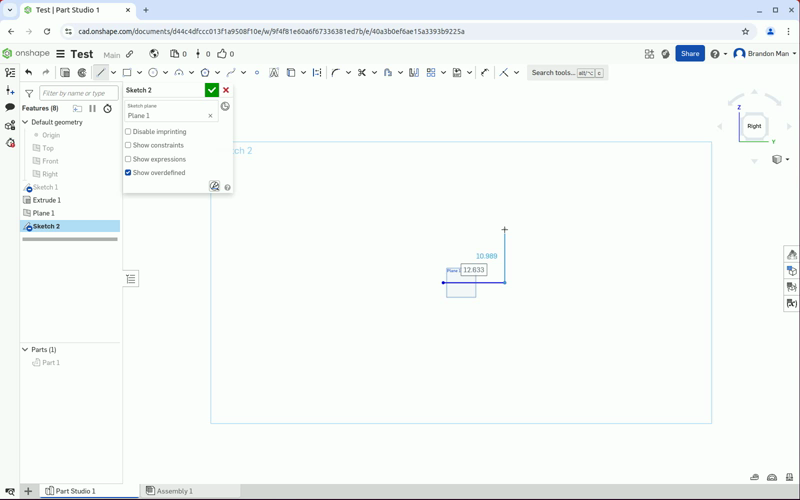
click(504, 229)
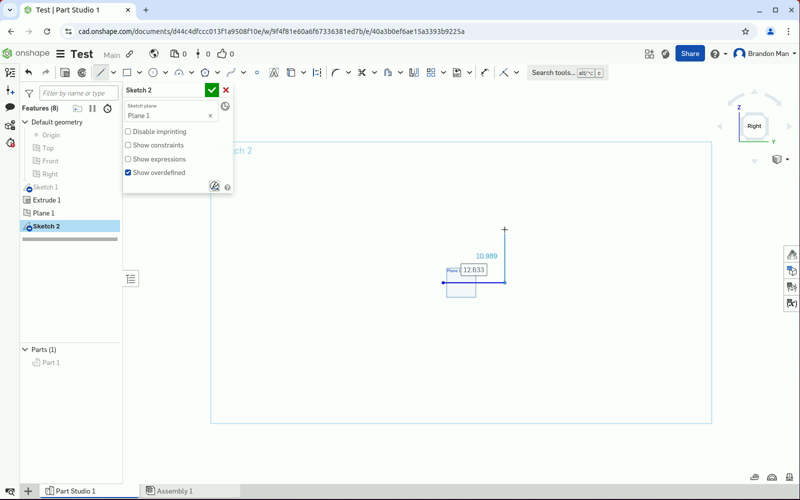
key_up(shift)
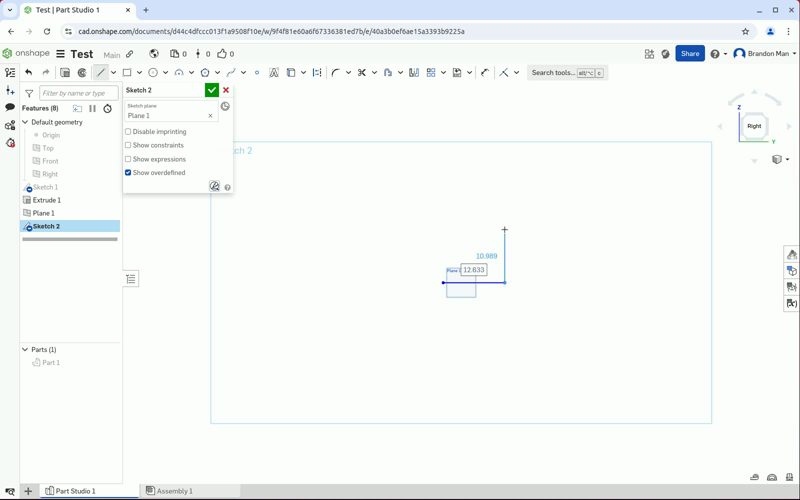
key_down(shift)
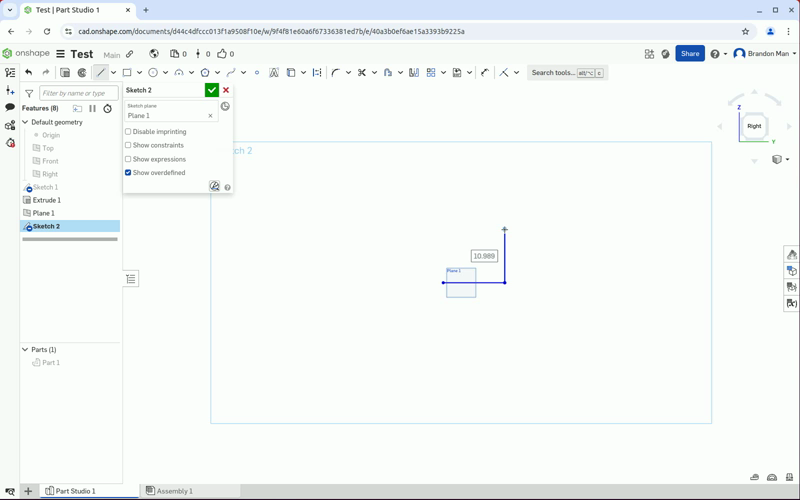
mouse_move(443, 229)
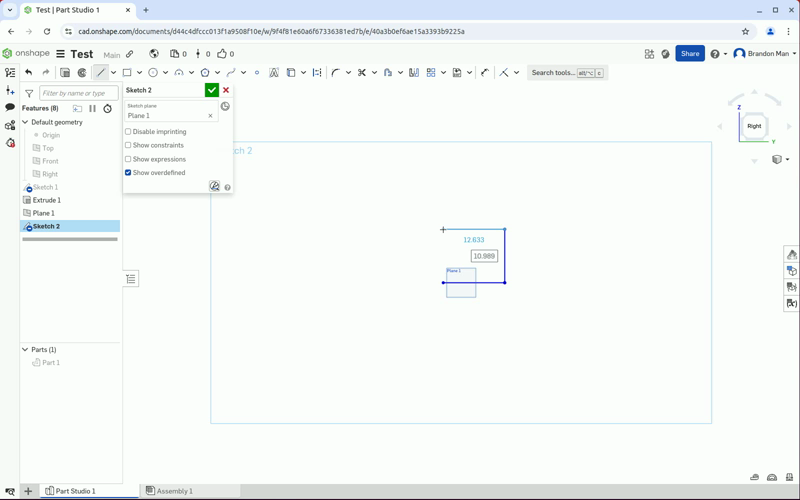
click(443, 229)
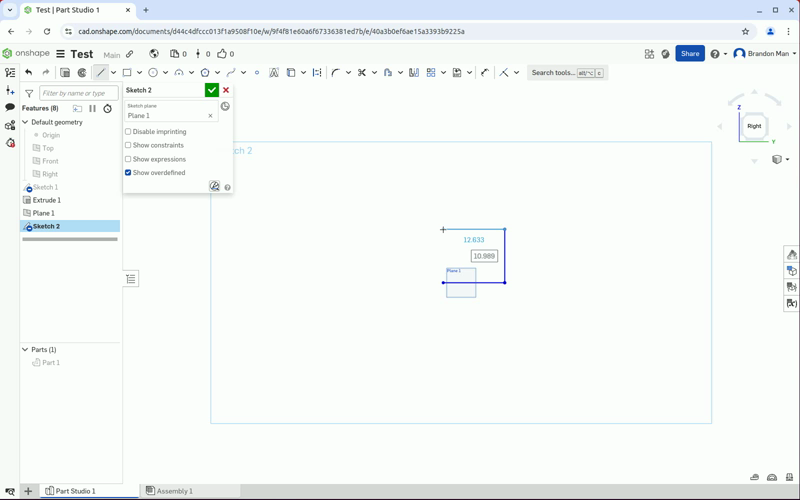
key_up(shift)
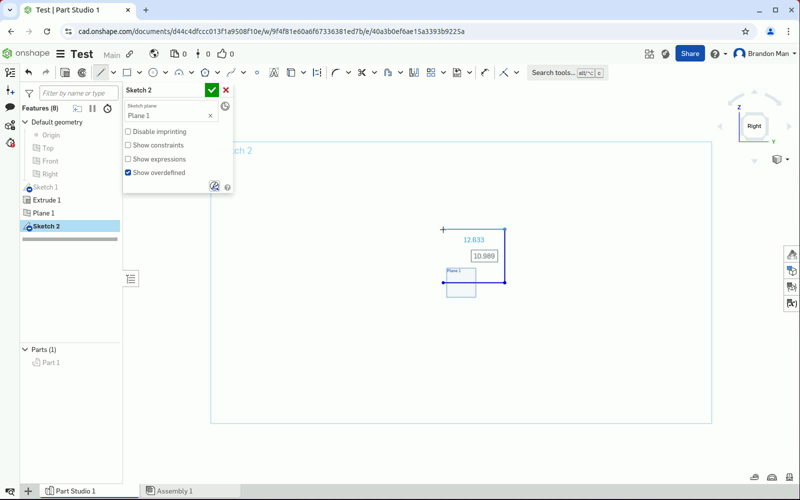
mouse_move(473, 229)
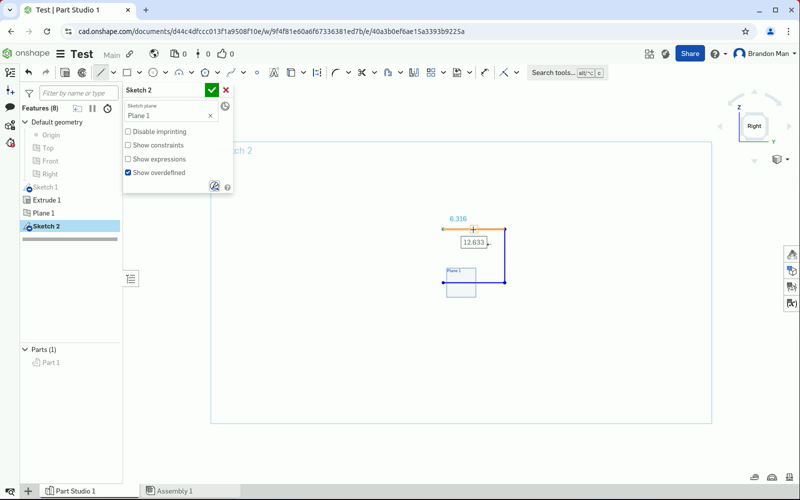
key_down(shift)
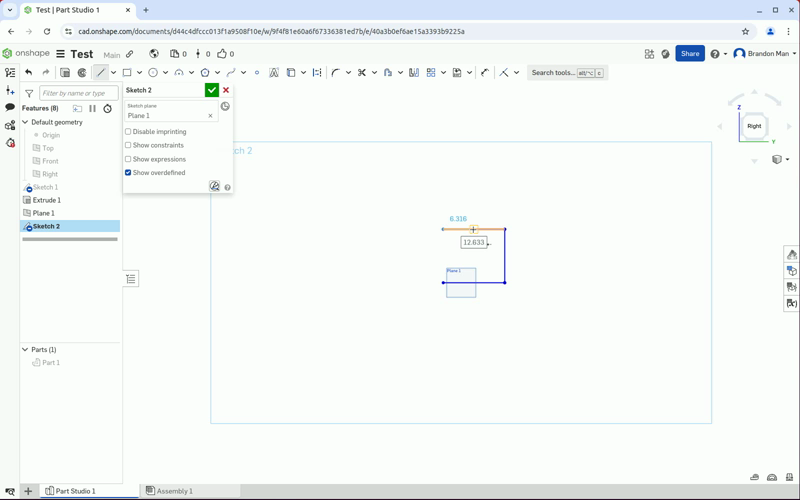
mouse_move(443, 282)
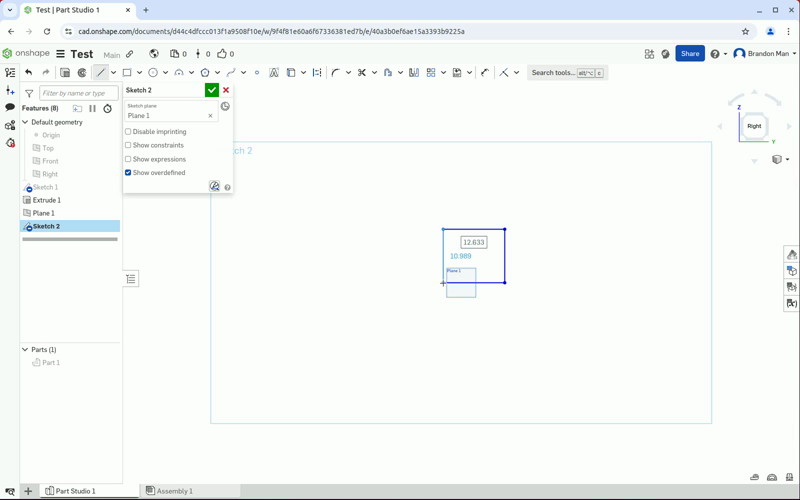
key_up(shift)
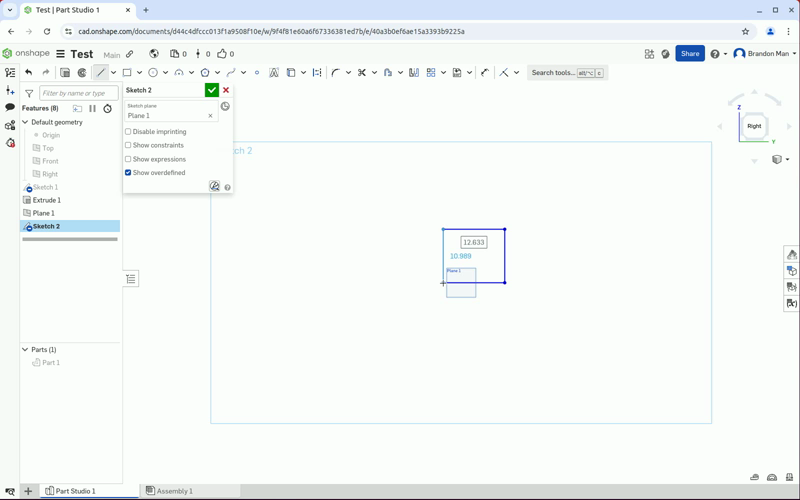
click(443, 282)
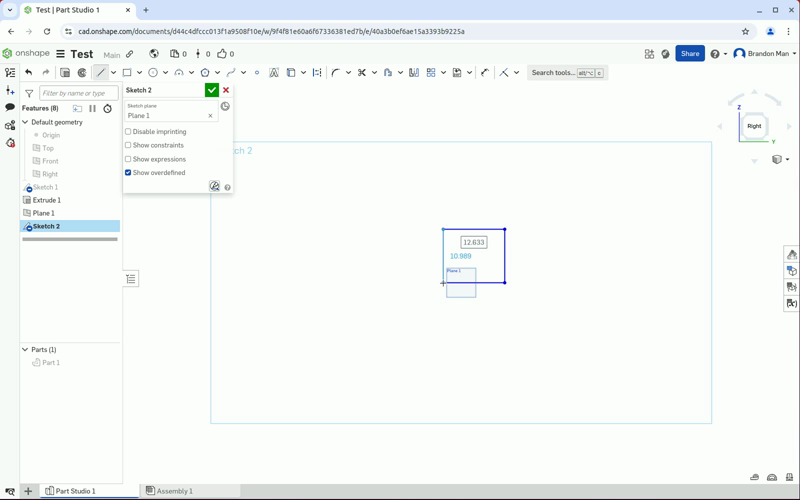
key(esc)
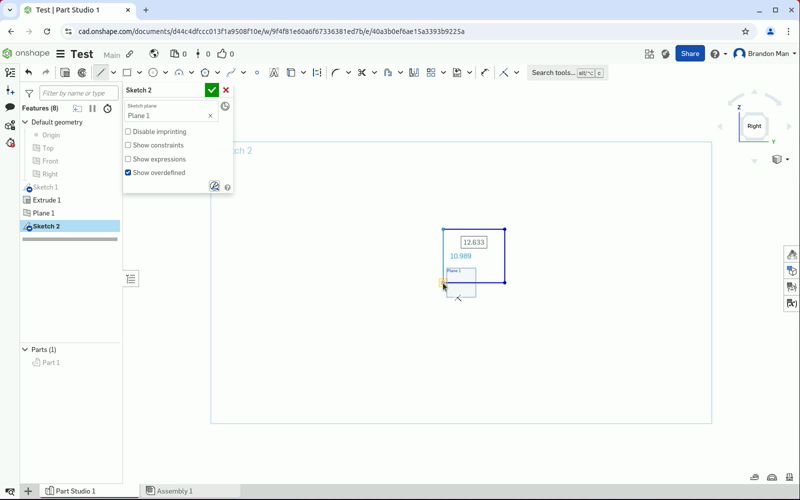
mouse_move(471, 275)
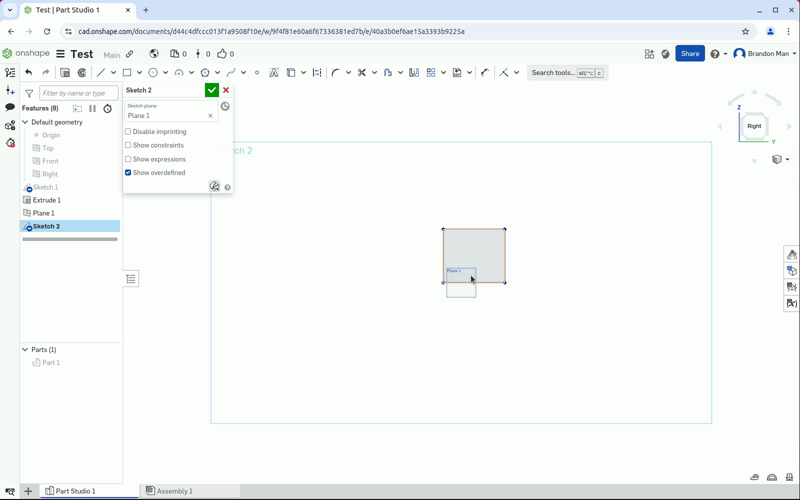
click(471, 275)
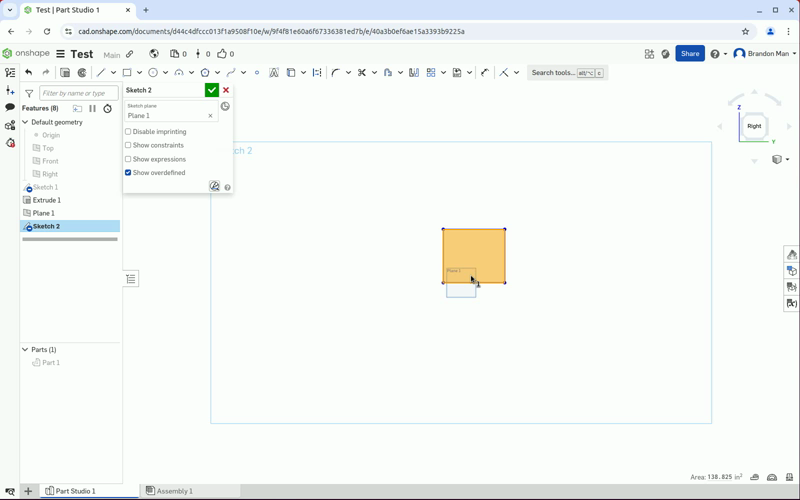
mouse_move(73, 352)
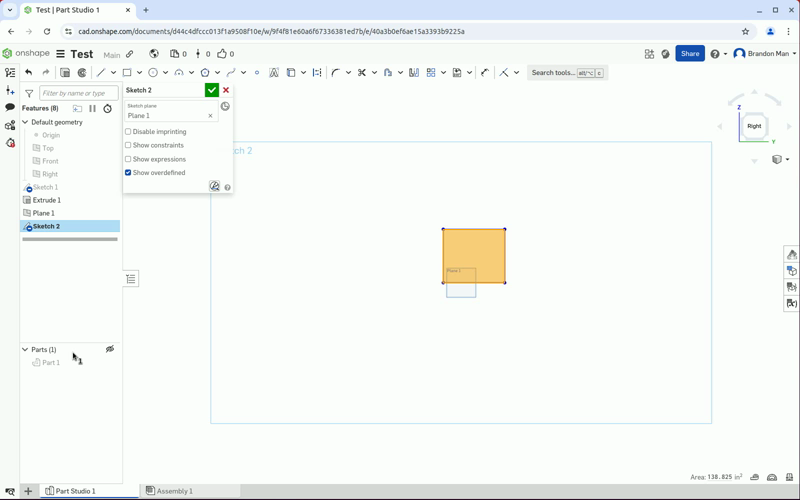
key(shift+y)
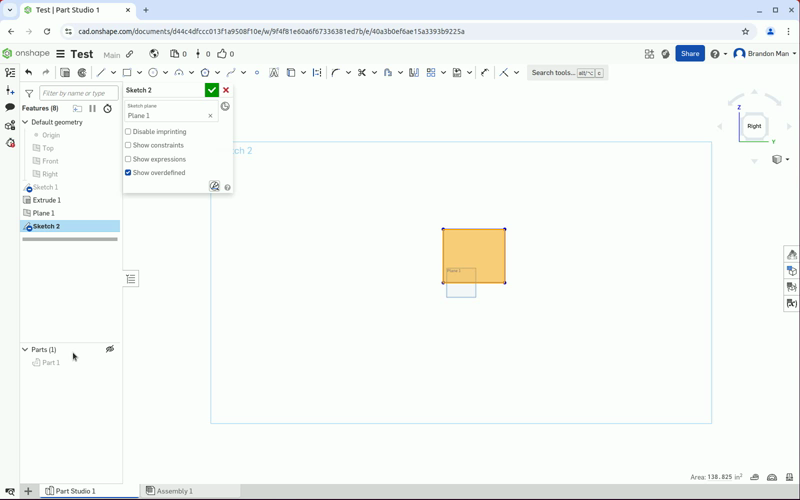
key(shift+e)
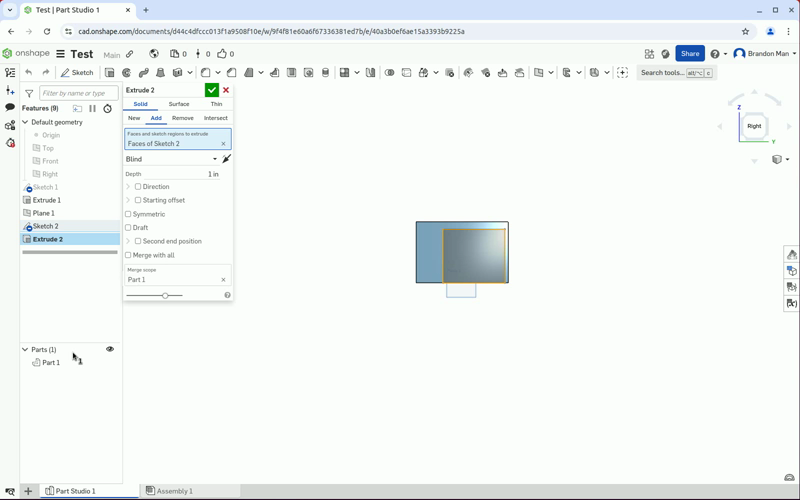
mouse_move(143, 106)
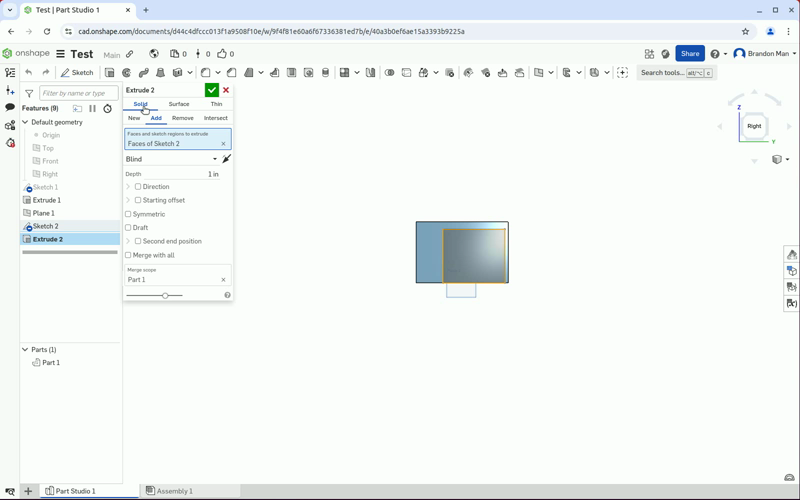
click(143, 106)
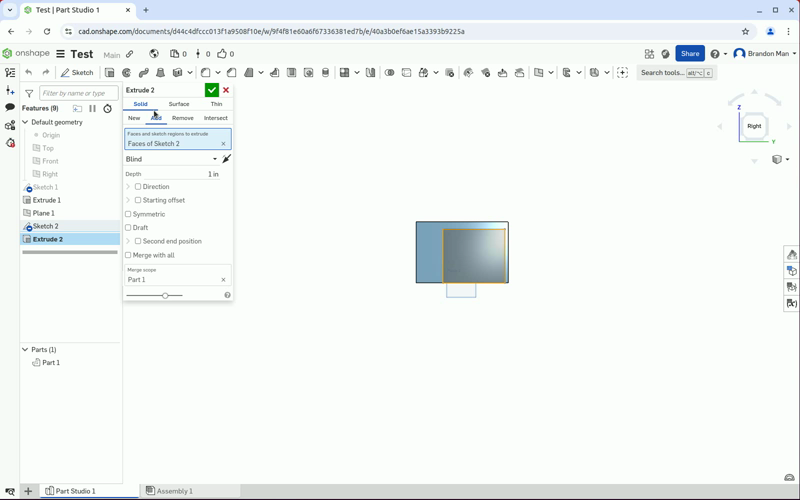
mouse_move(186, 120)
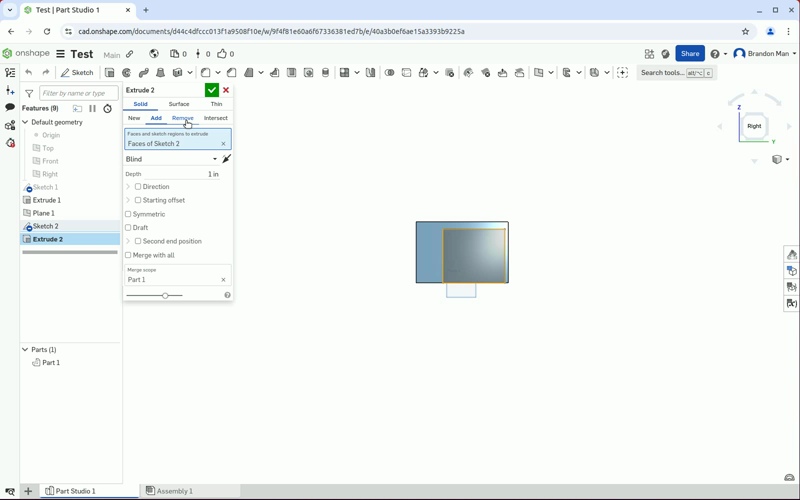
click(186, 120)
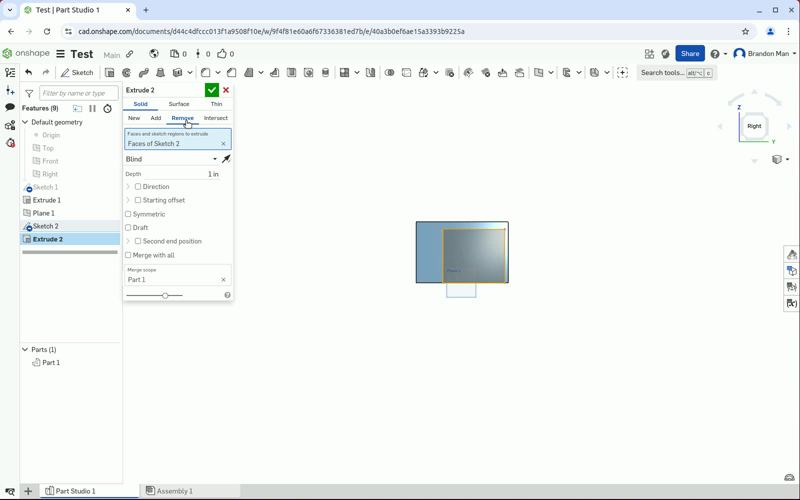
key(tab, 4)
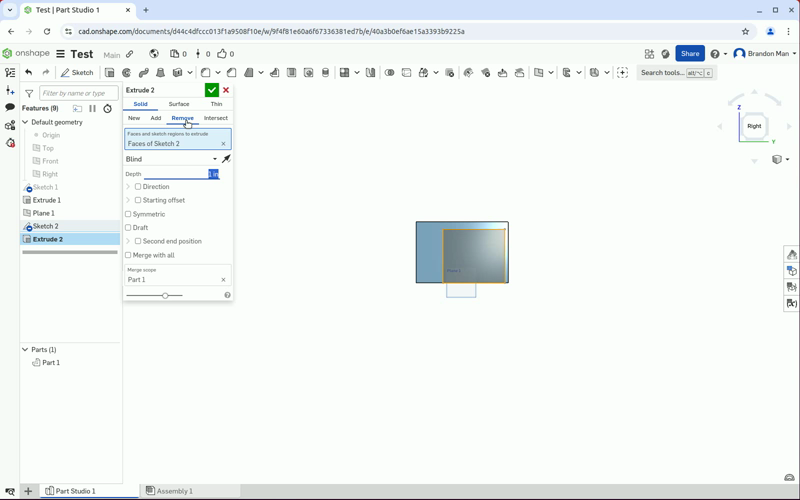
text(1.204)
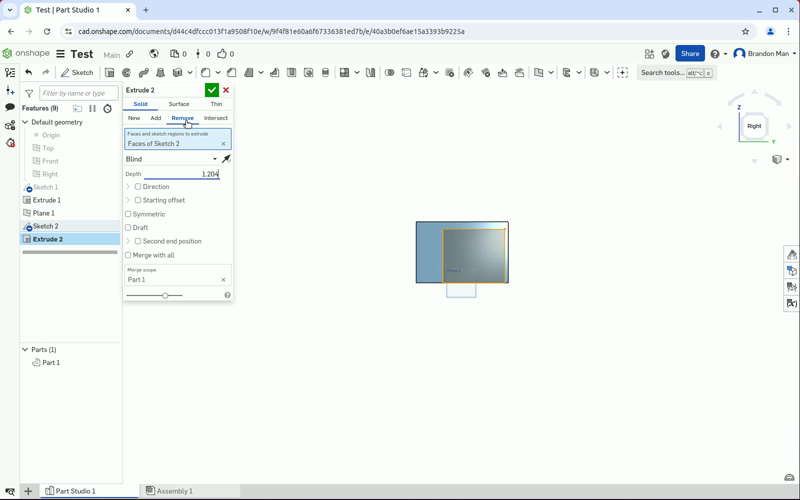
key(tab, 6)
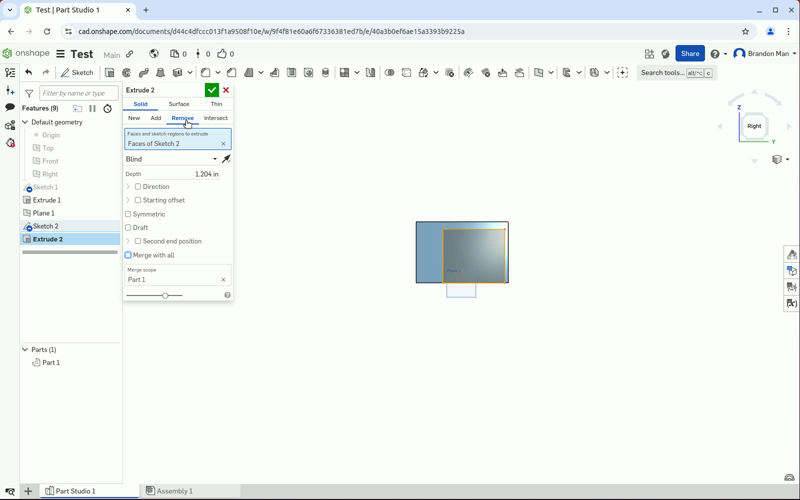
key(space)
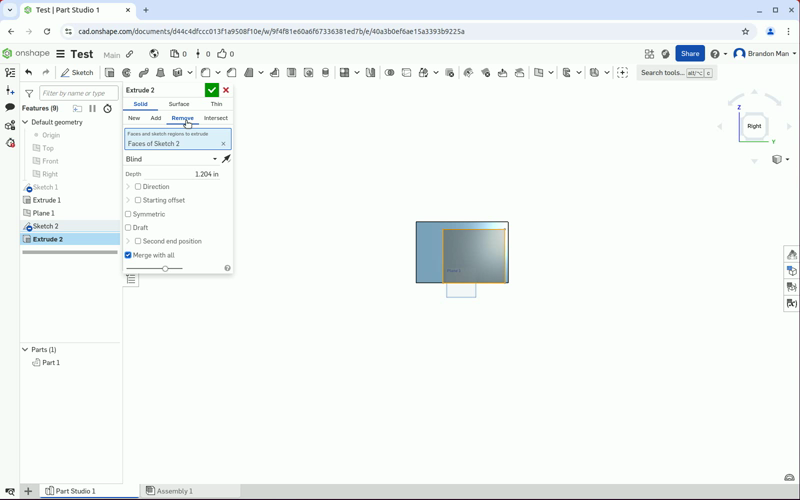
key(enter)
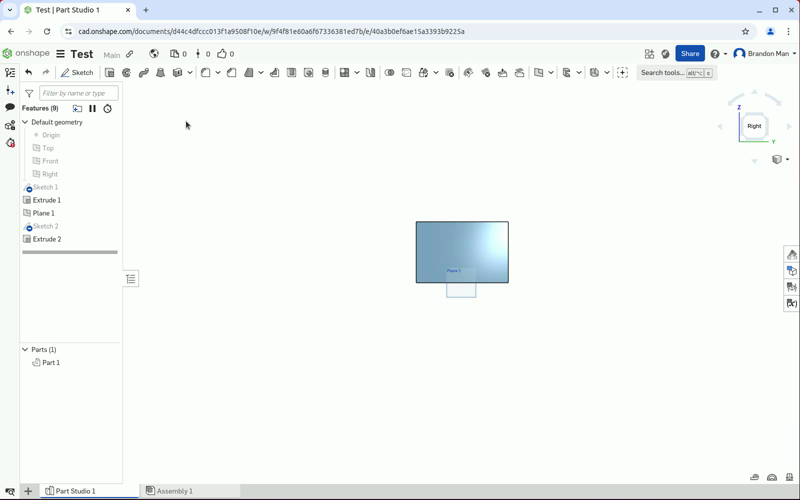
key(shift+h)
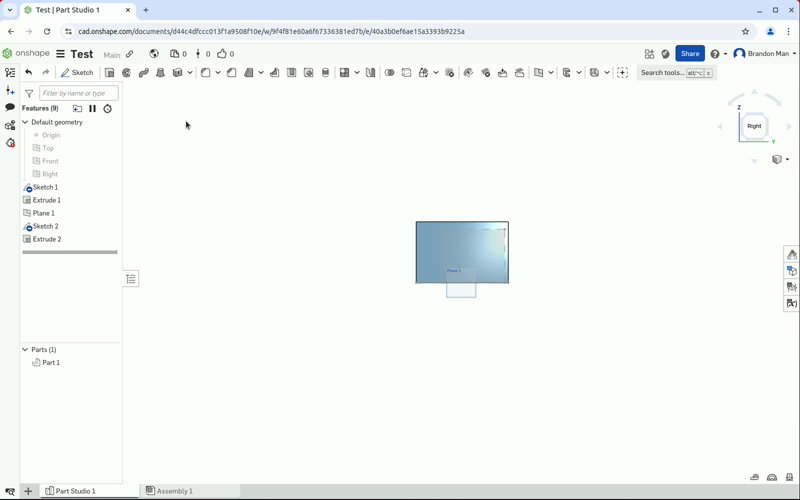
key(shift+h)
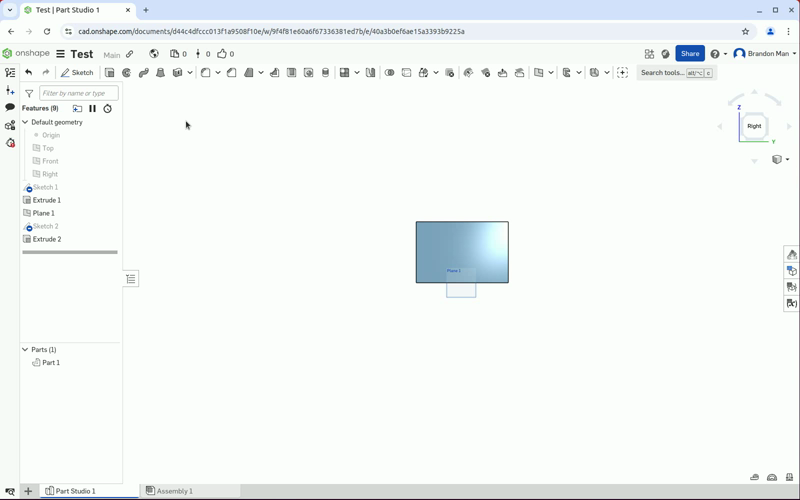
mouse_move(73, 189)
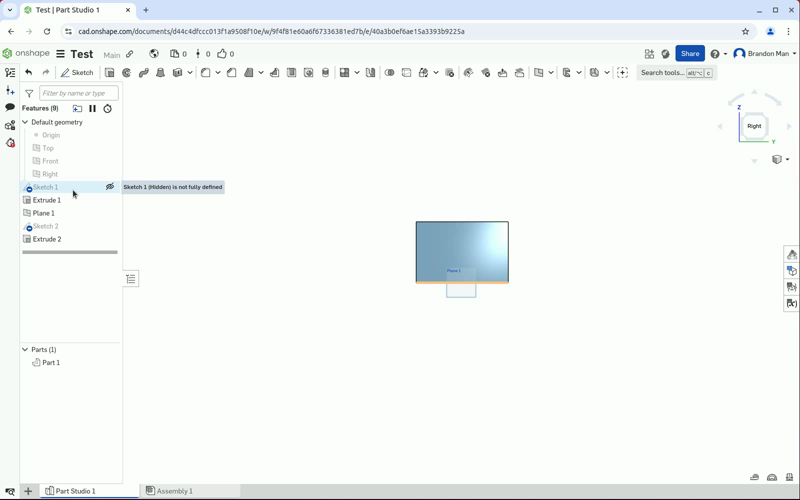
click(73, 189)
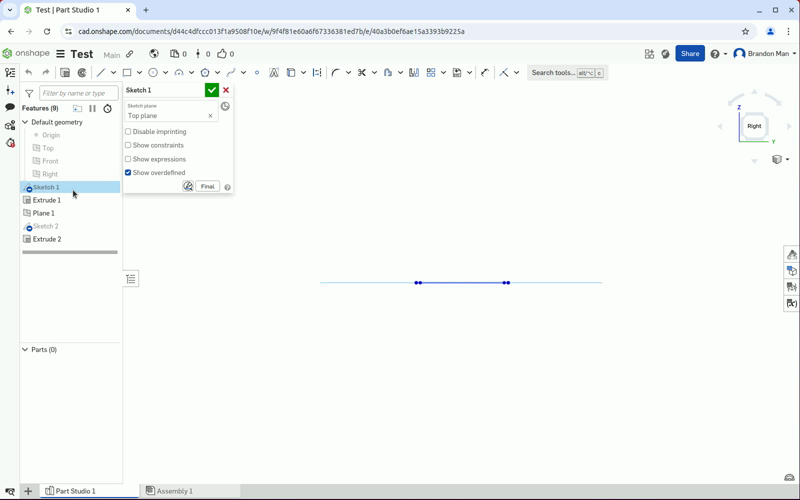
mouse_move(229, 92)
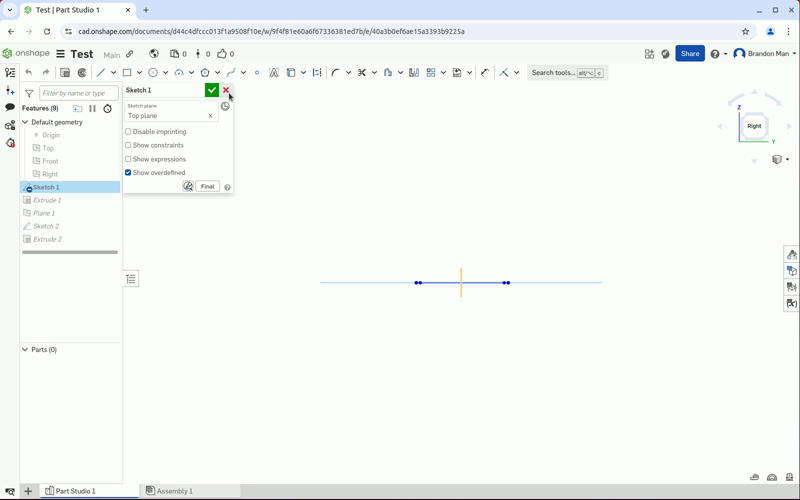
click(229, 92)
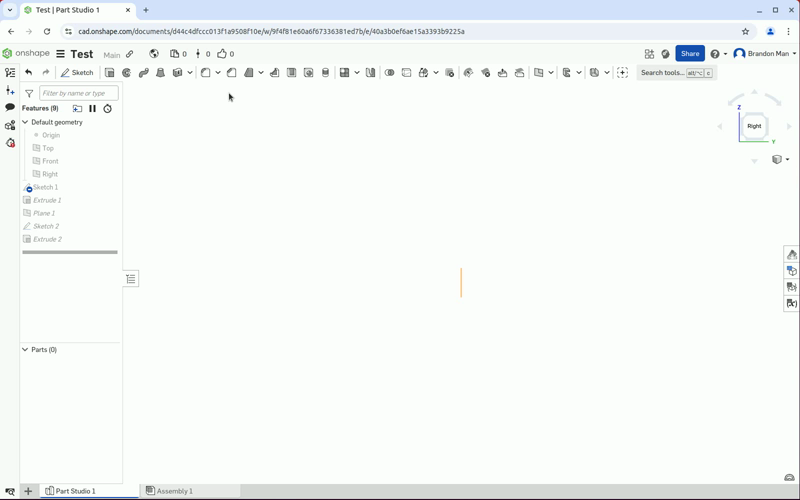
mouse_move(73, 352)
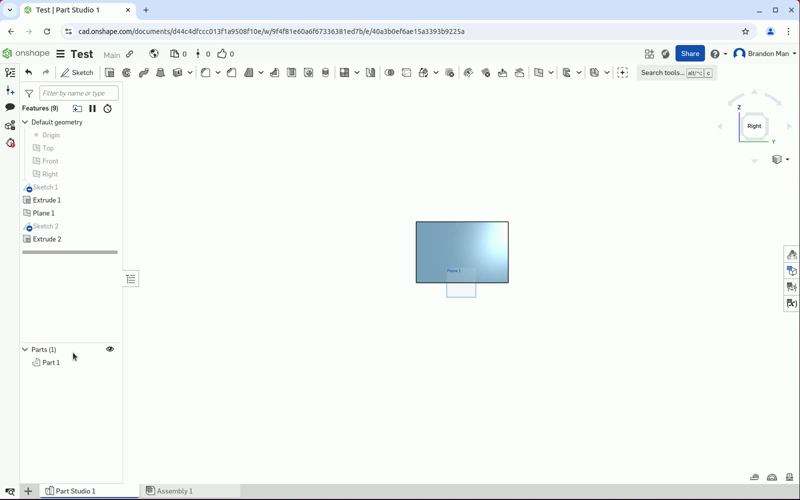
key(y)
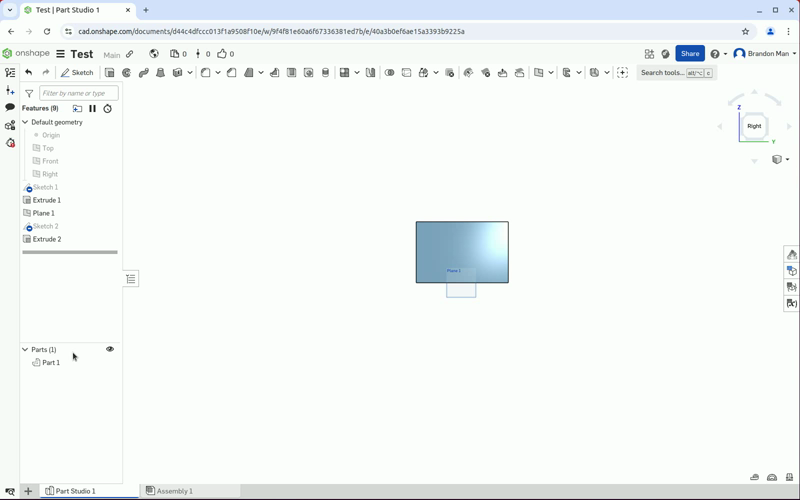
key(shift+p)
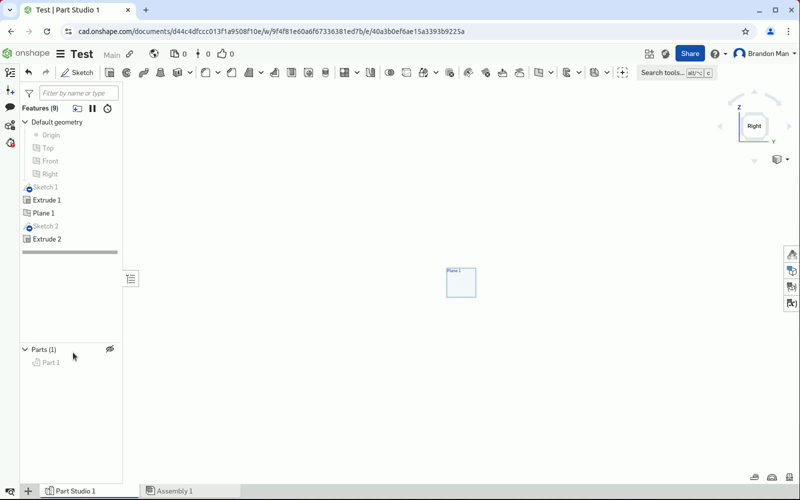
key(space)
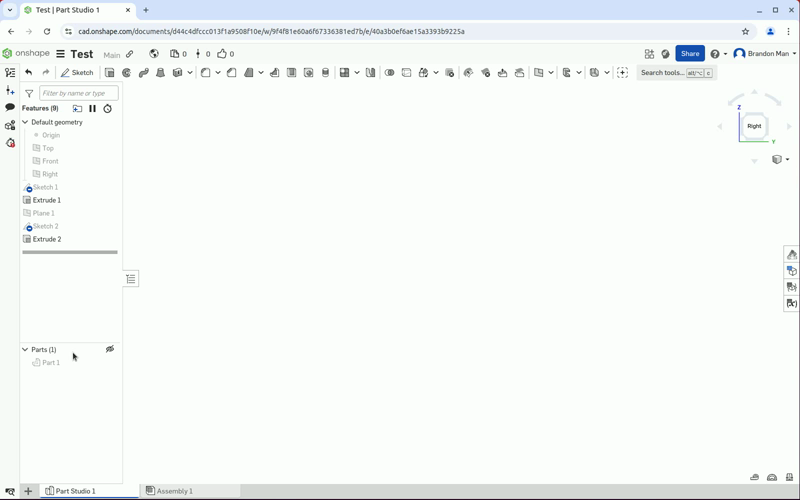
key_down(shift)
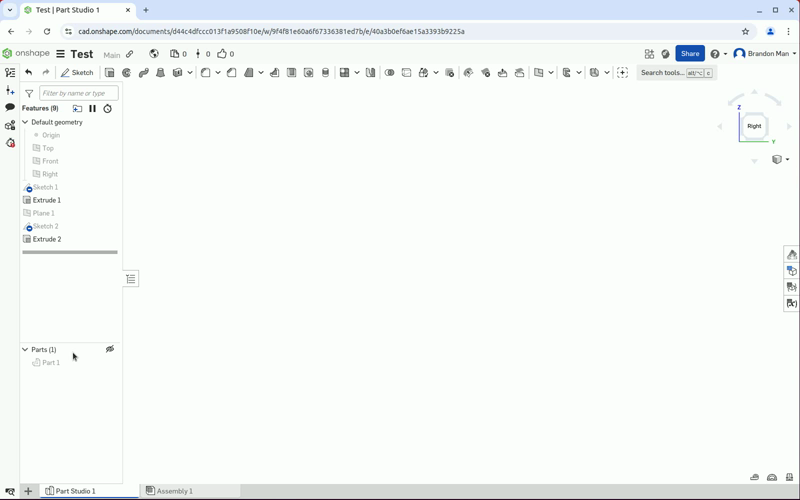
key(right)
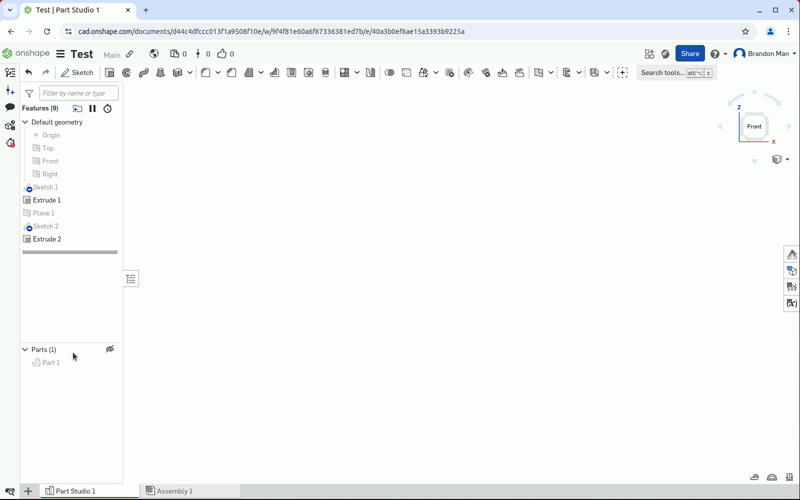
key_up(shift)
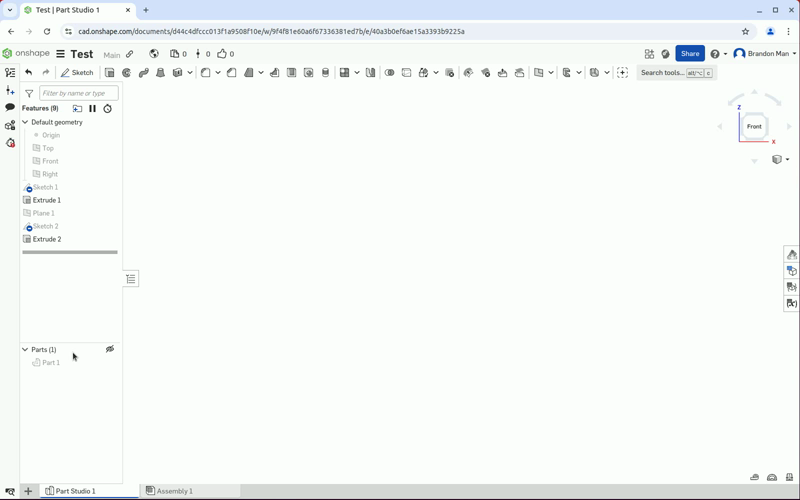
key(space)
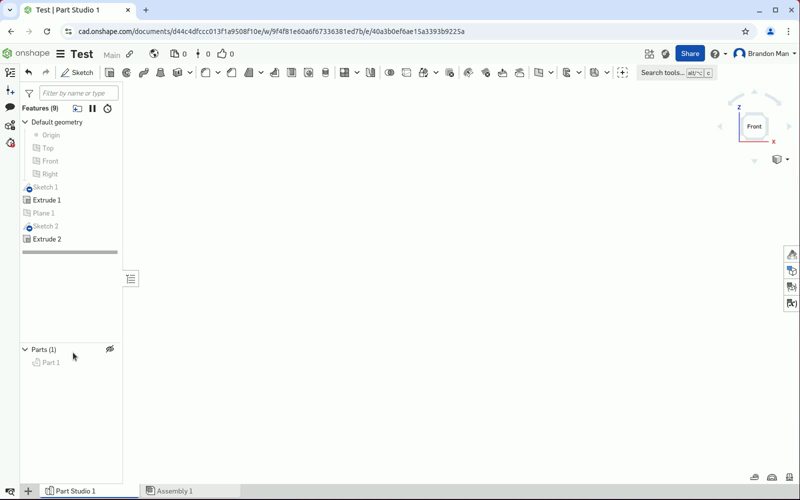
key_down(shift)
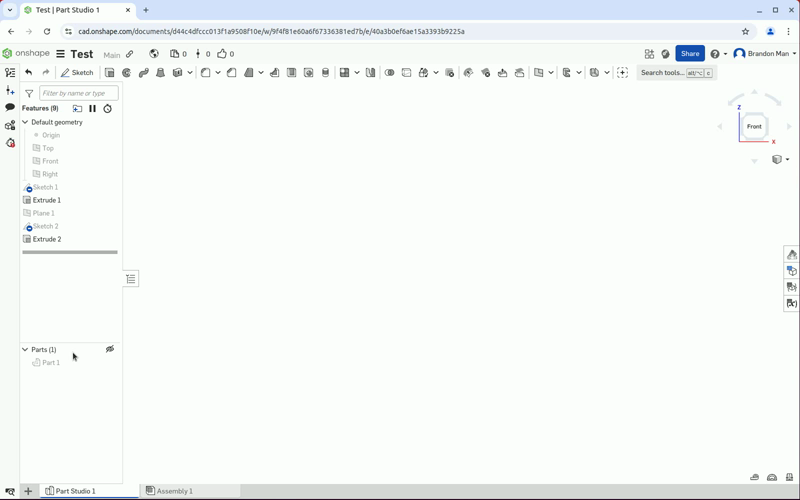
key(down)
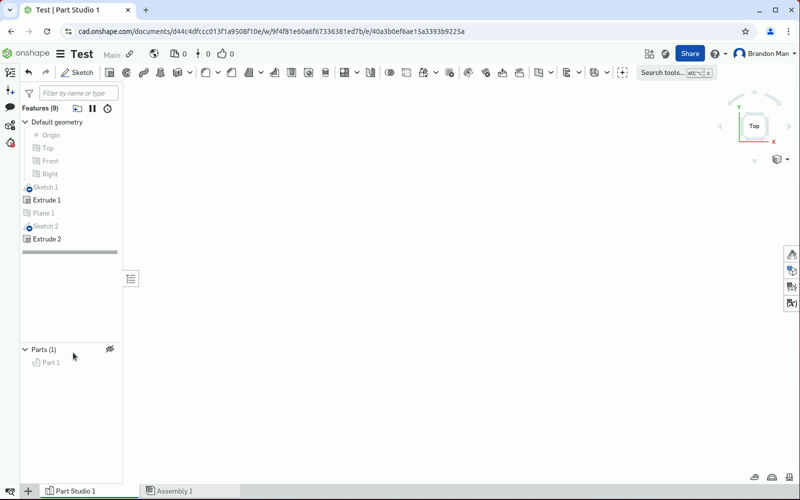
key_up(shift)
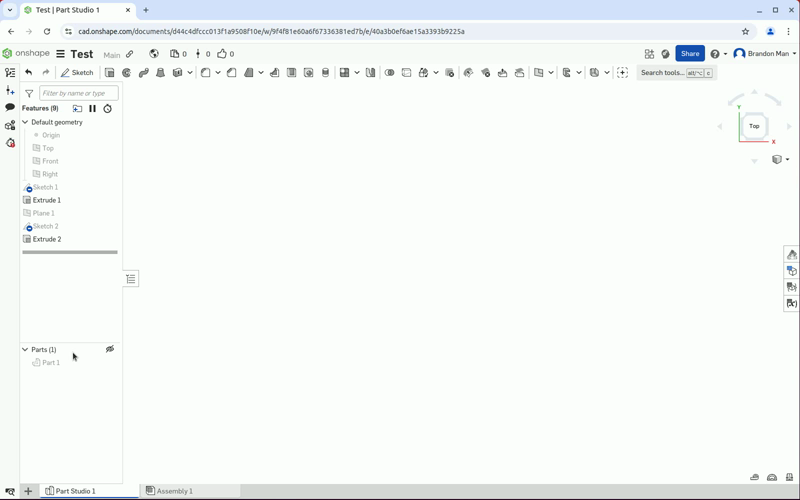
mouse_move(73, 352)
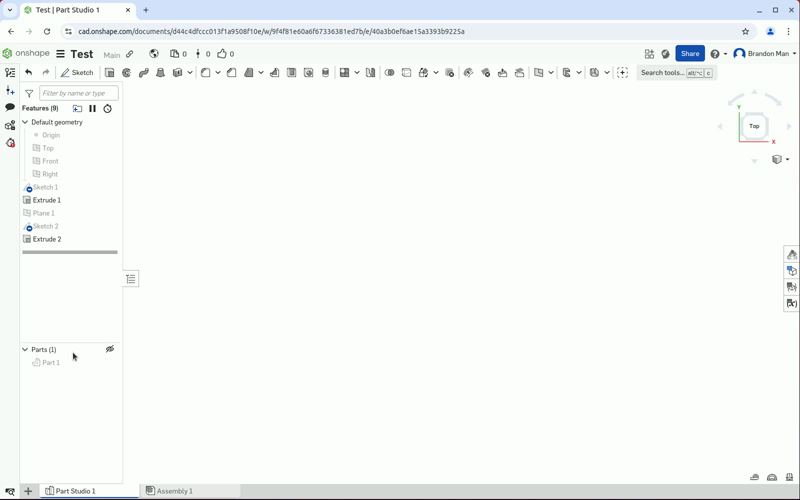
key(shift+y)
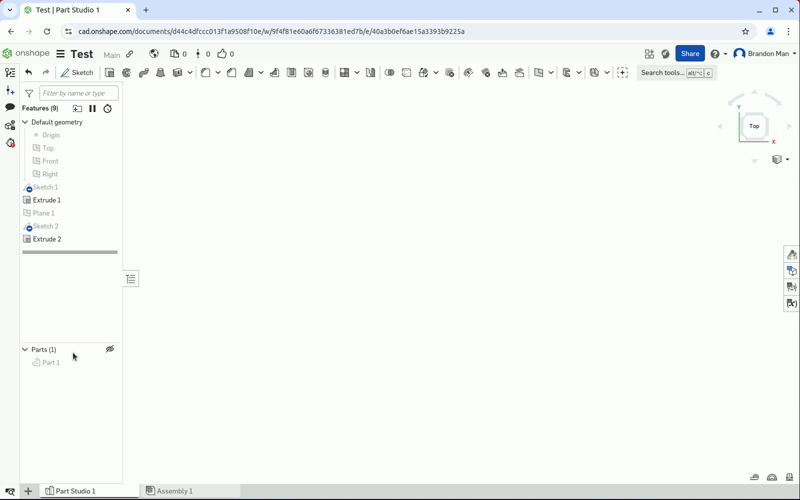
key(shift+s)
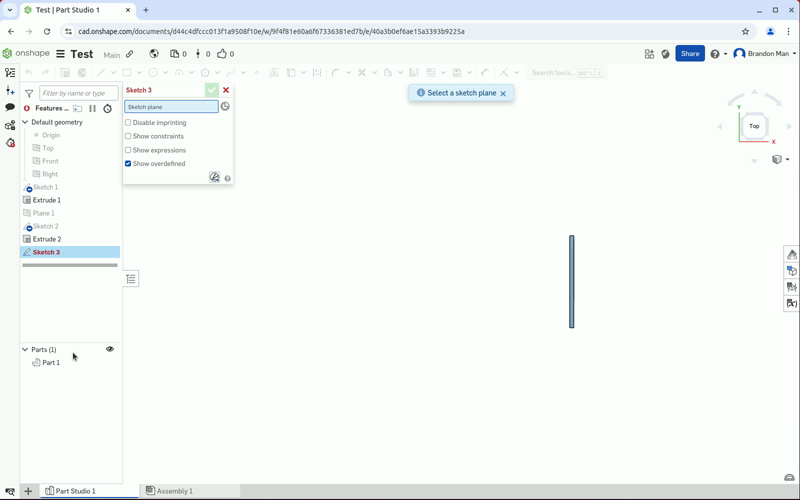
mouse_move(73, 150)
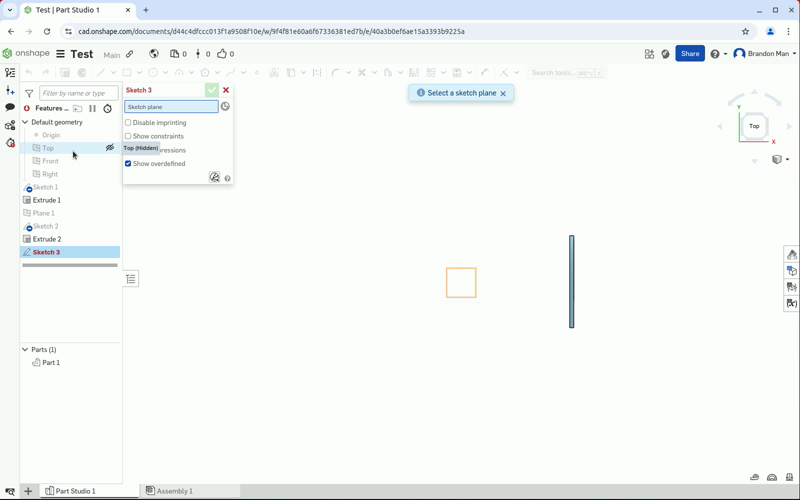
click(73, 150)
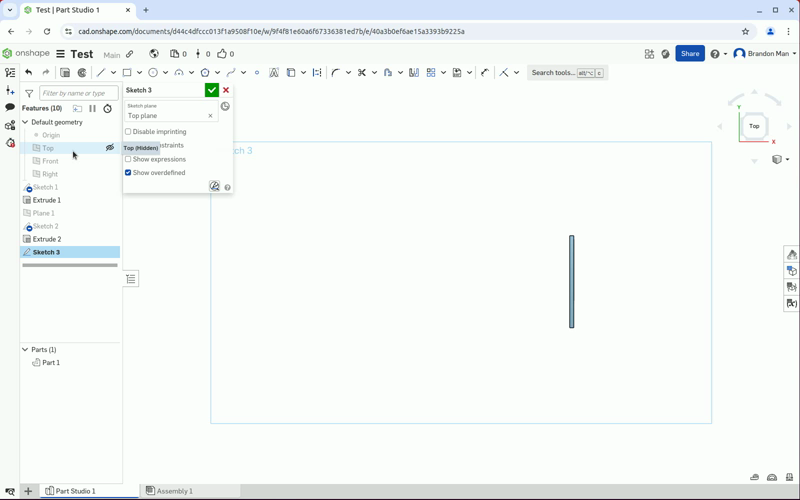
mouse_move(73, 352)
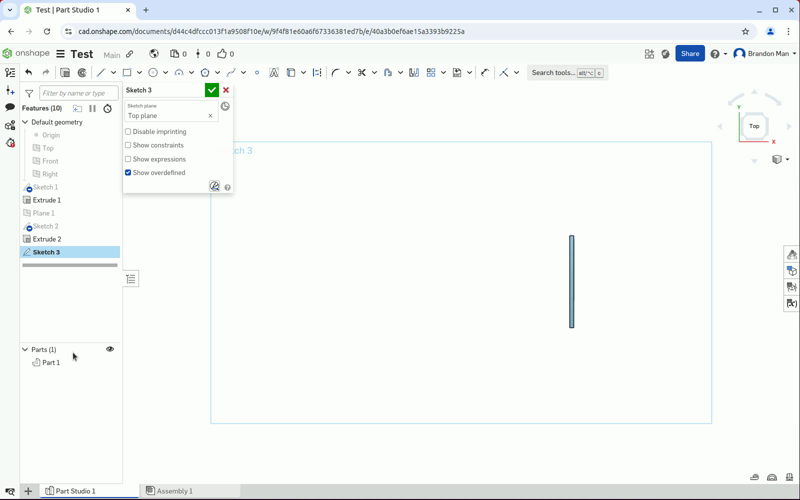
key(y)
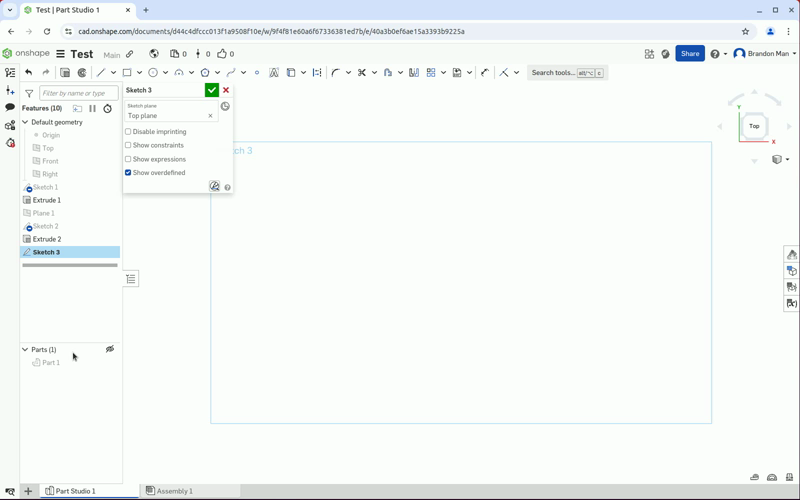
key(l)
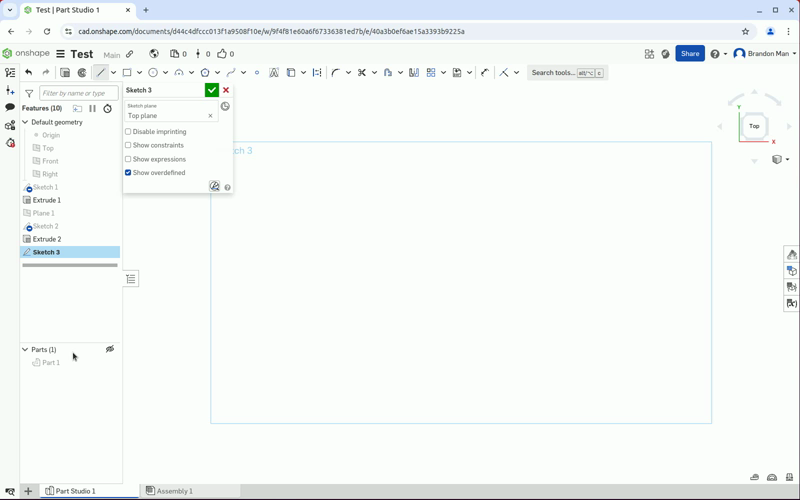
key_down(shift)
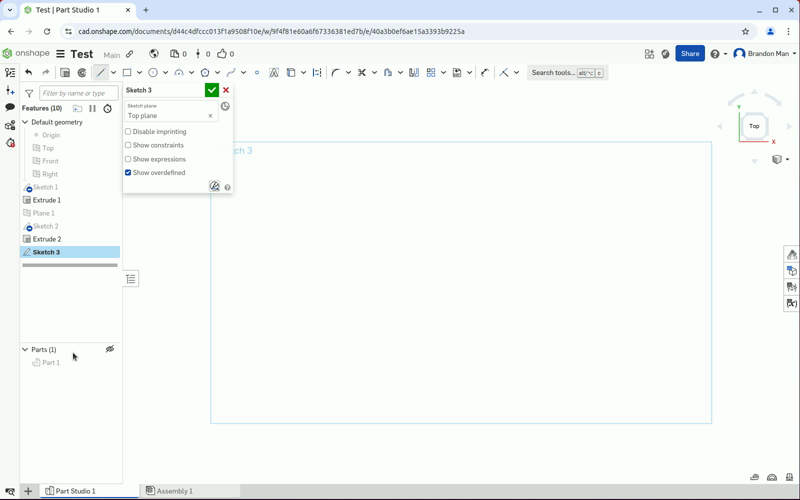
mouse_move(361, 322)
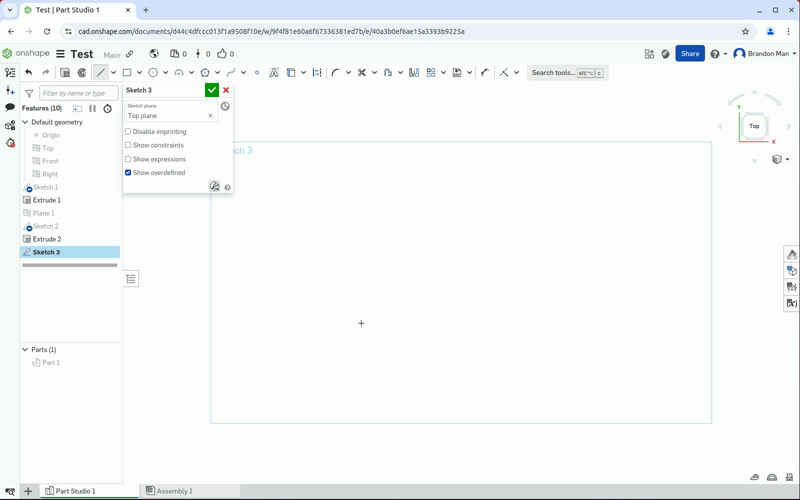
click(361, 322)
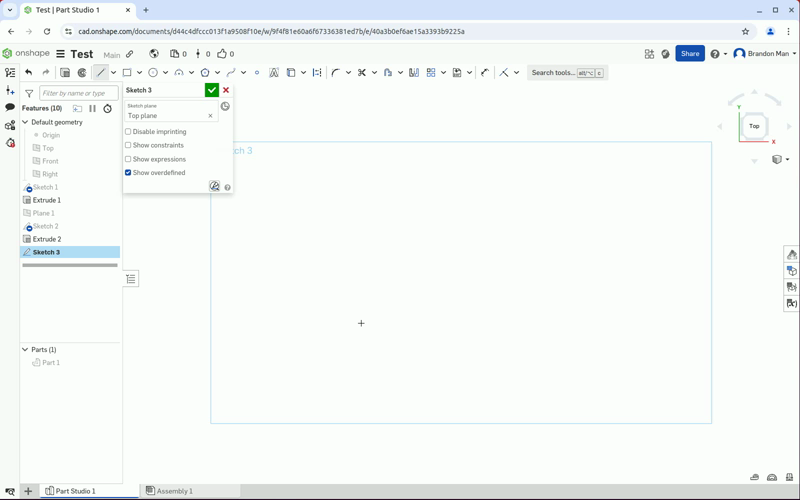
key_up(shift)
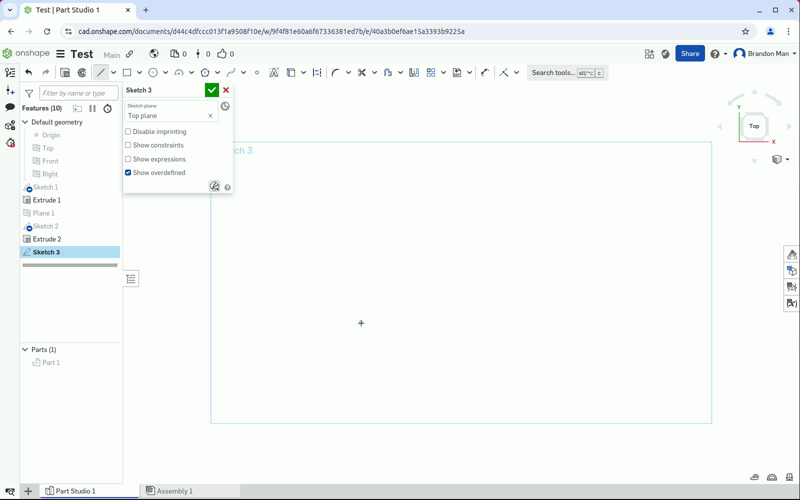
key_down(shift)
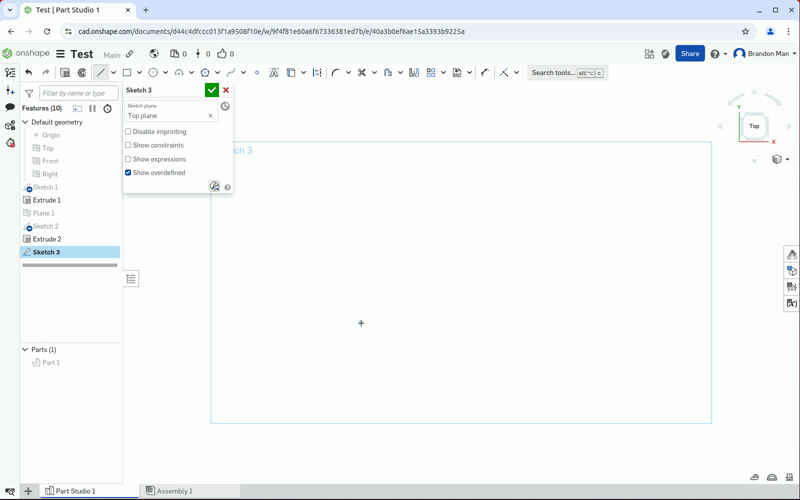
mouse_move(391, 322)
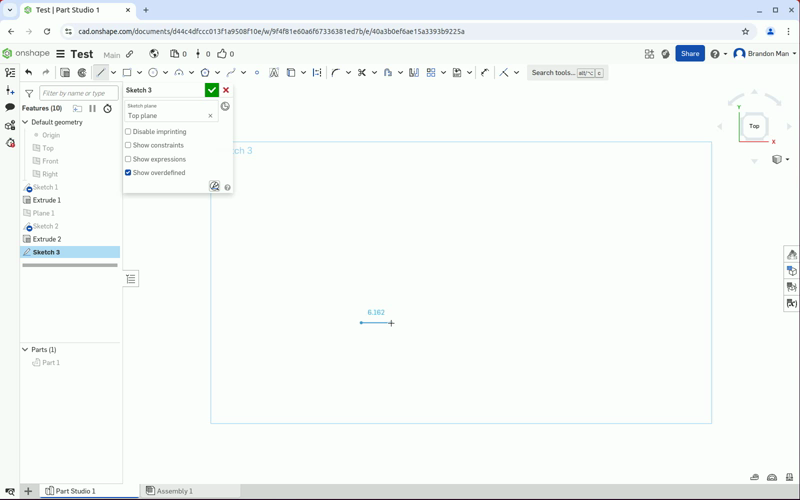
mouse_move(364, 322)
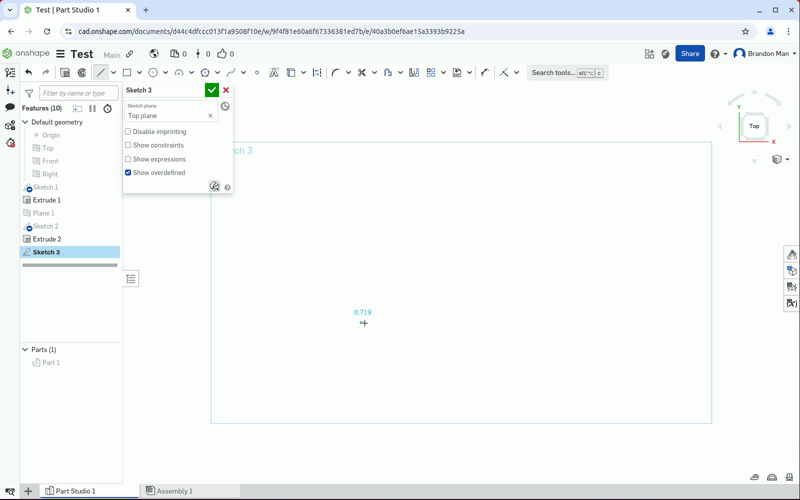
scroll(6)
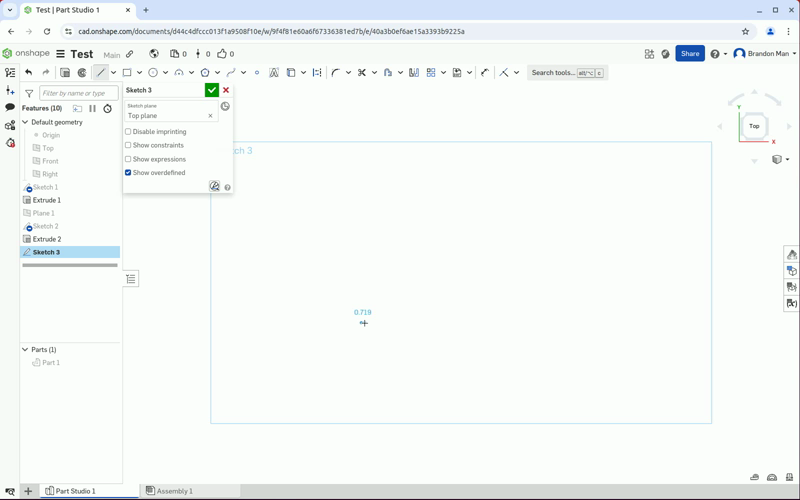
scroll(6)
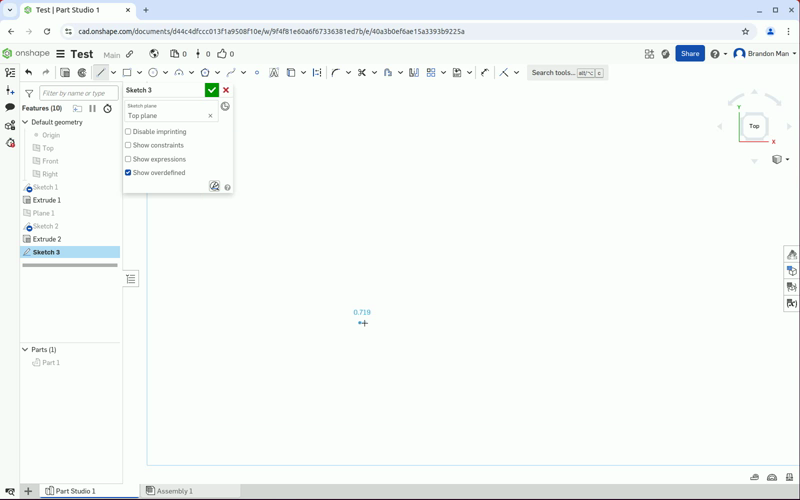
scroll(6)
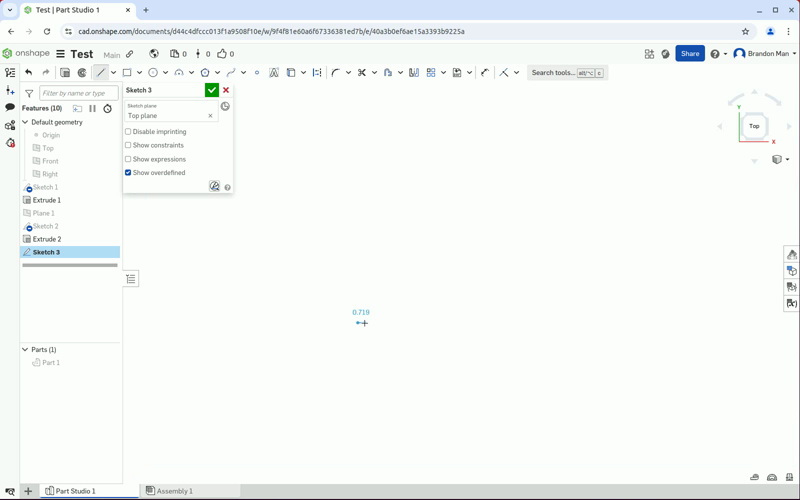
scroll(6)
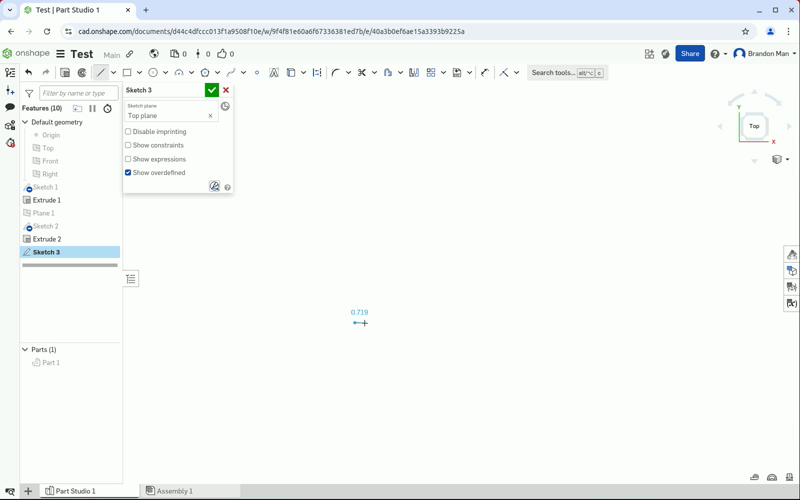
scroll(6)
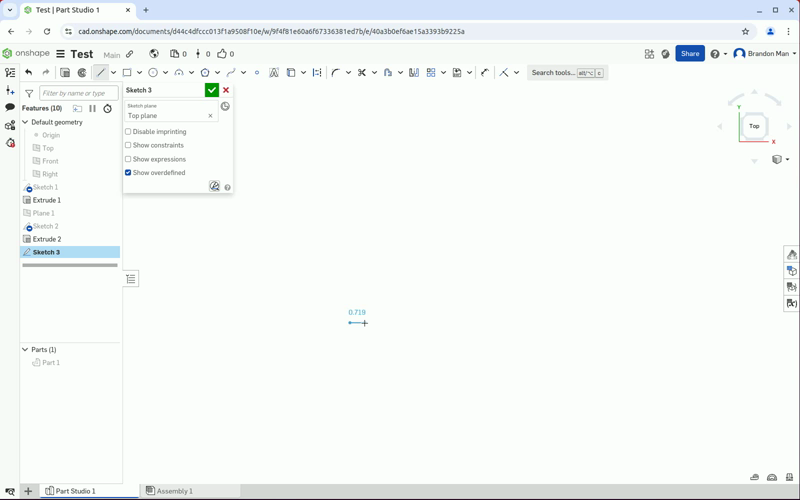
scroll(6)
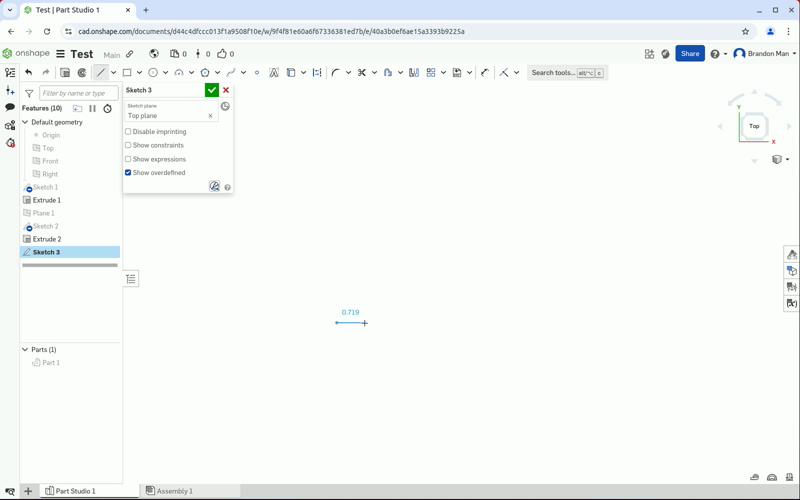
scroll(6)
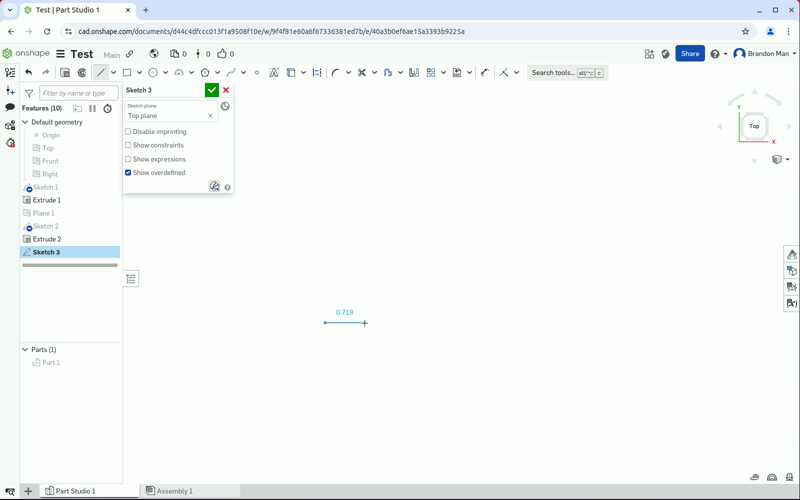
click(364, 322)
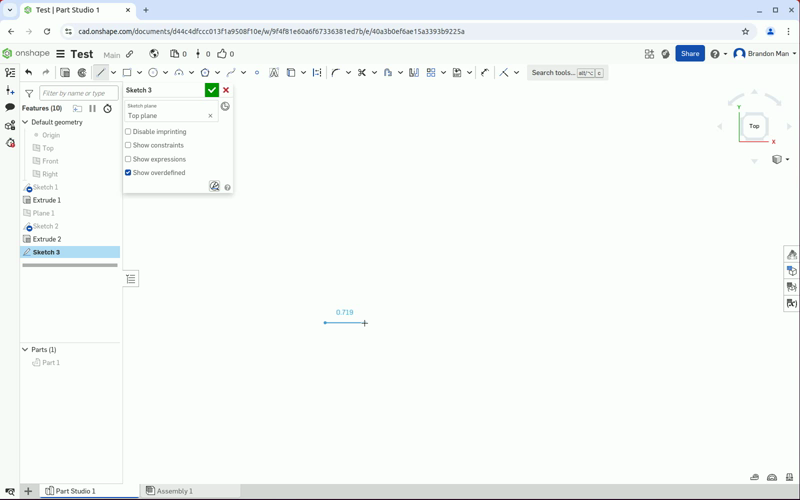
scroll(-6)
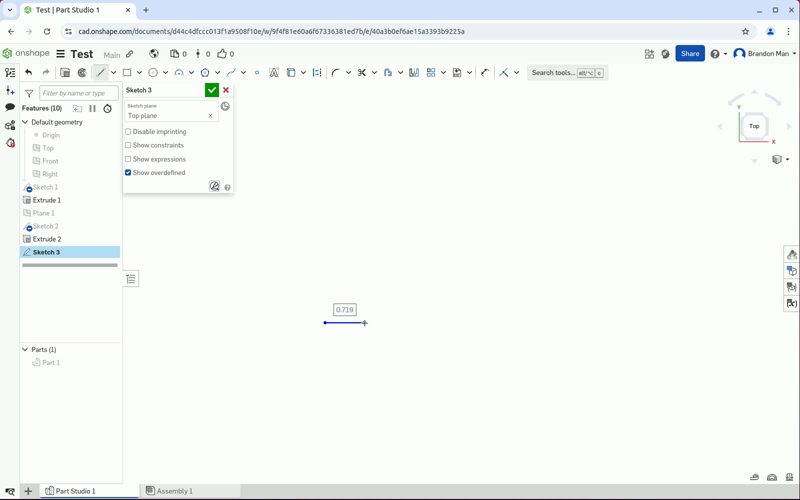
scroll(-6)
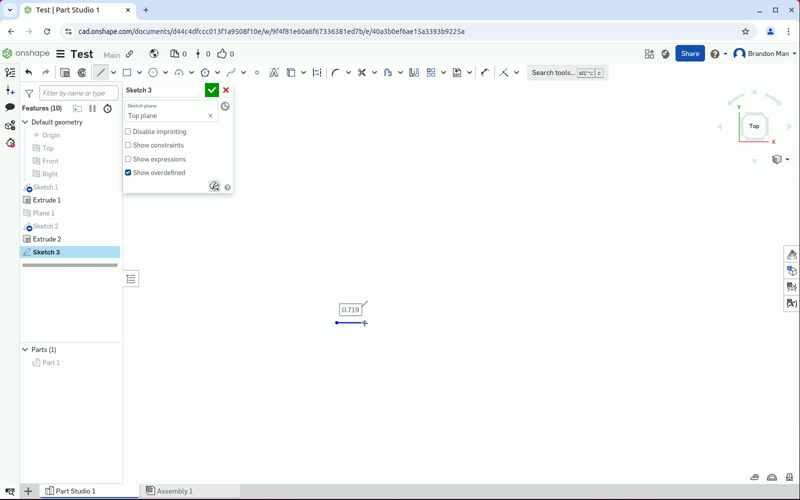
scroll(-6)
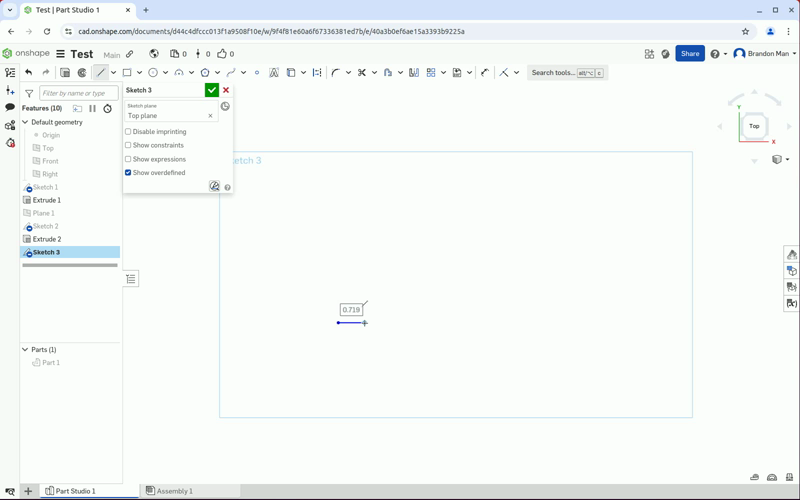
scroll(-6)
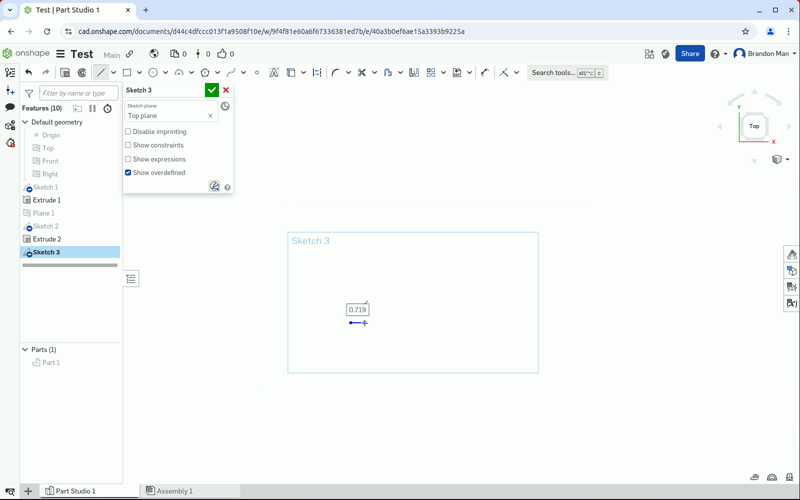
scroll(-6)
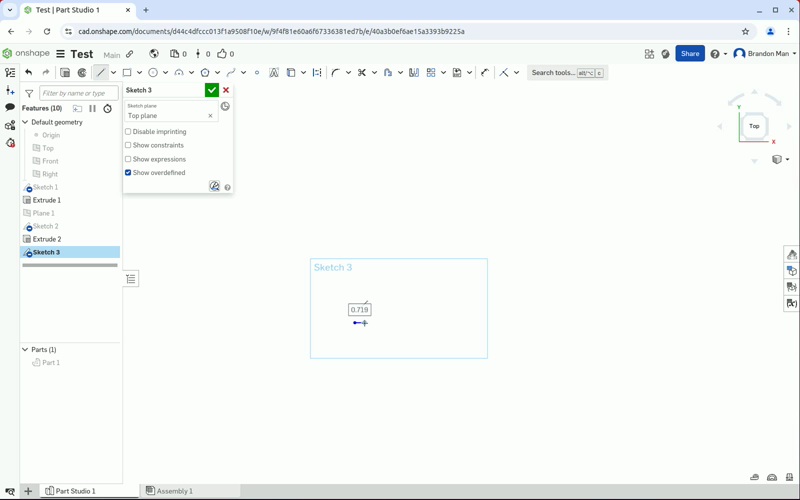
scroll(-6)
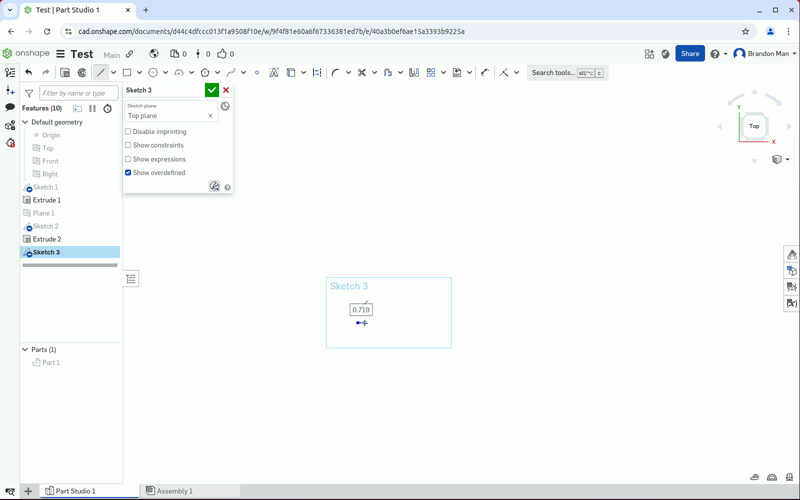
scroll(-6)
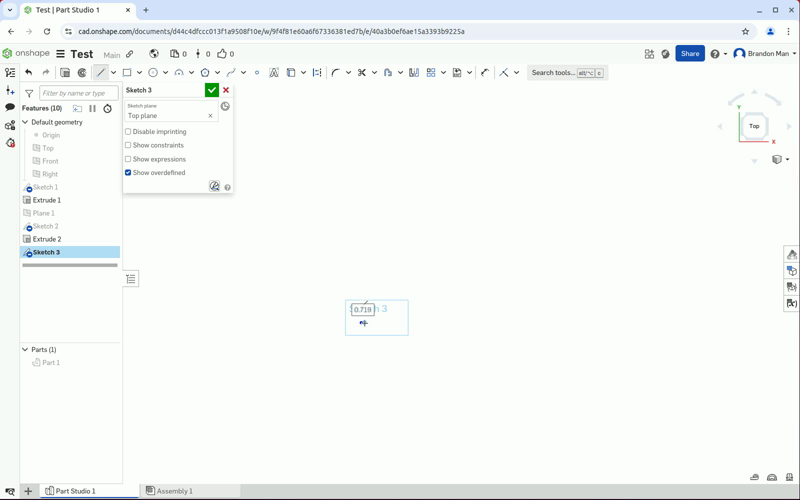
key_up(shift)
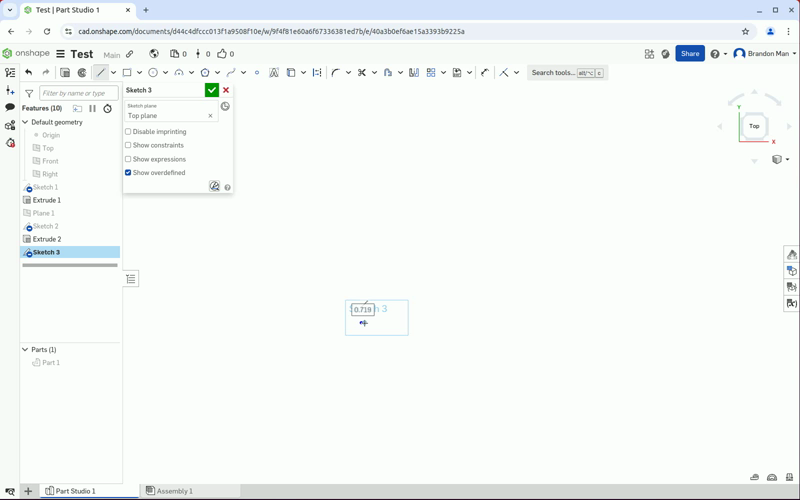
key_down(shift)
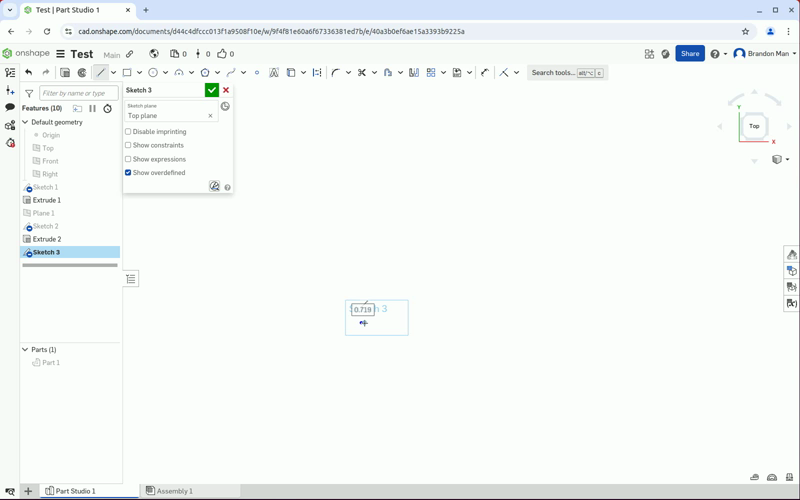
mouse_move(364, 238)
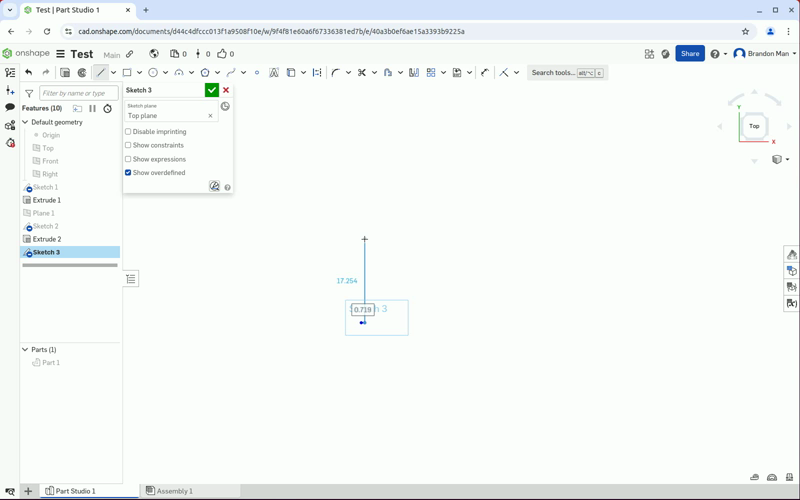
click(364, 238)
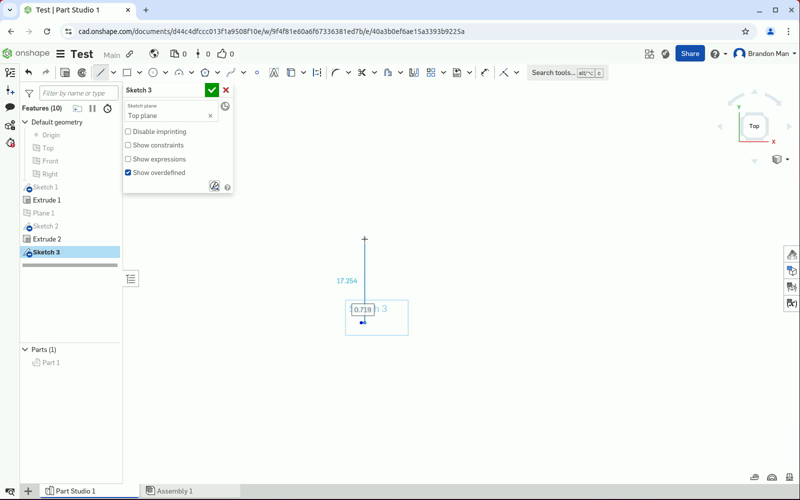
key_up(shift)
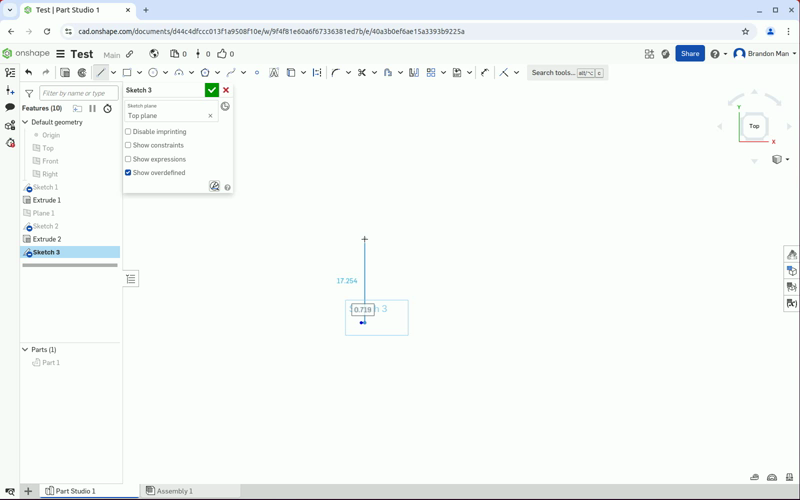
key_down(shift)
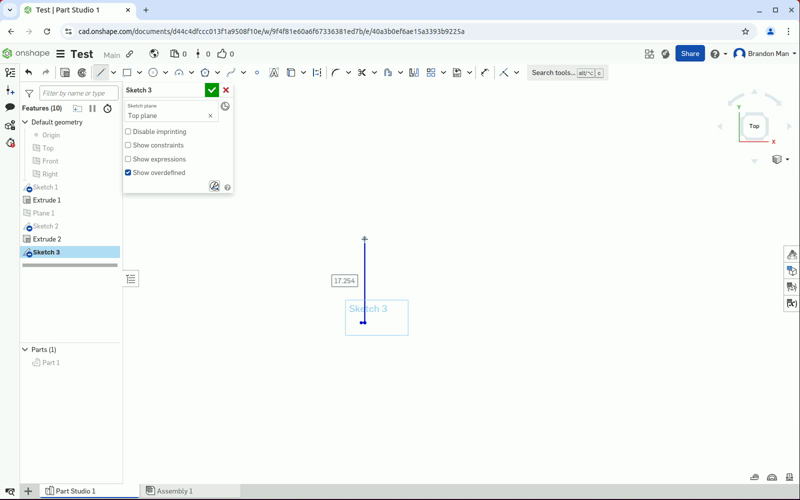
mouse_move(394, 238)
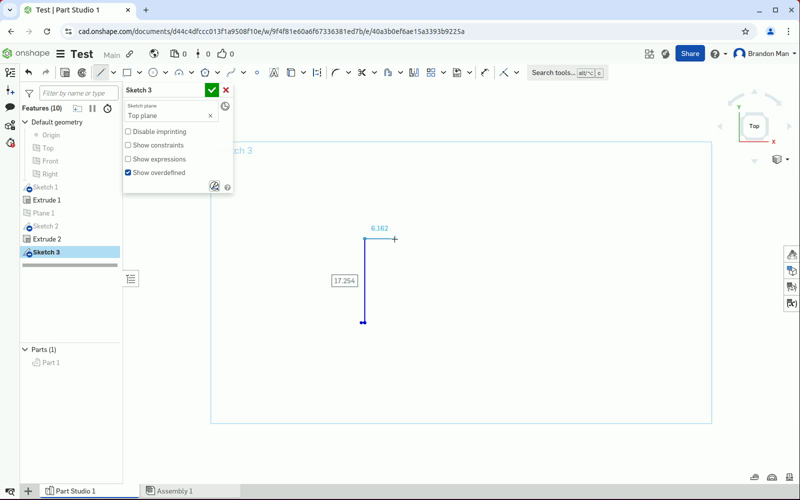
mouse_move(364, 234)
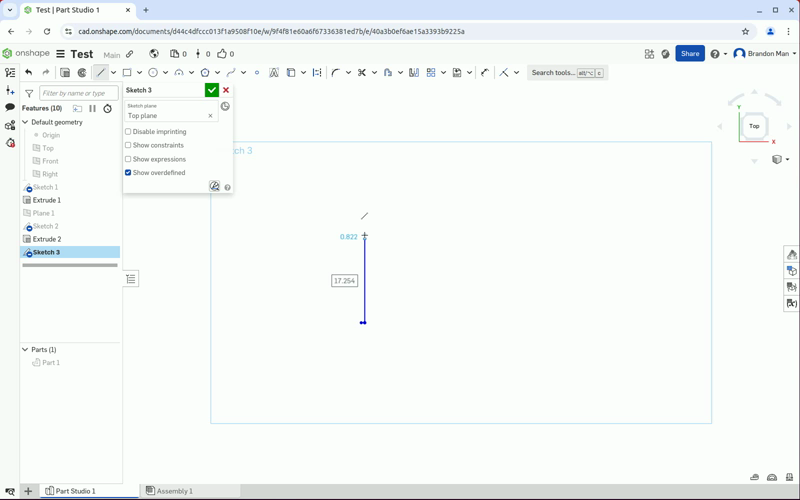
scroll(6)
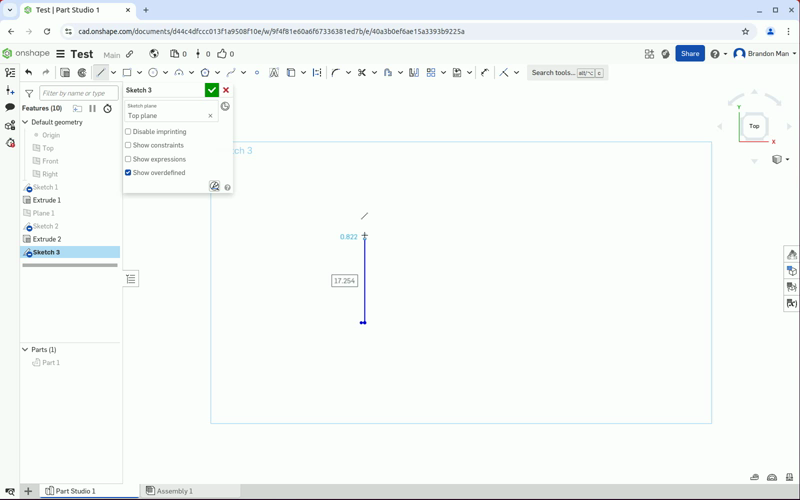
scroll(6)
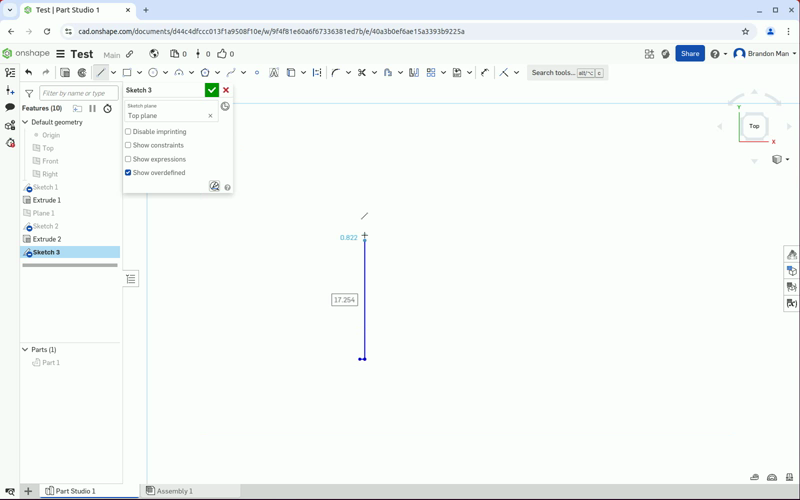
scroll(6)
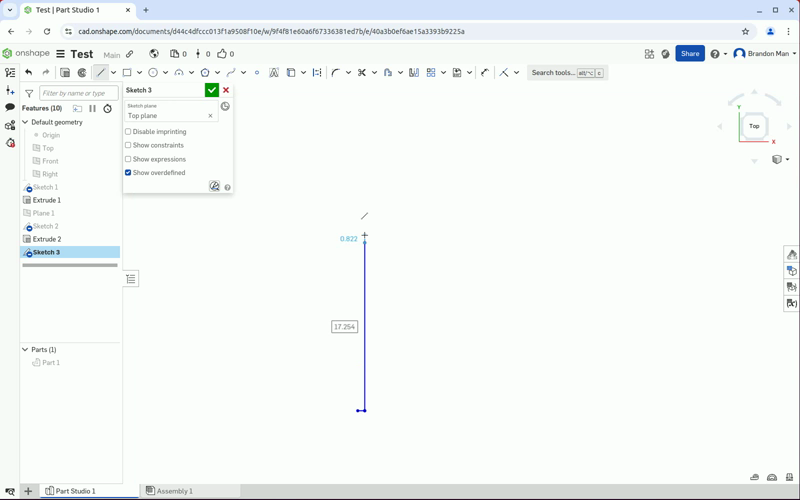
scroll(6)
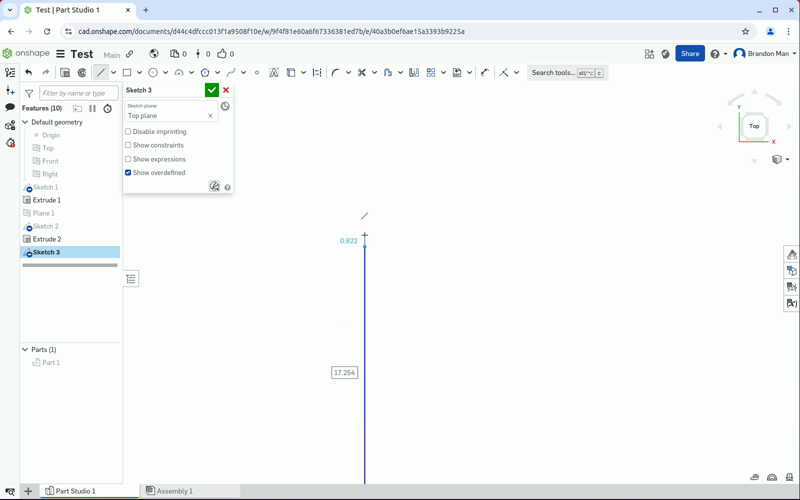
scroll(6)
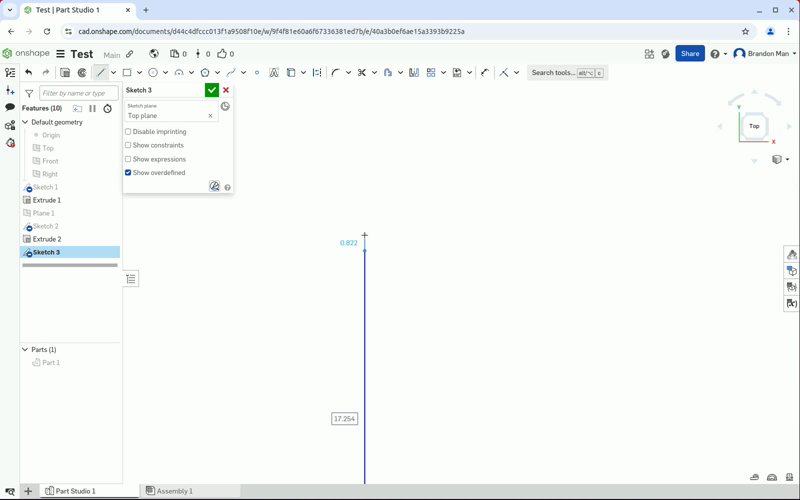
scroll(6)
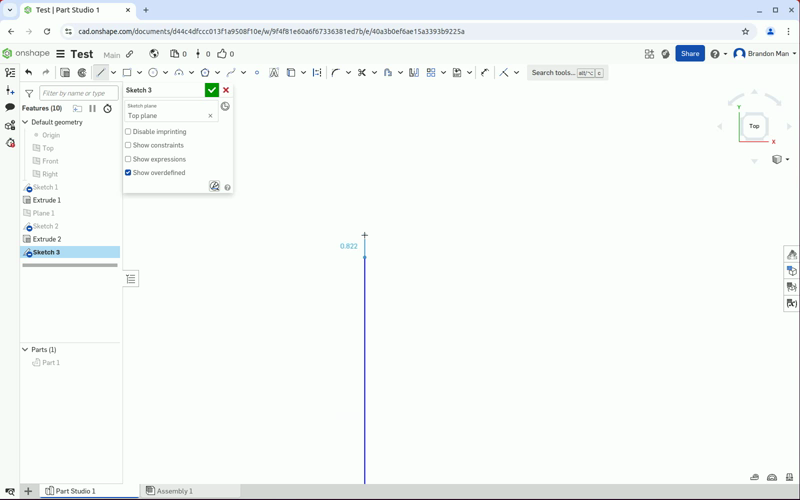
scroll(6)
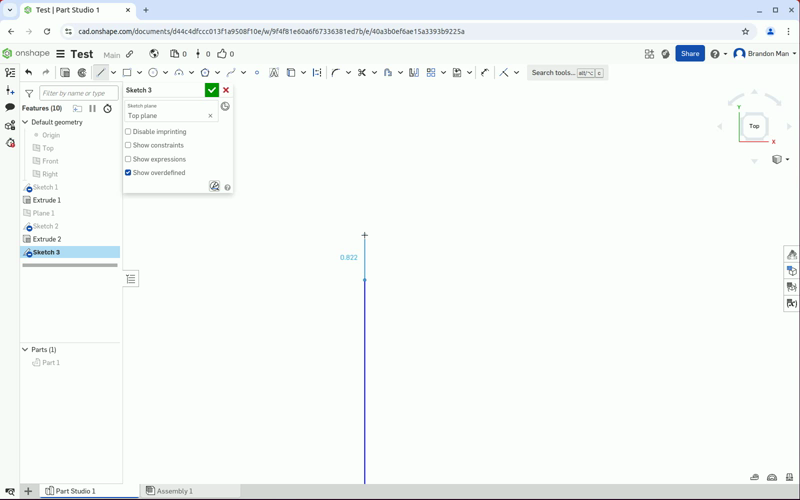
click(364, 234)
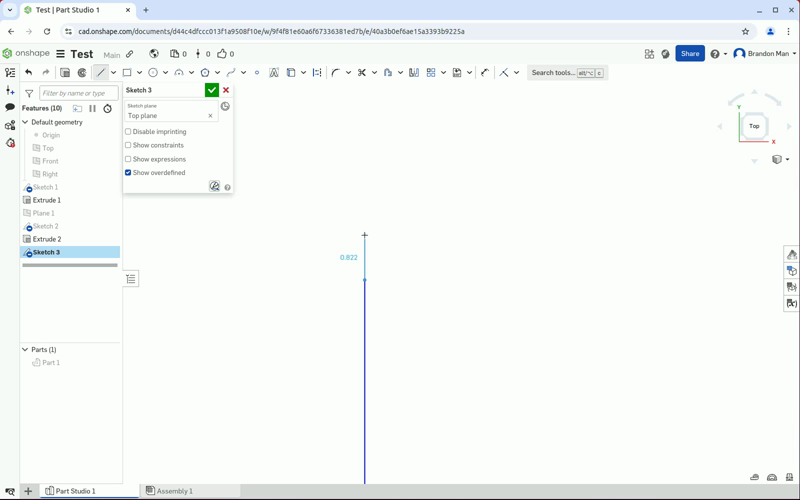
scroll(-6)
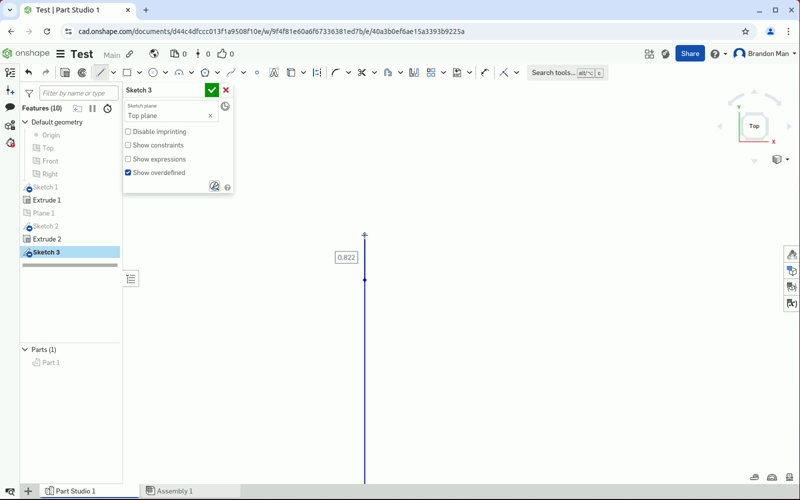
scroll(-6)
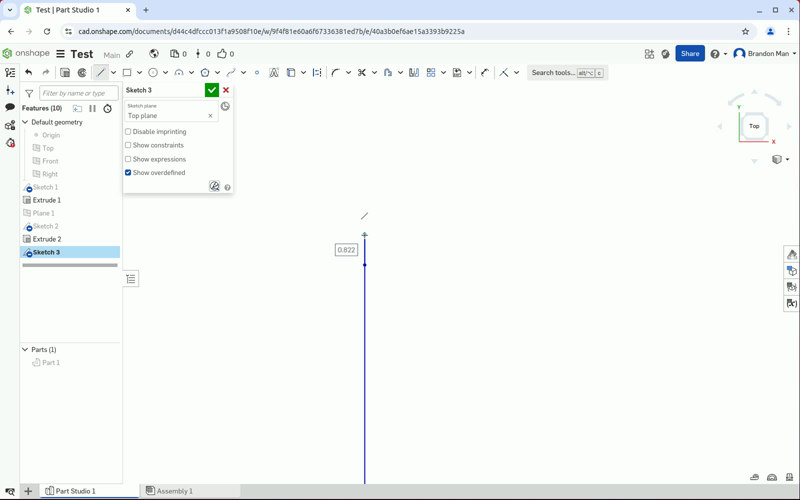
scroll(-6)
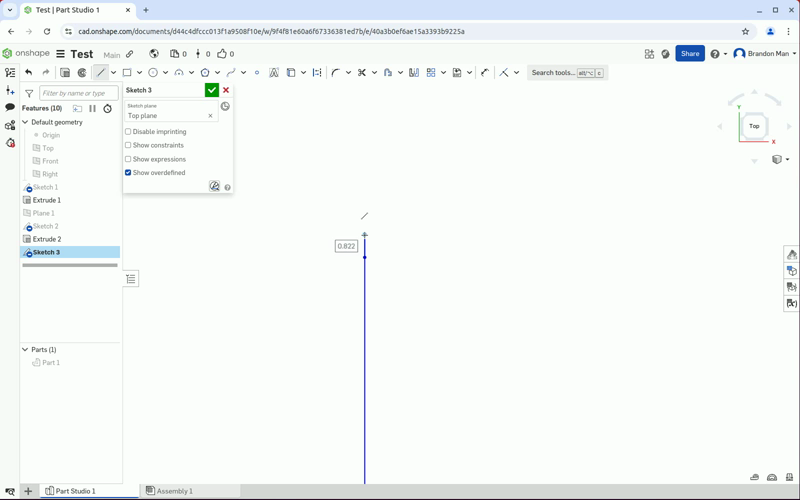
scroll(-6)
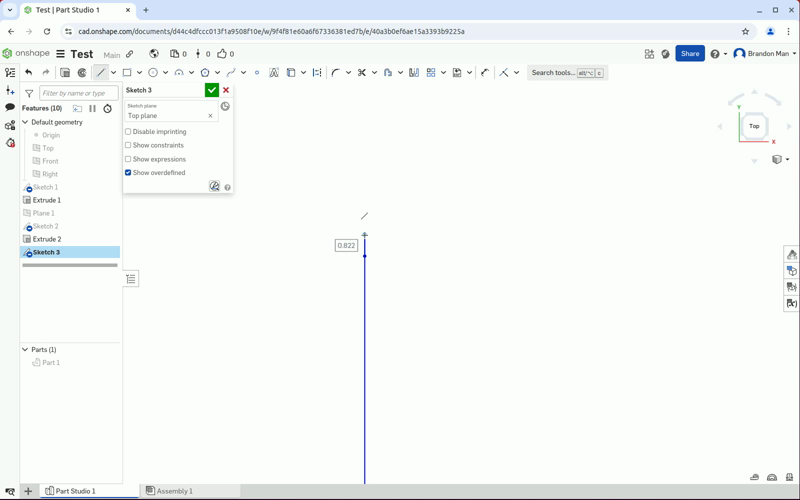
scroll(-6)
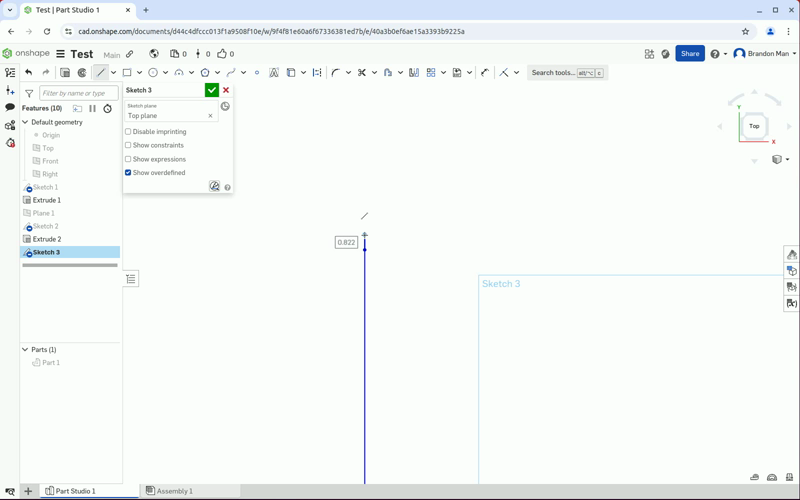
scroll(-6)
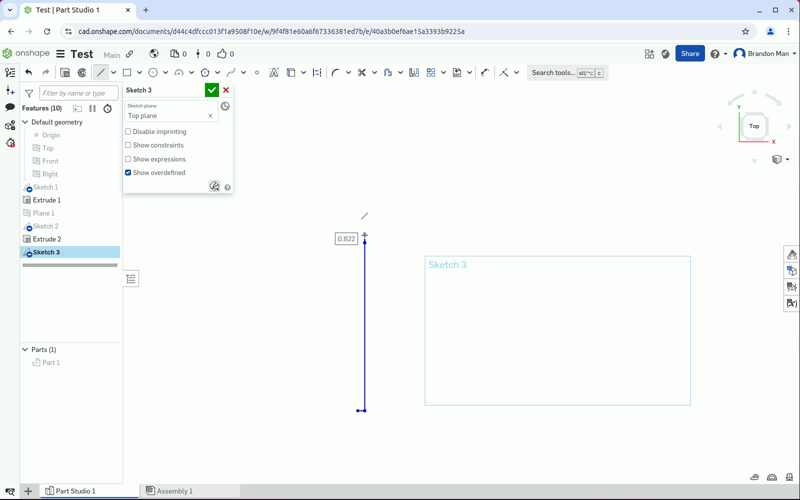
scroll(-6)
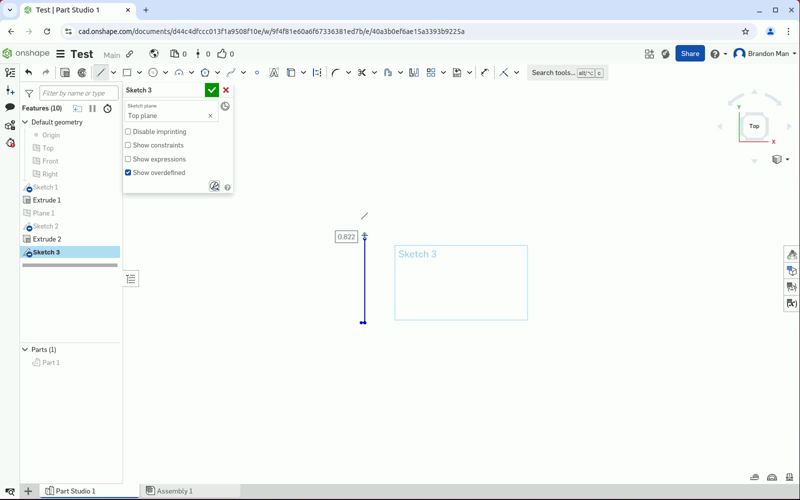
key_up(shift)
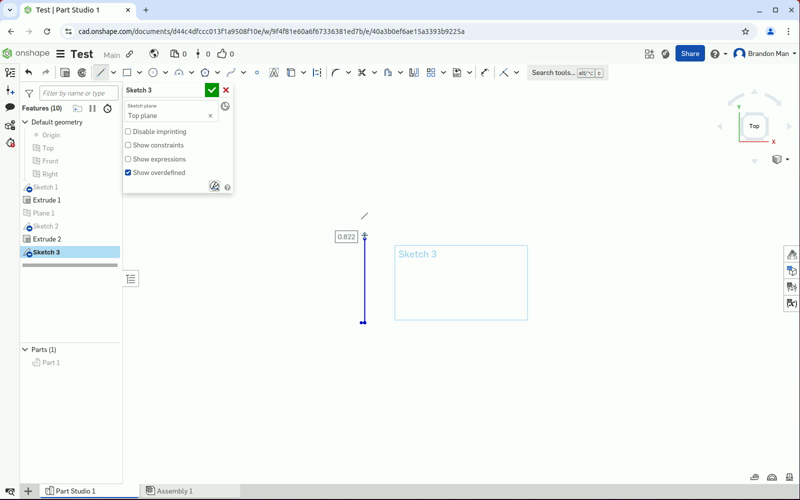
key_down(shift)
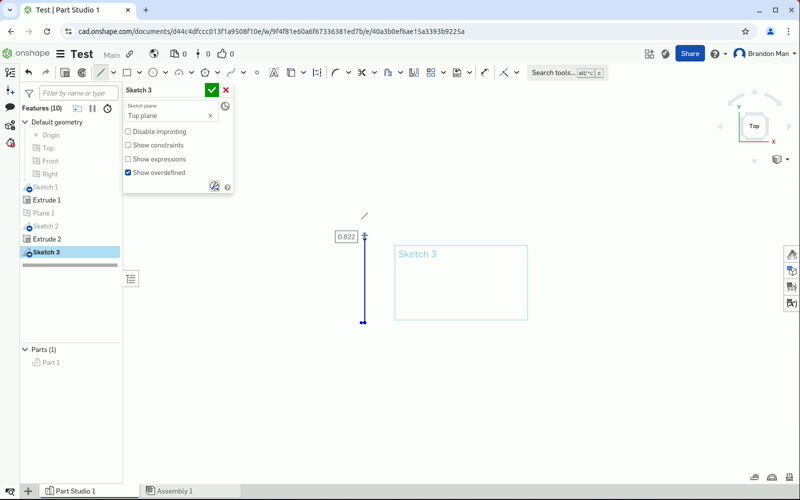
mouse_move(394, 234)
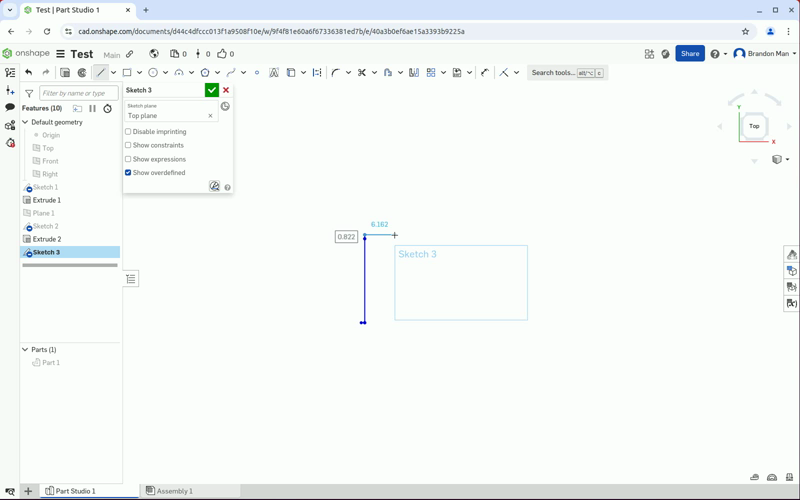
mouse_move(361, 234)
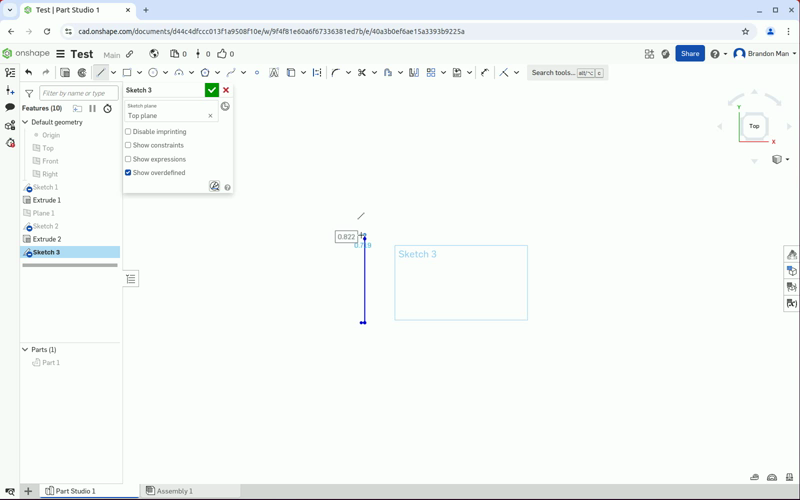
scroll(6)
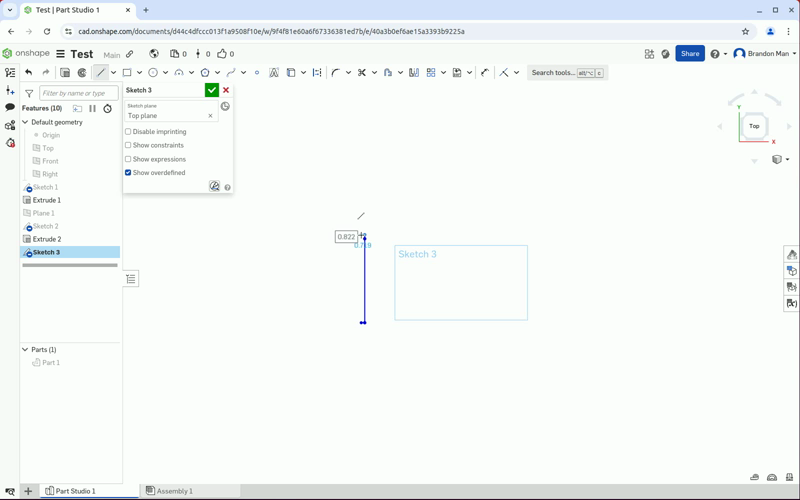
scroll(6)
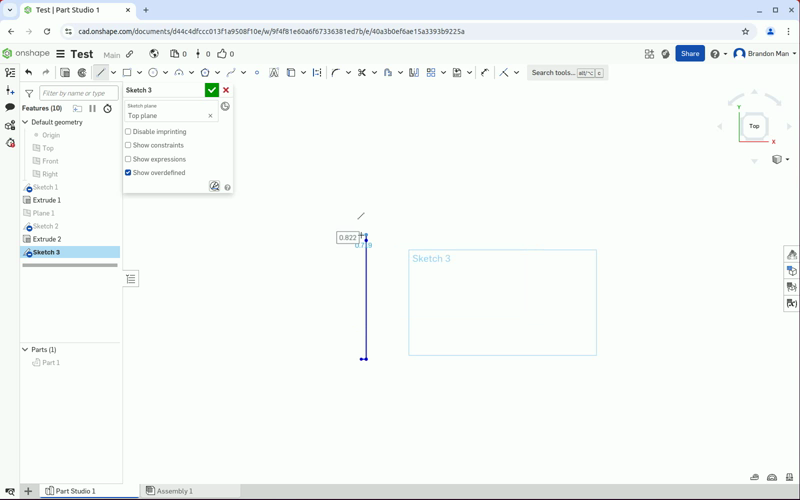
scroll(6)
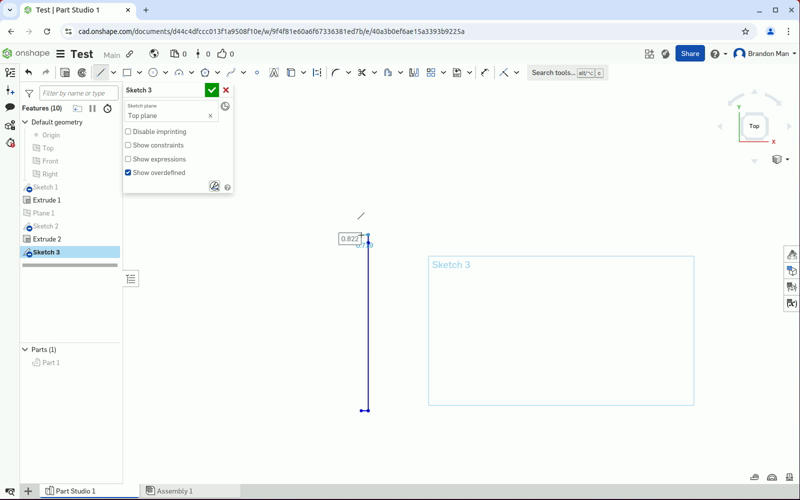
scroll(6)
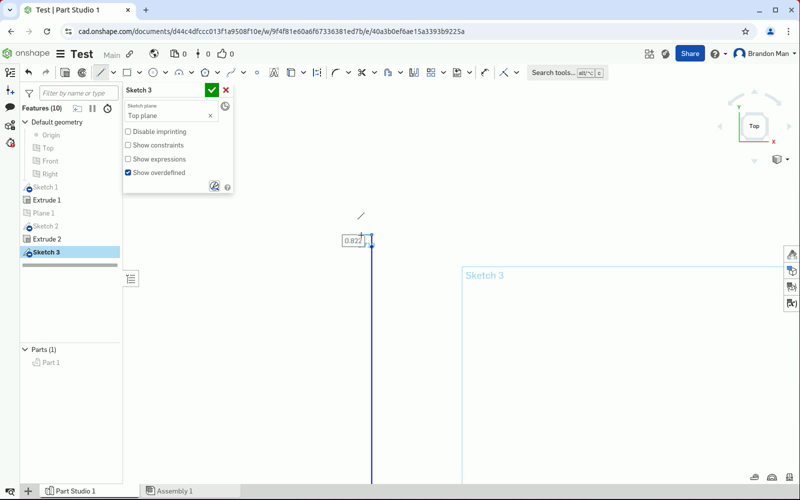
scroll(6)
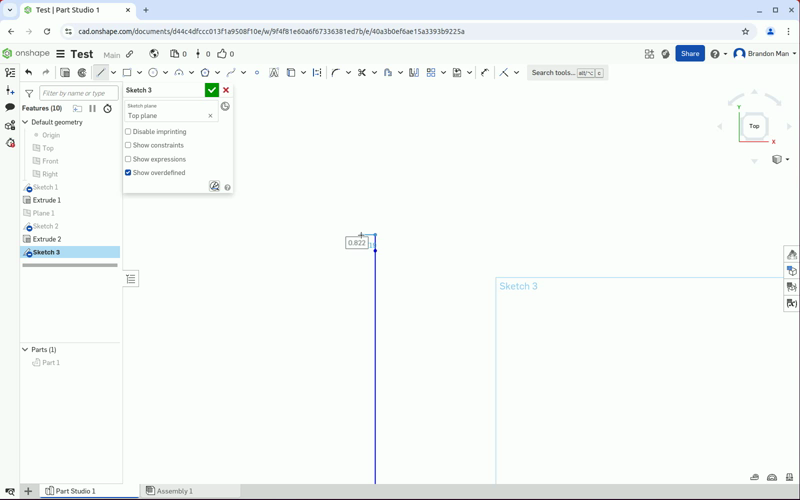
scroll(6)
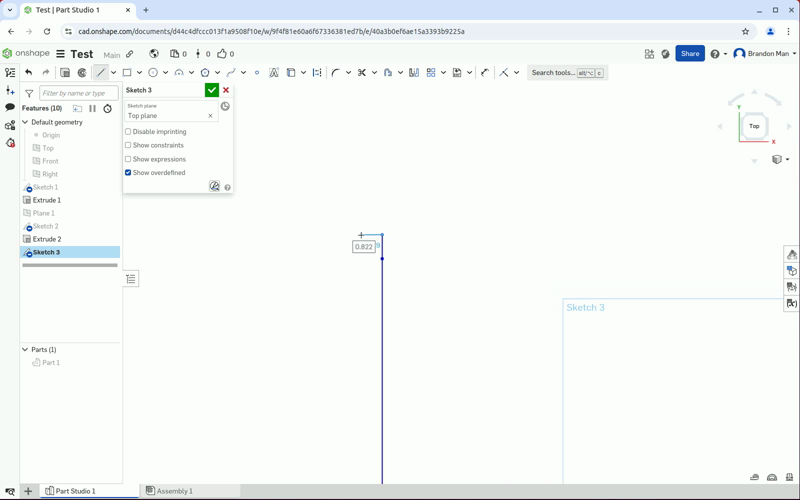
scroll(6)
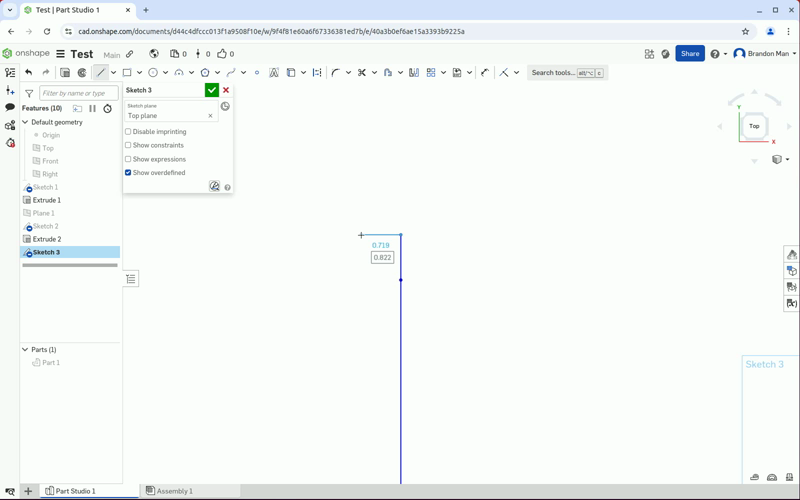
click(361, 234)
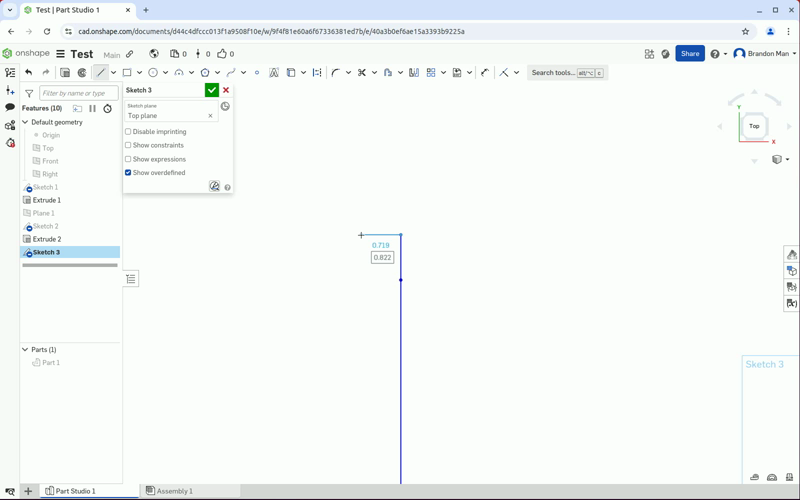
scroll(-6)
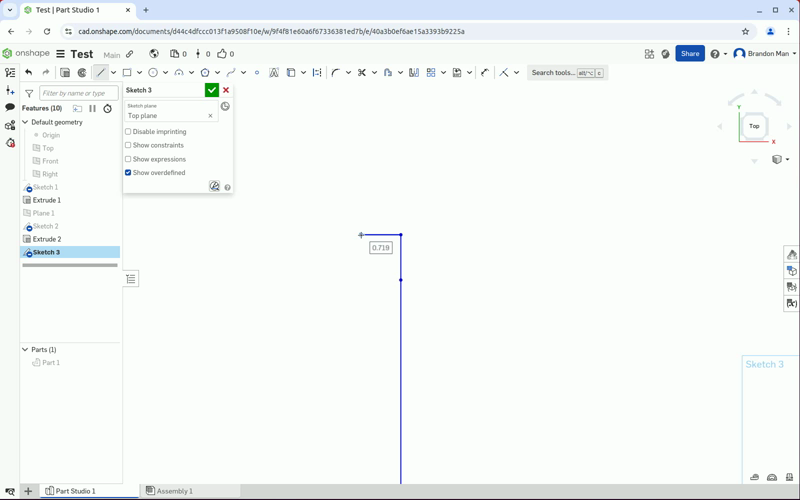
scroll(-6)
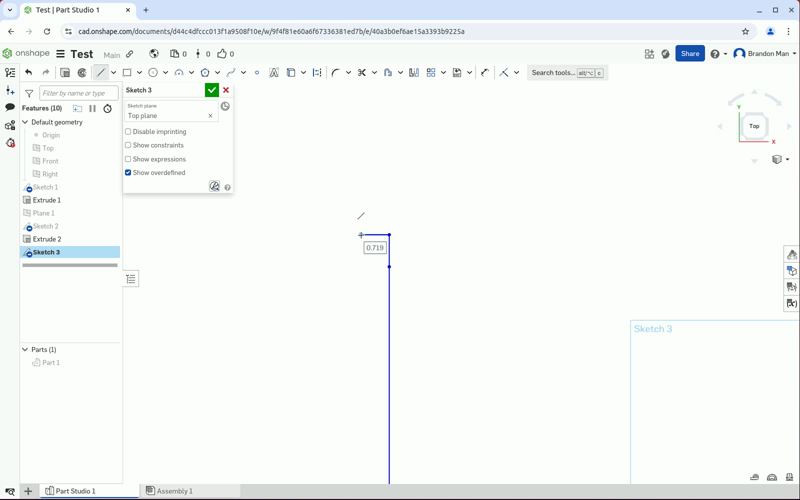
scroll(-6)
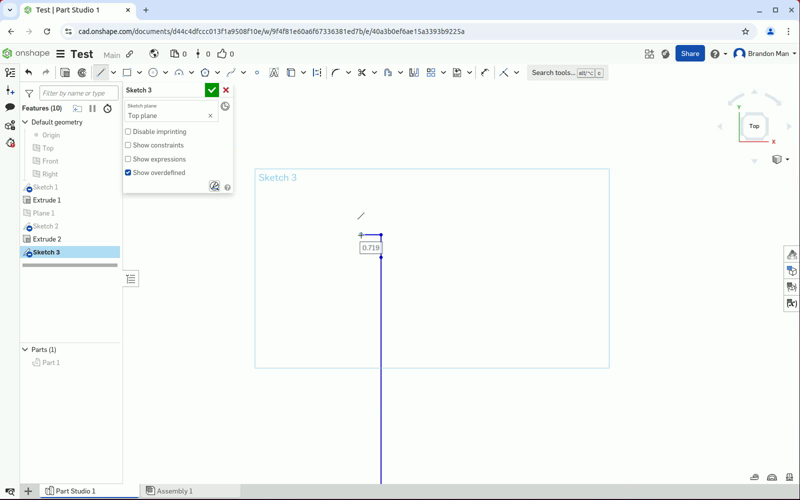
scroll(-6)
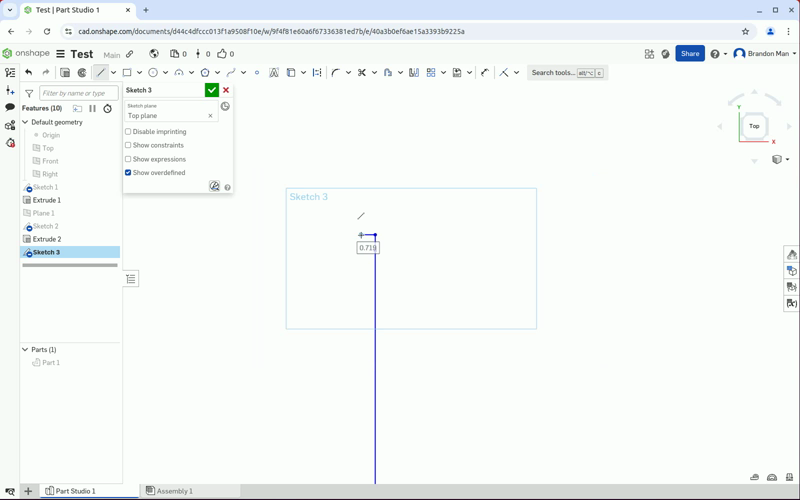
scroll(-6)
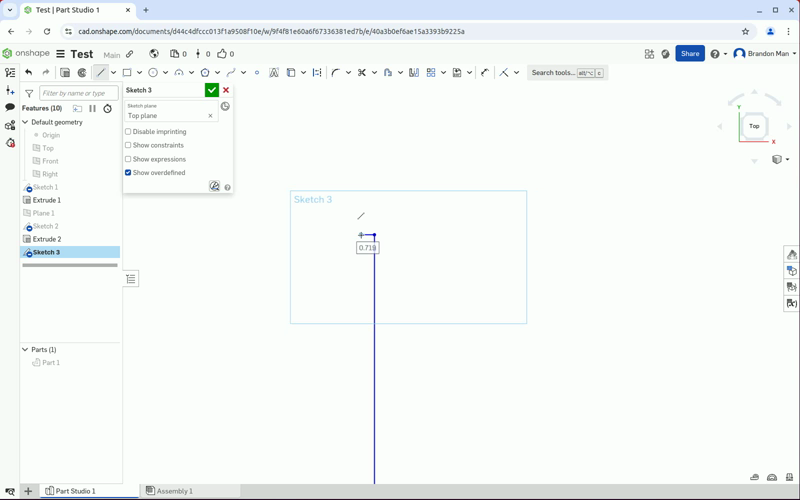
scroll(-6)
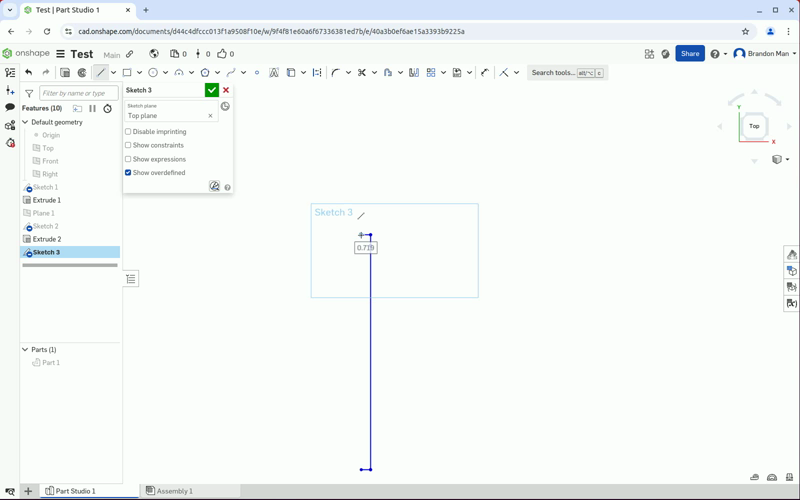
scroll(-6)
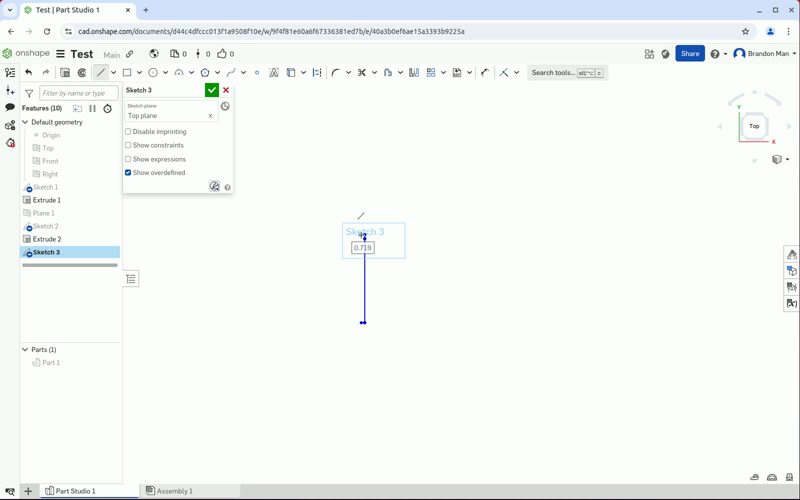
key_up(shift)
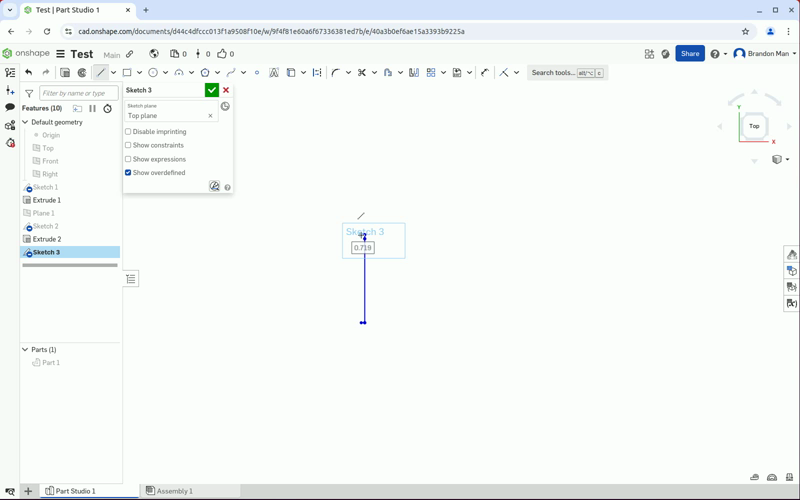
key_down(shift)
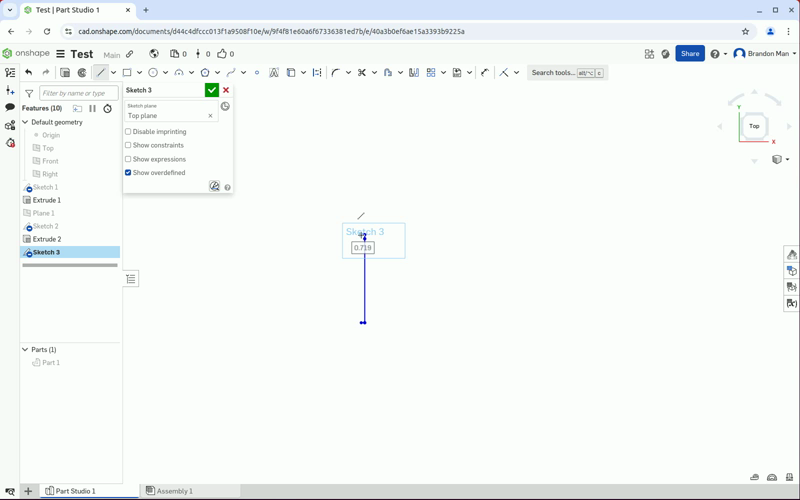
mouse_move(361, 322)
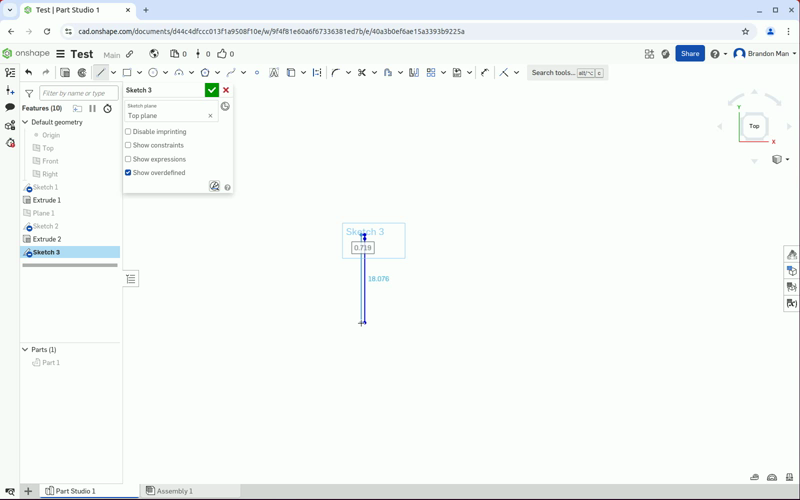
scroll(6)
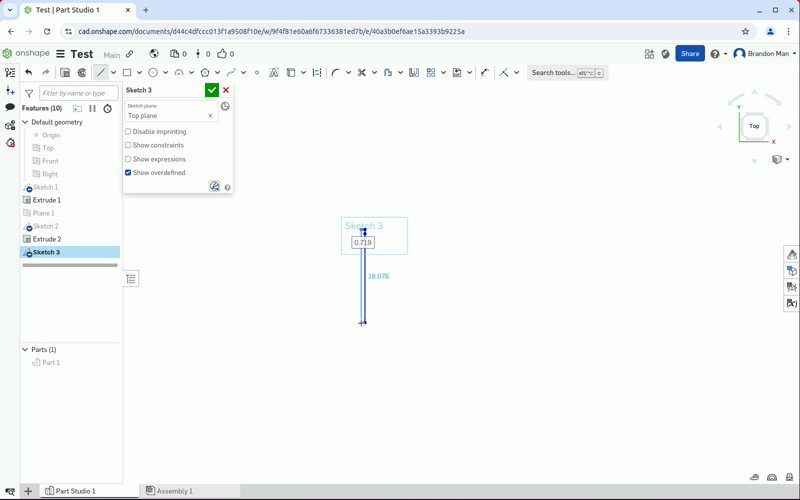
scroll(6)
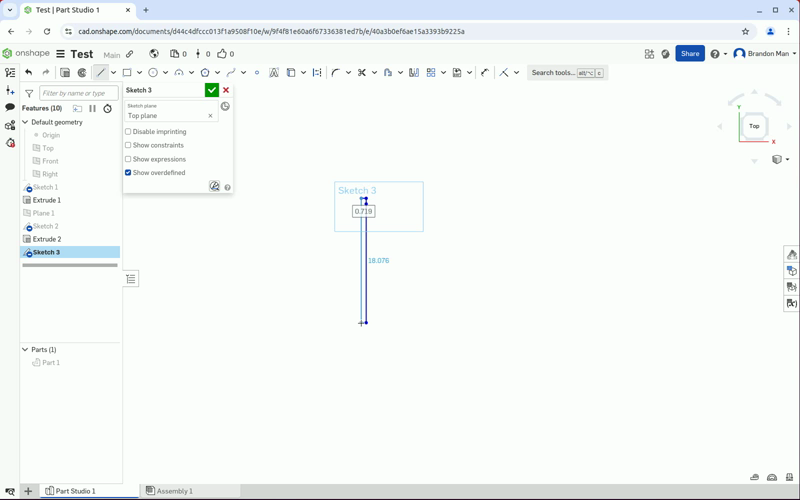
scroll(6)
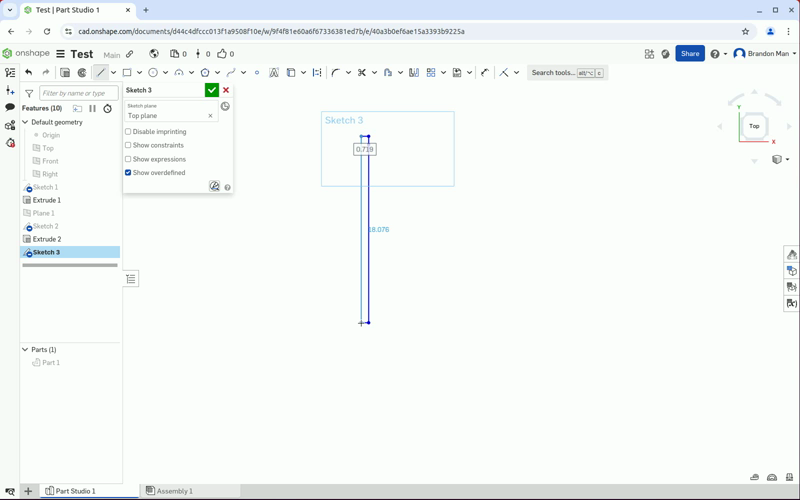
scroll(6)
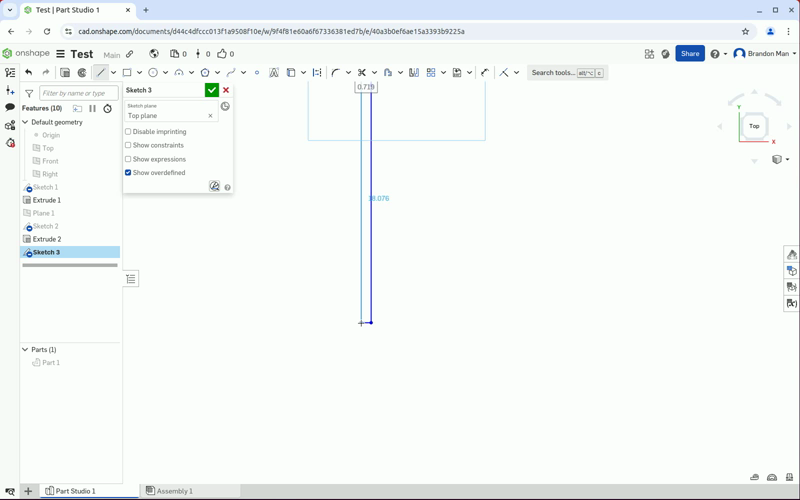
scroll(6)
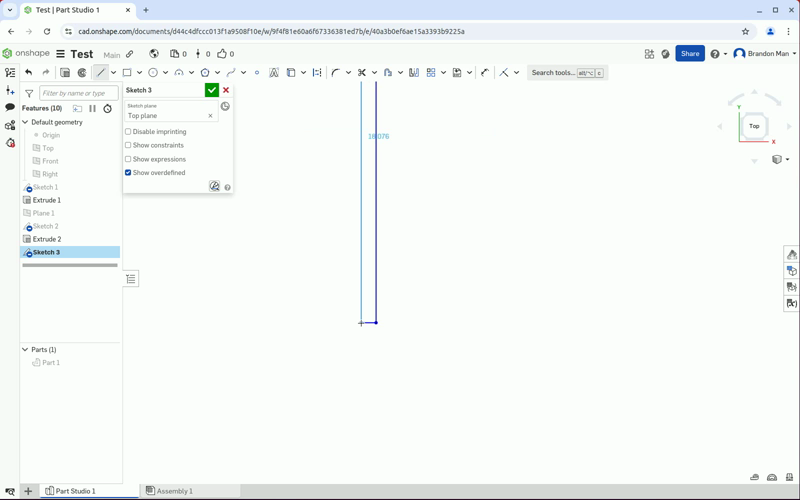
scroll(6)
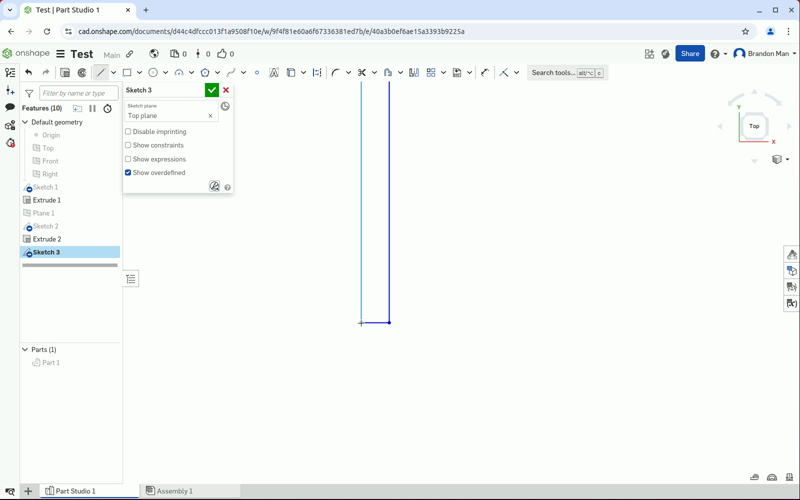
scroll(6)
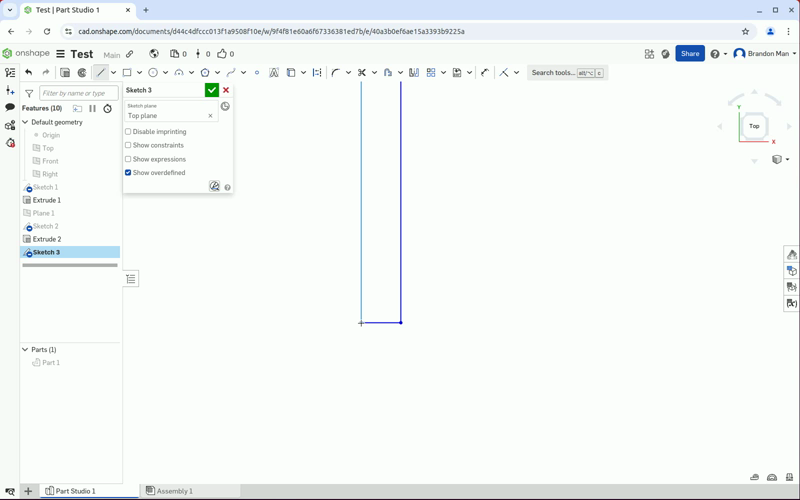
key_up(shift)
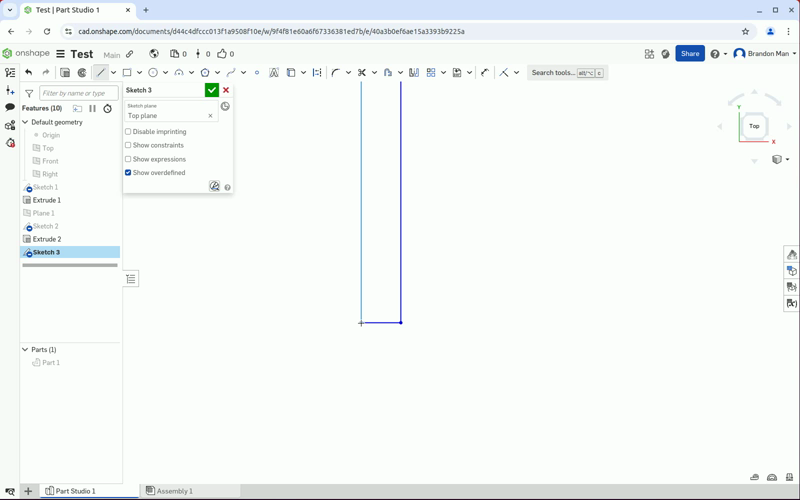
click(361, 322)
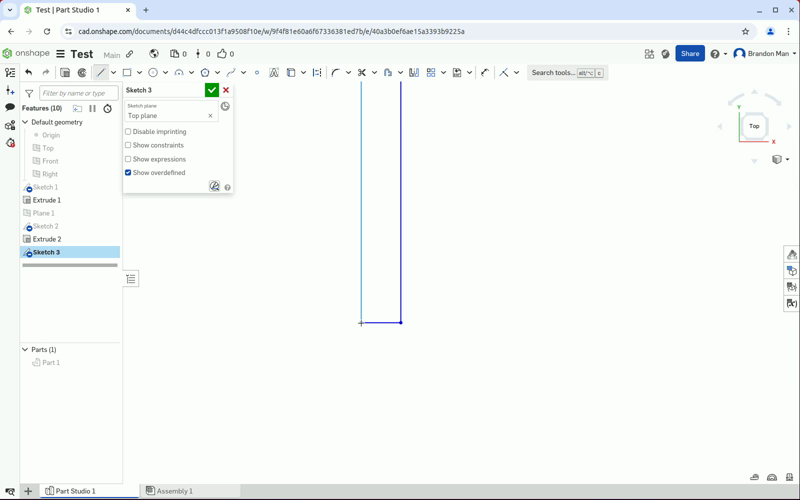
scroll(-6)
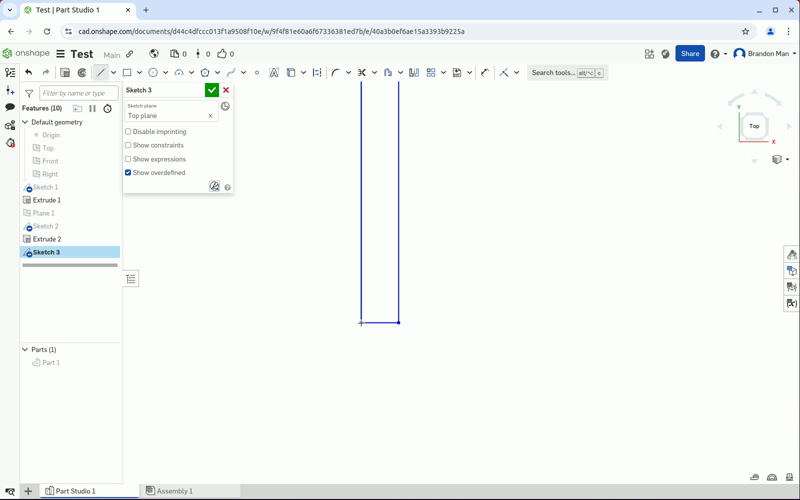
scroll(-6)
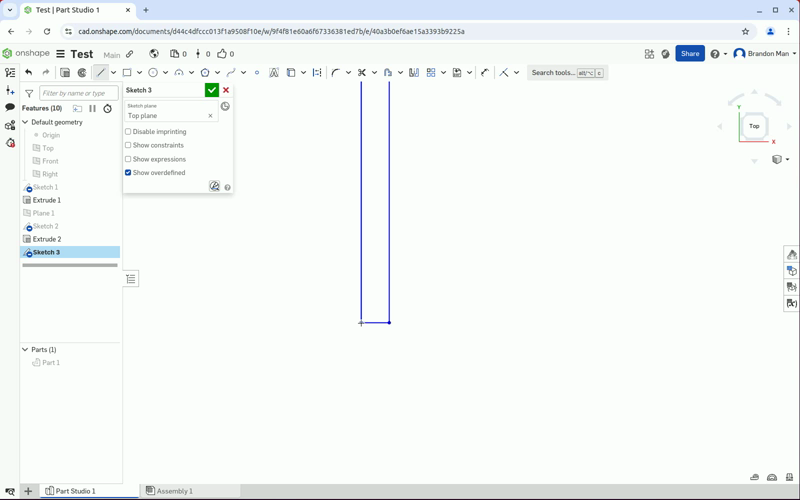
scroll(-6)
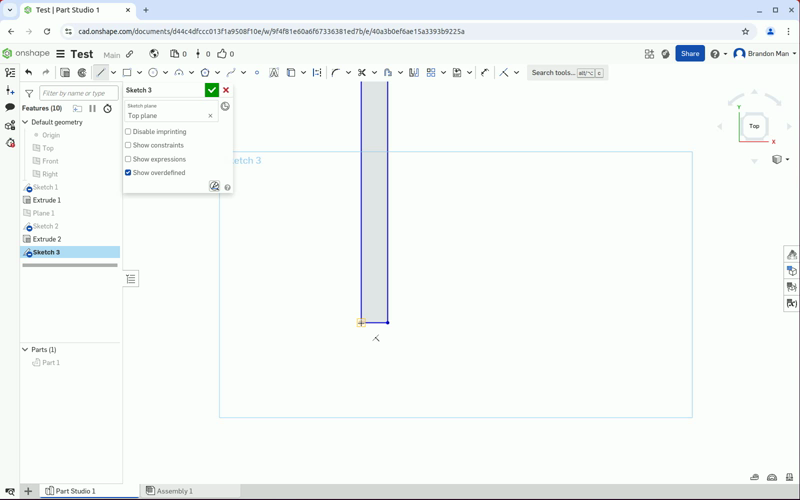
scroll(-6)
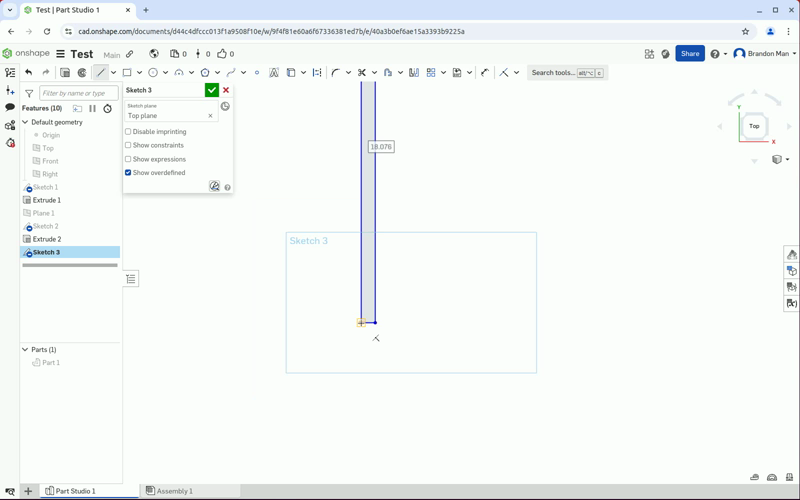
scroll(-6)
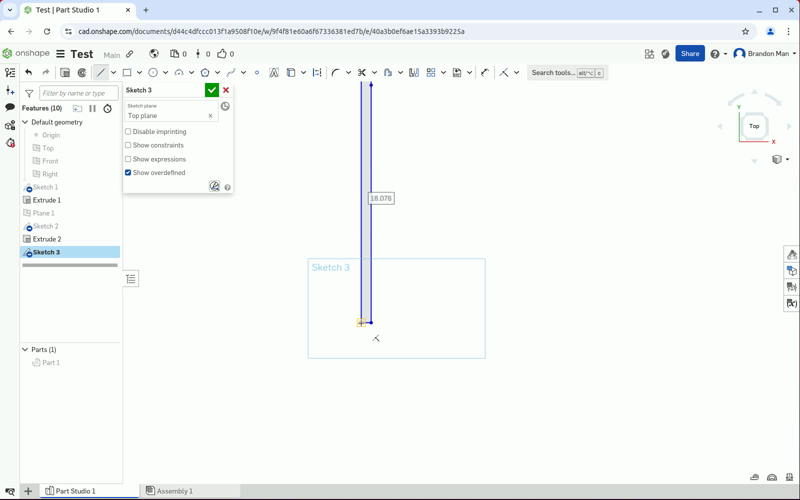
scroll(-6)
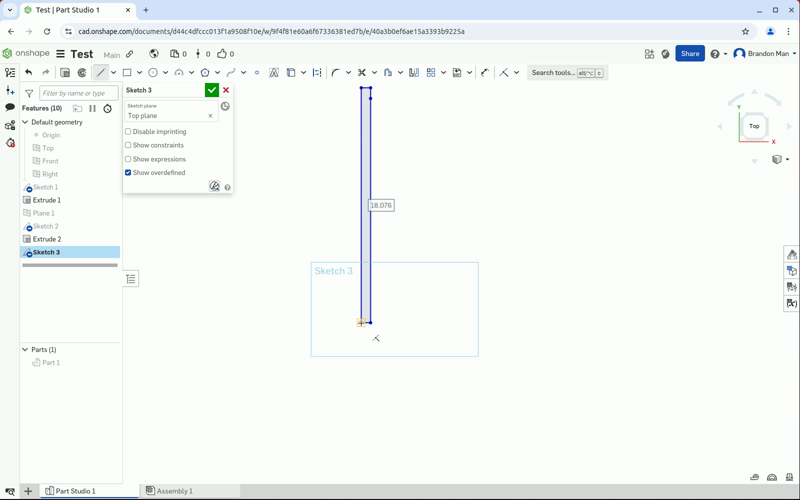
scroll(-6)
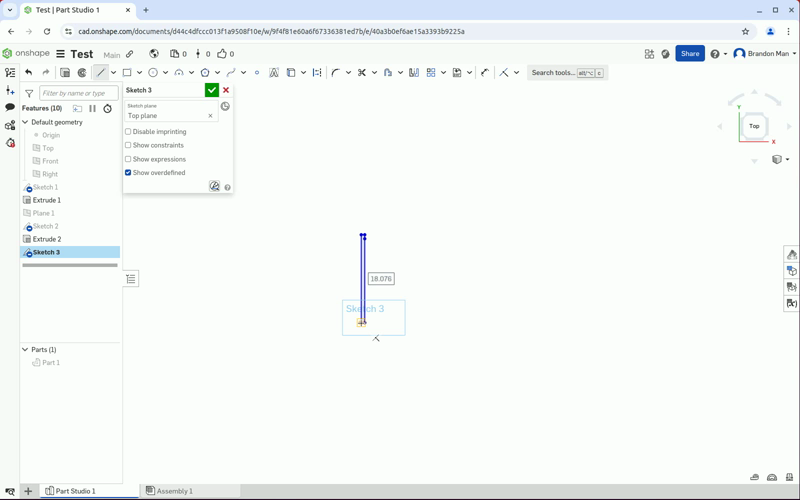
key(esc)
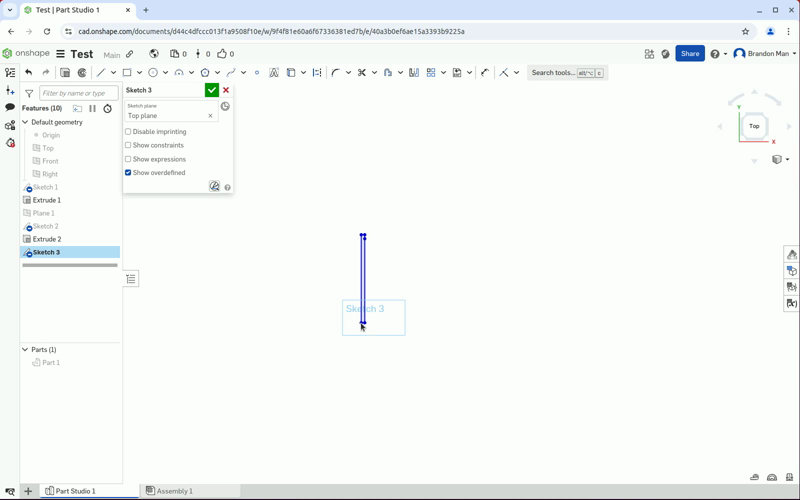
mouse_move(363, 266)
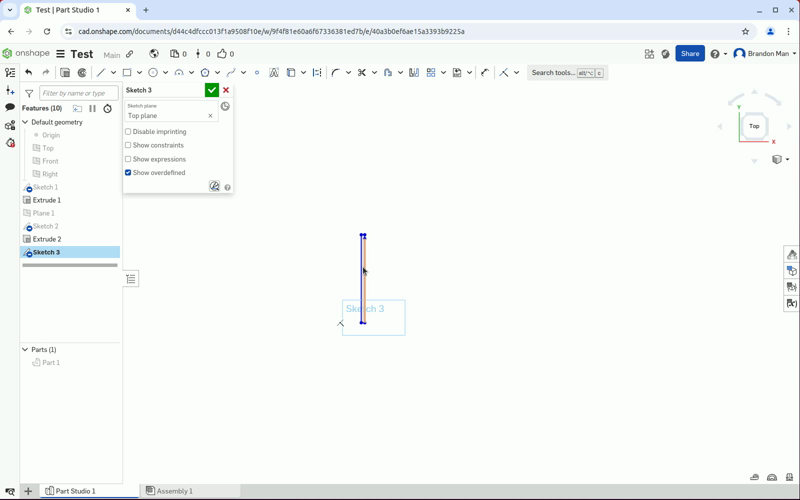
scroll(6)
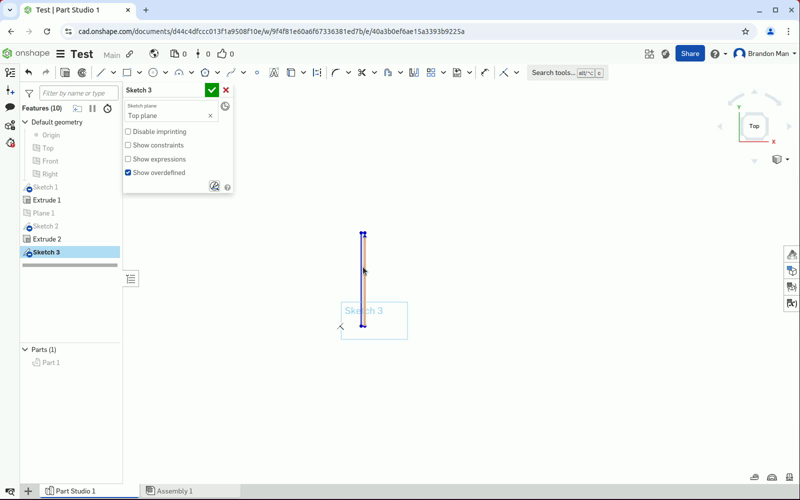
scroll(6)
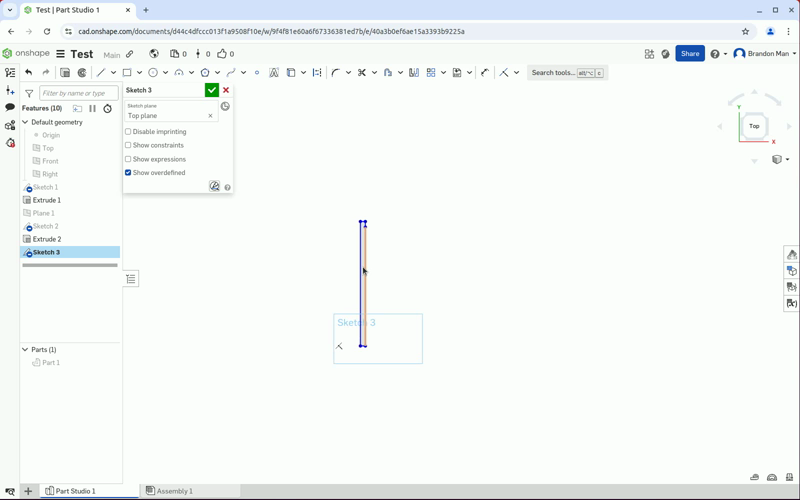
scroll(6)
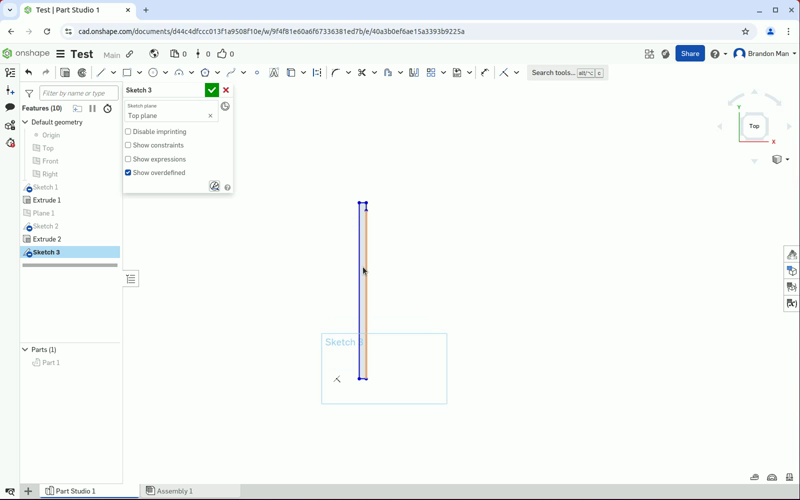
scroll(6)
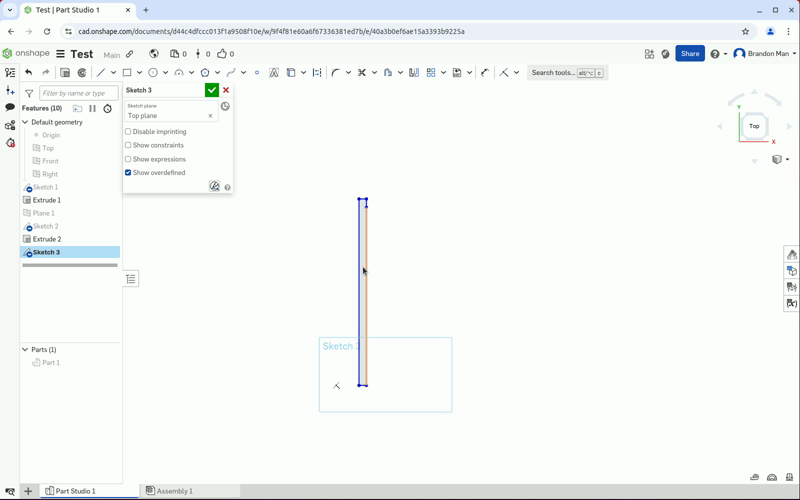
scroll(6)
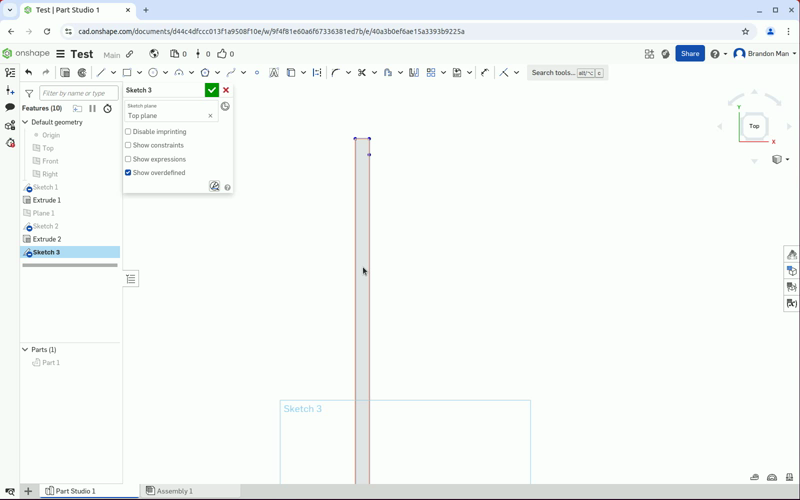
scroll(6)
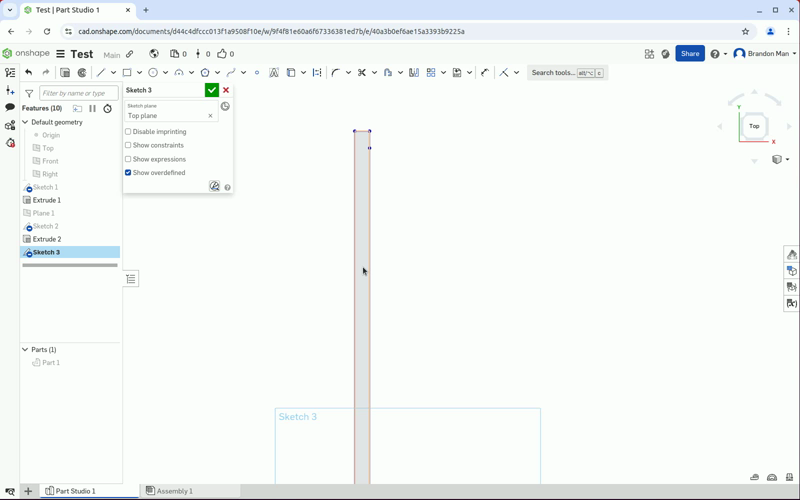
scroll(6)
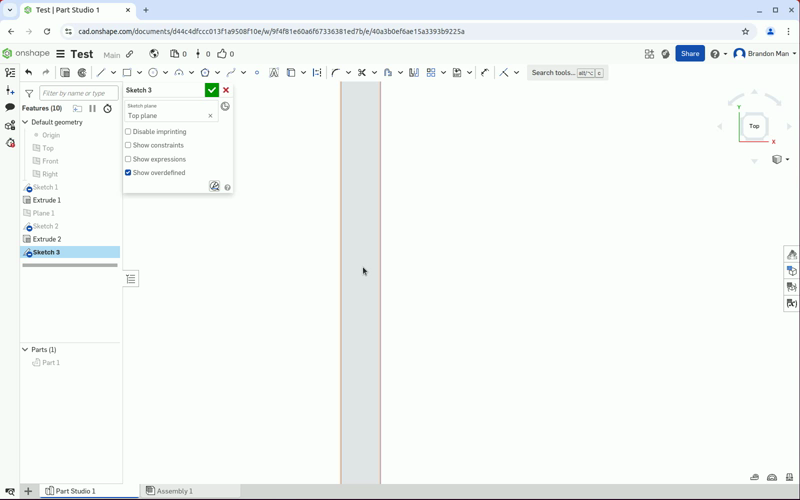
click(363, 266)
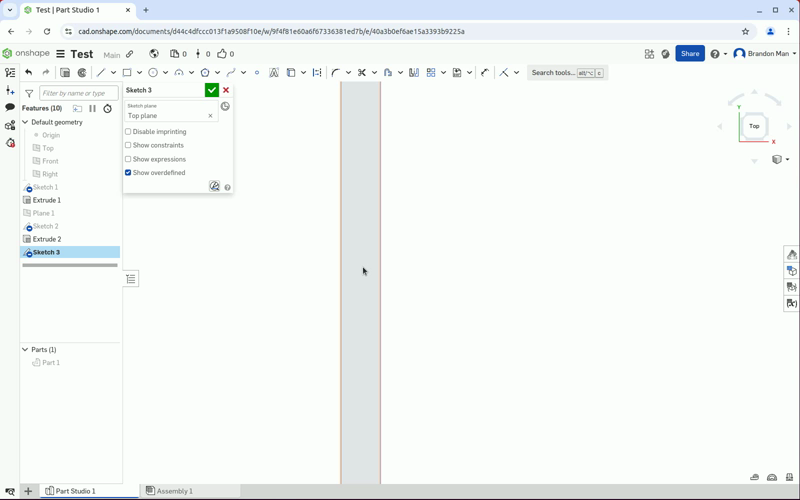
scroll(-6)
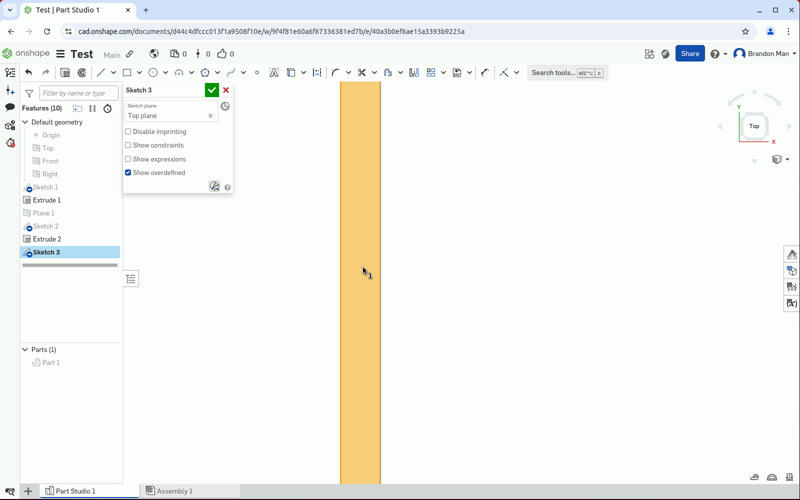
scroll(-6)
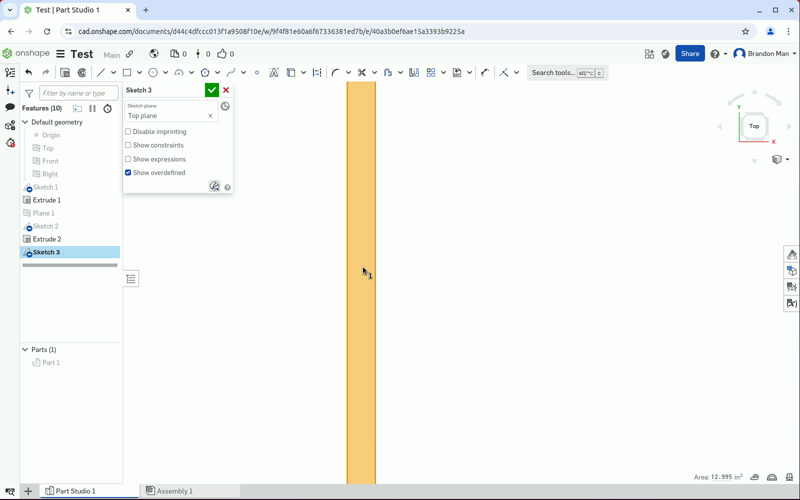
scroll(-6)
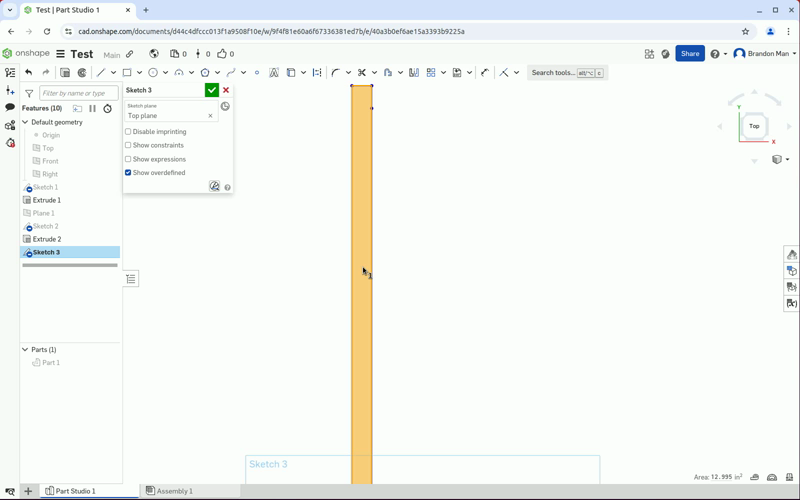
scroll(-6)
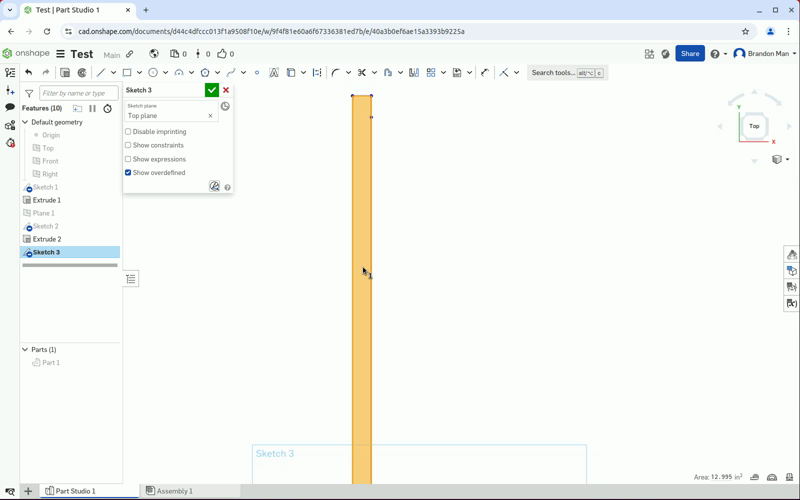
scroll(-6)
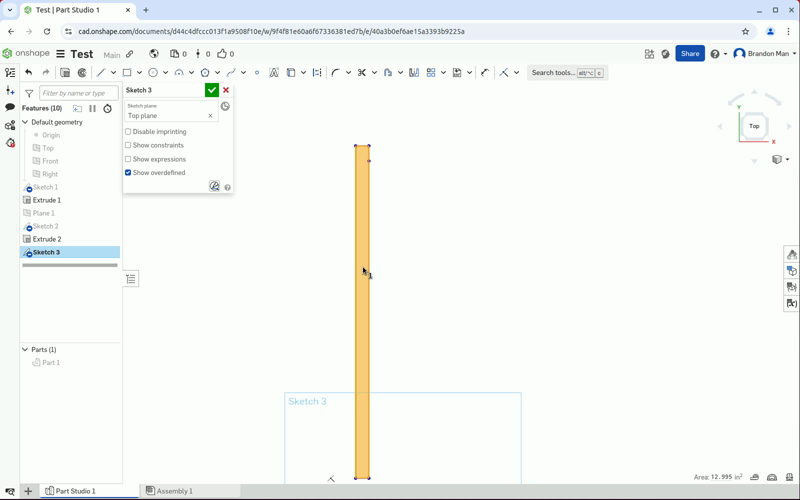
scroll(-6)
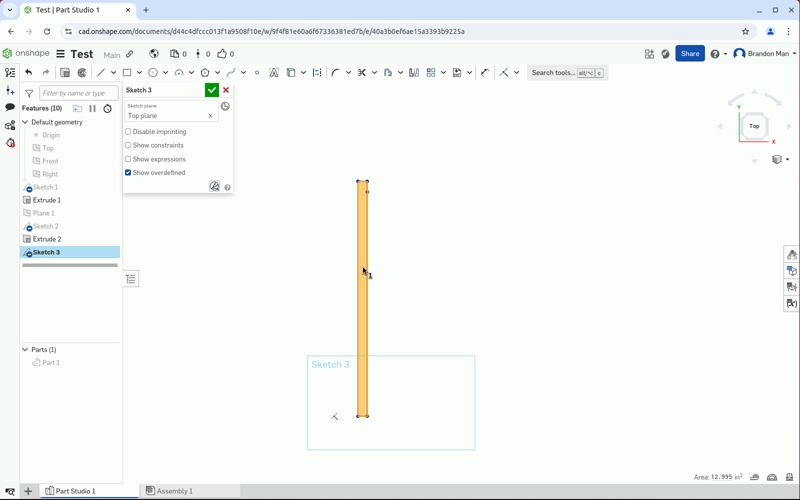
scroll(-6)
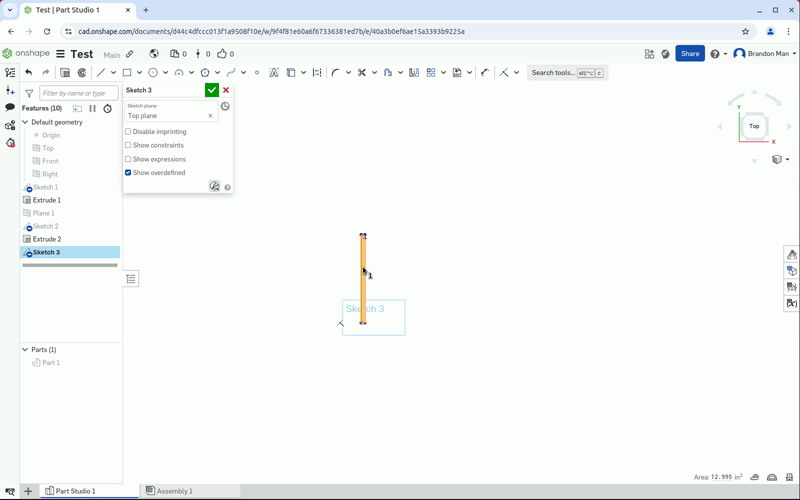
mouse_move(73, 352)
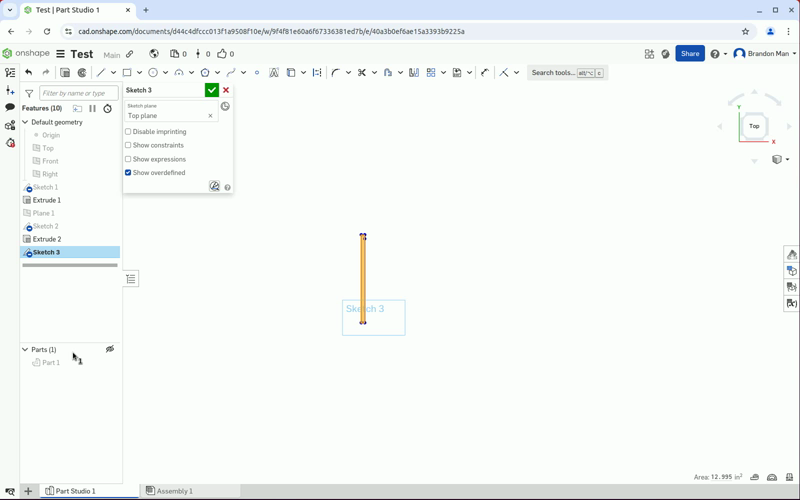
key(shift+y)
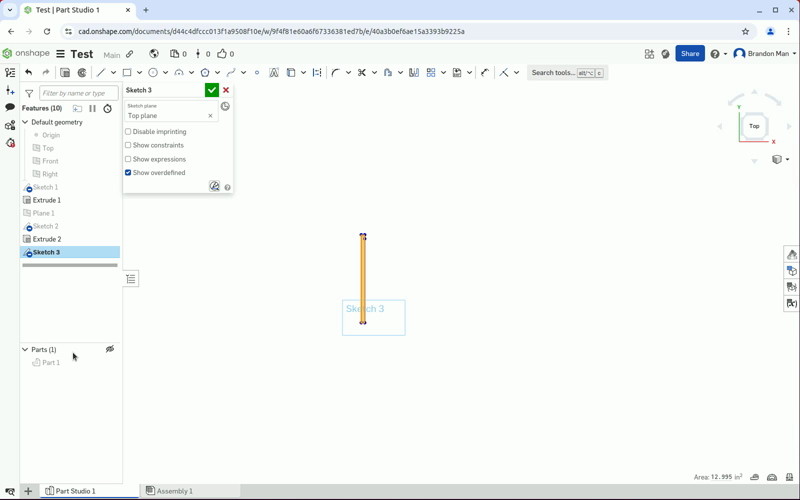
key(shift+e)
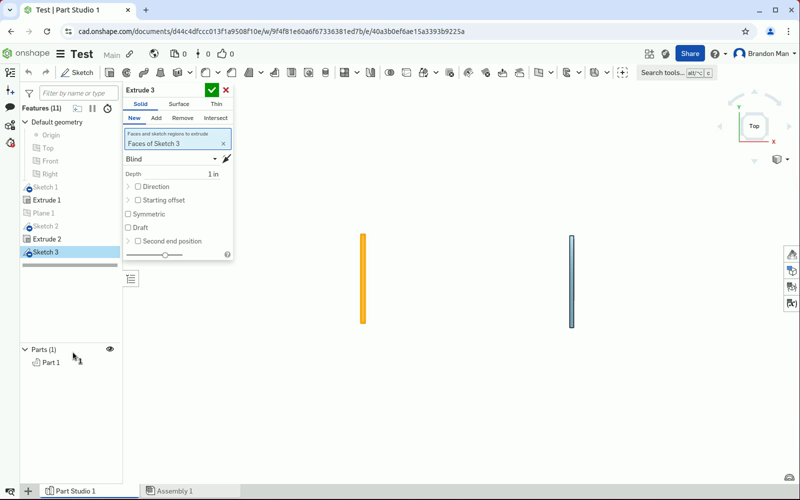
mouse_move(143, 106)
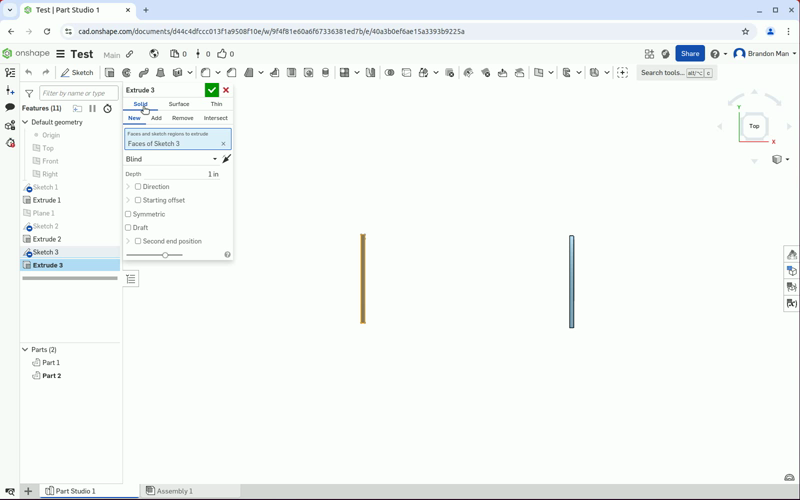
click(143, 106)
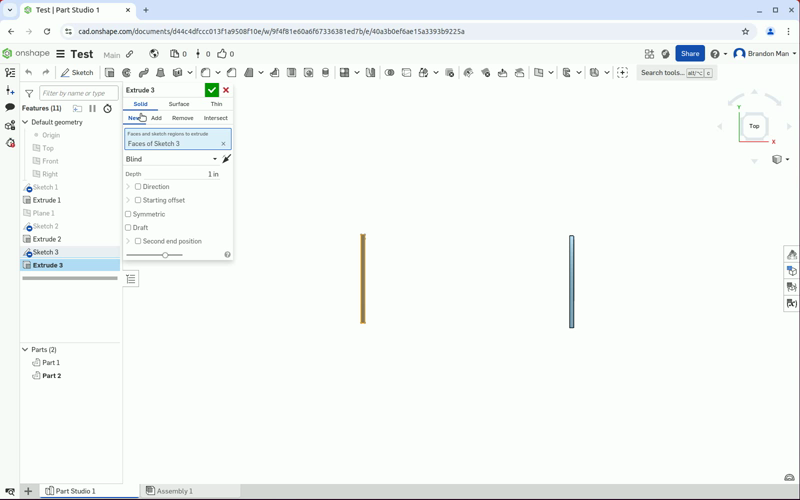
mouse_move(137, 120)
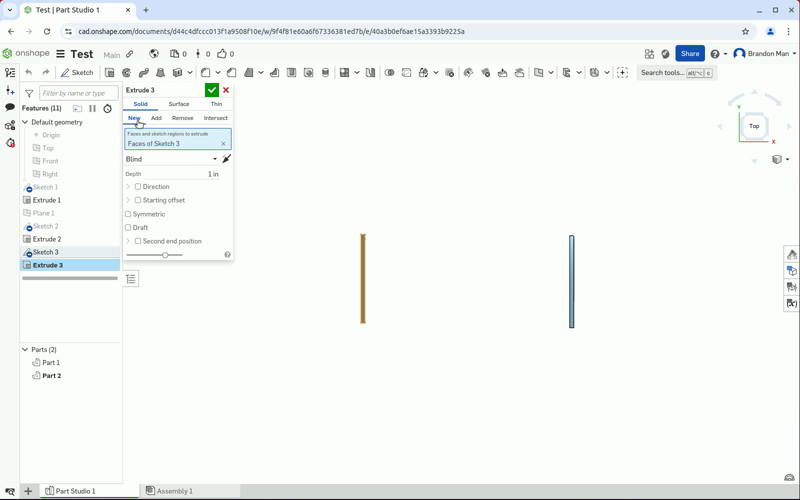
click(137, 120)
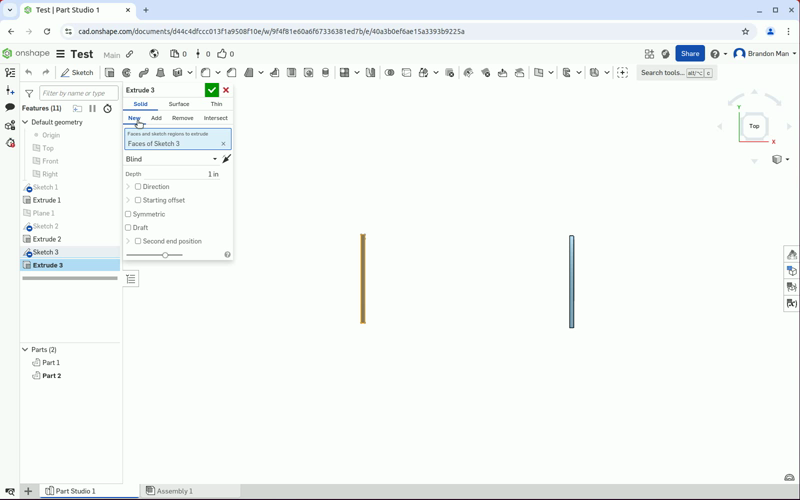
key(tab, 4)
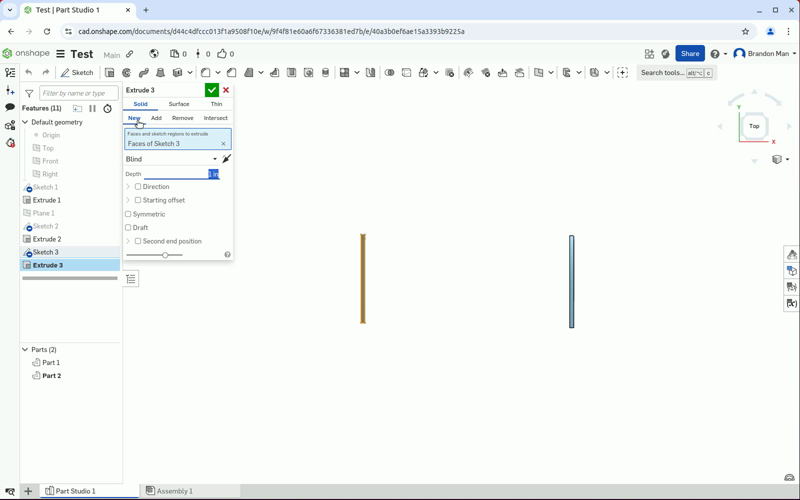
text(12.517)
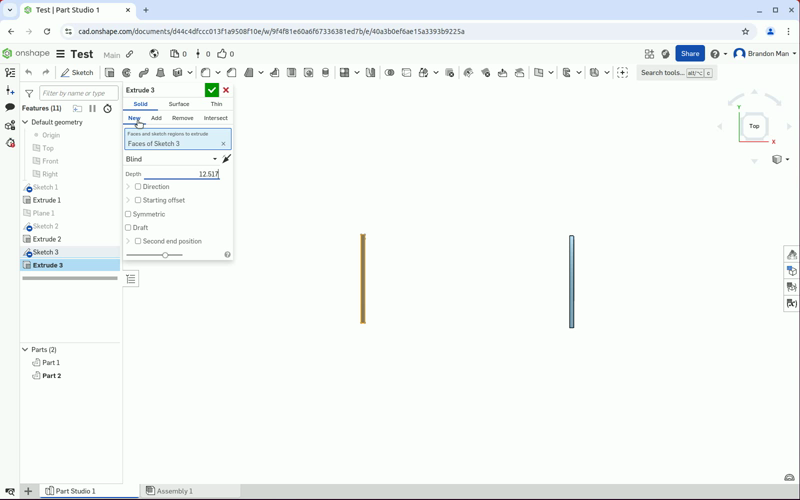
key(enter)
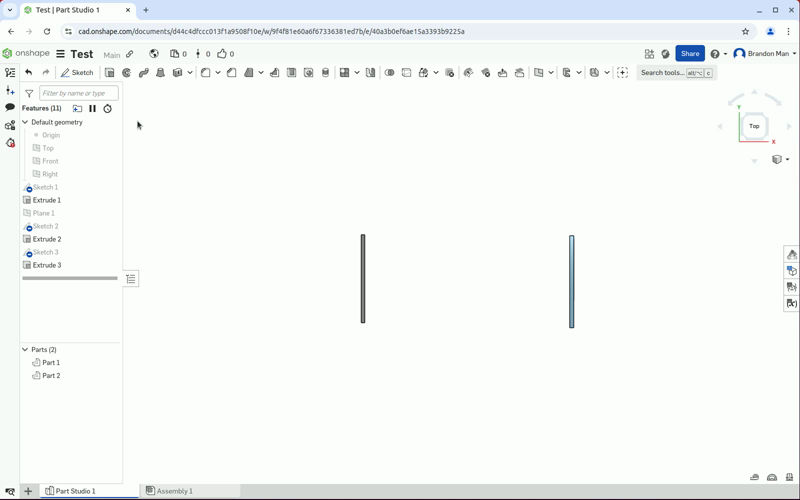
key(shift+h)
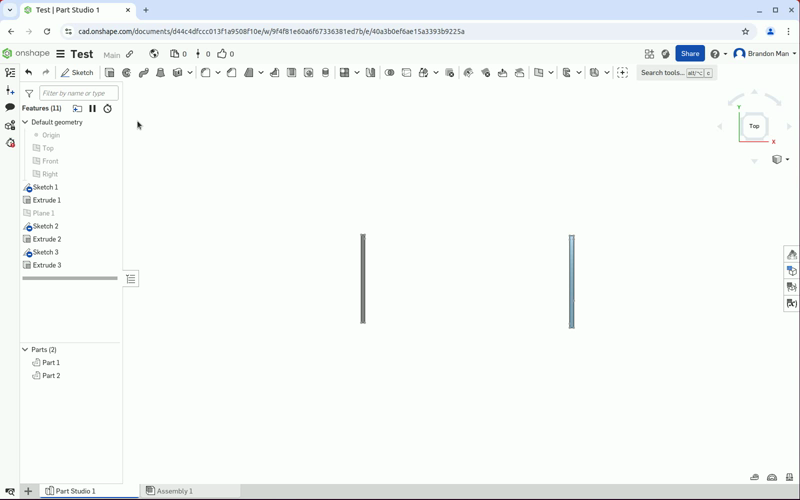
key(shift+h)
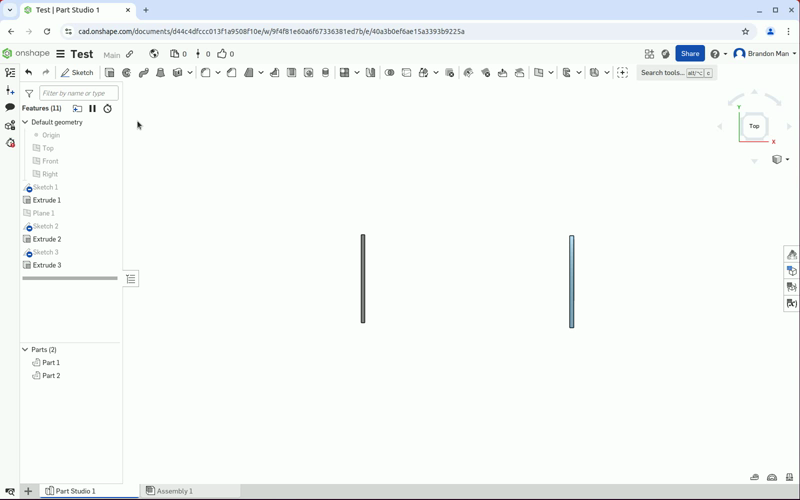
mouse_move(73, 189)
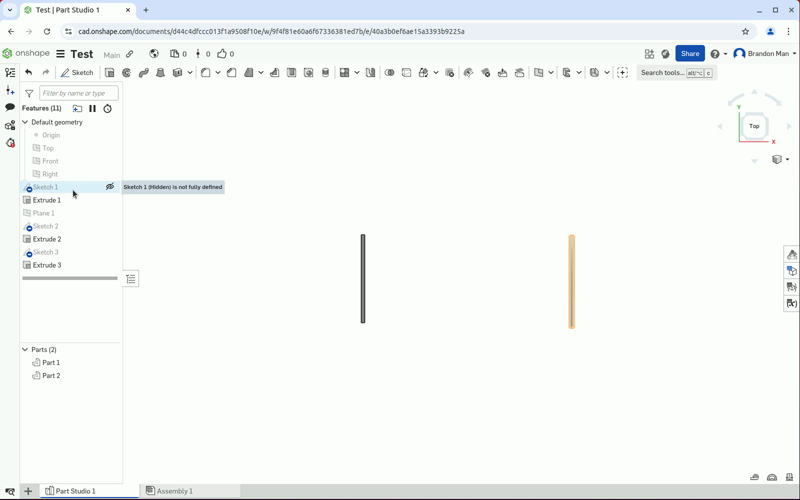
click(73, 189)
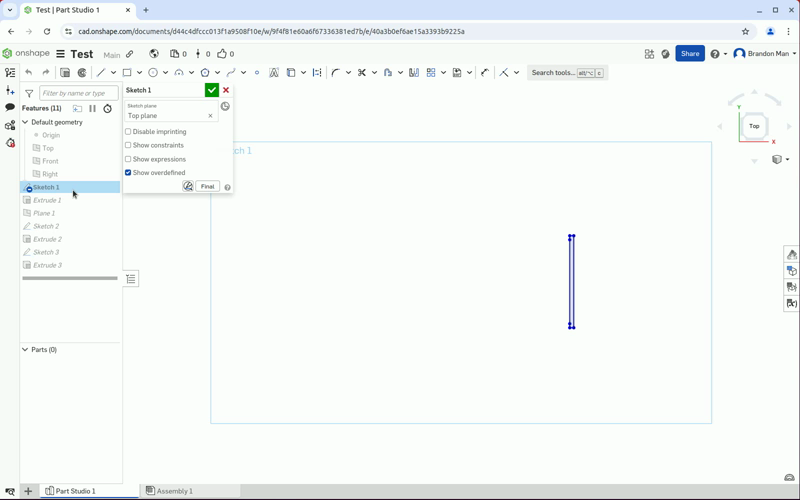
mouse_move(229, 92)
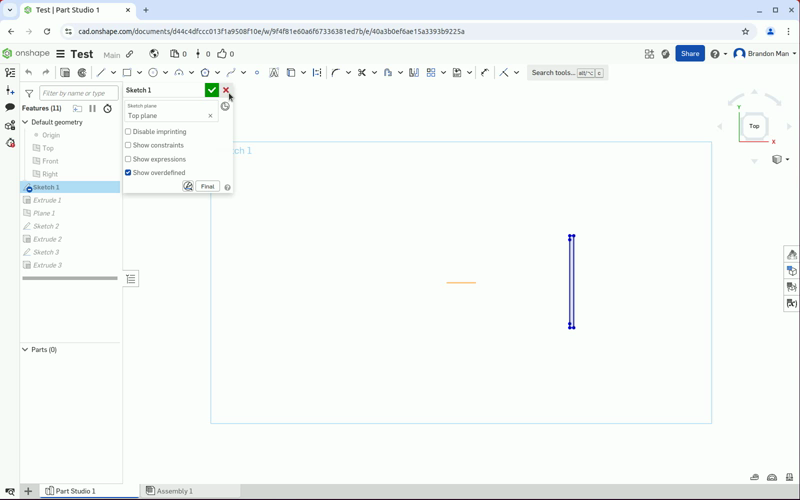
click(229, 92)
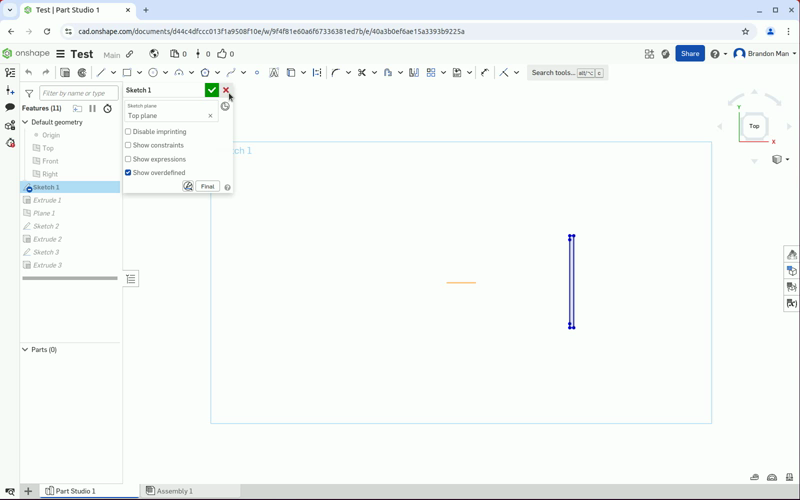
key(shift+s)
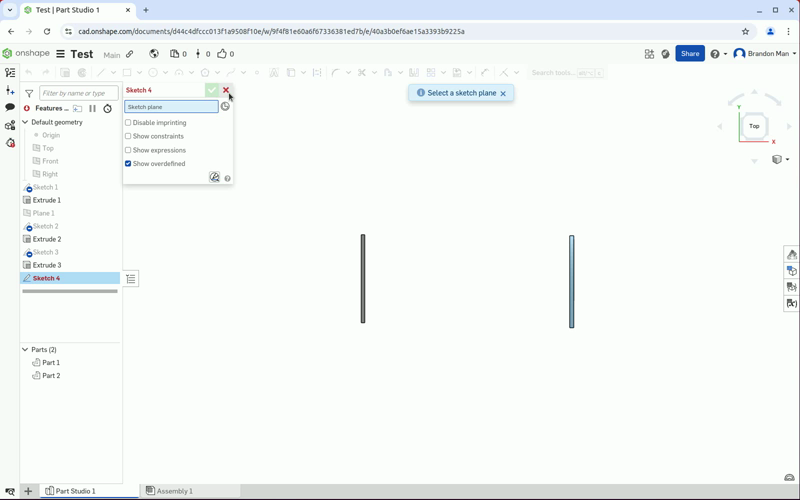
mouse_move(73, 150)
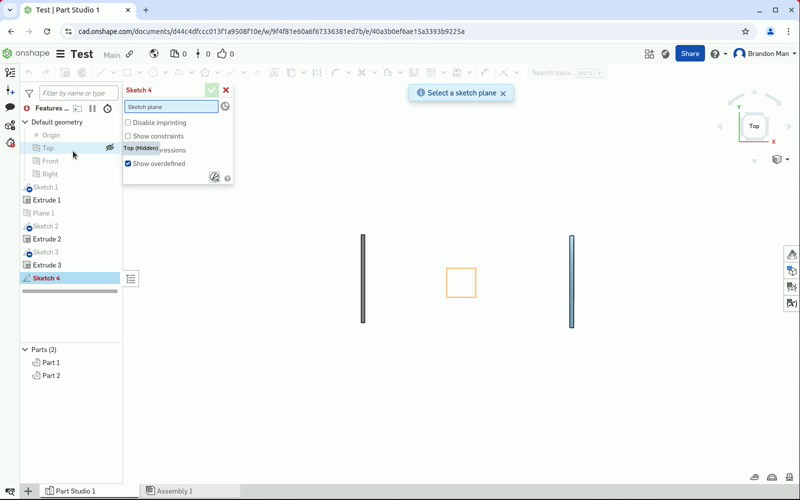
click(73, 150)
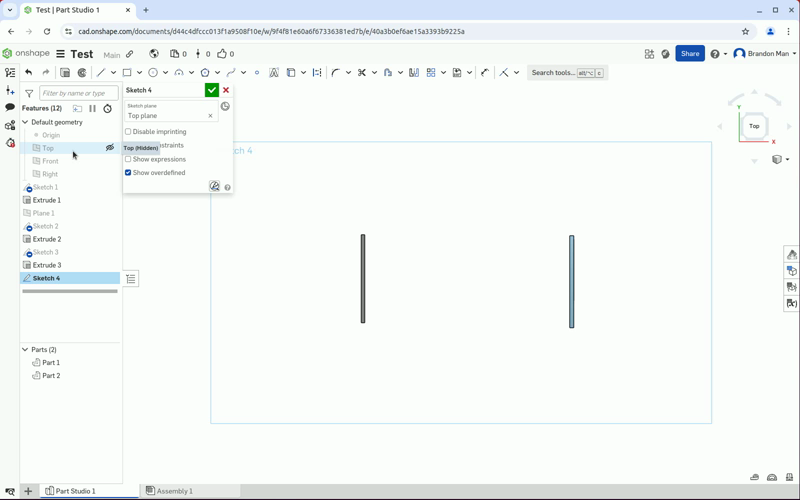
mouse_move(73, 352)
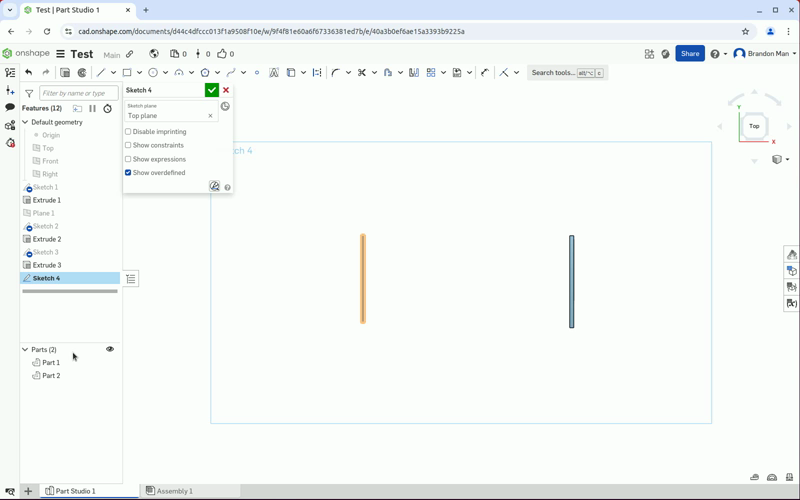
key(y)
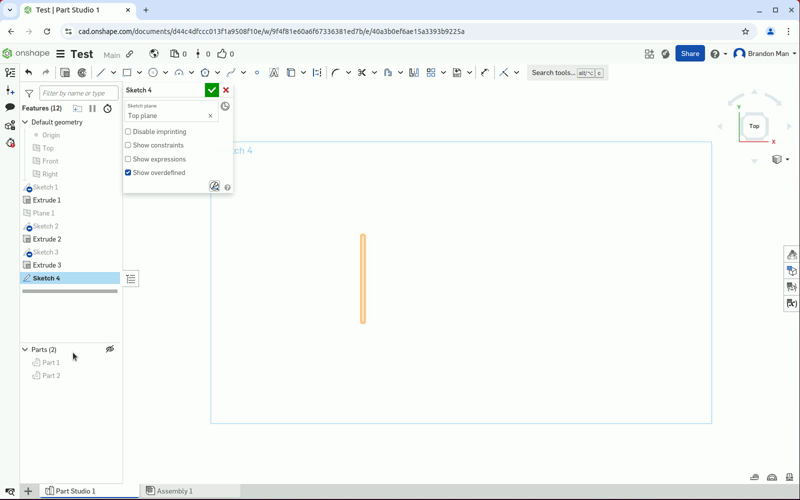
key(l)
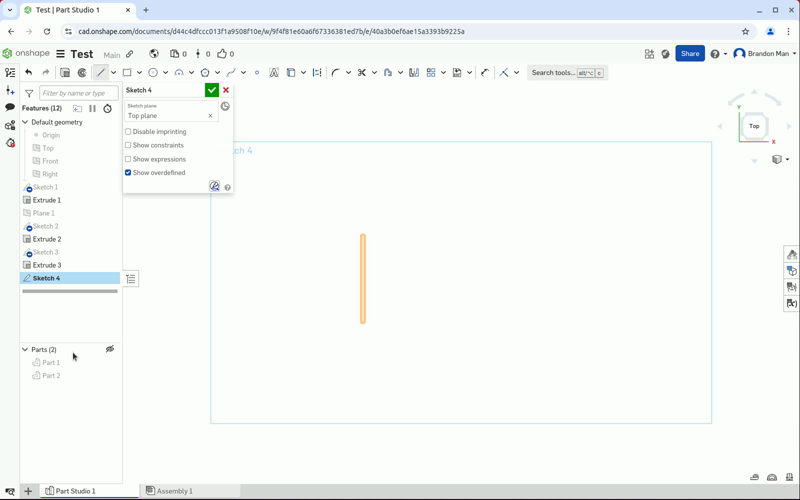
key_down(shift)
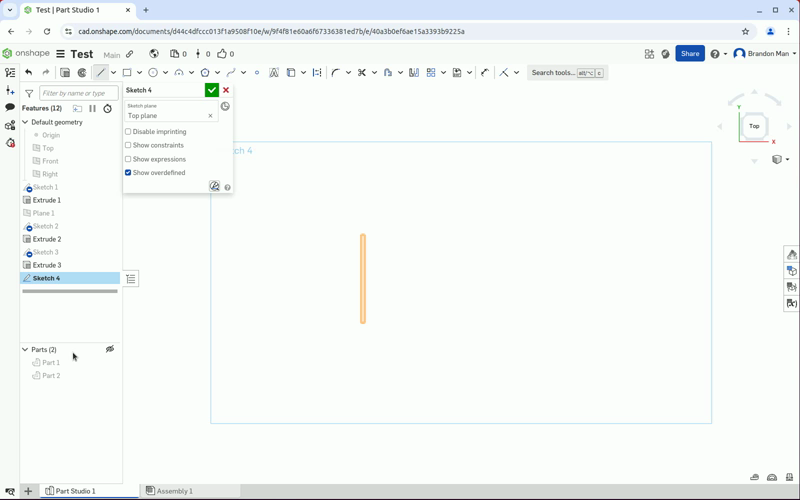
mouse_move(364, 239)
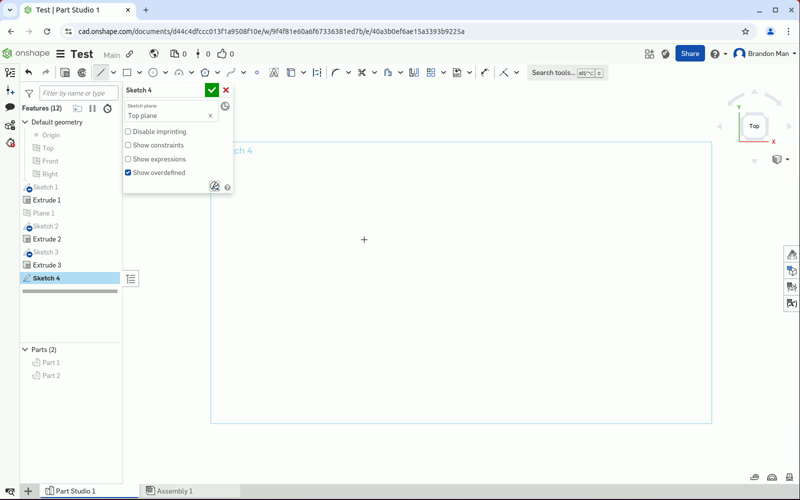
click(364, 239)
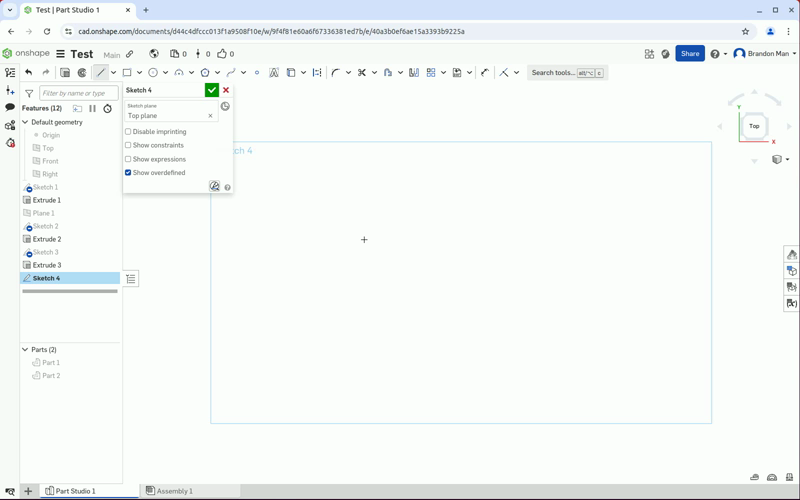
key_up(shift)
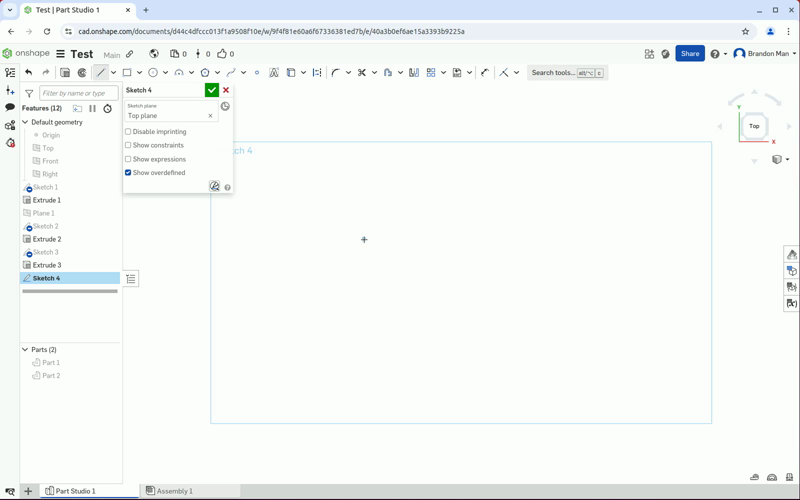
key_down(shift)
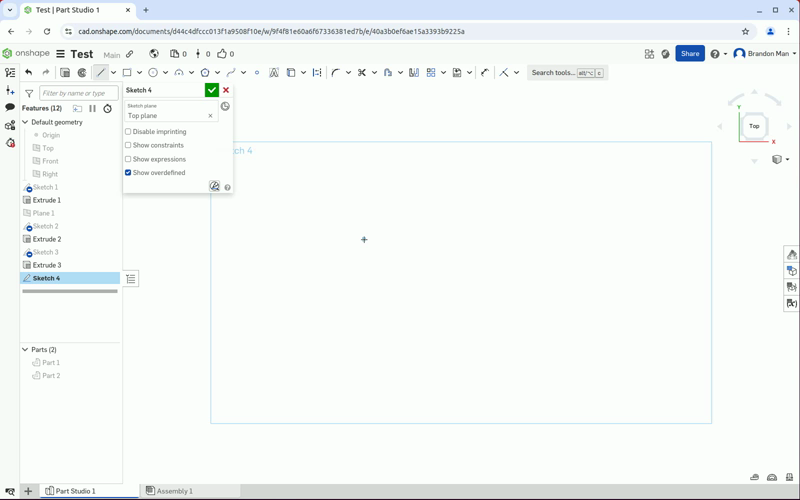
mouse_move(568, 239)
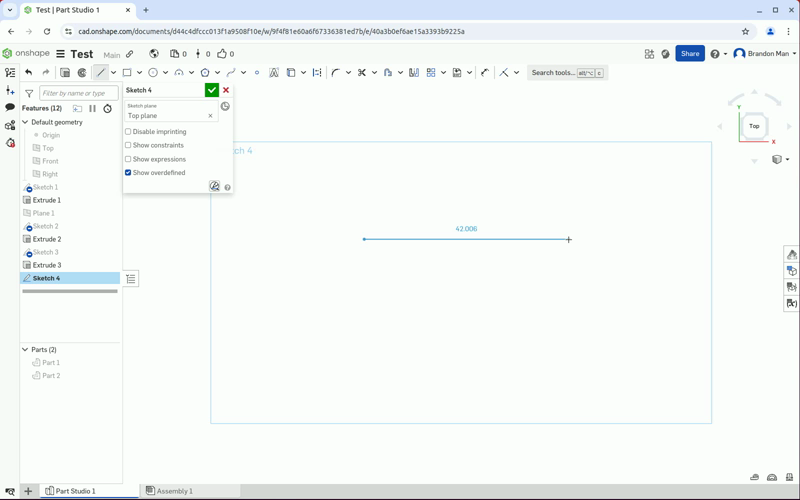
click(568, 239)
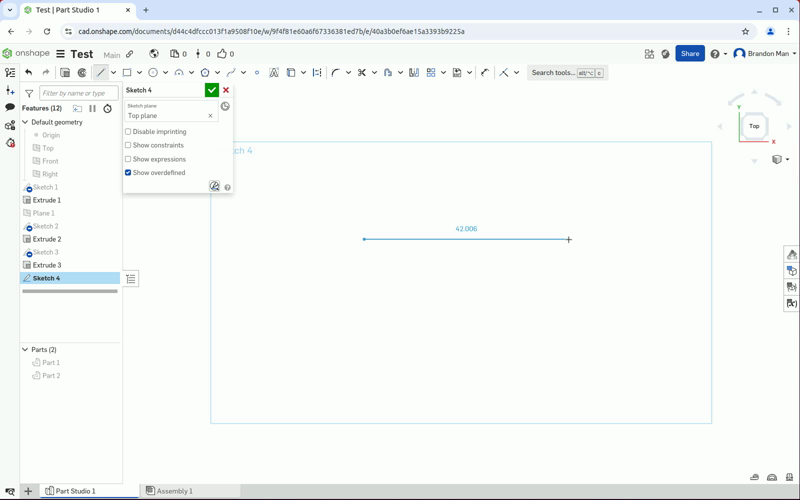
key_up(shift)
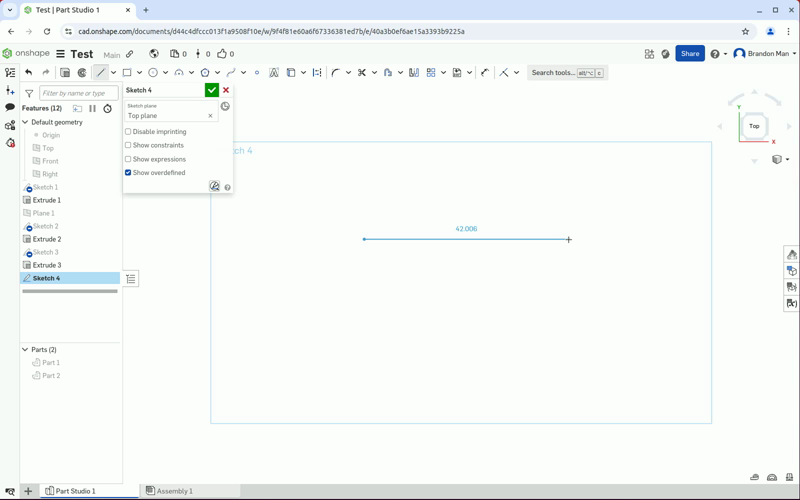
key_down(shift)
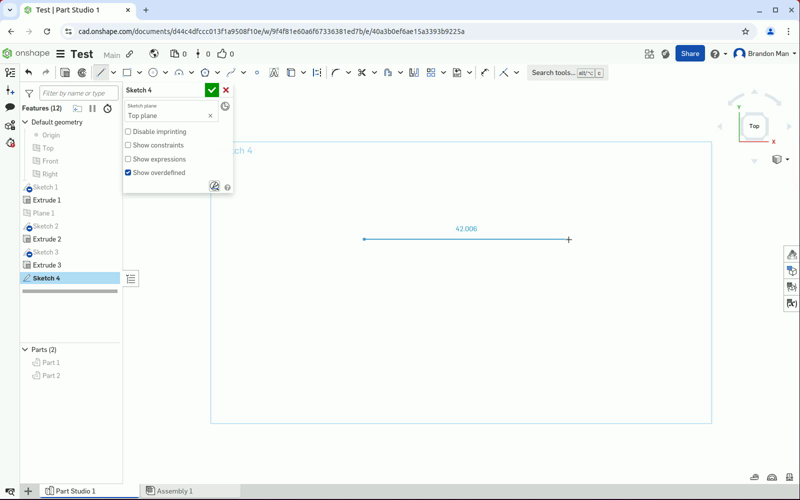
mouse_move(589, 239)
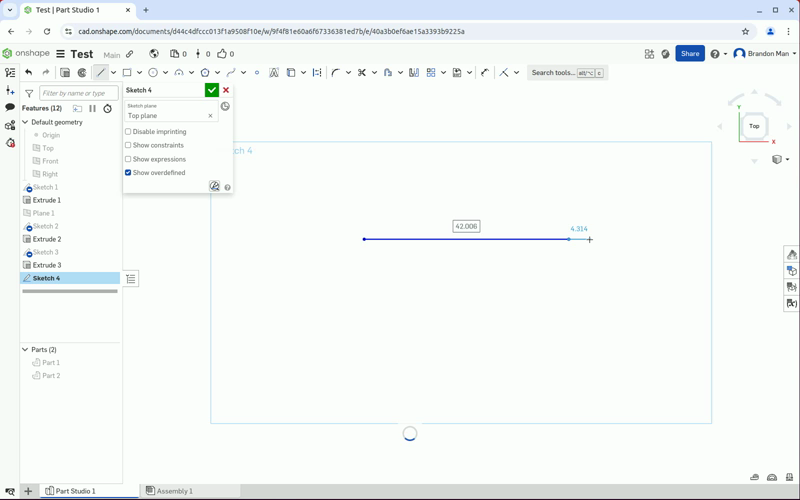
mouse_move(568, 235)
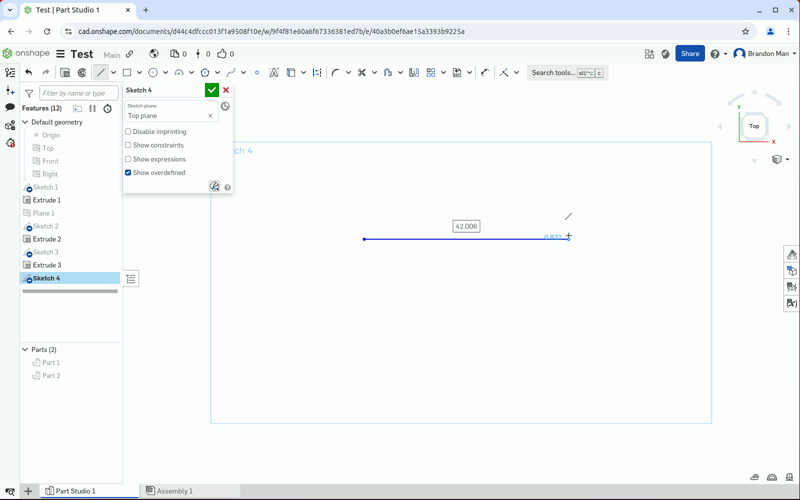
scroll(6)
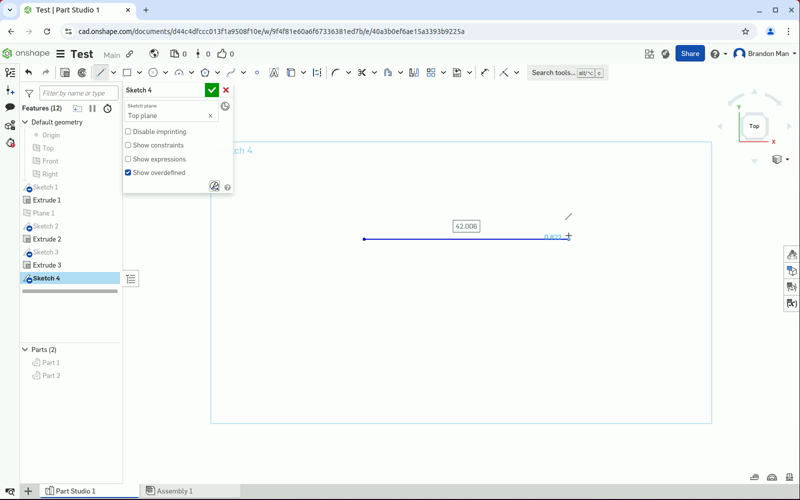
scroll(6)
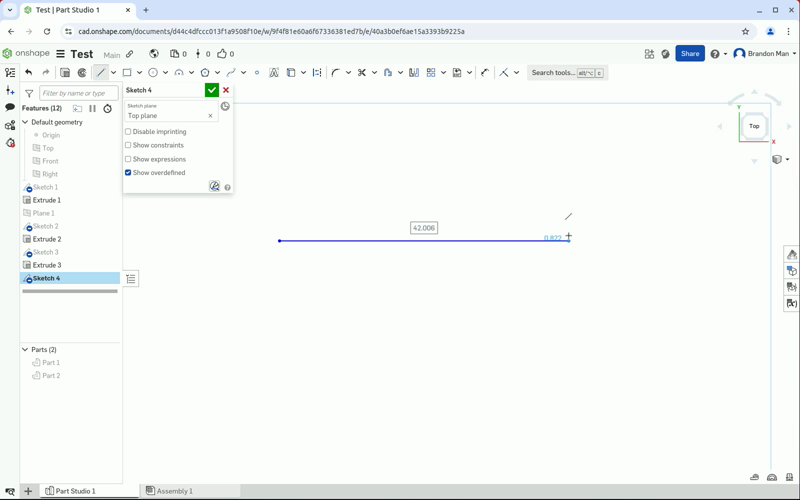
scroll(6)
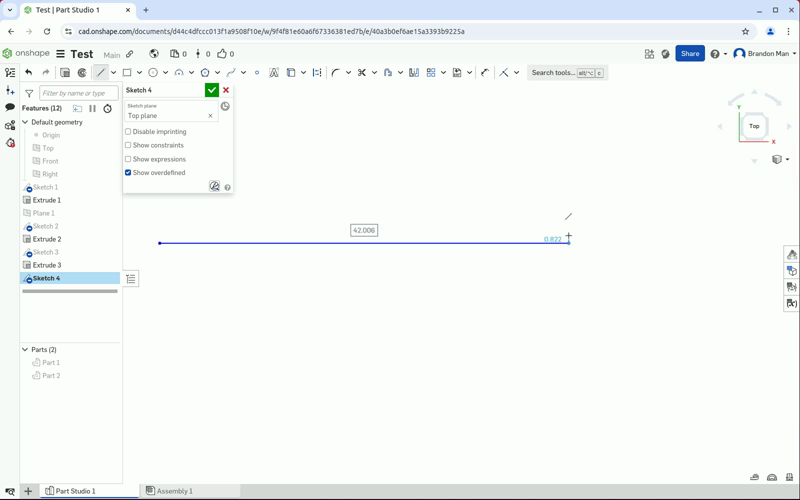
scroll(6)
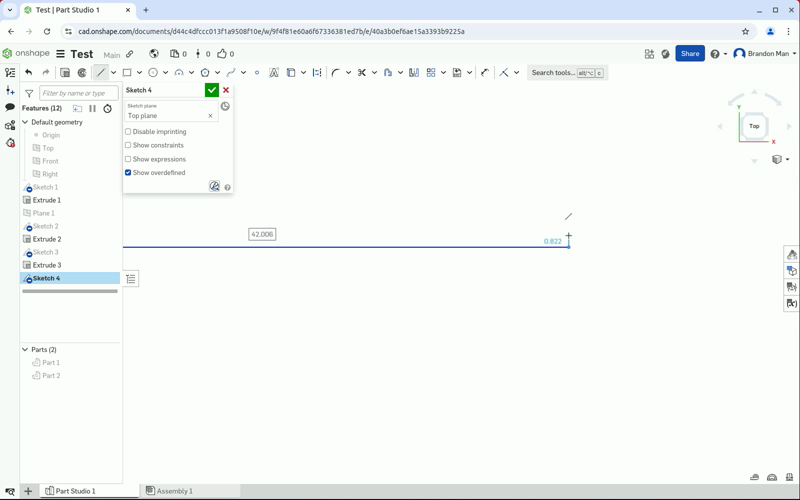
scroll(6)
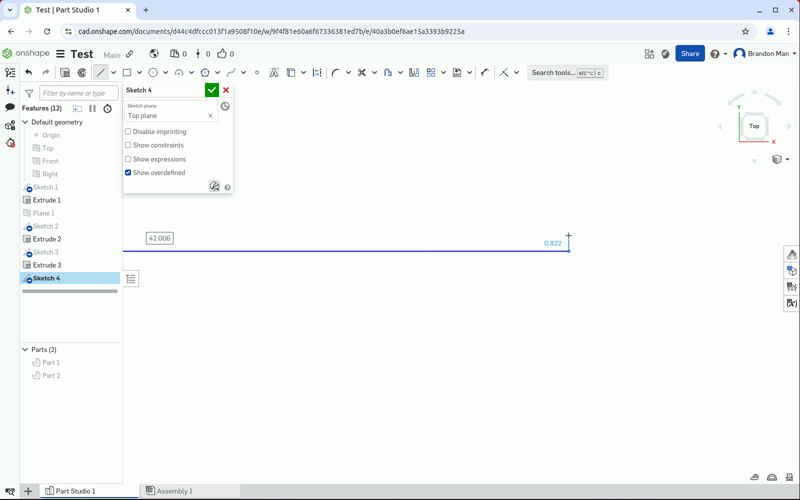
scroll(6)
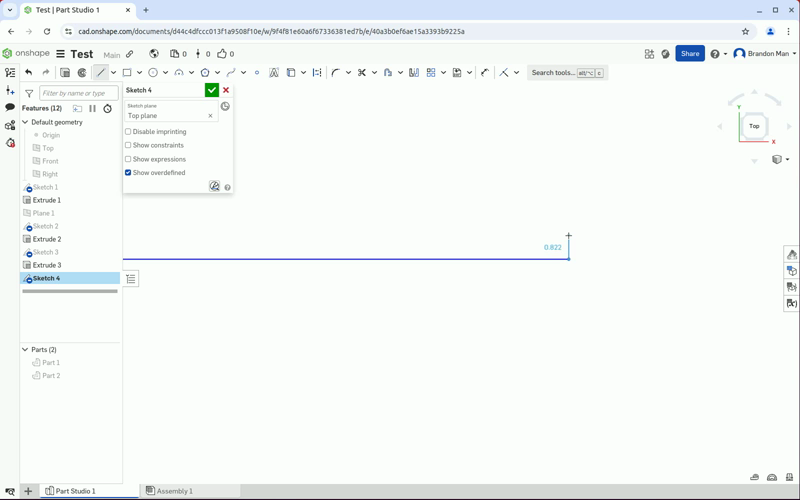
scroll(6)
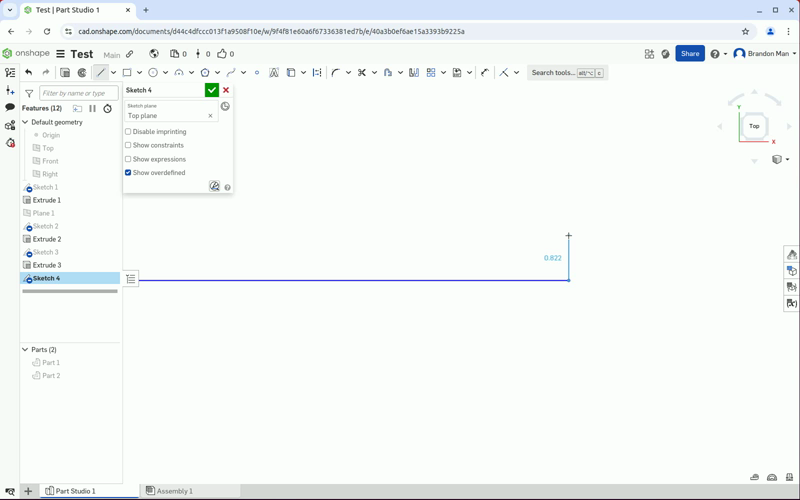
click(568, 235)
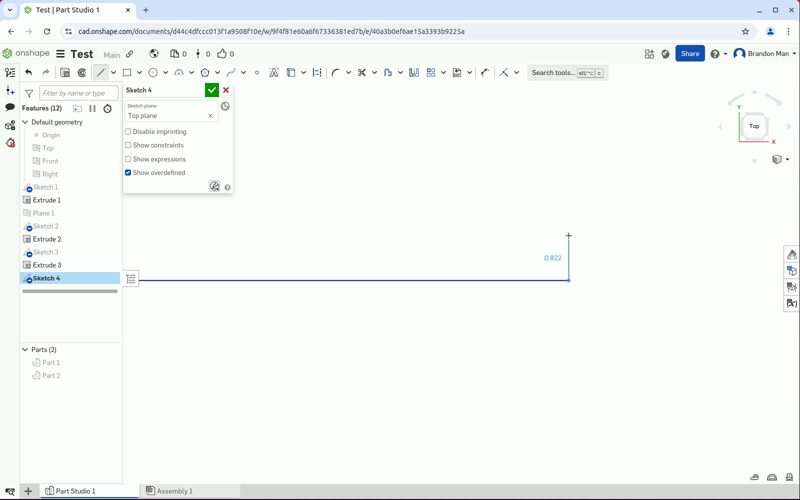
scroll(-6)
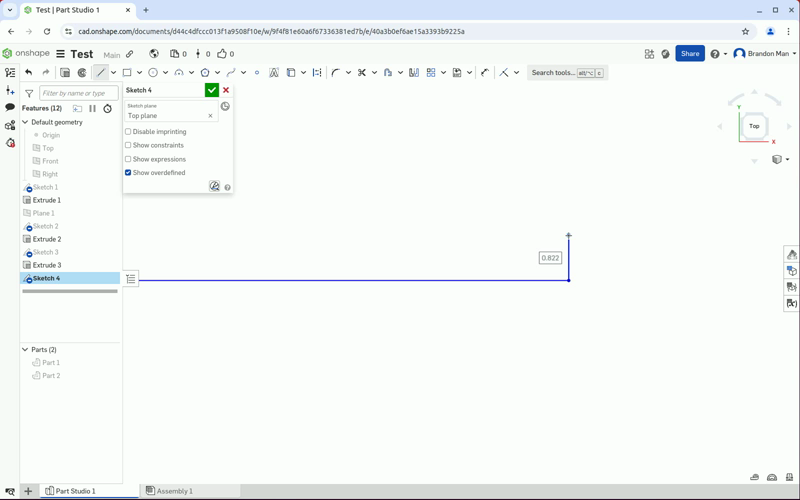
scroll(-6)
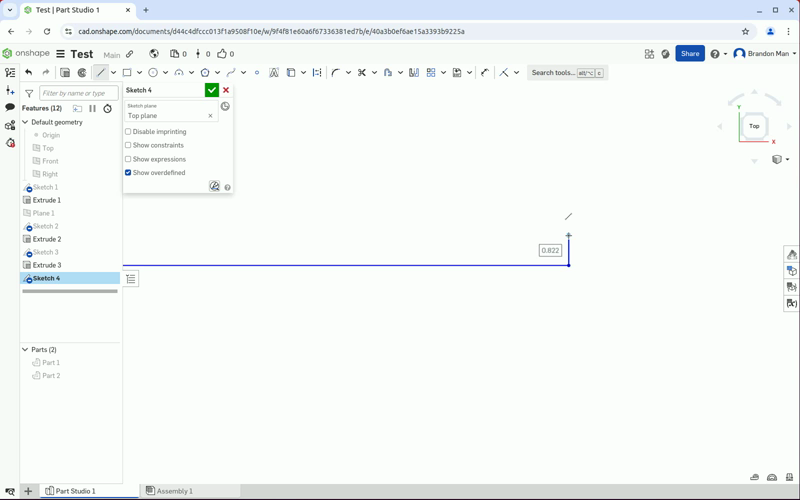
scroll(-6)
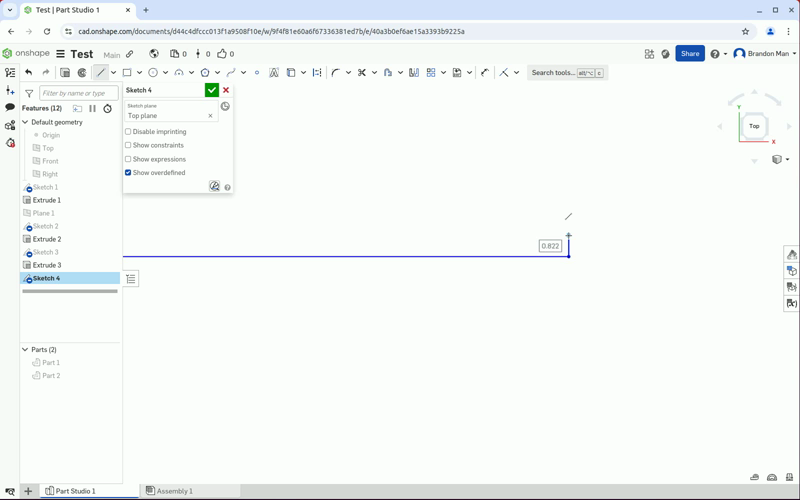
scroll(-6)
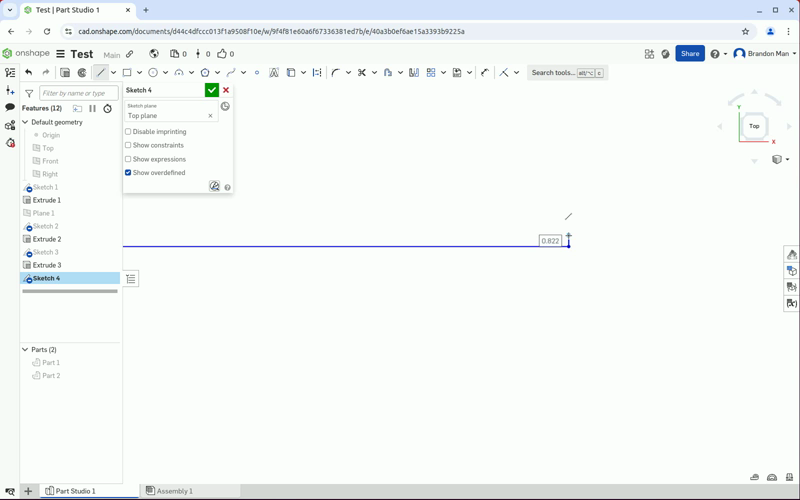
scroll(-6)
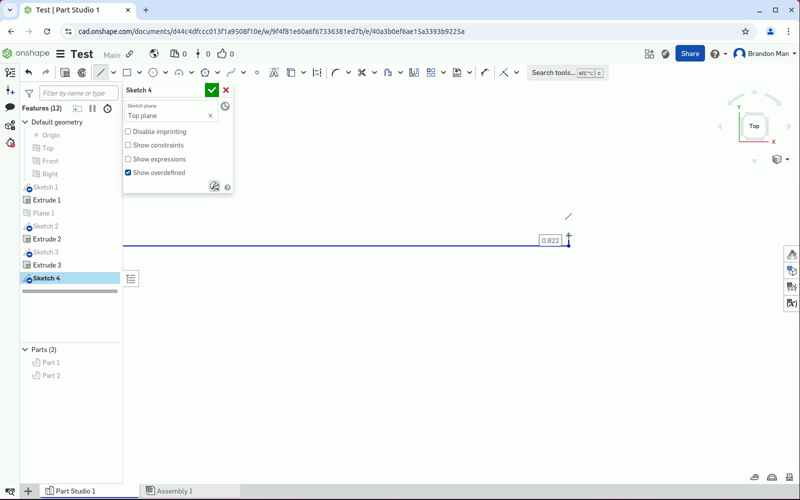
scroll(-6)
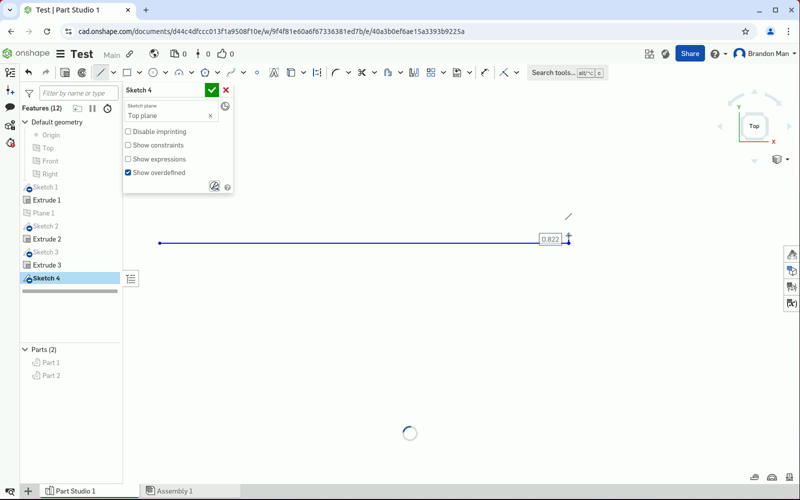
scroll(-6)
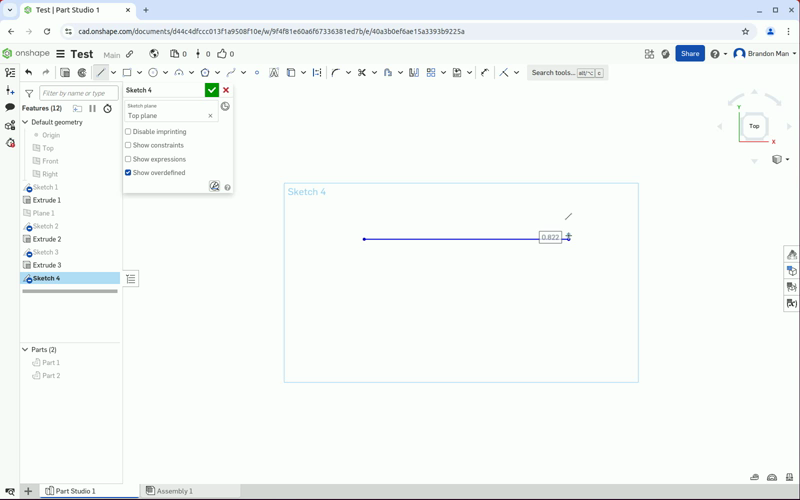
key_up(shift)
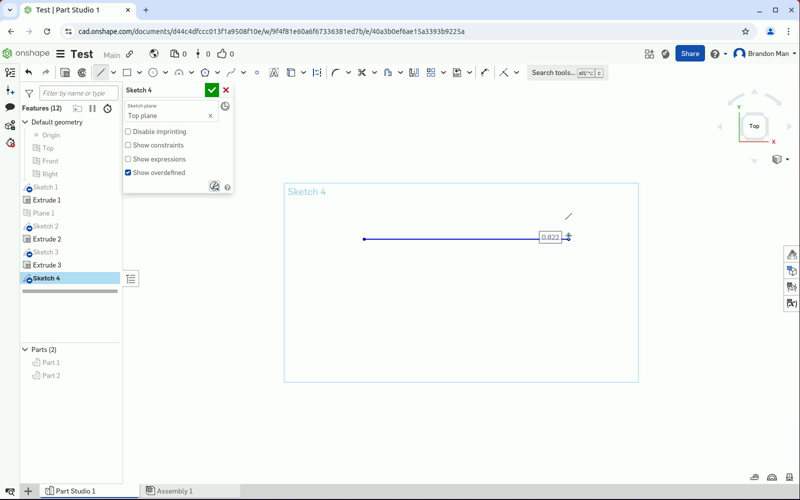
key_down(shift)
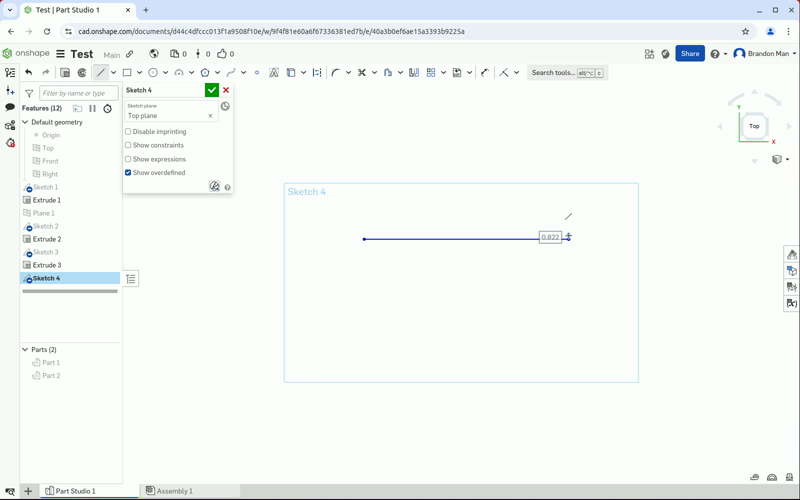
mouse_move(364, 235)
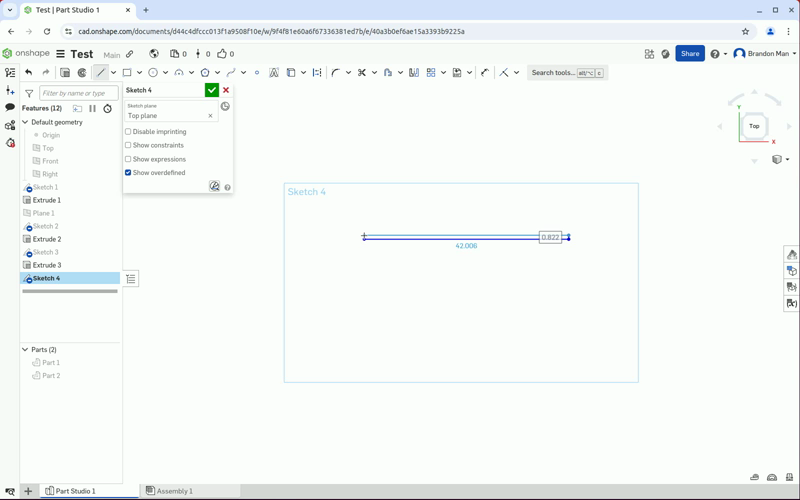
scroll(6)
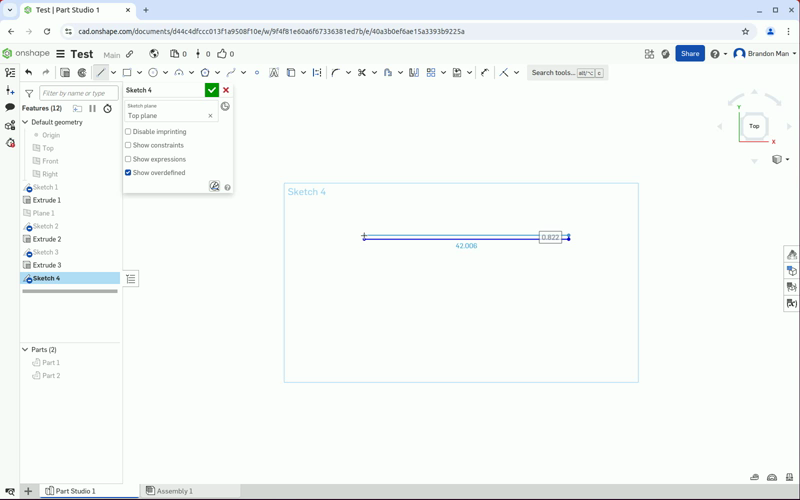
scroll(6)
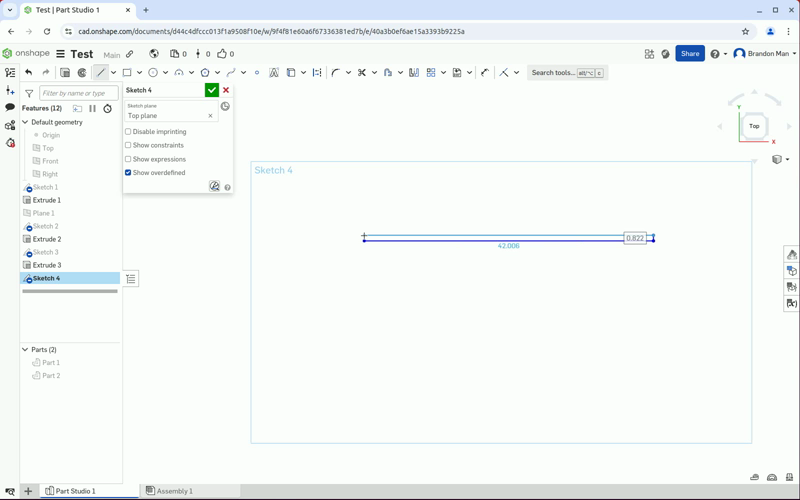
scroll(6)
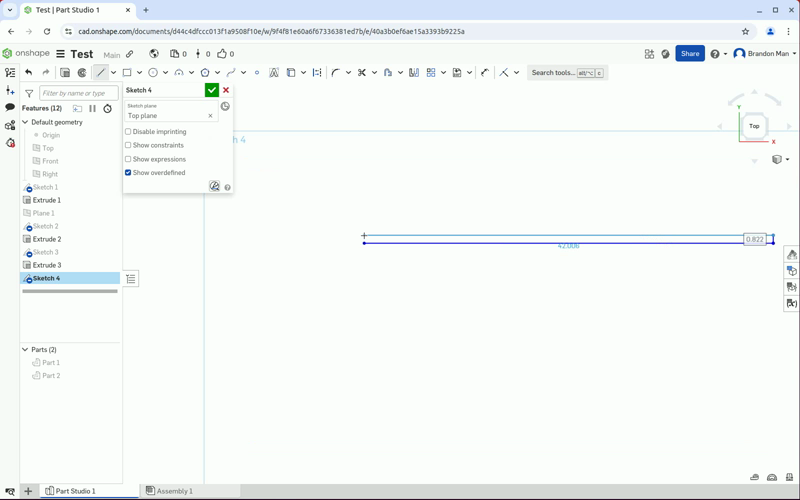
scroll(6)
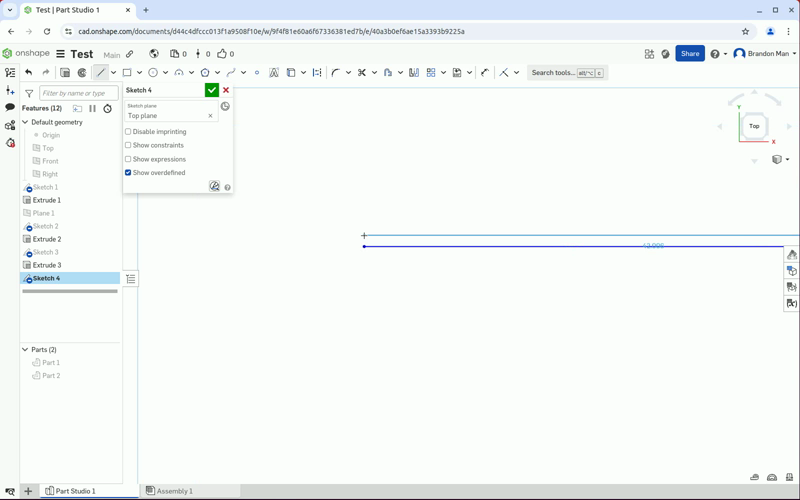
scroll(6)
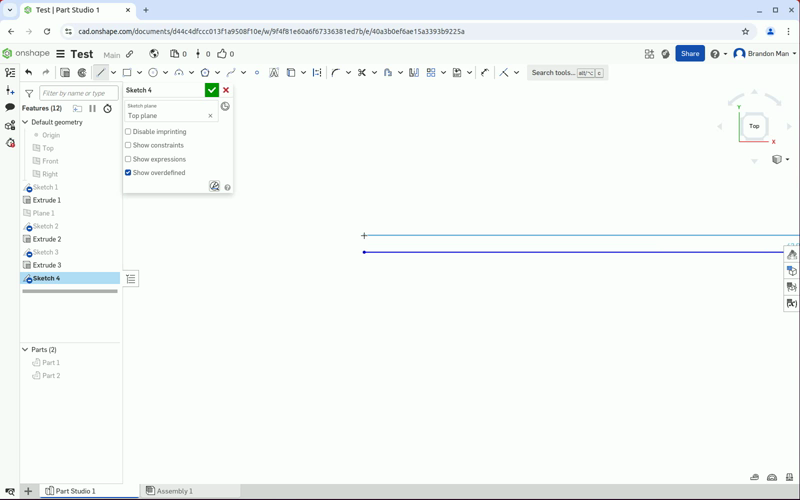
scroll(6)
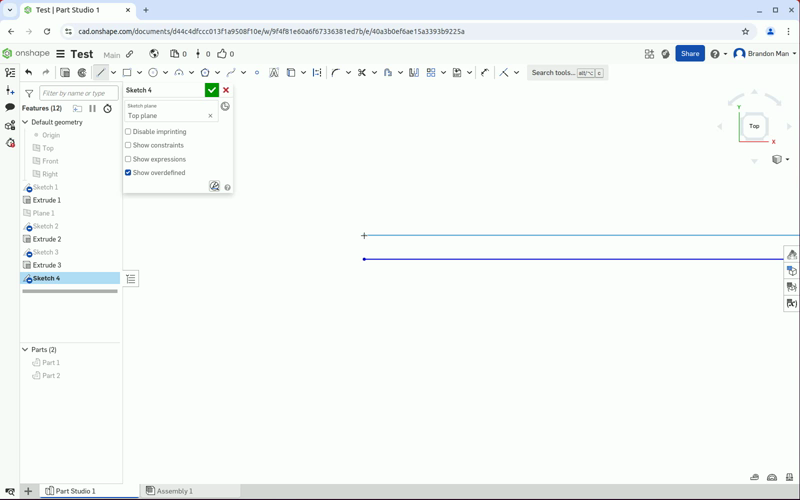
scroll(6)
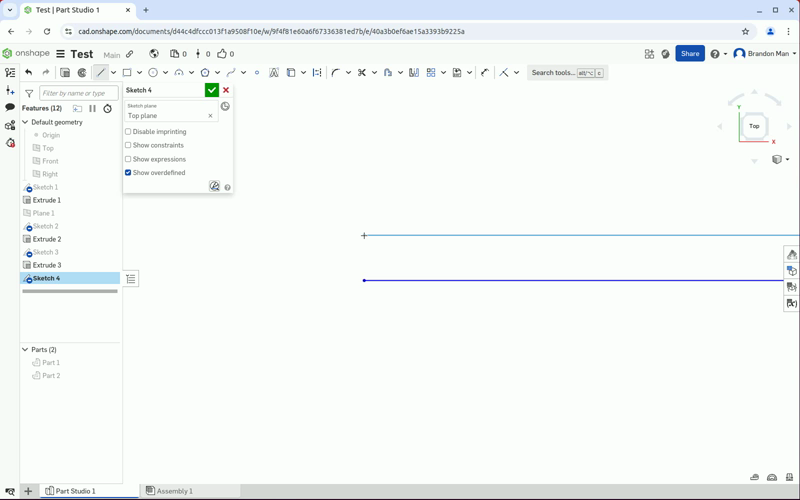
click(364, 235)
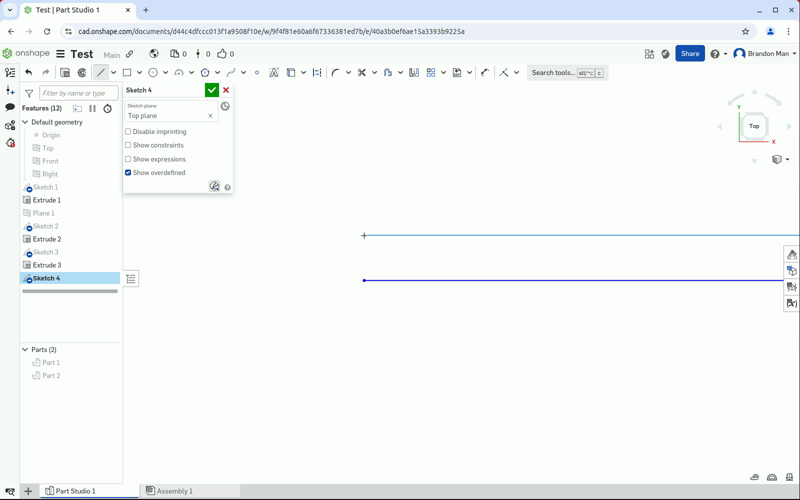
scroll(-6)
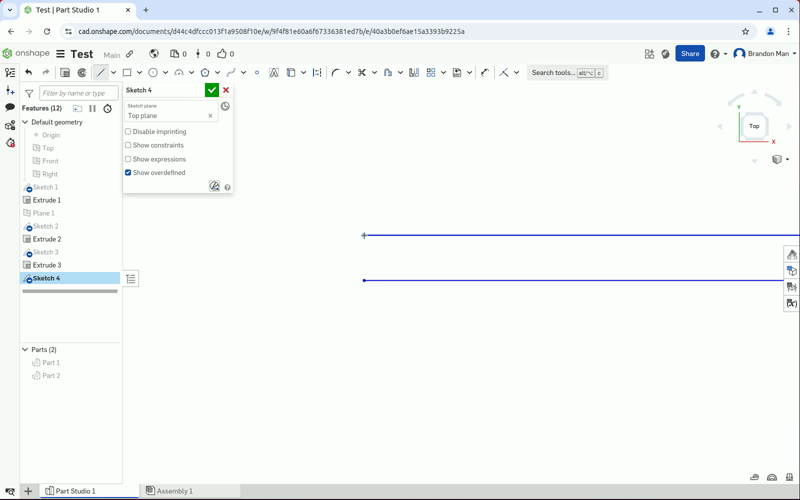
scroll(-6)
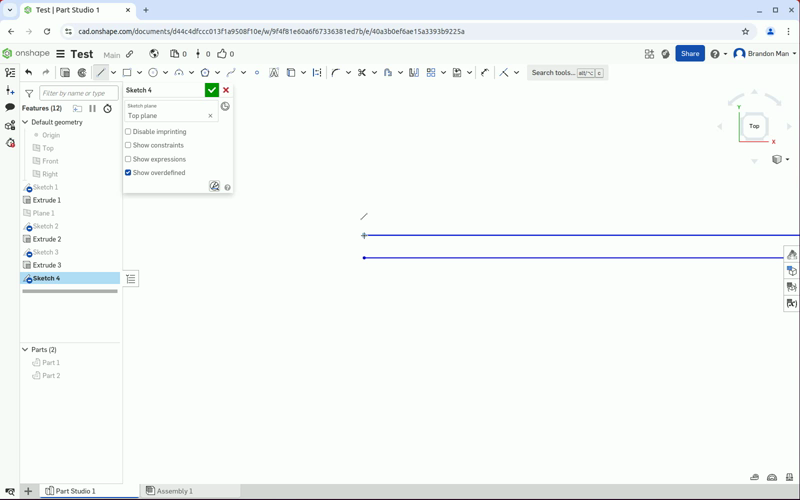
scroll(-6)
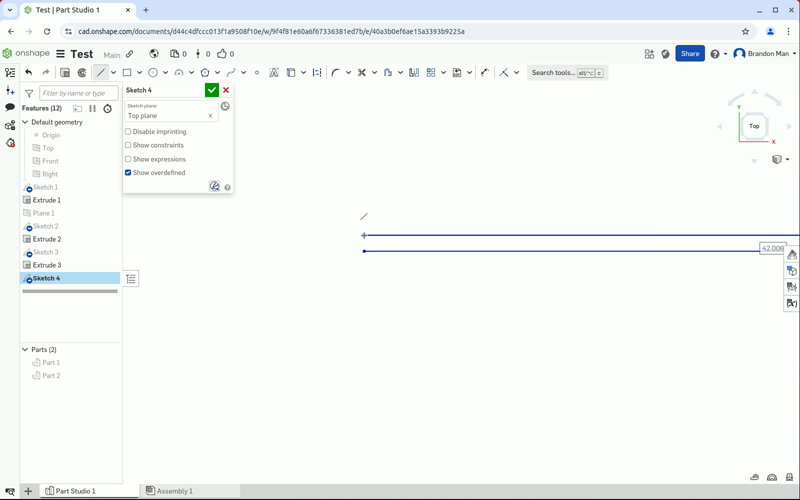
scroll(-6)
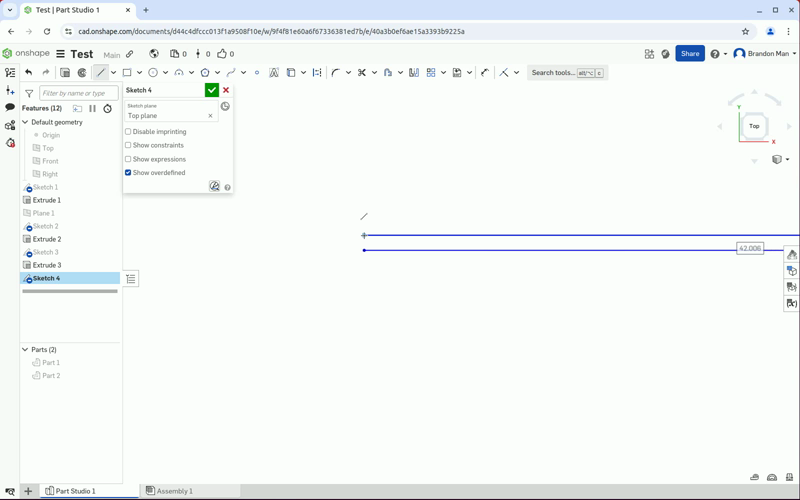
scroll(-6)
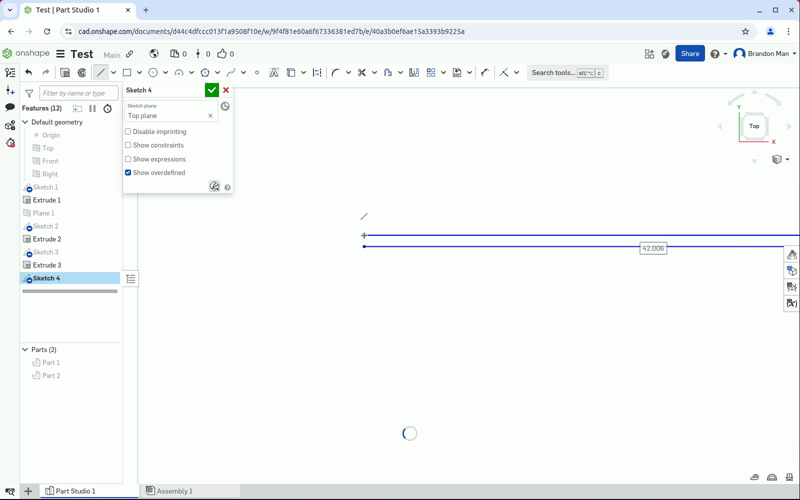
scroll(-6)
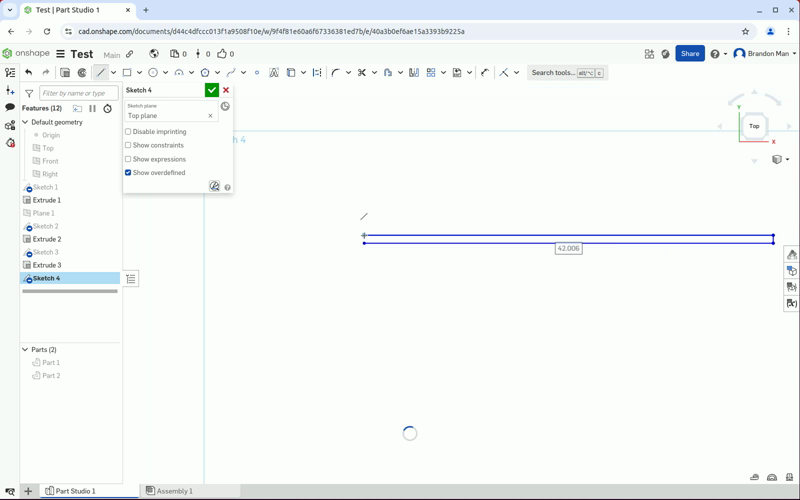
scroll(-6)
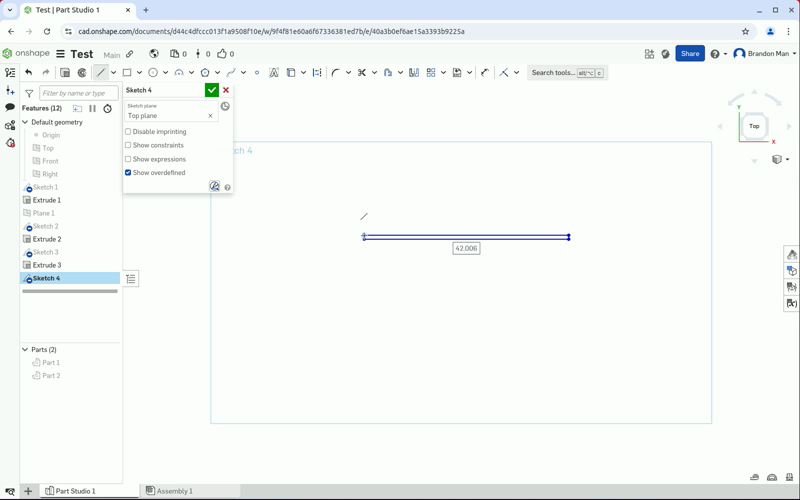
key_up(shift)
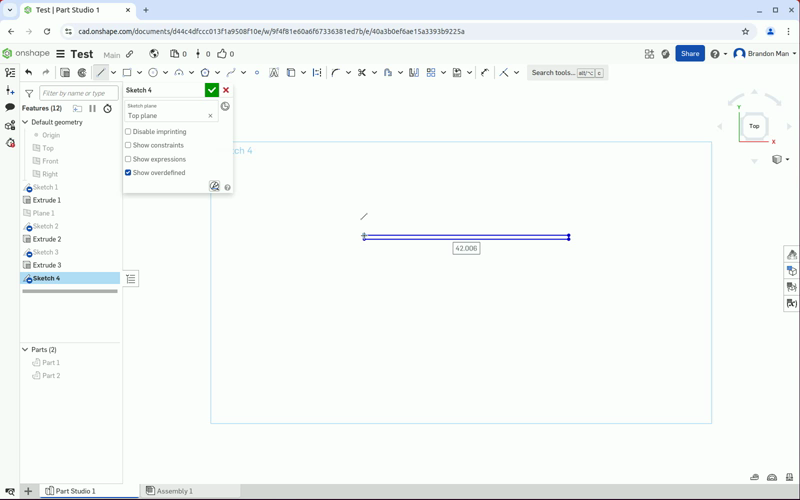
mouse_move(394, 235)
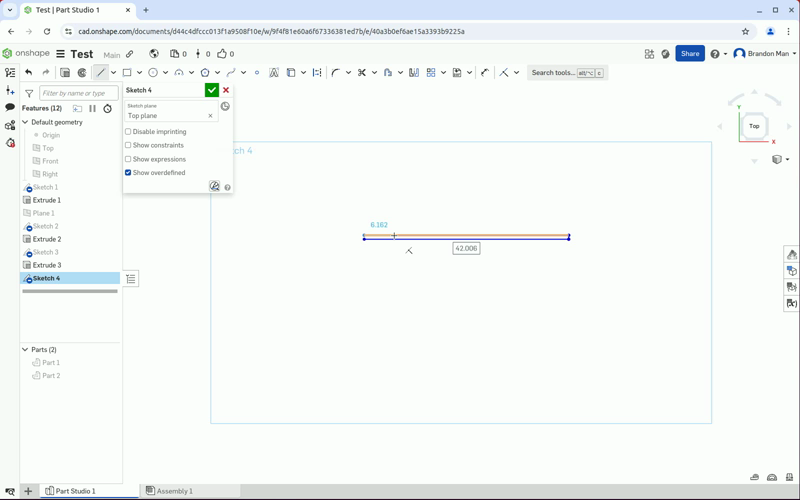
key_down(shift)
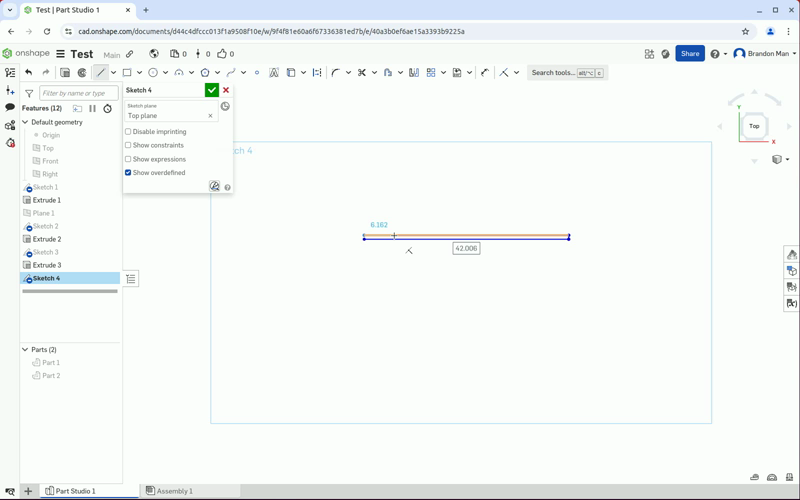
mouse_move(364, 239)
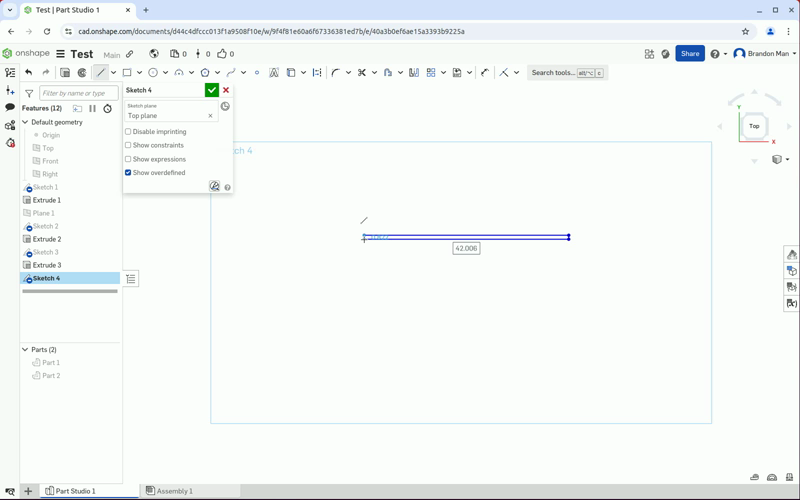
scroll(6)
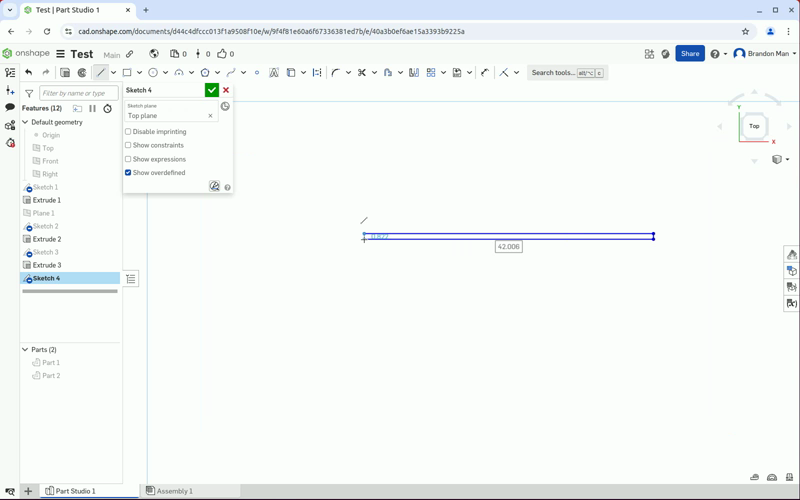
scroll(6)
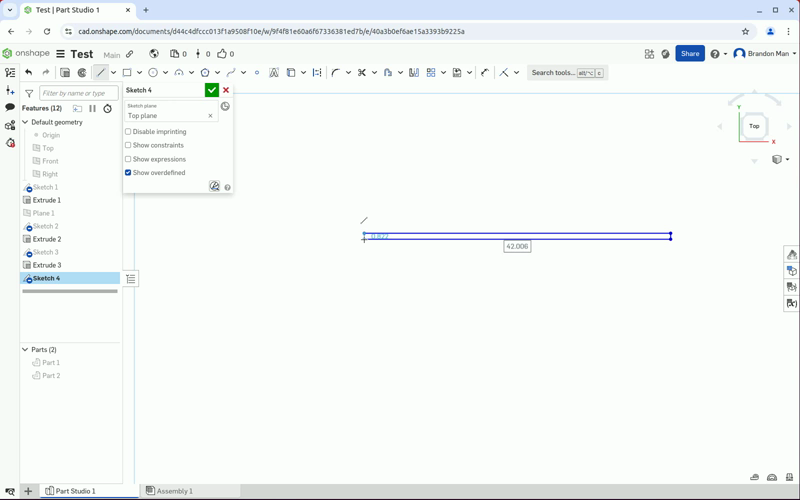
scroll(6)
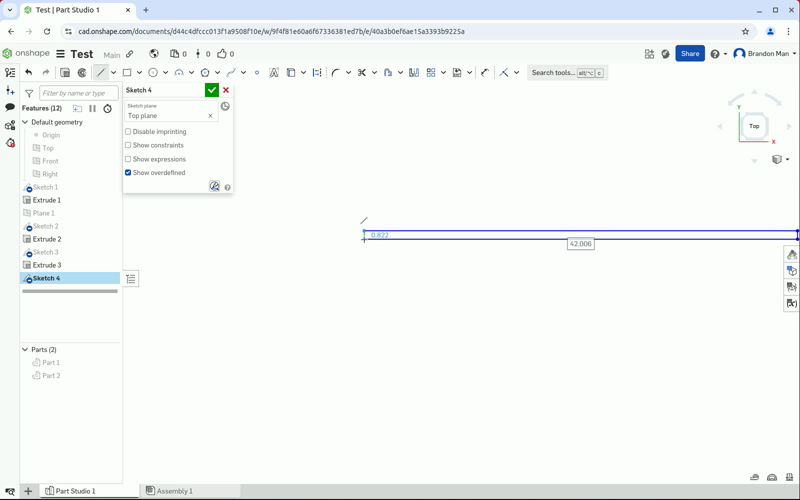
scroll(6)
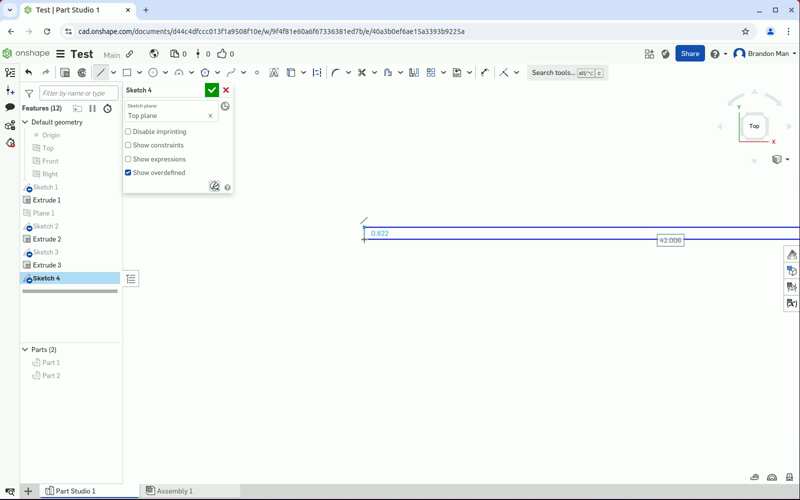
scroll(6)
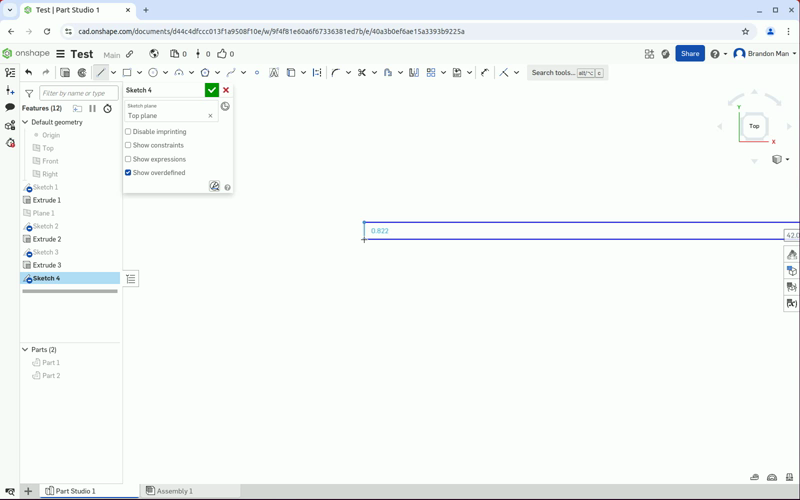
scroll(6)
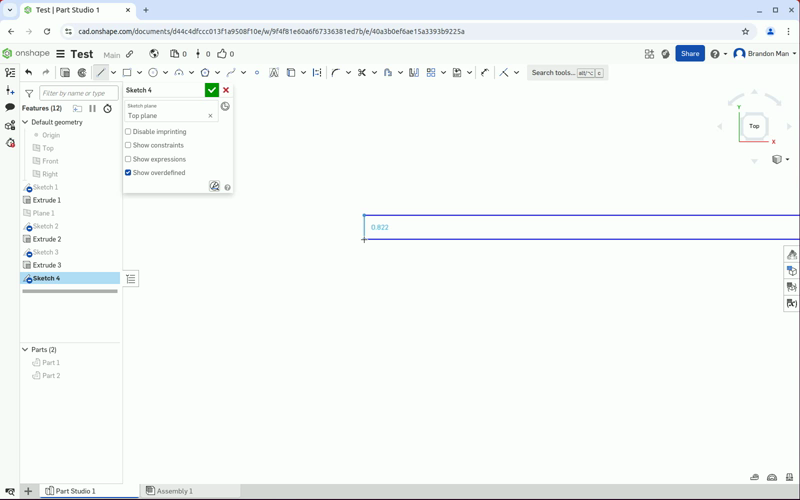
scroll(6)
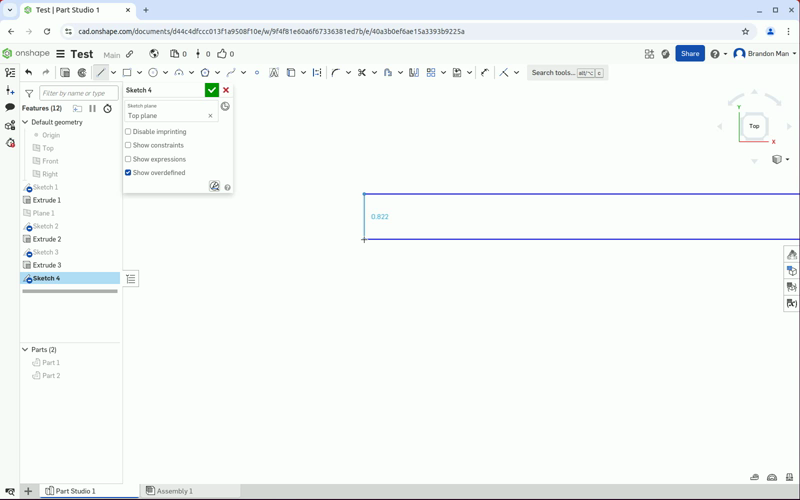
key_up(shift)
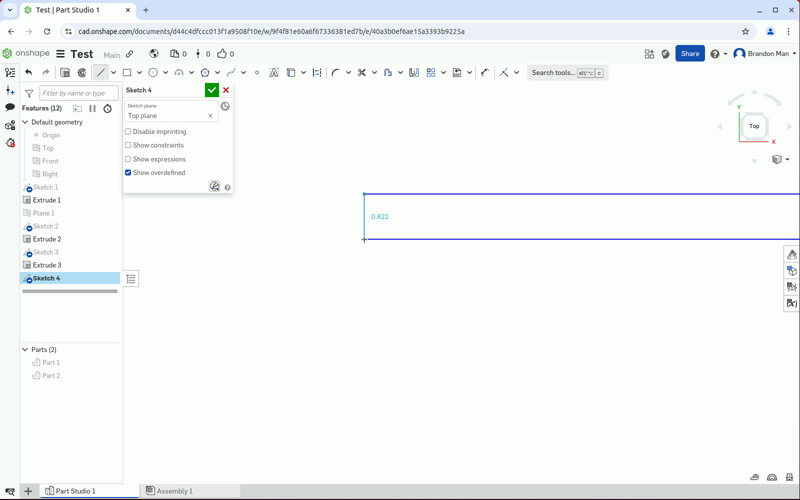
click(364, 239)
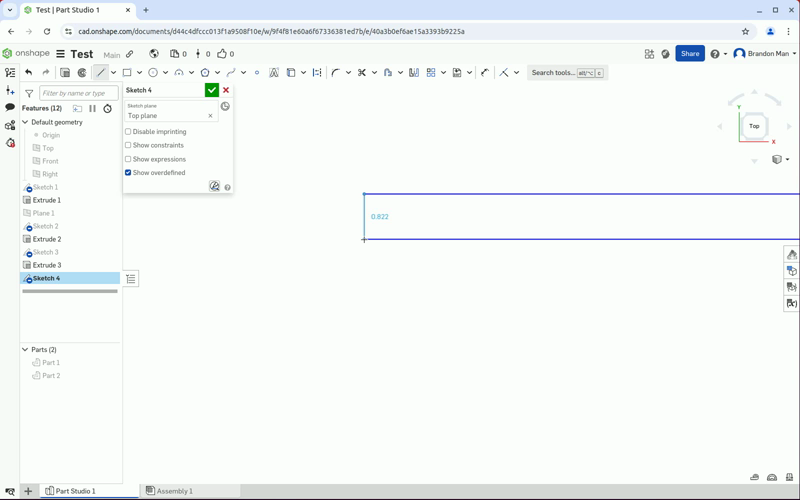
scroll(-6)
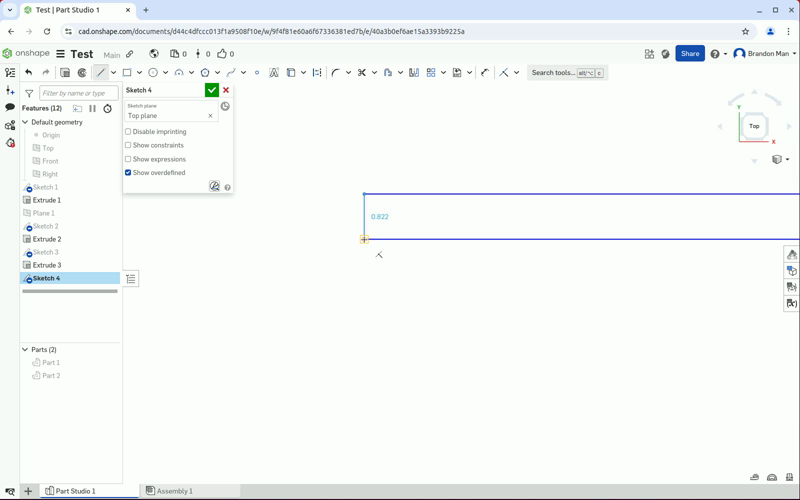
scroll(-6)
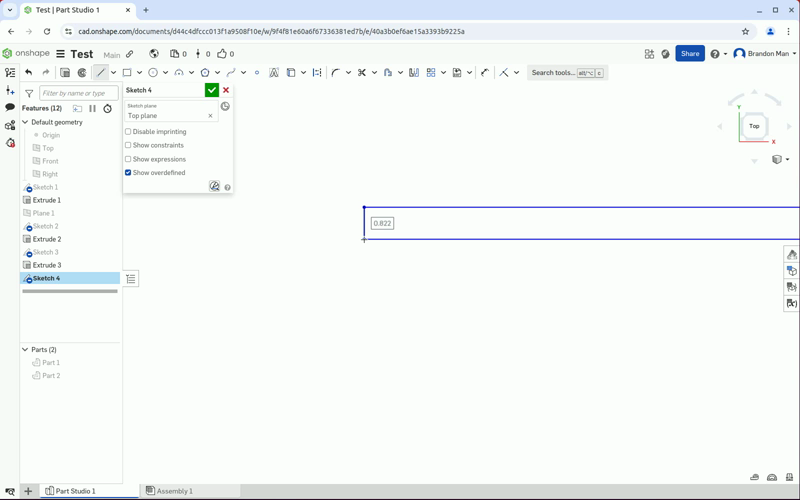
scroll(-6)
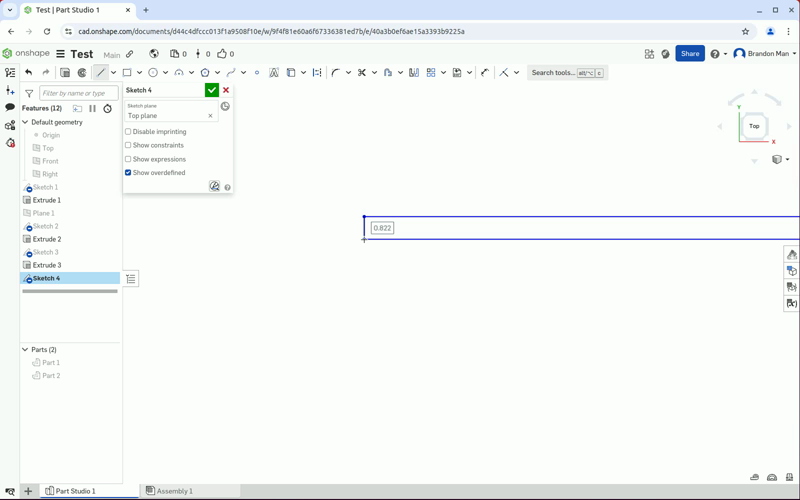
scroll(-6)
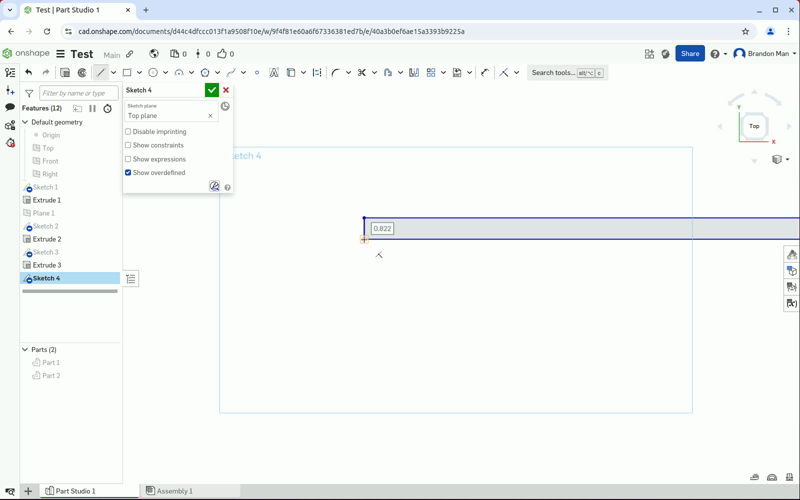
scroll(-6)
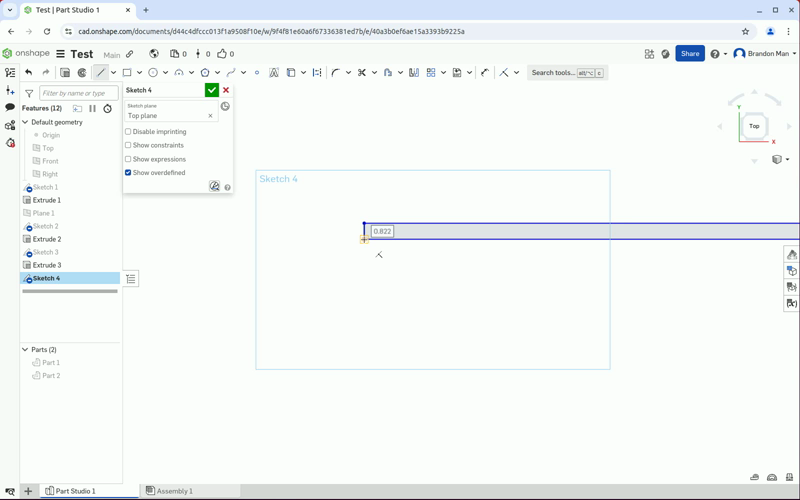
scroll(-6)
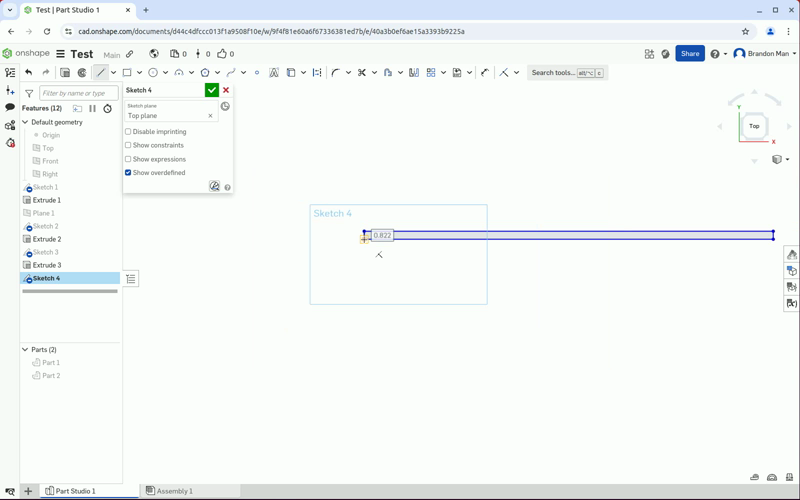
scroll(-6)
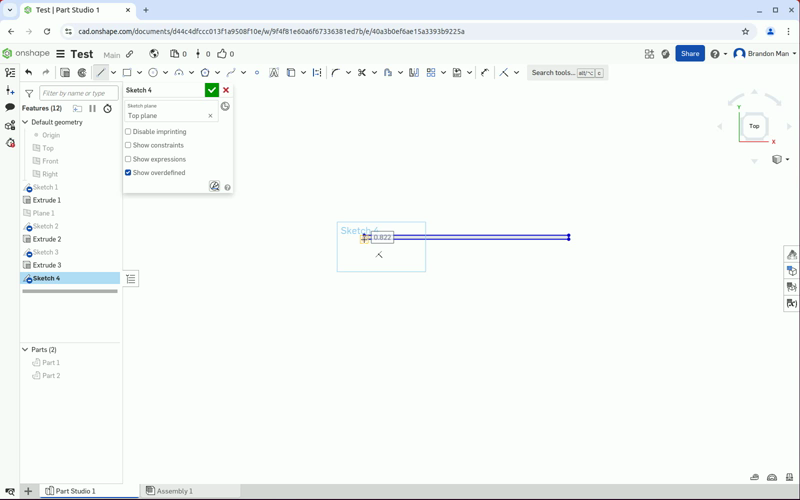
key(esc)
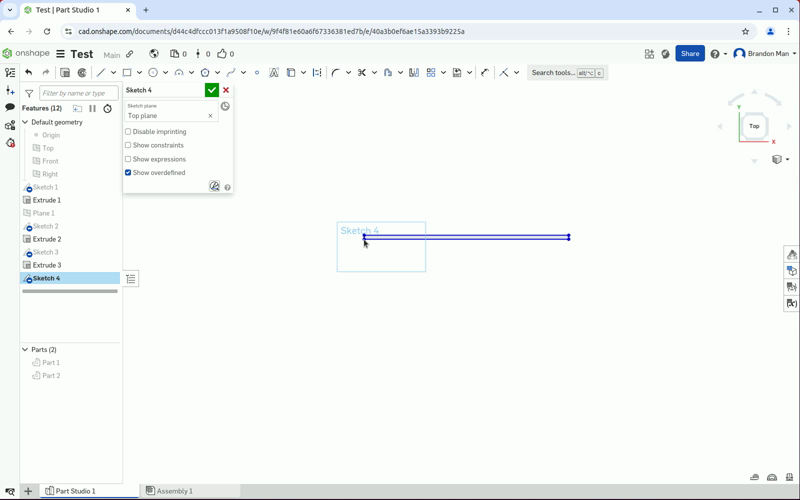
mouse_move(527, 237)
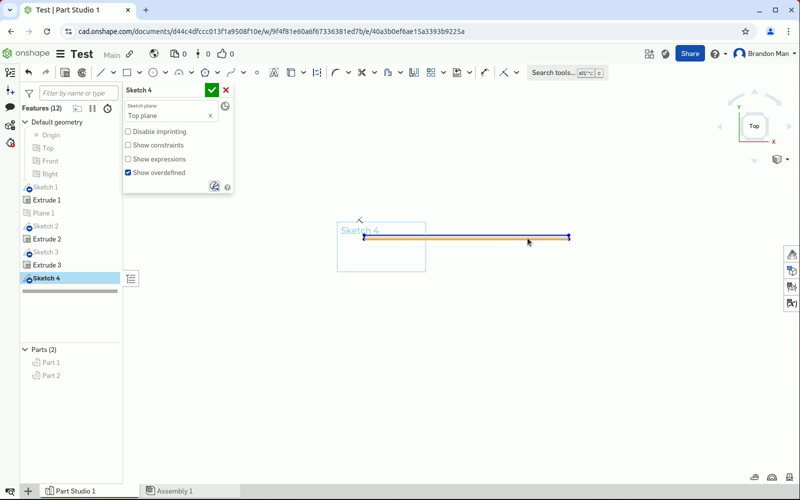
scroll(6)
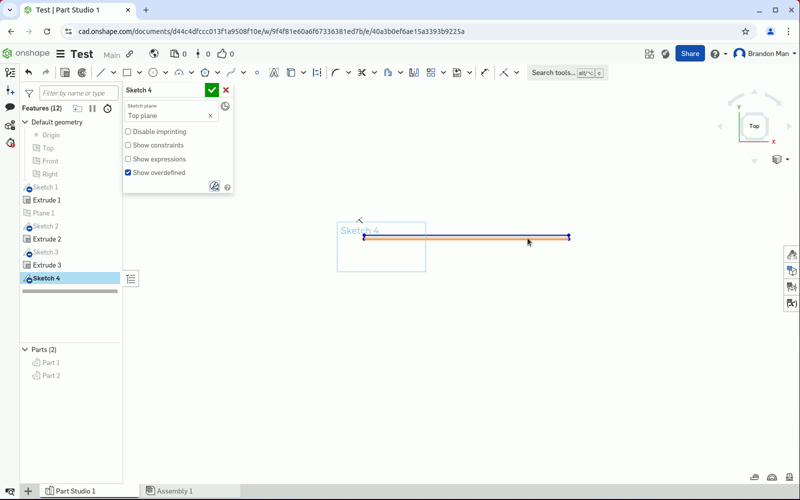
scroll(6)
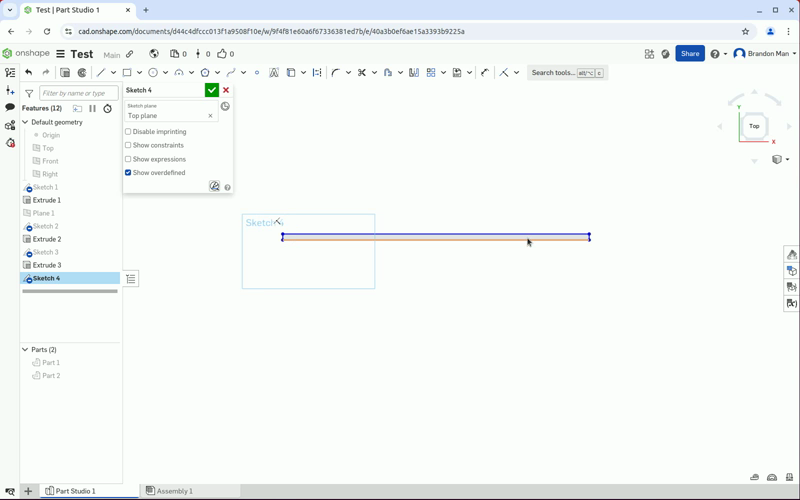
scroll(6)
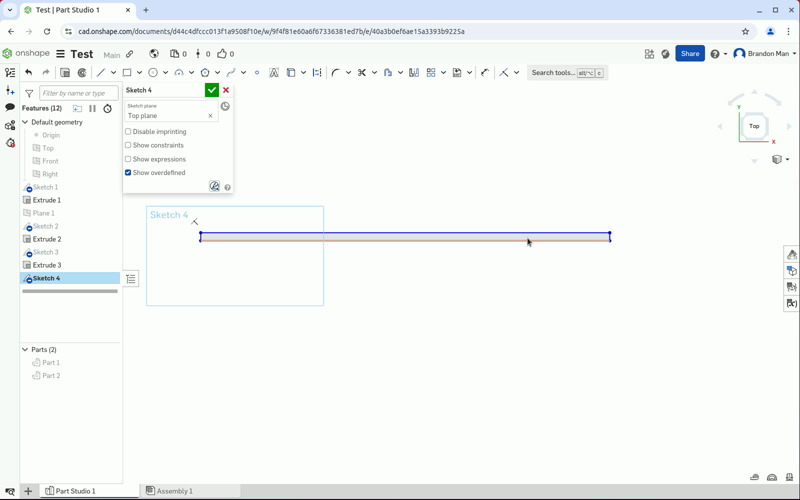
scroll(6)
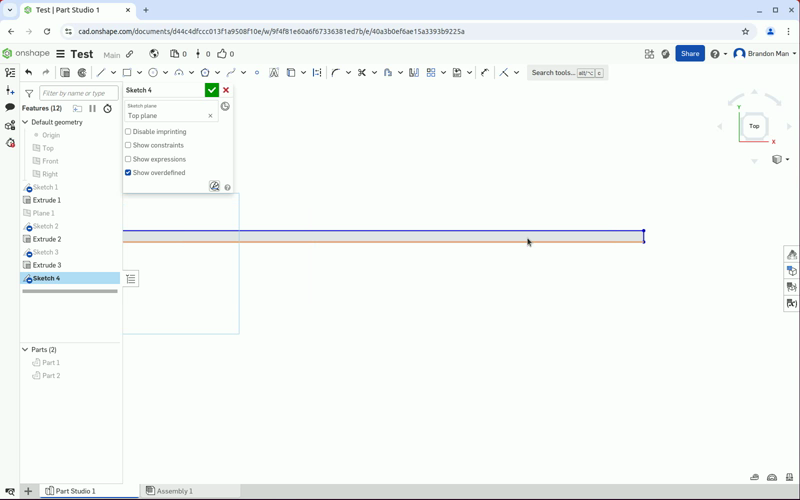
scroll(6)
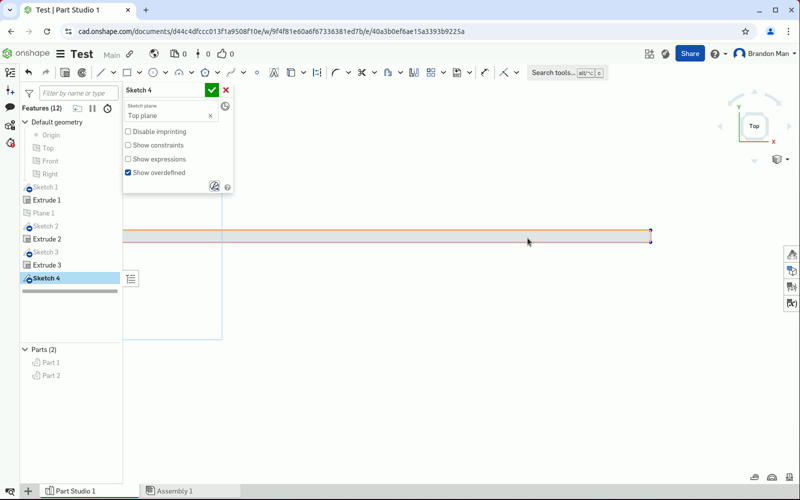
scroll(6)
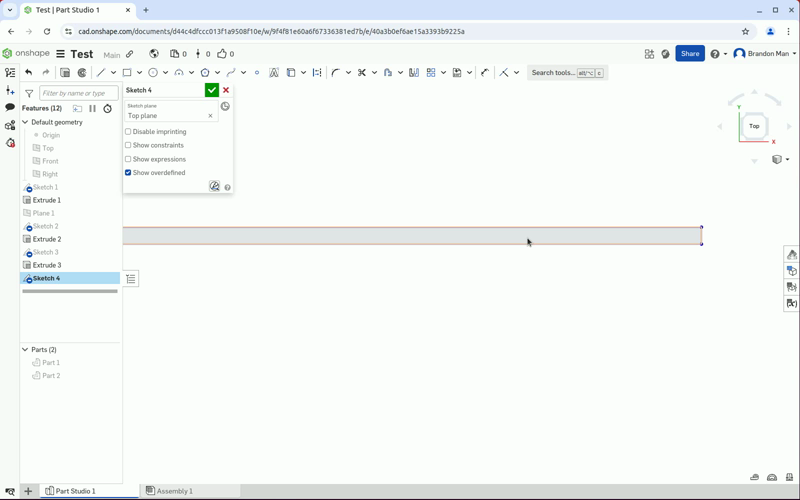
scroll(6)
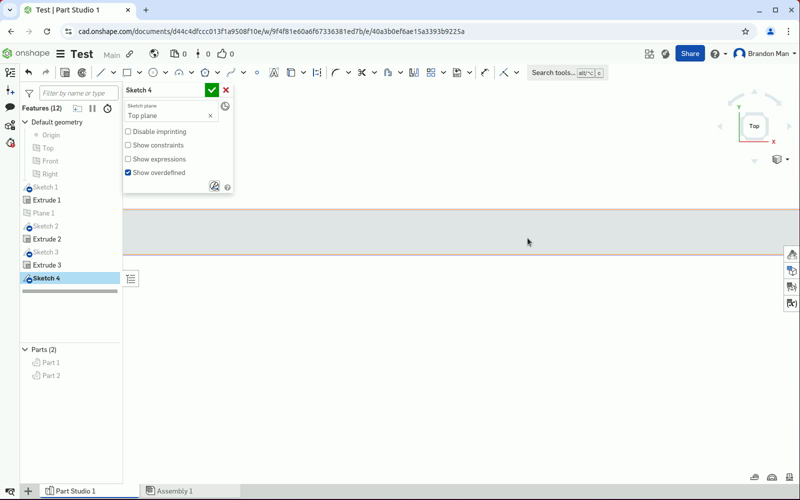
click(527, 237)
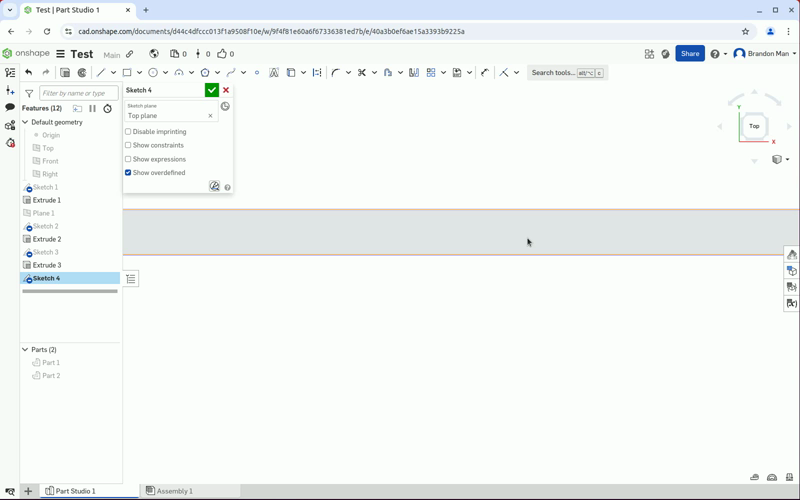
scroll(-6)
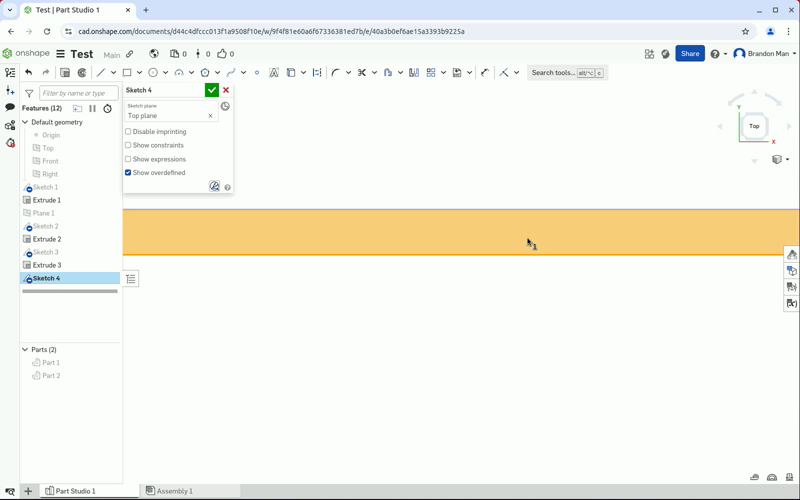
scroll(-6)
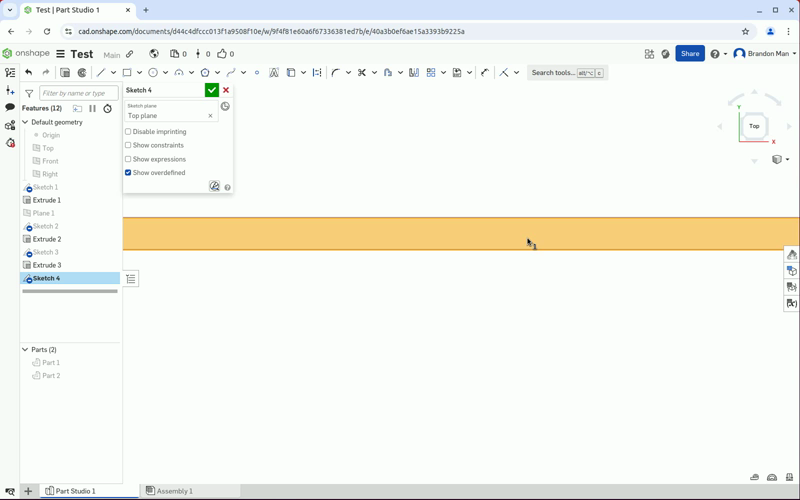
scroll(-6)
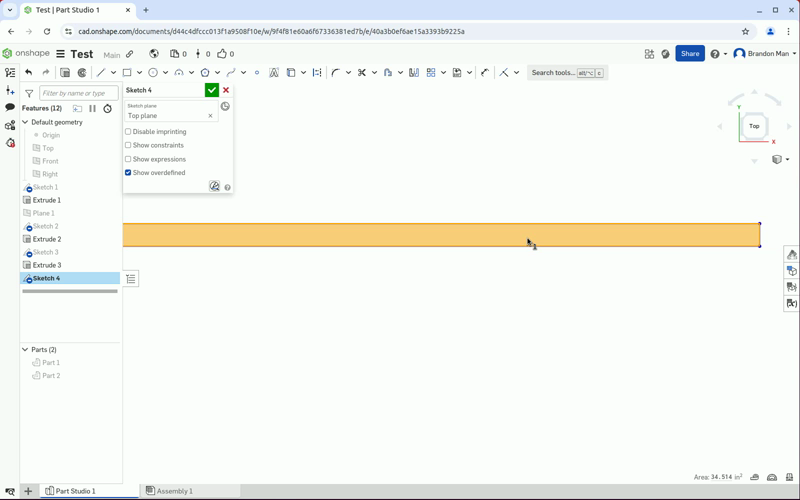
scroll(-6)
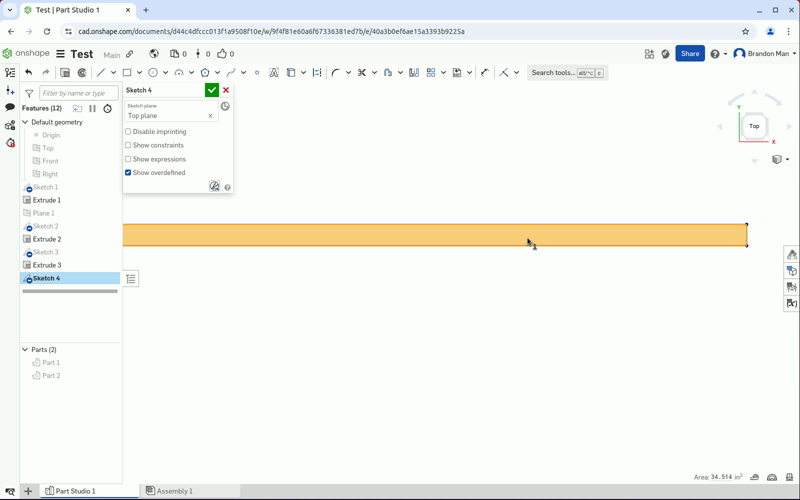
scroll(-6)
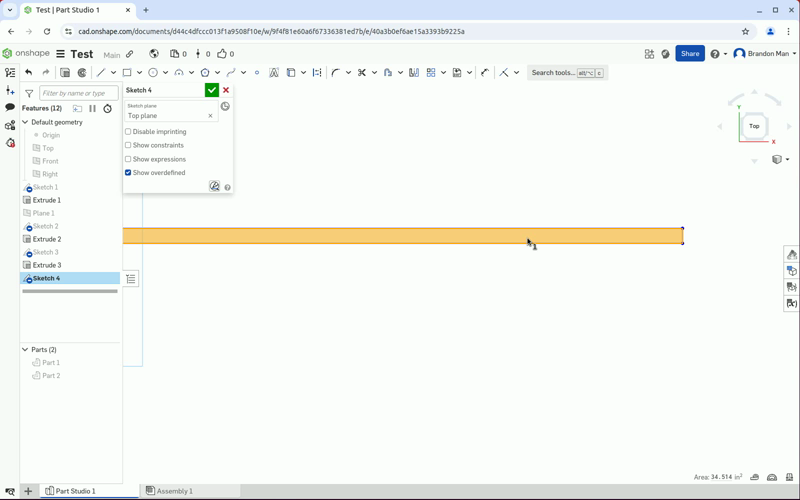
scroll(-6)
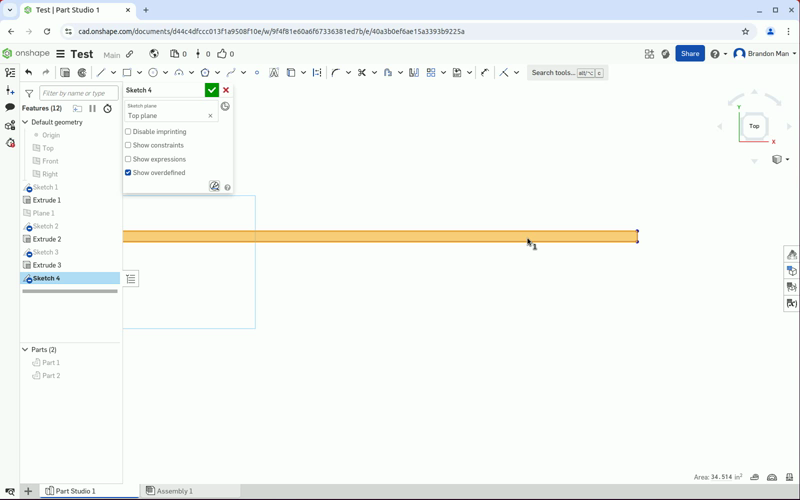
scroll(-6)
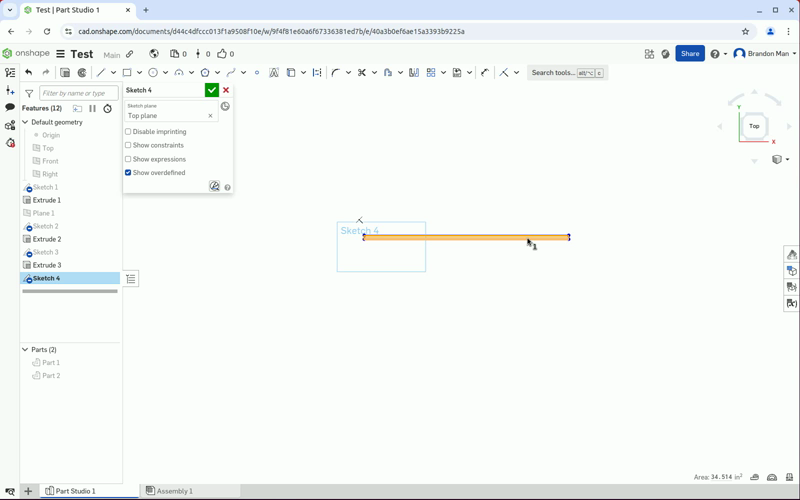
mouse_move(73, 352)
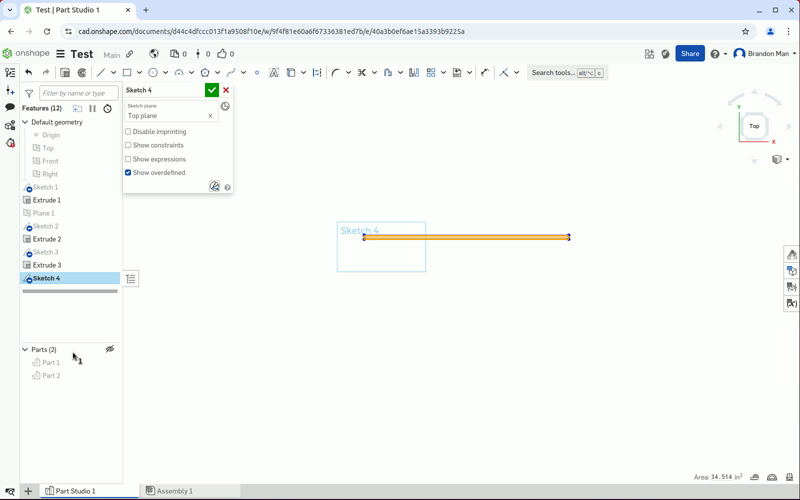
key(shift+y)
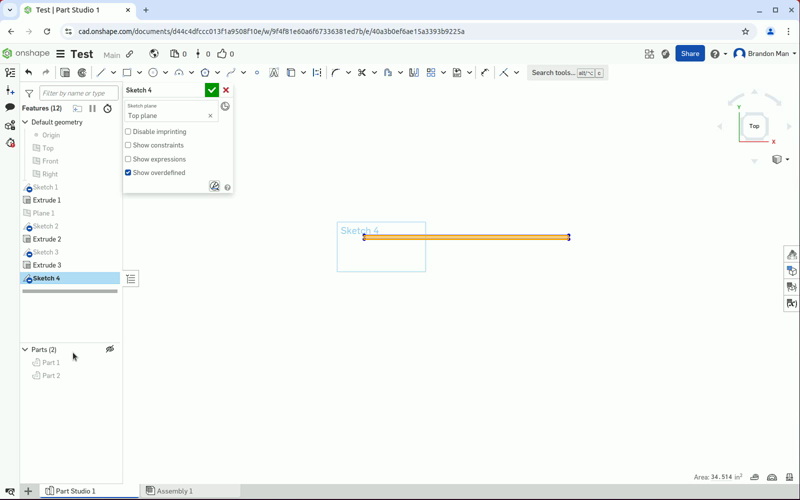
key(shift+e)
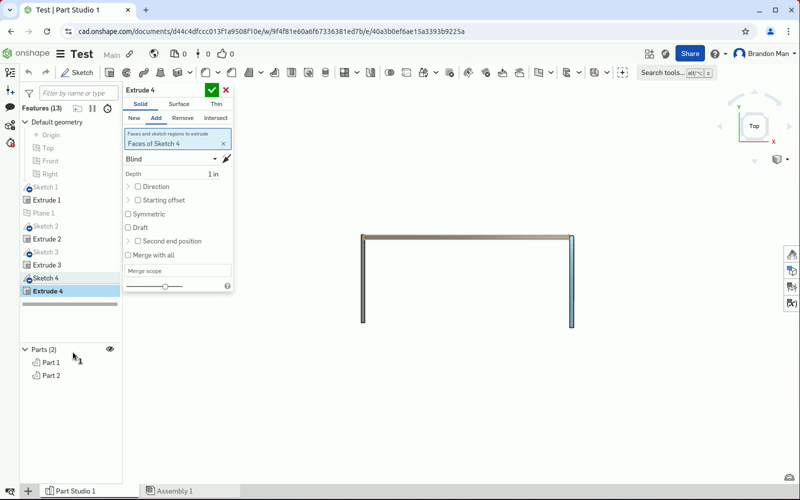
mouse_move(143, 106)
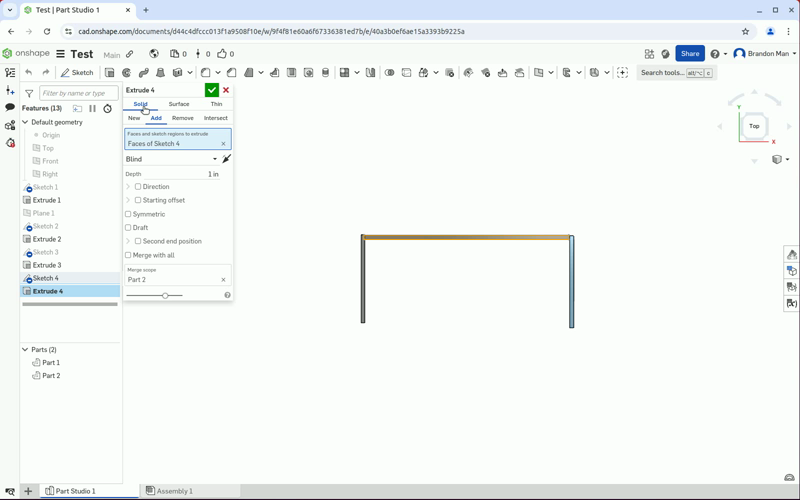
click(143, 106)
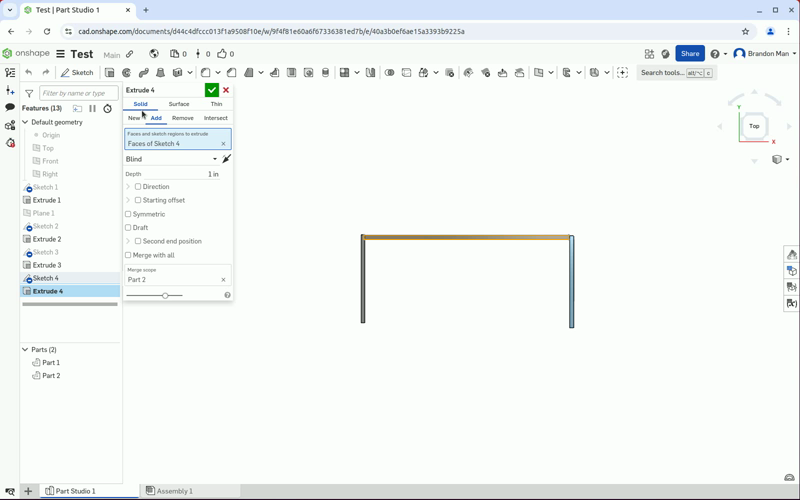
mouse_move(137, 120)
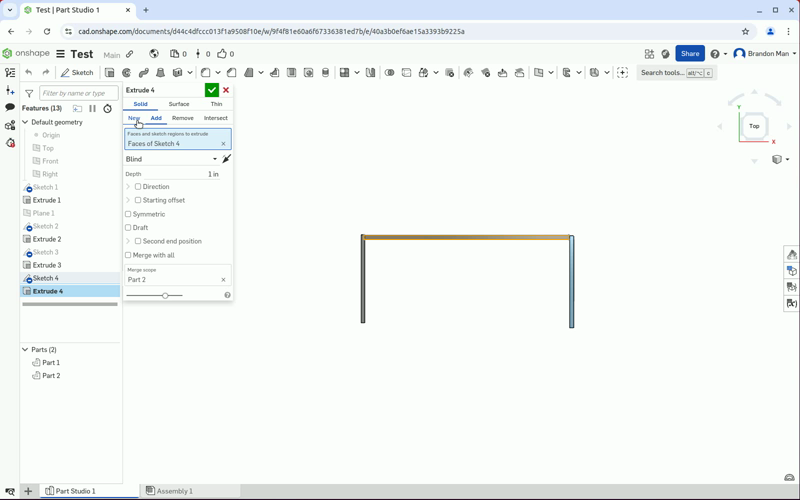
click(137, 120)
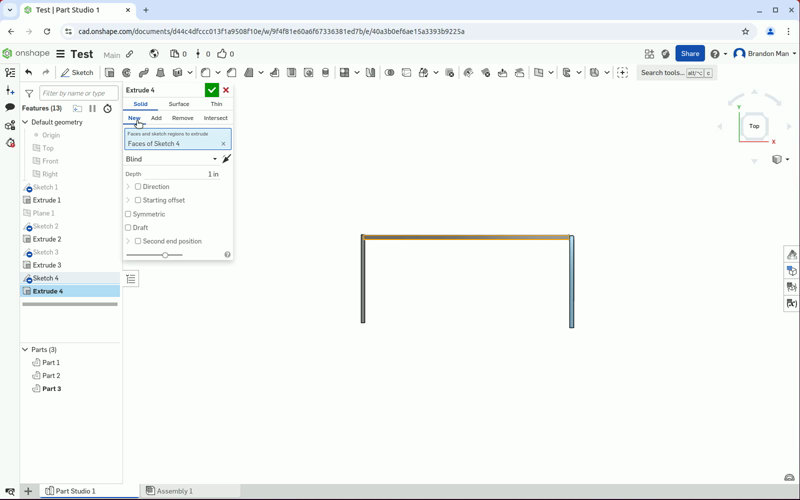
key(tab, 4)
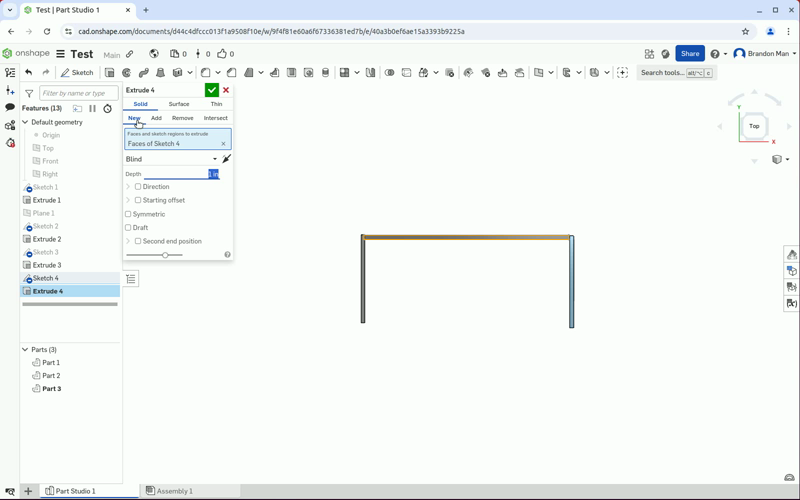
text(12.517)
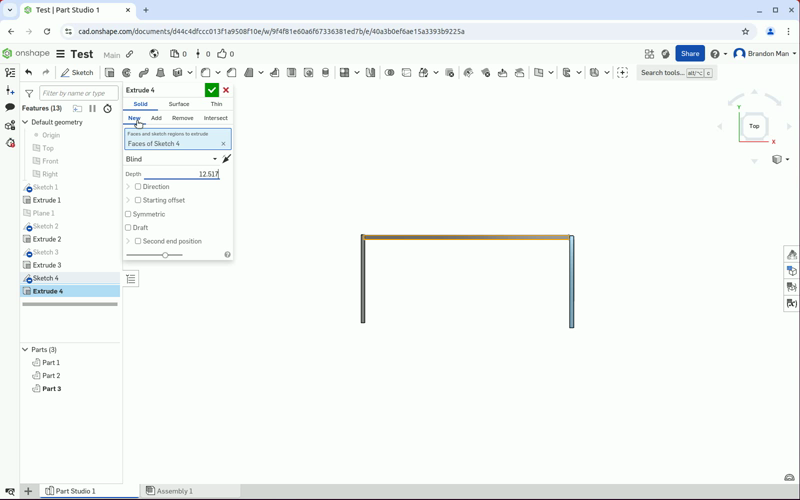
key(enter)
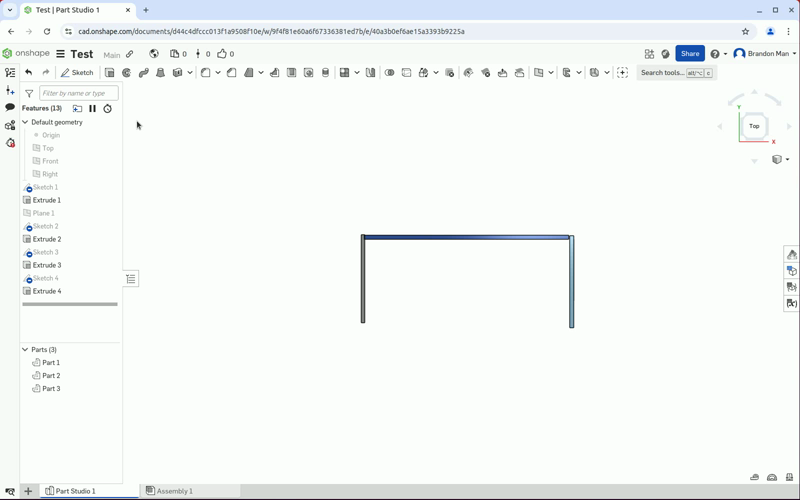
key(shift+h)
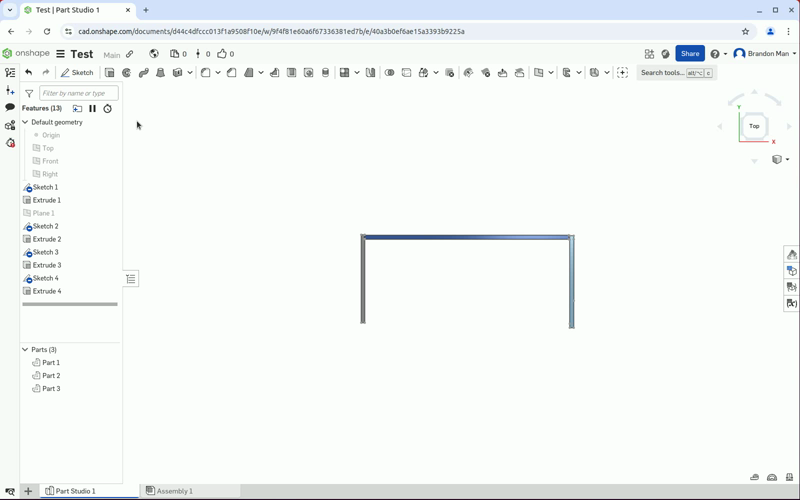
key(shift+h)
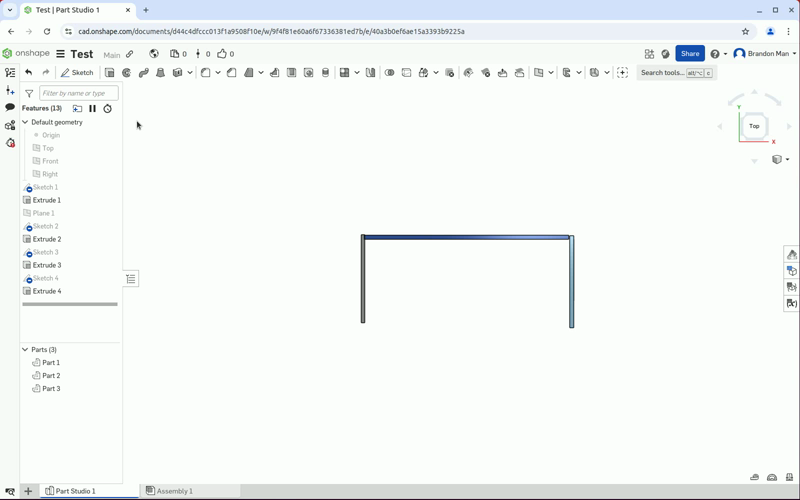
mouse_move(73, 189)
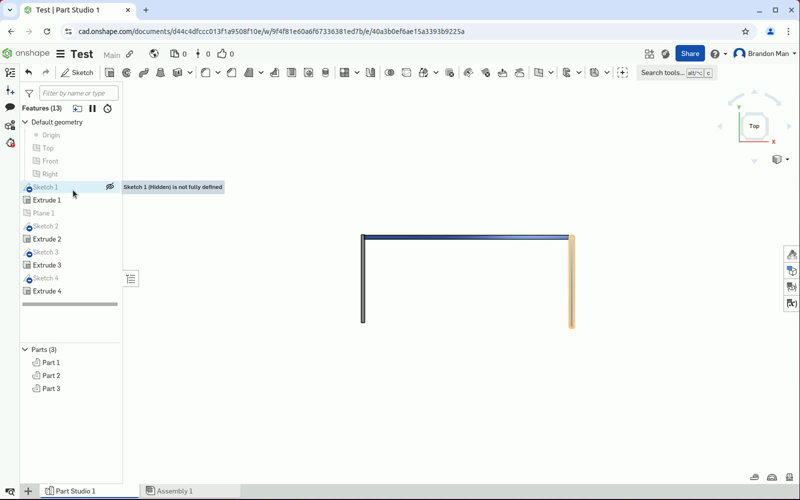
click(73, 189)
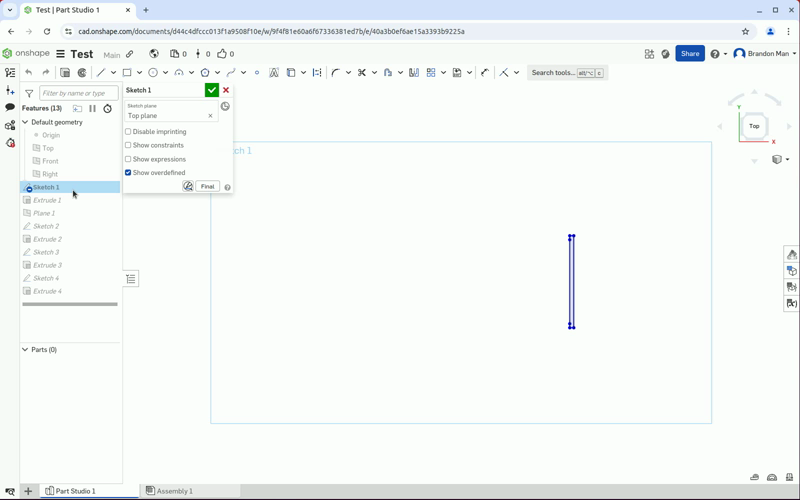
mouse_move(229, 92)
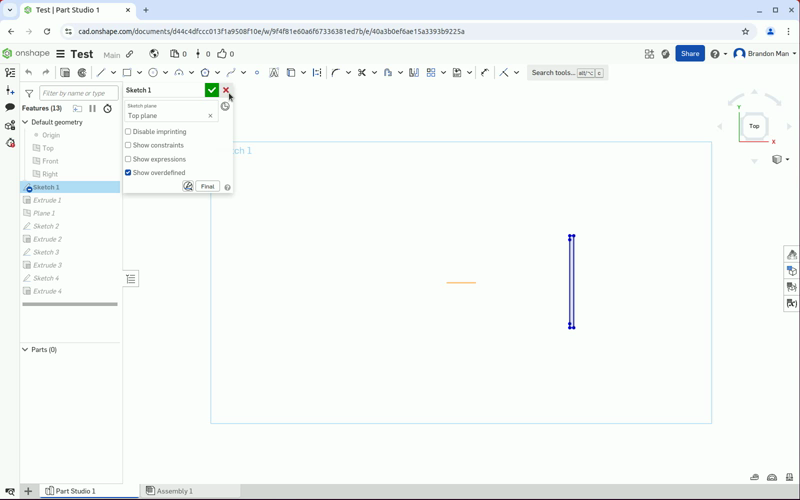
click(229, 92)
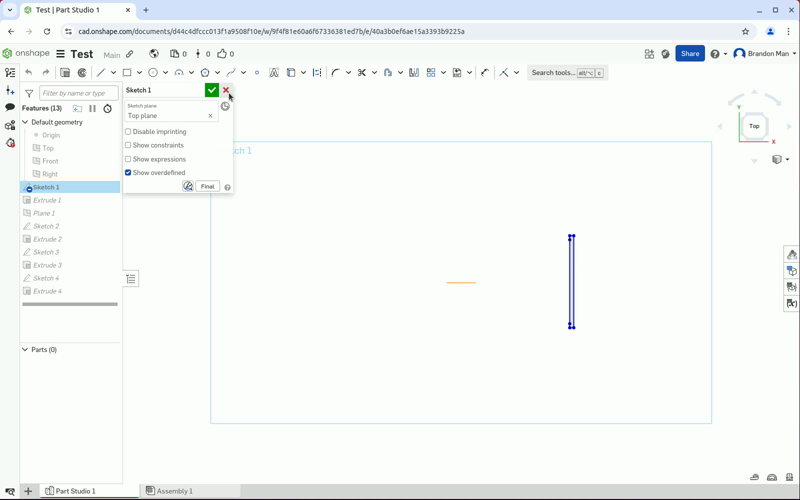
key(shift+s)
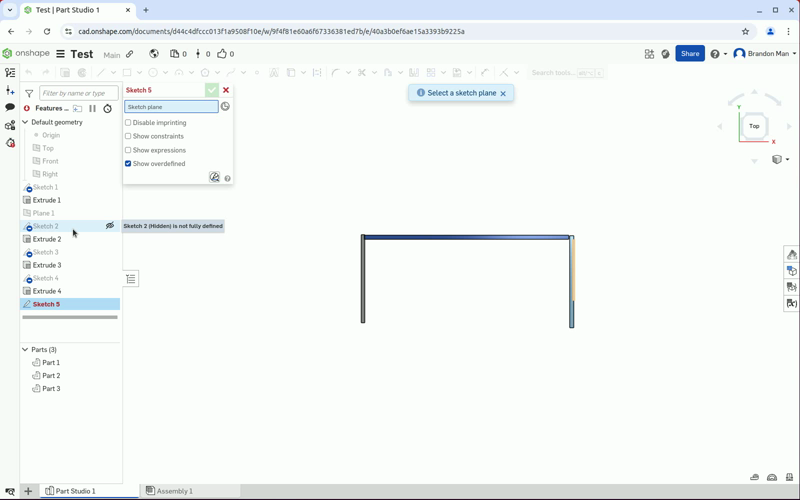
scroll(3)
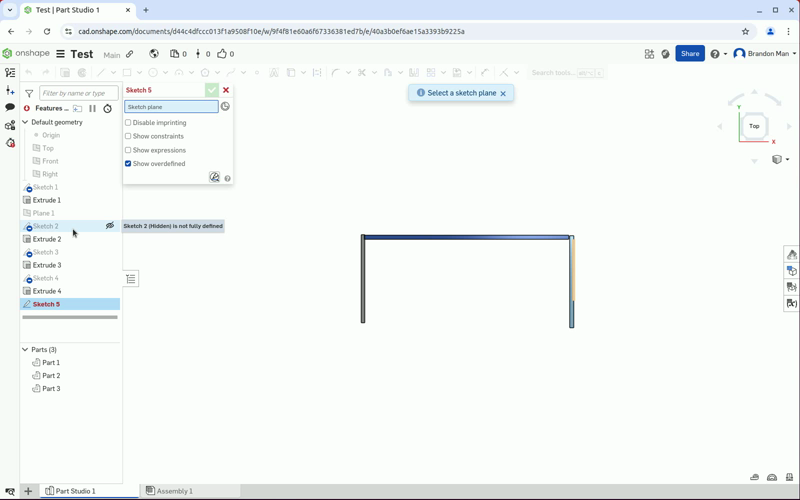
mouse_move(73, 150)
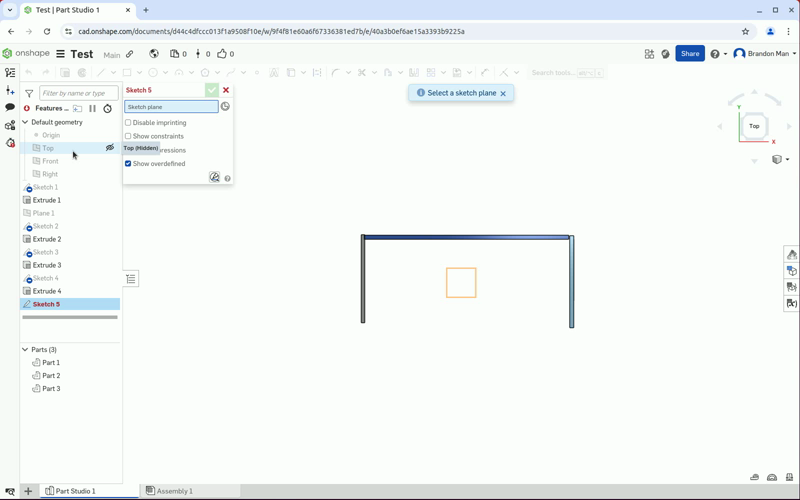
click(73, 150)
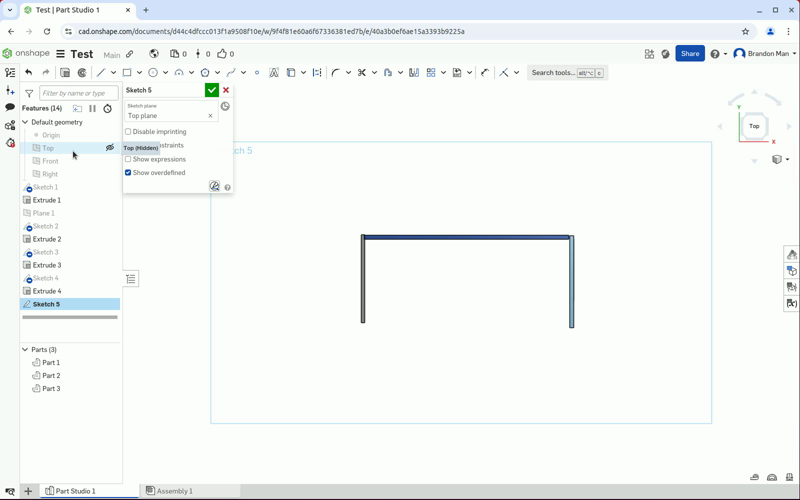
mouse_move(73, 352)
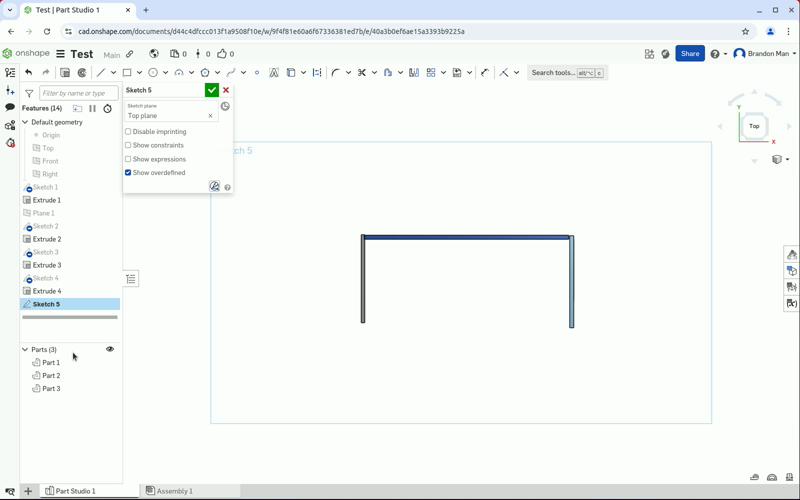
key(y)
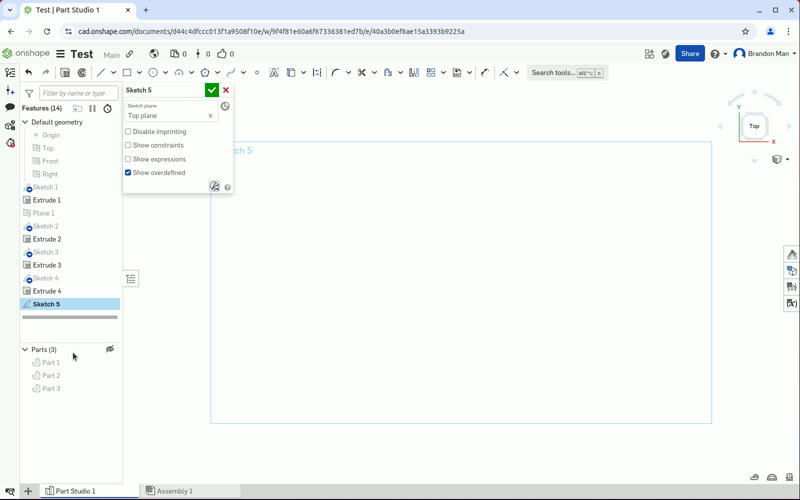
key(l)
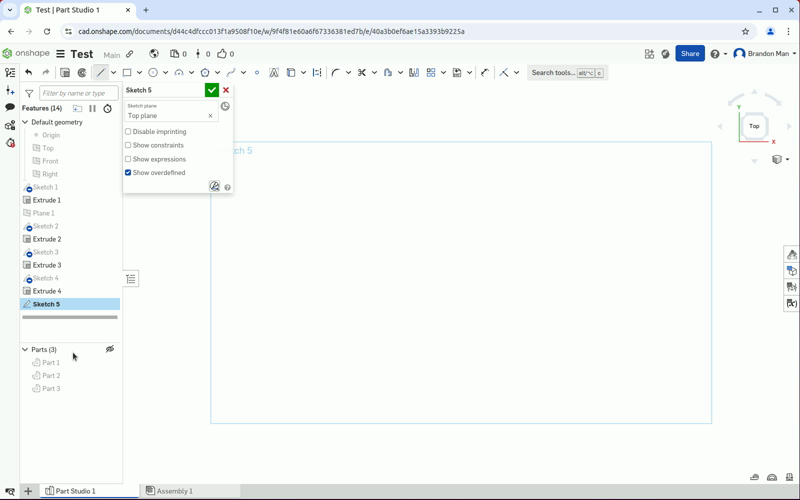
key_down(shift)
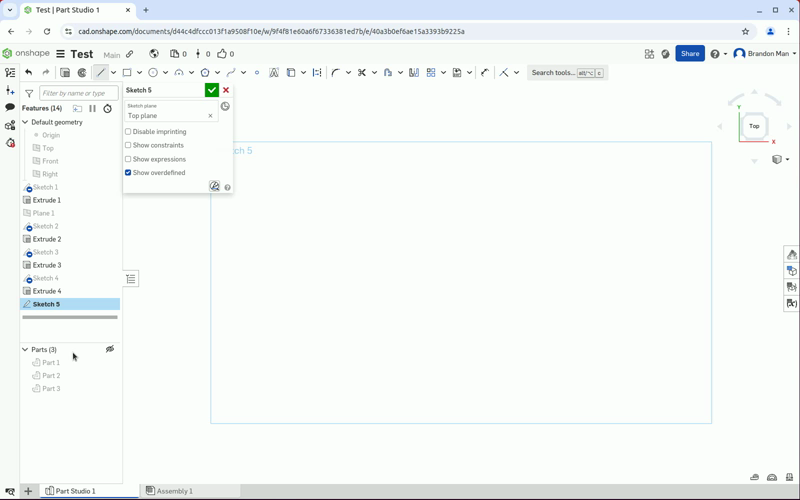
mouse_move(361, 327)
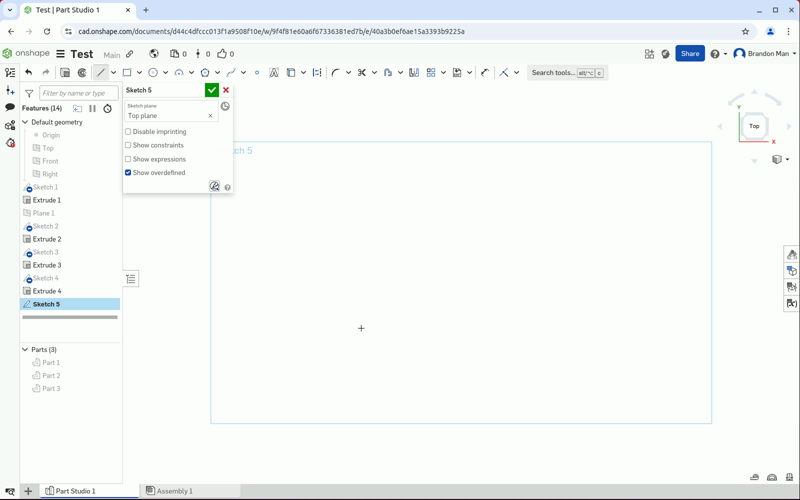
click(361, 327)
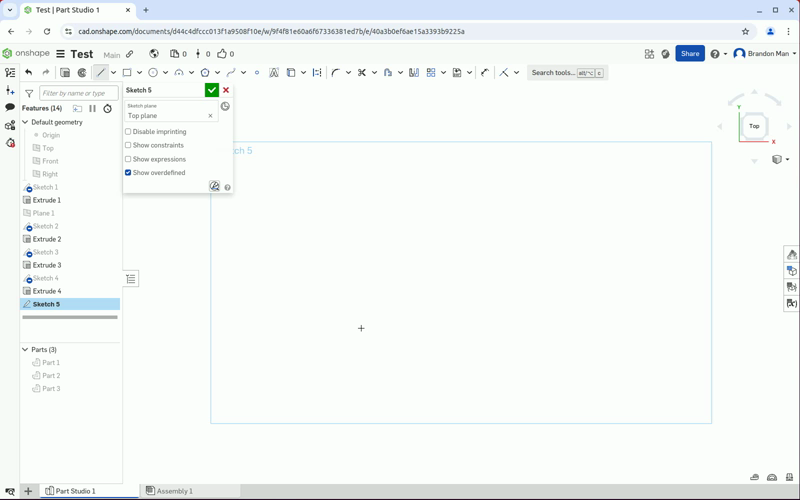
key_up(shift)
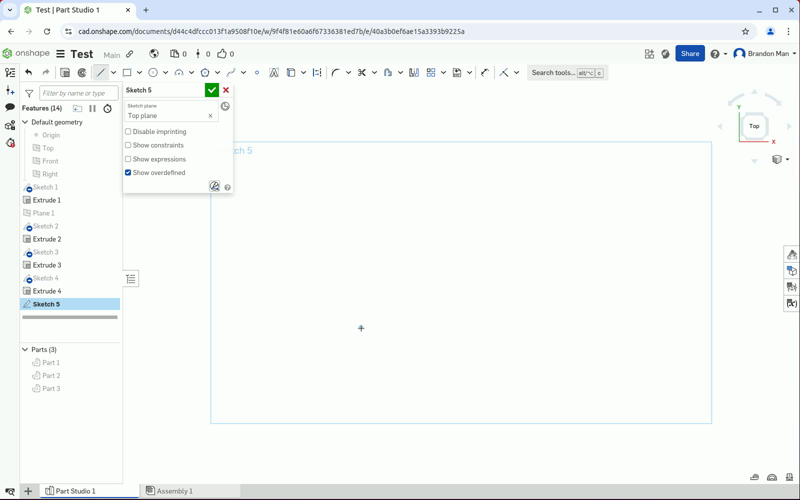
key_down(shift)
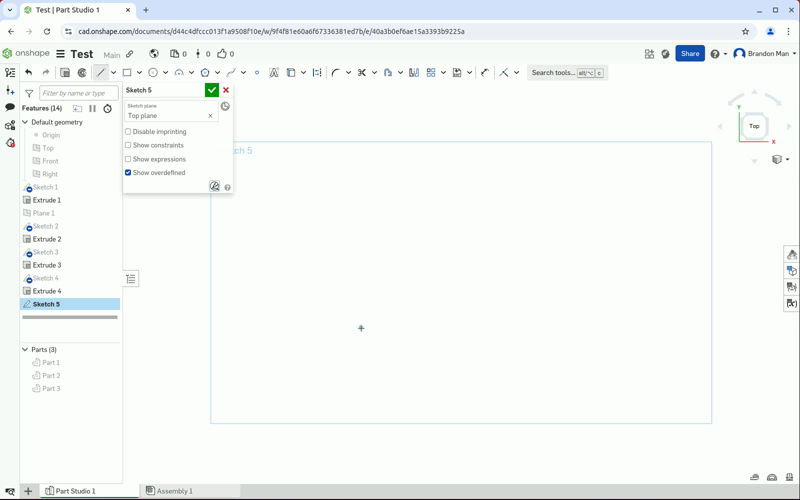
mouse_move(568, 327)
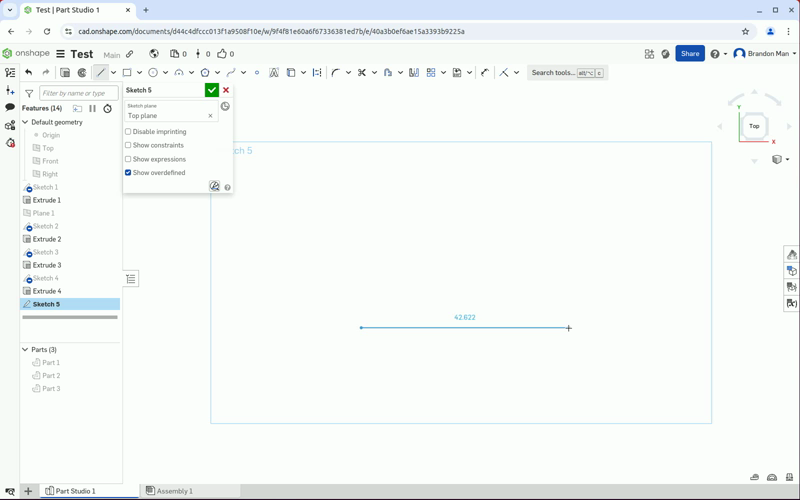
click(568, 327)
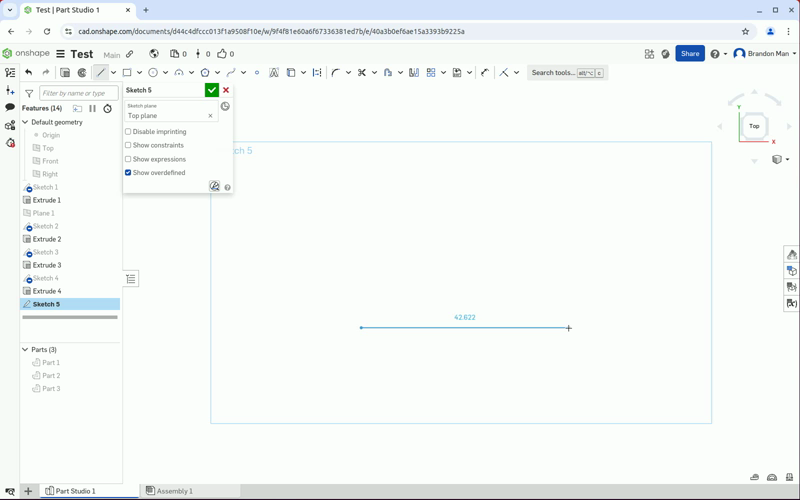
key_up(shift)
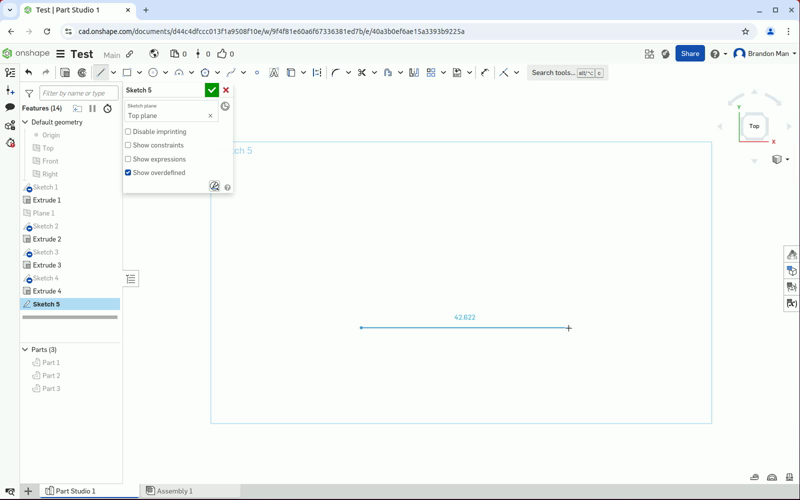
key_down(shift)
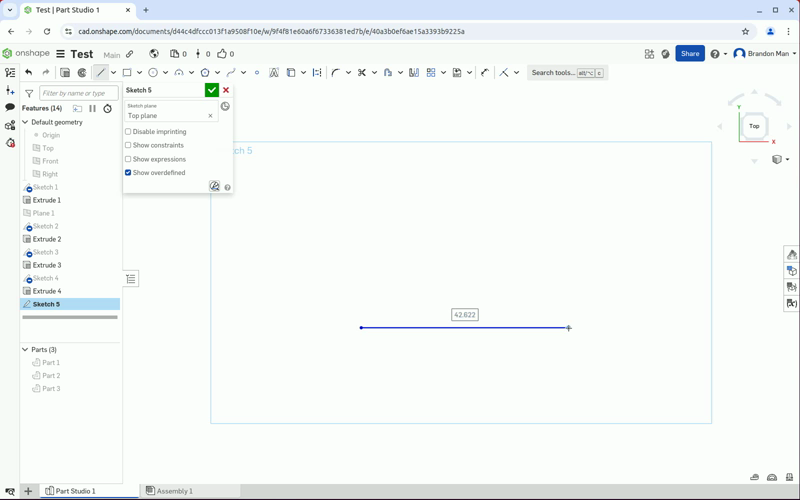
mouse_move(589, 327)
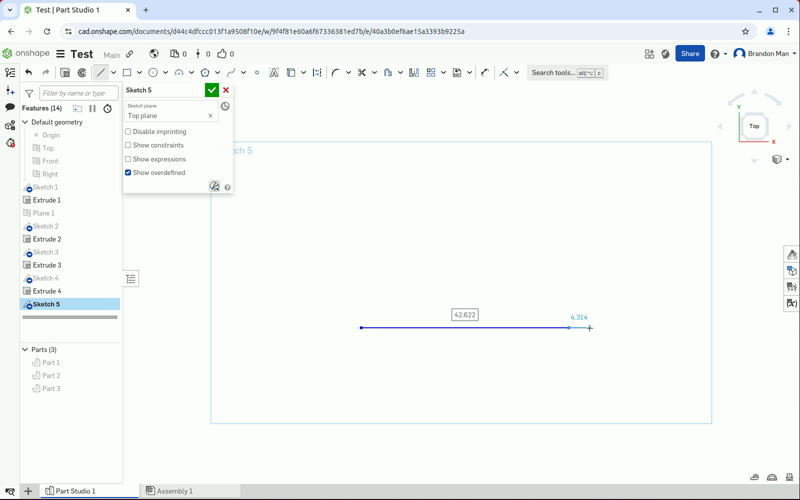
mouse_move(568, 323)
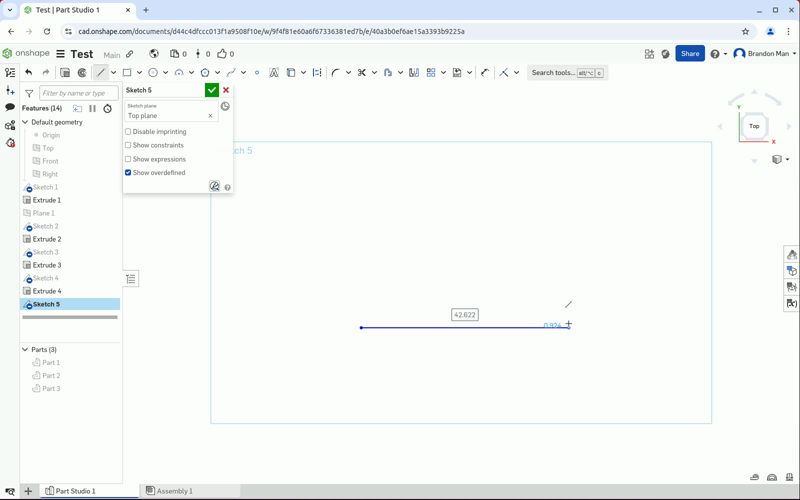
scroll(6)
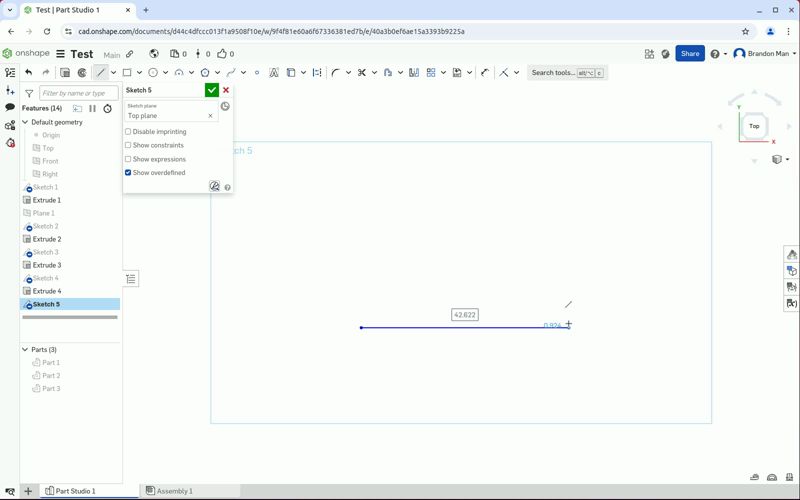
scroll(6)
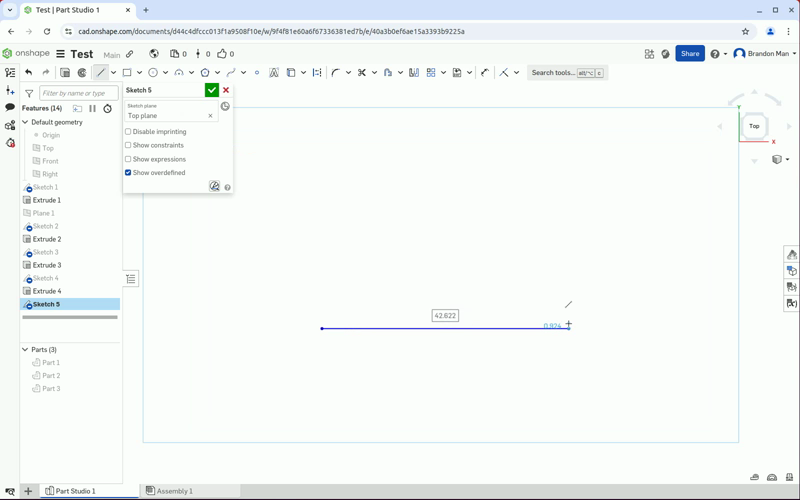
scroll(6)
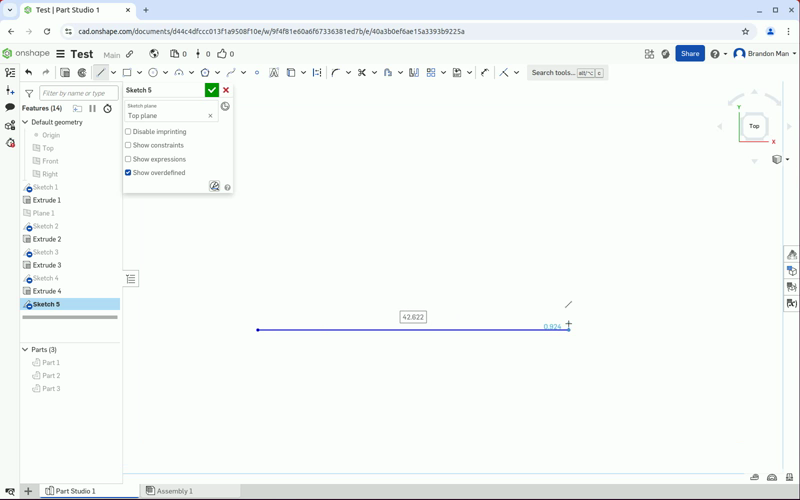
scroll(6)
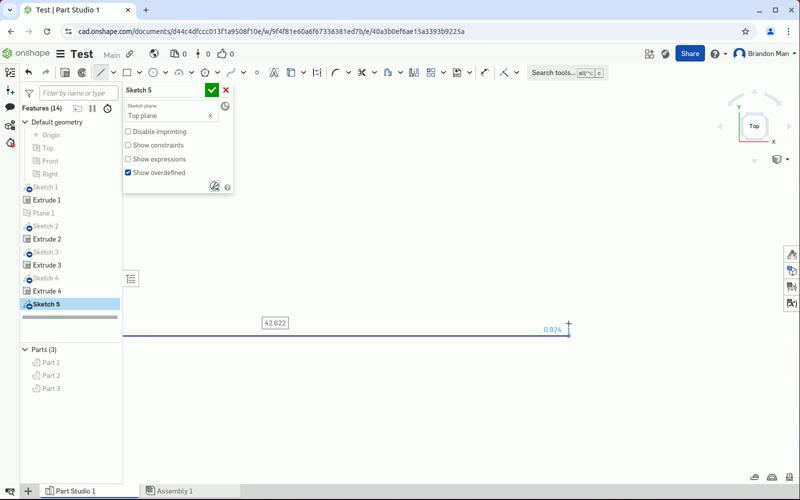
scroll(6)
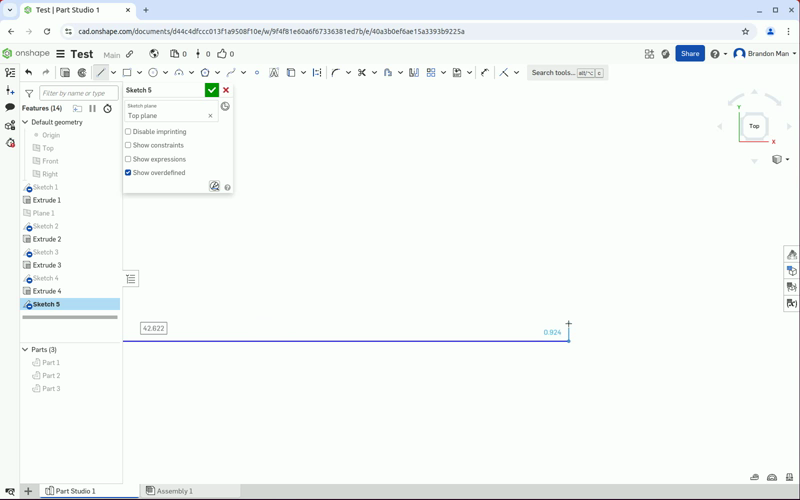
scroll(6)
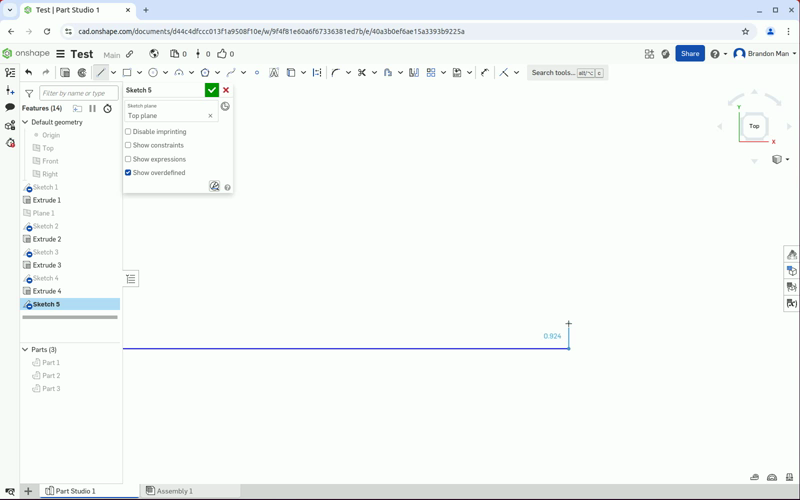
scroll(6)
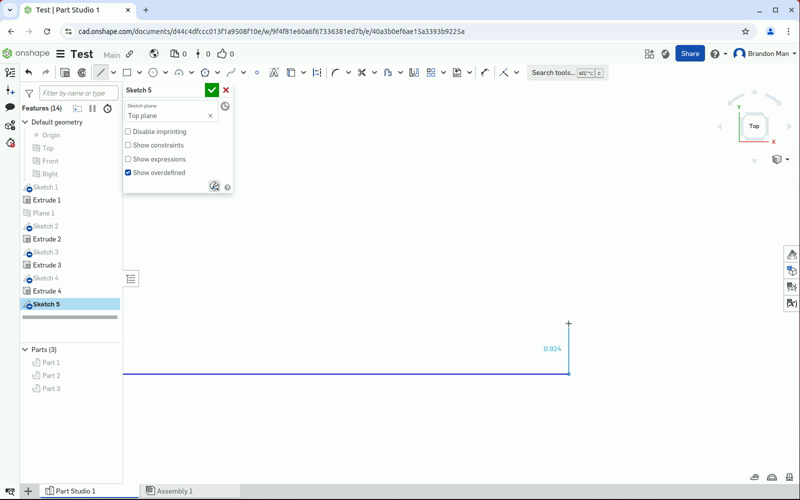
click(568, 323)
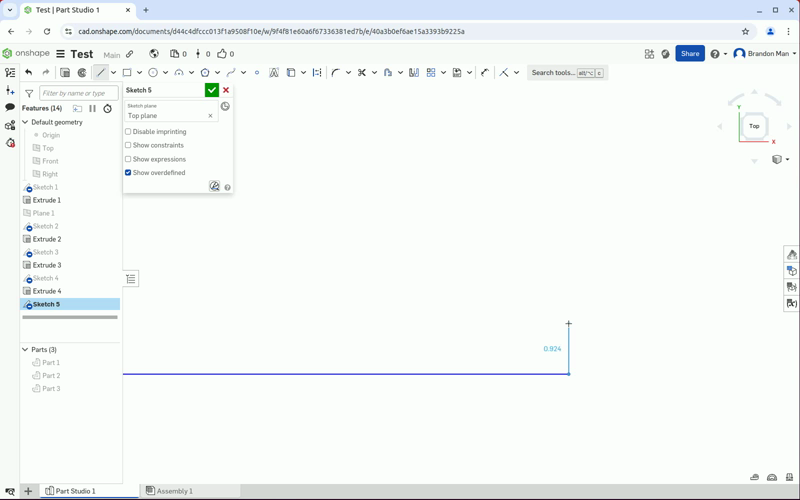
scroll(-6)
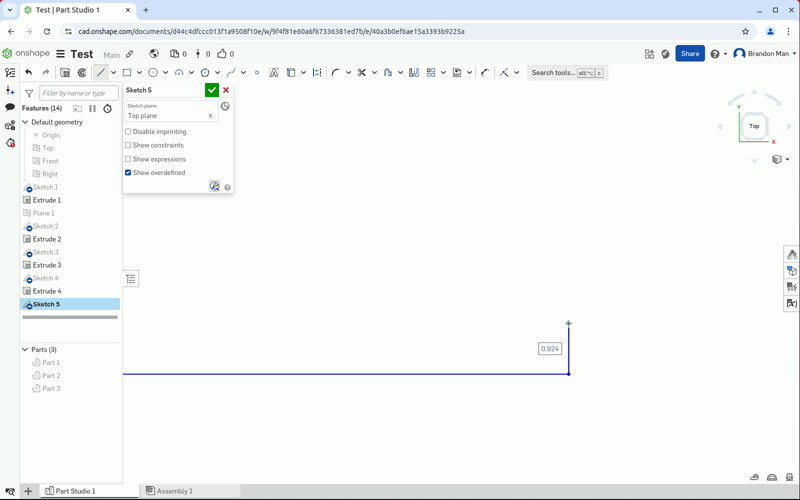
scroll(-6)
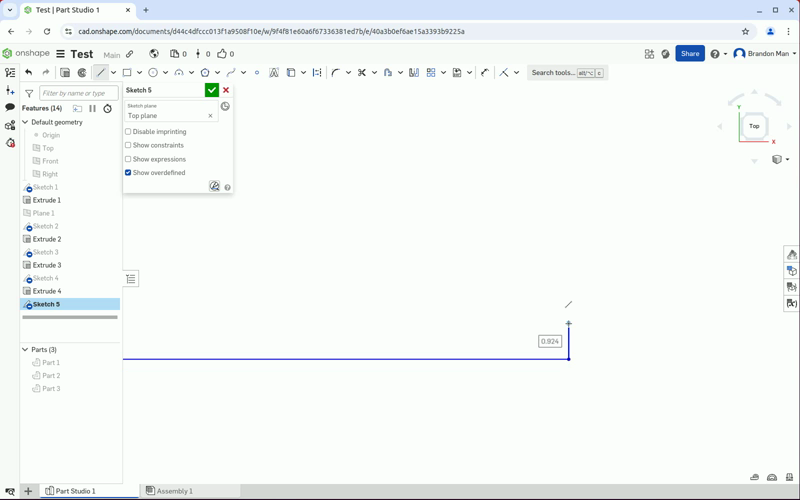
scroll(-6)
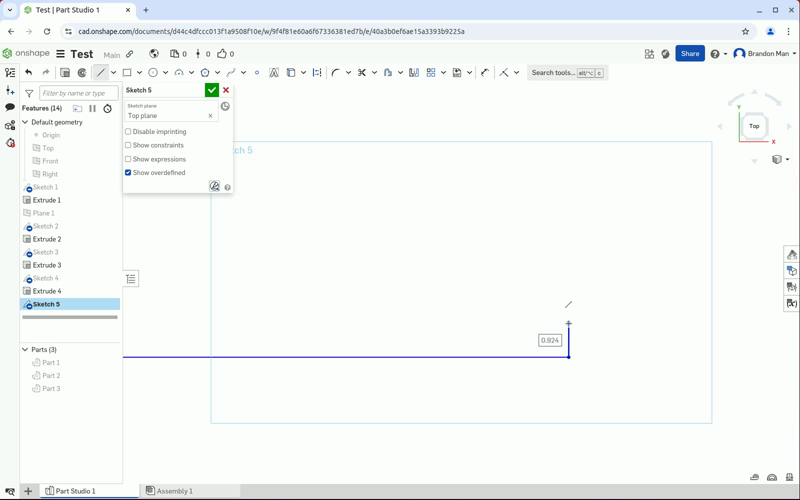
scroll(-6)
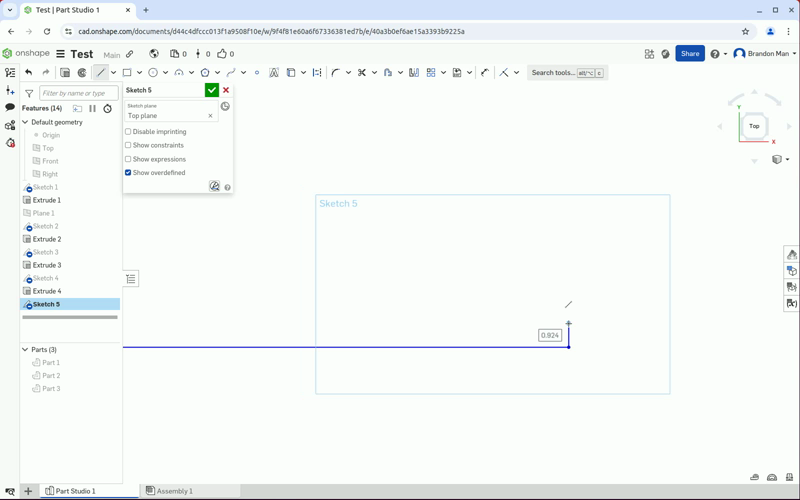
scroll(-6)
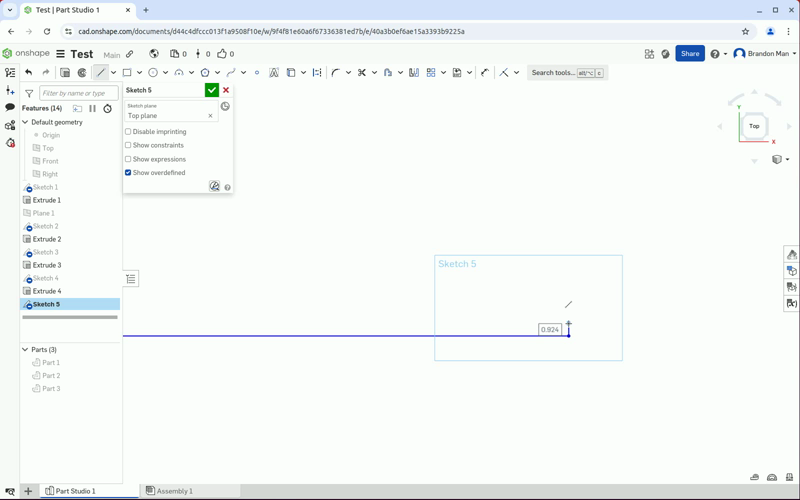
scroll(-6)
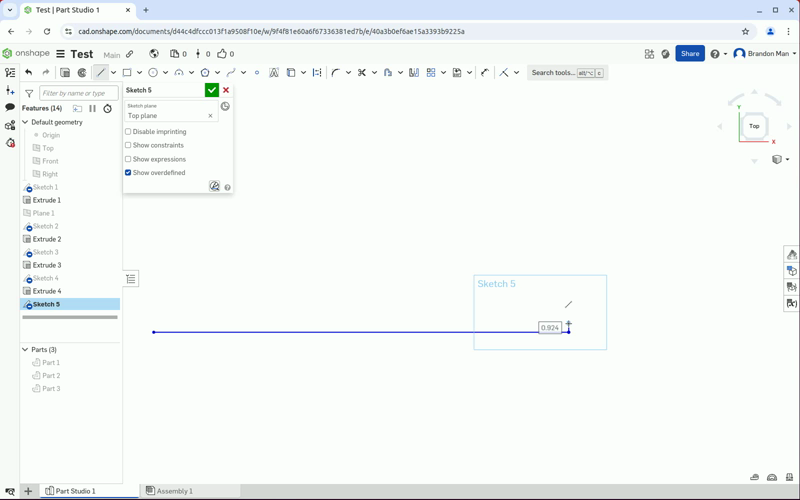
scroll(-6)
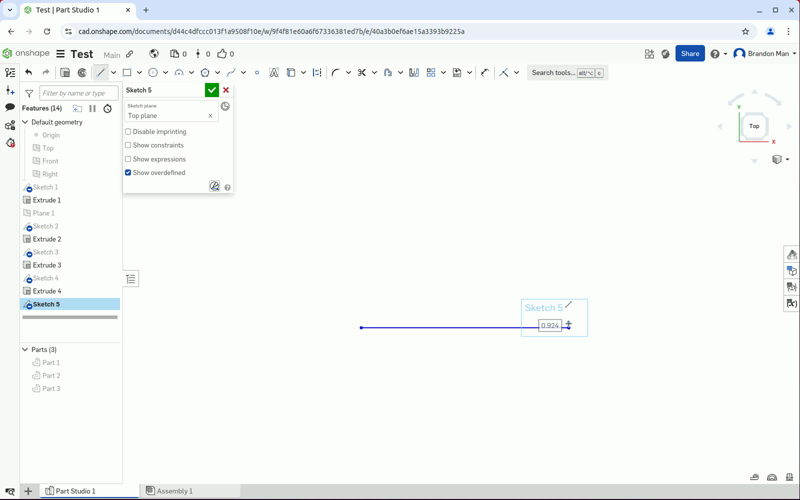
key_up(shift)
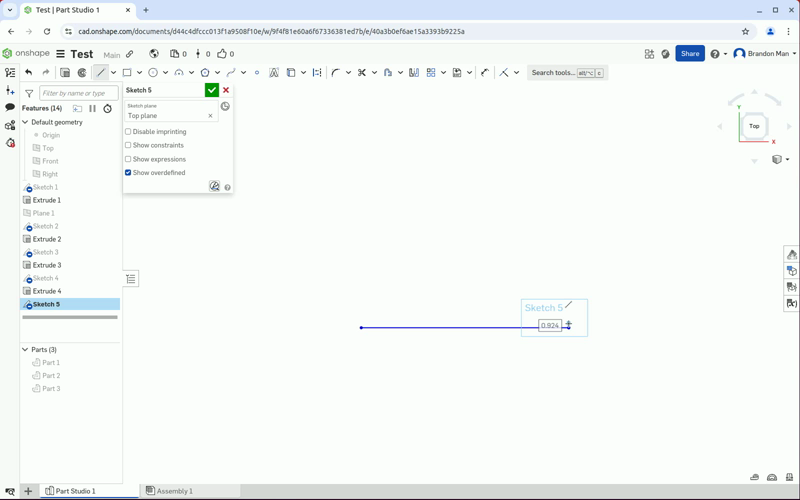
key_down(shift)
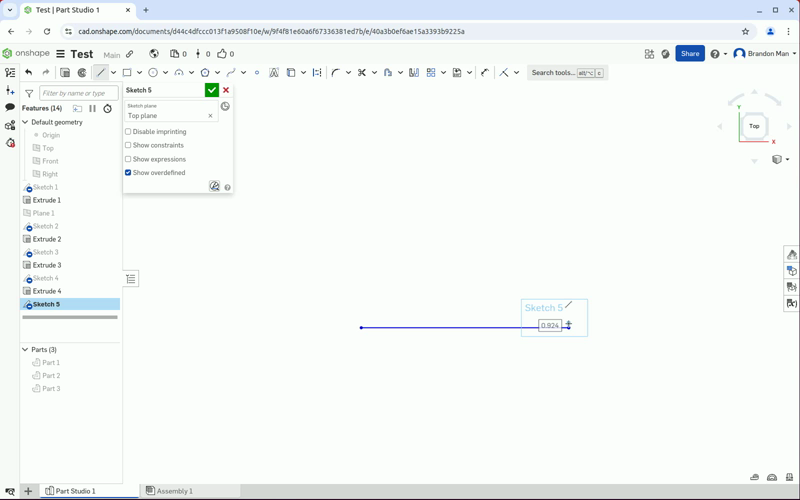
mouse_move(365, 323)
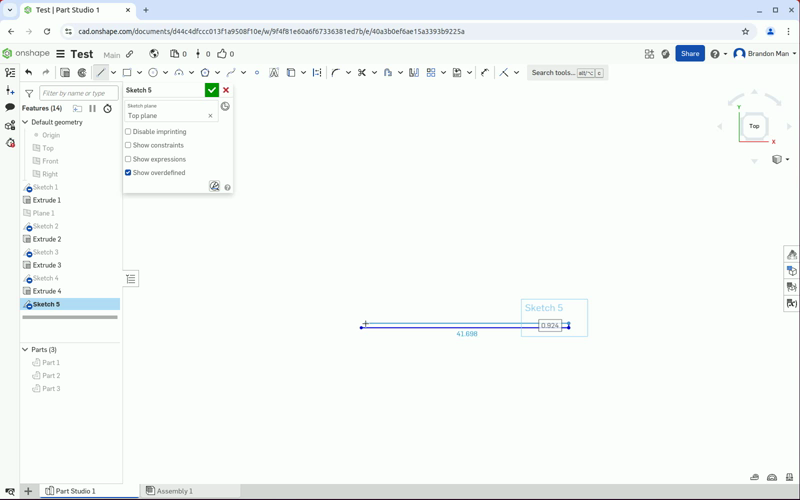
click(365, 323)
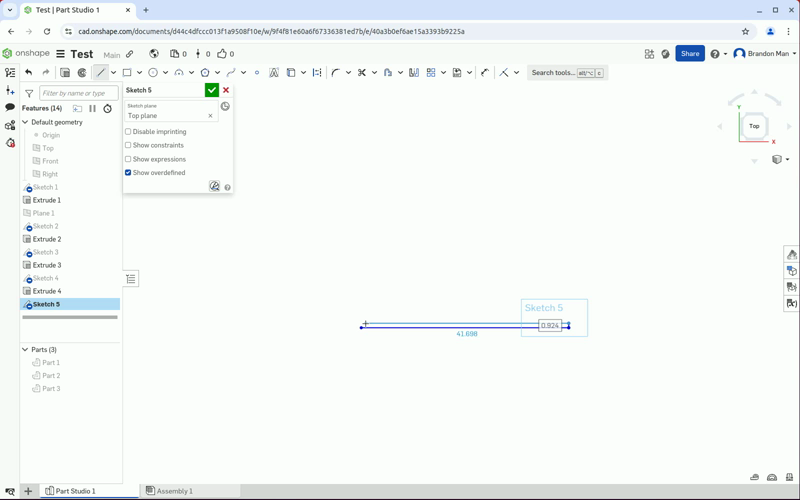
key_up(shift)
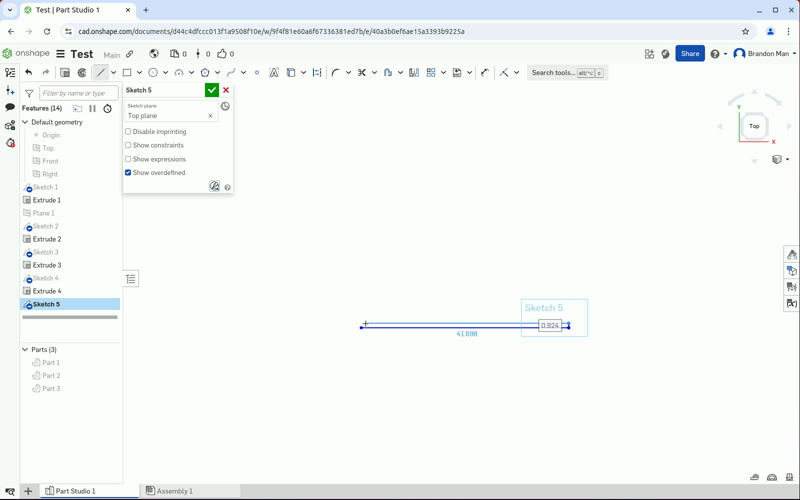
key_down(shift)
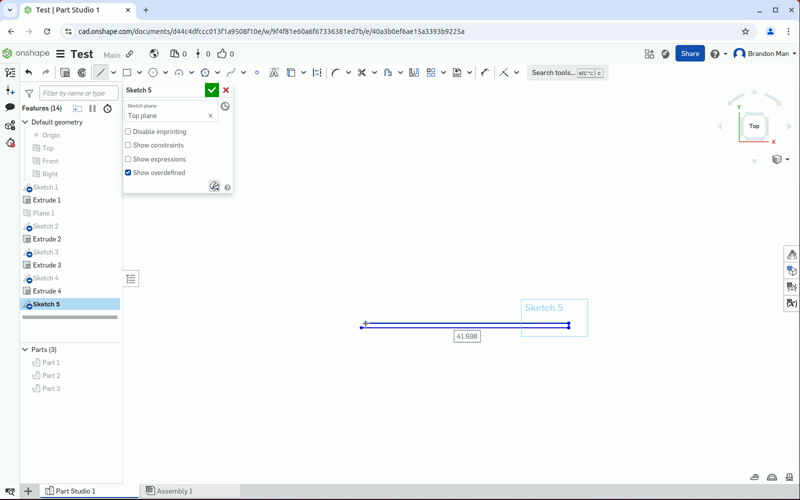
mouse_move(395, 323)
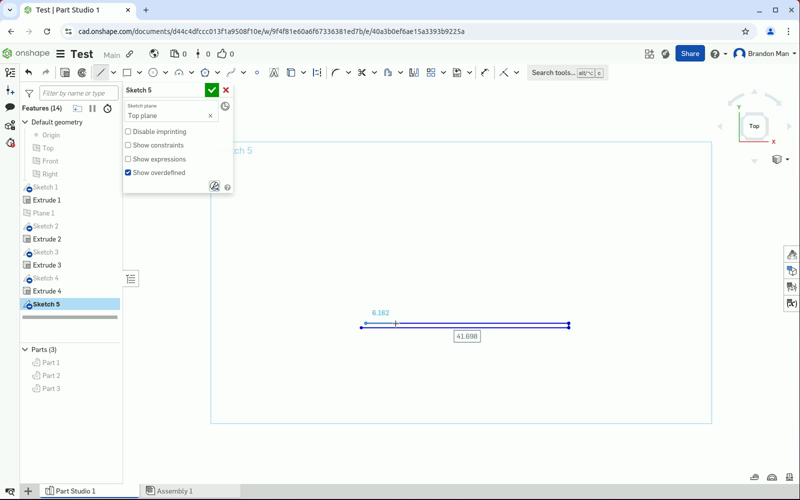
mouse_move(361, 323)
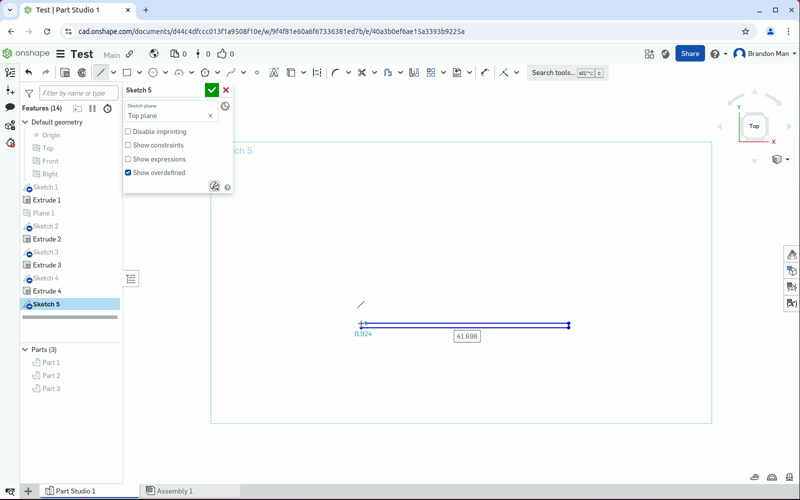
scroll(6)
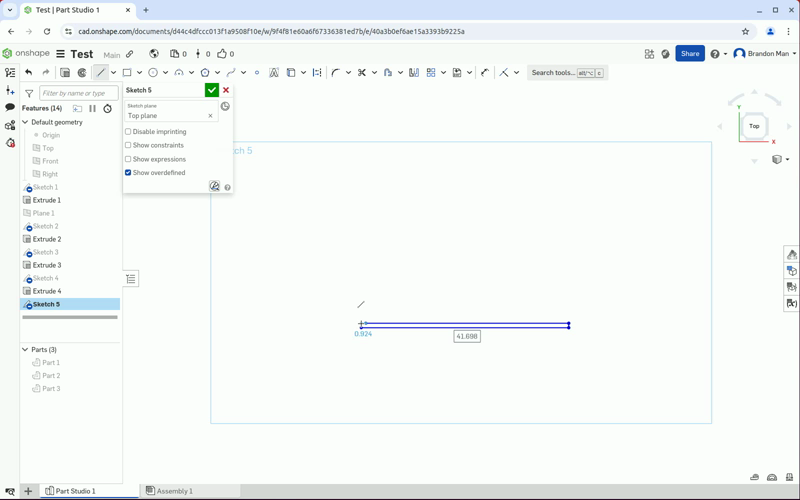
scroll(6)
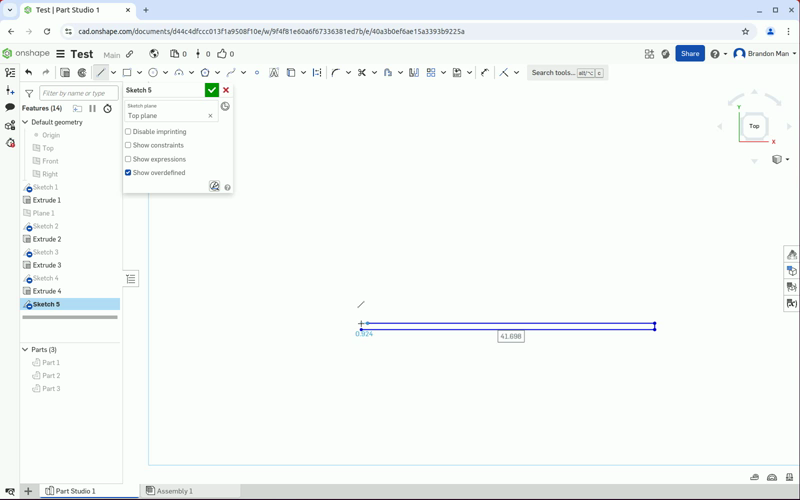
scroll(6)
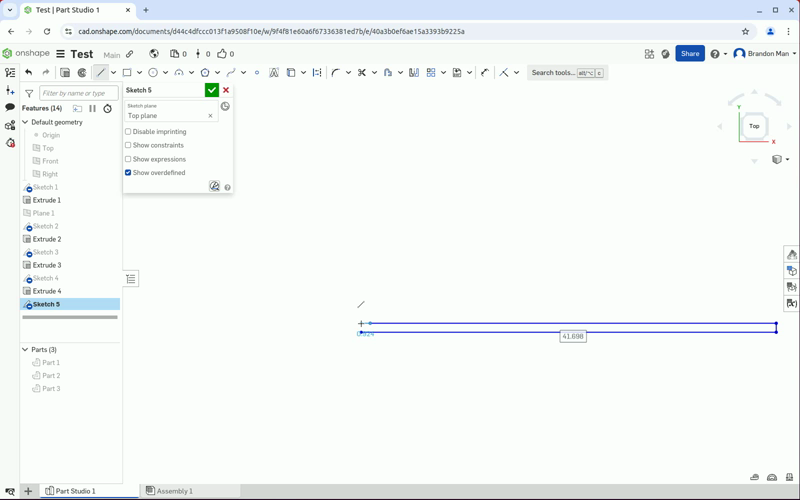
scroll(6)
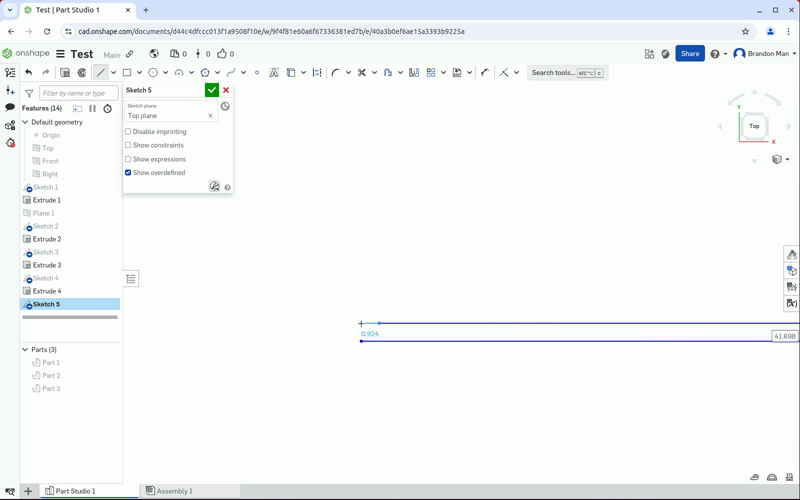
scroll(6)
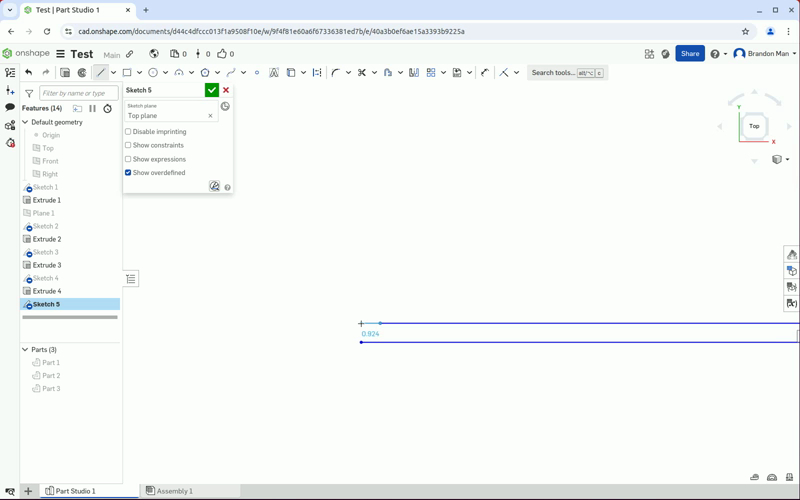
scroll(6)
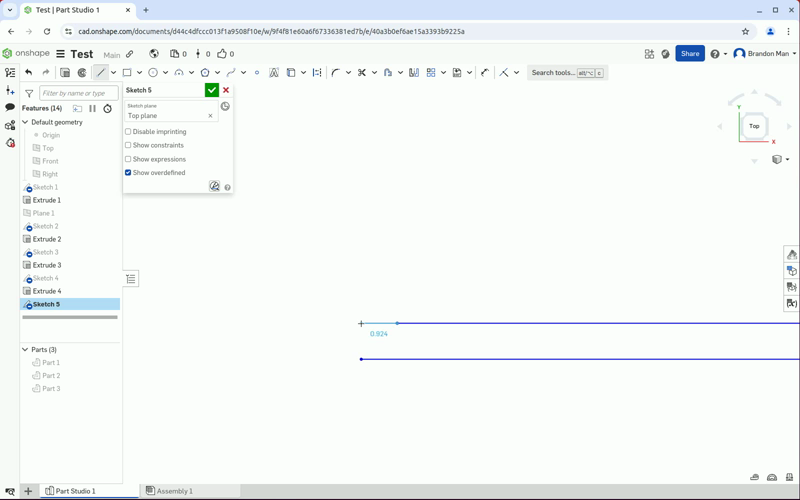
scroll(6)
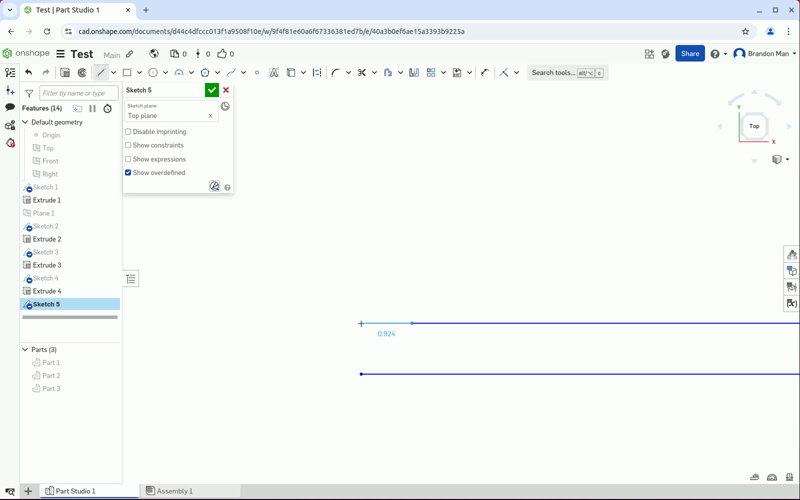
click(361, 323)
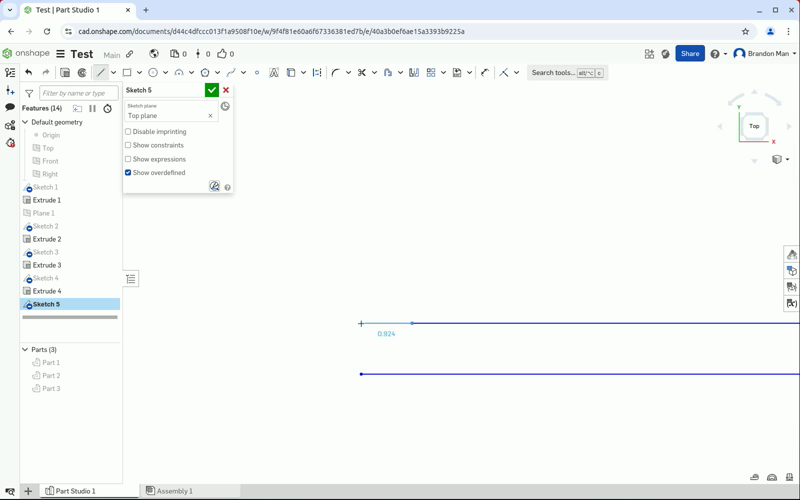
scroll(-6)
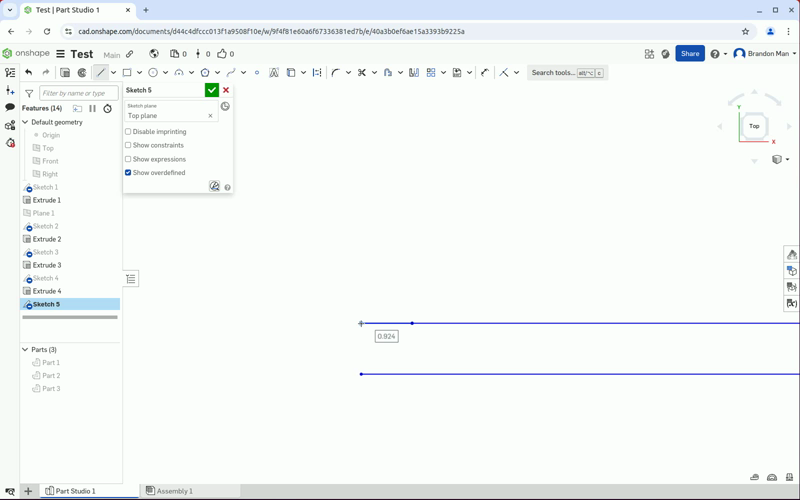
scroll(-6)
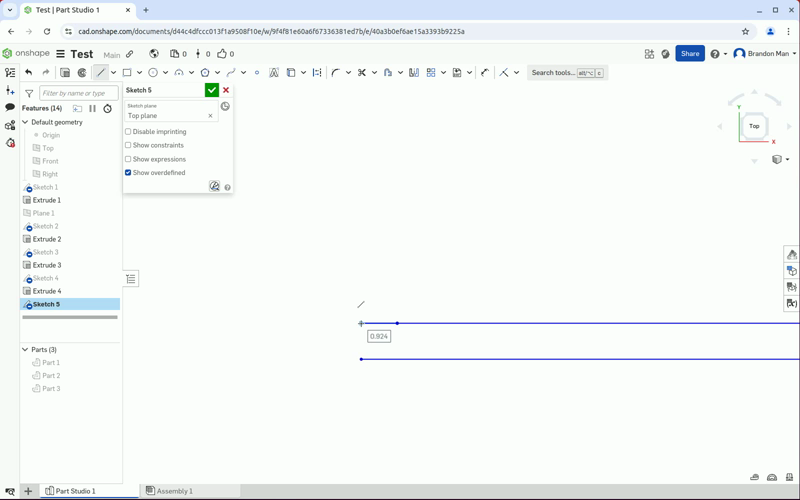
scroll(-6)
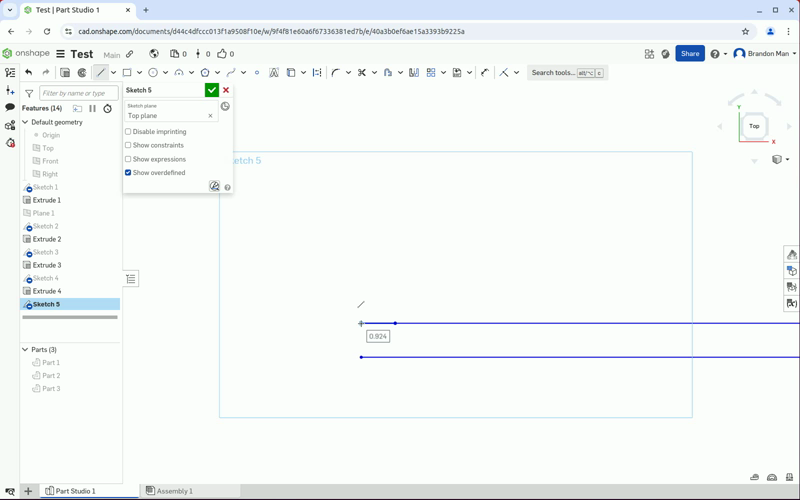
scroll(-6)
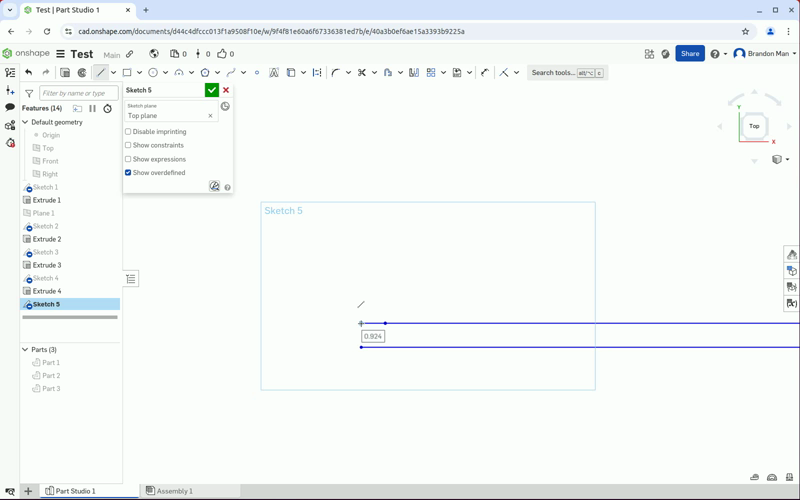
scroll(-6)
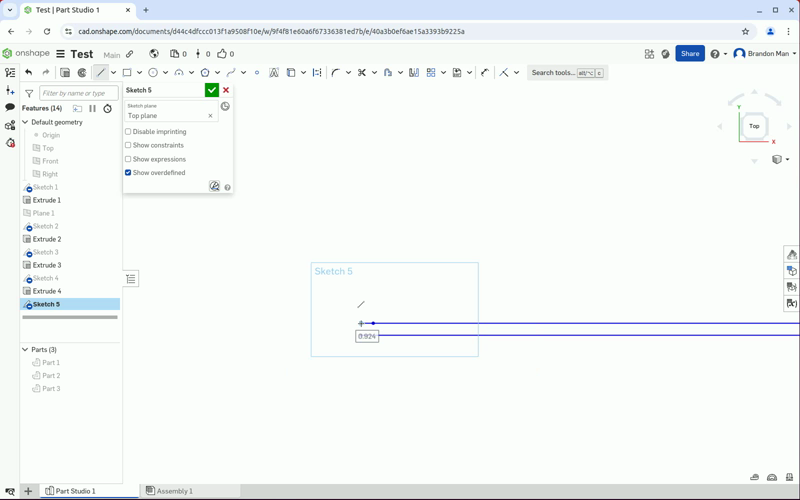
scroll(-6)
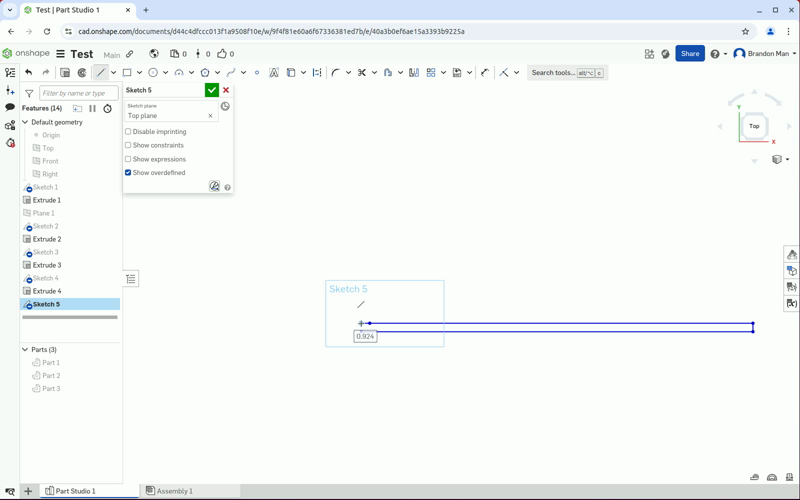
scroll(-6)
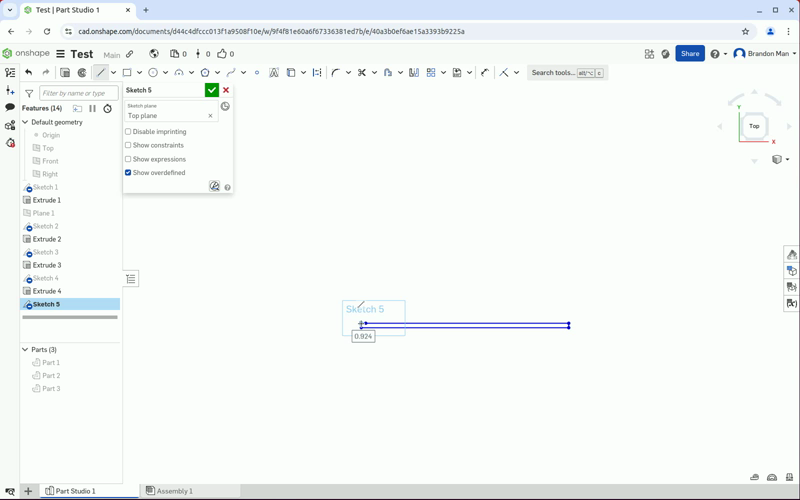
key_up(shift)
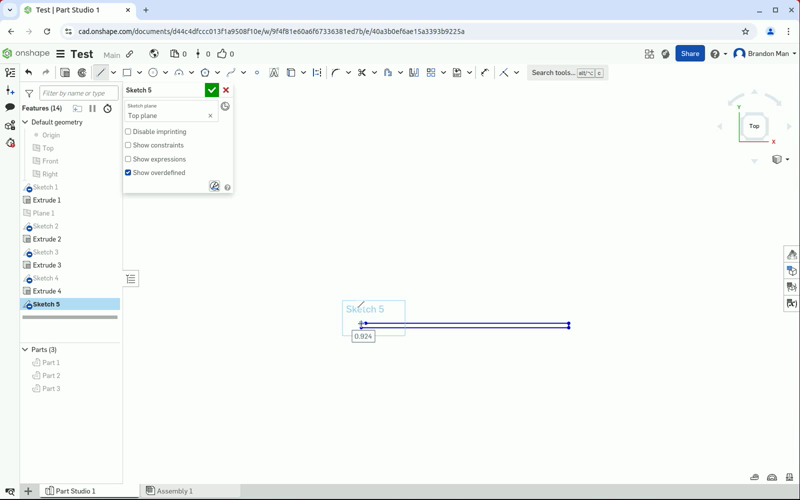
mouse_move(391, 323)
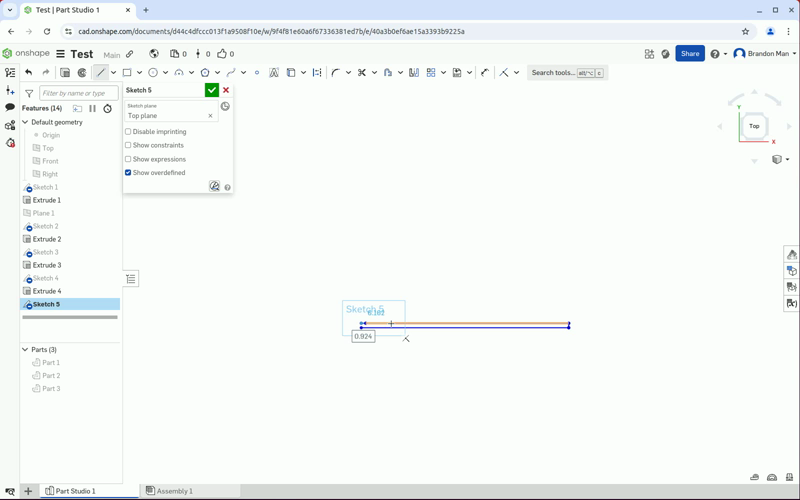
key_down(shift)
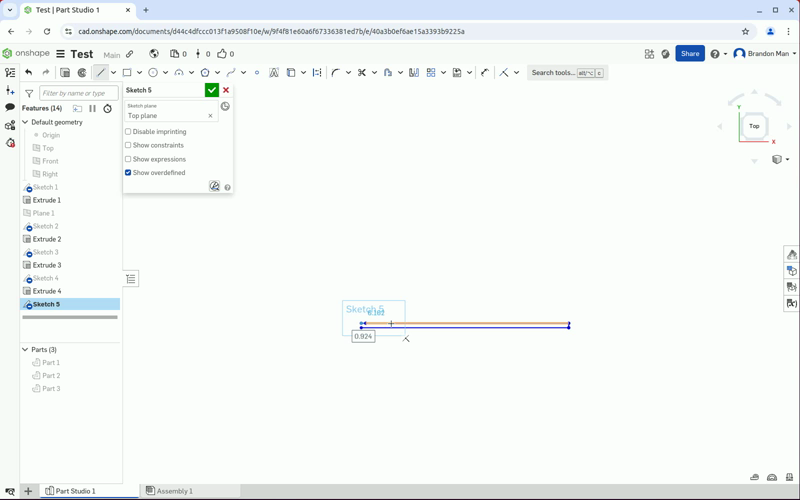
mouse_move(361, 327)
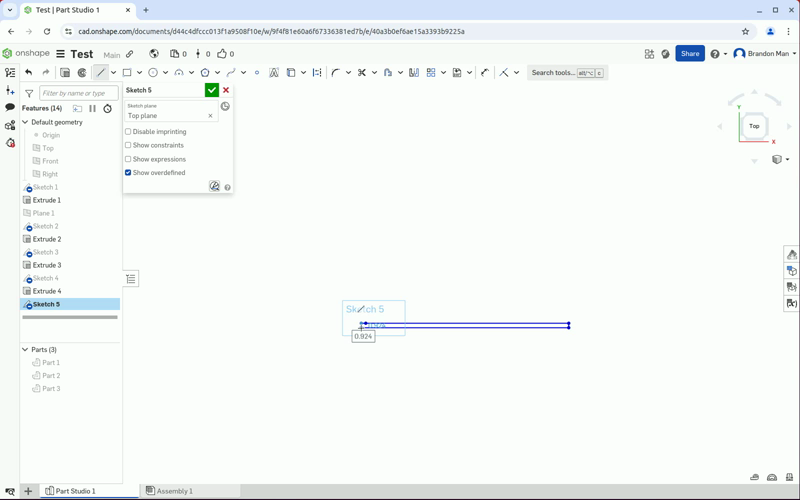
scroll(6)
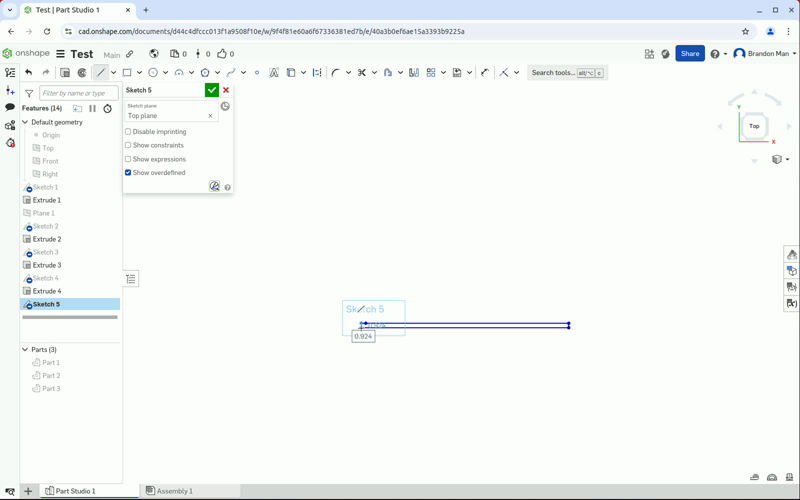
scroll(6)
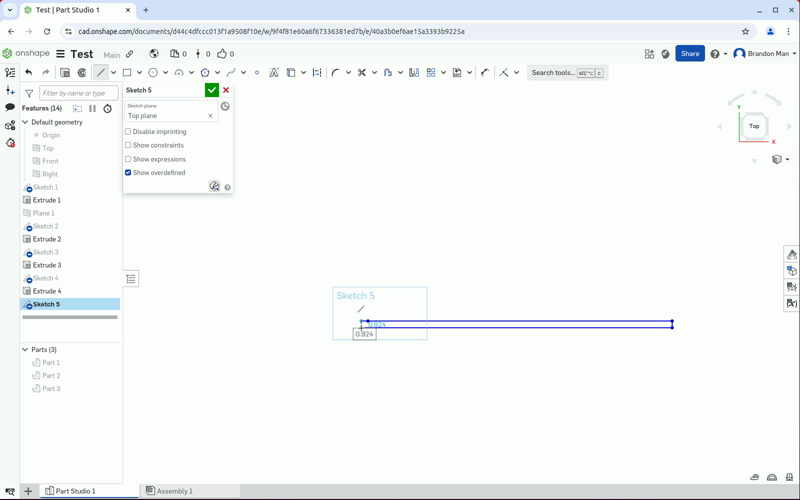
scroll(6)
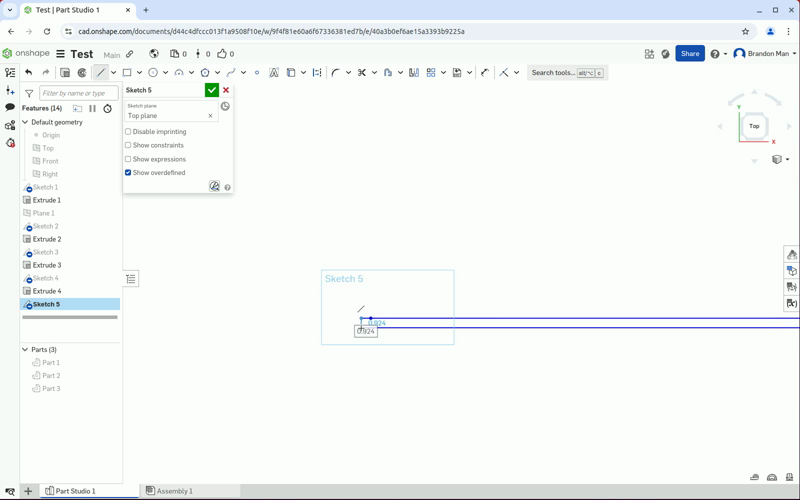
scroll(6)
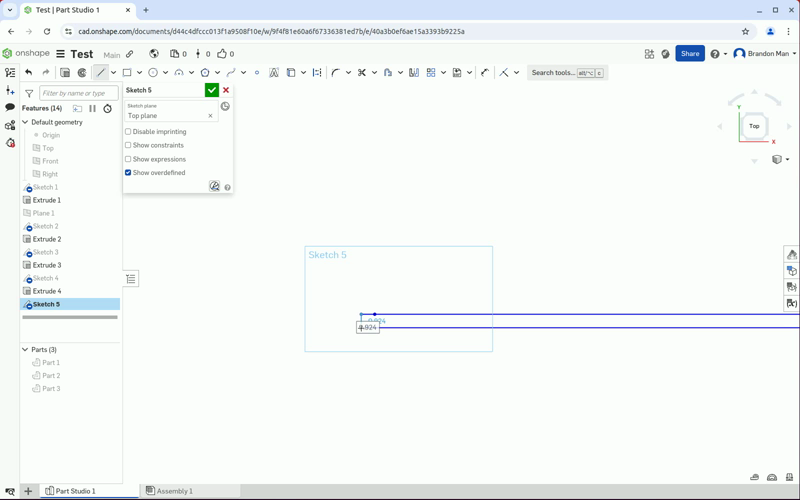
scroll(6)
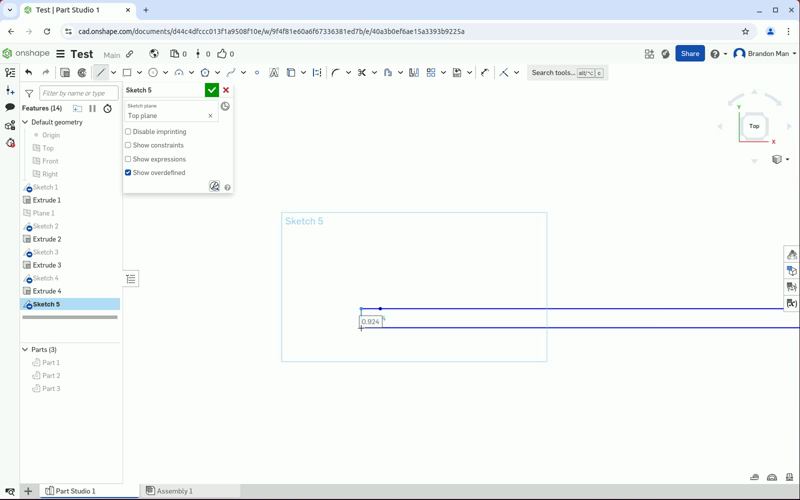
scroll(6)
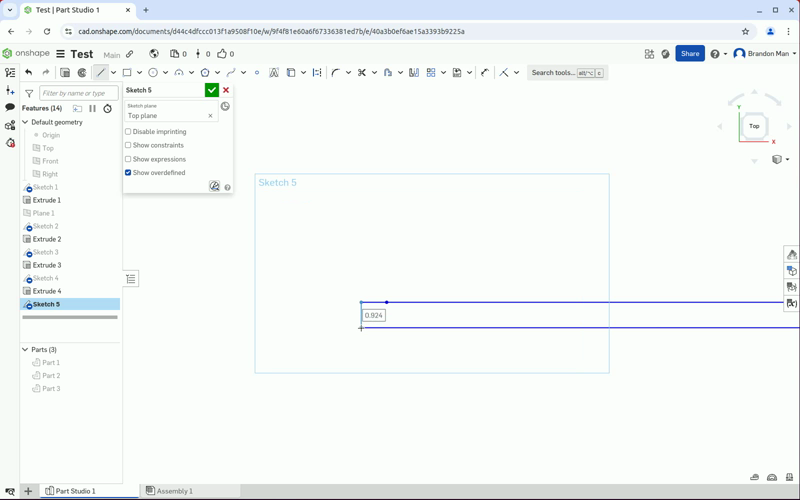
scroll(6)
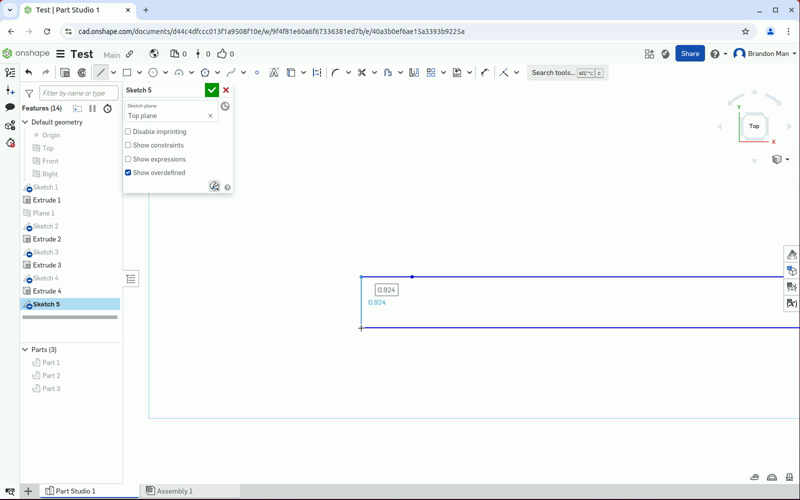
key_up(shift)
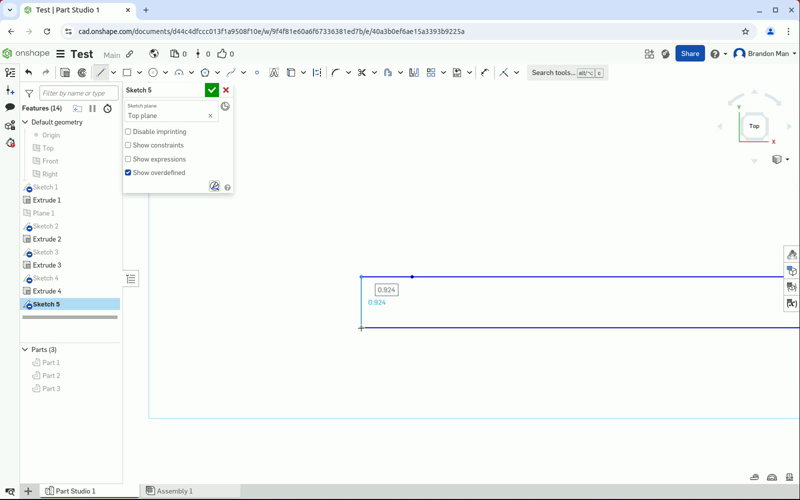
click(361, 327)
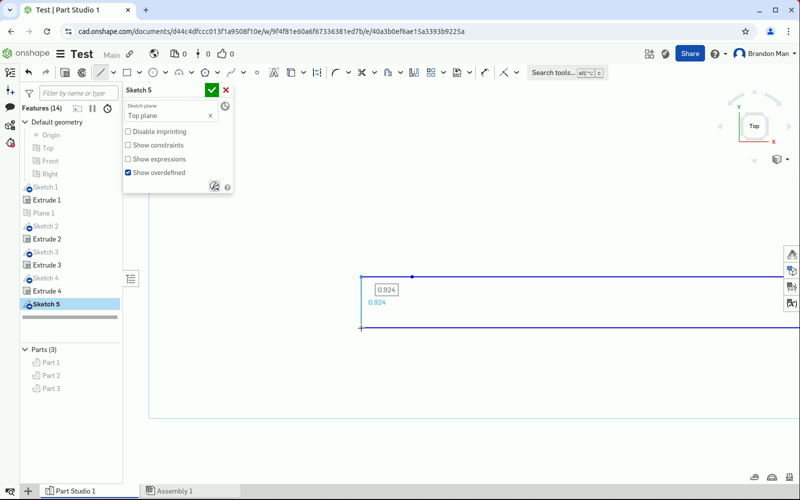
scroll(-6)
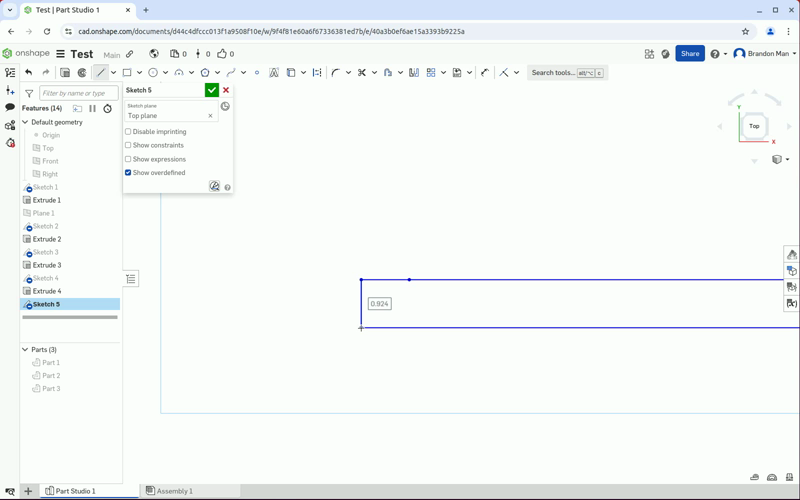
scroll(-6)
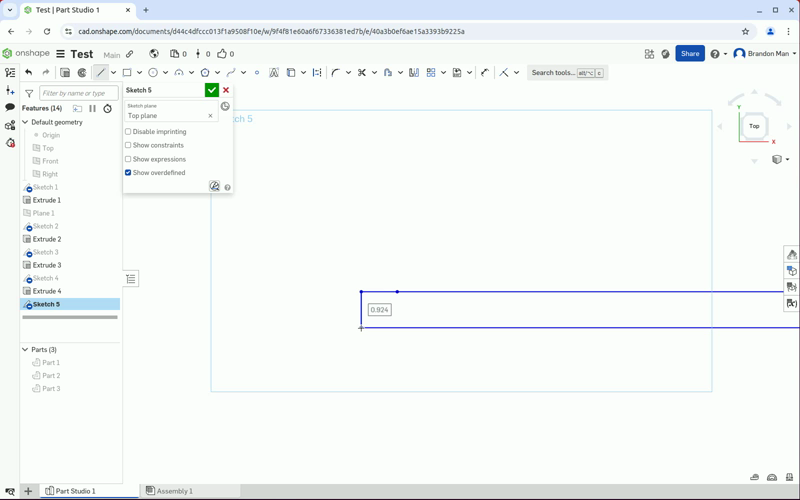
scroll(-6)
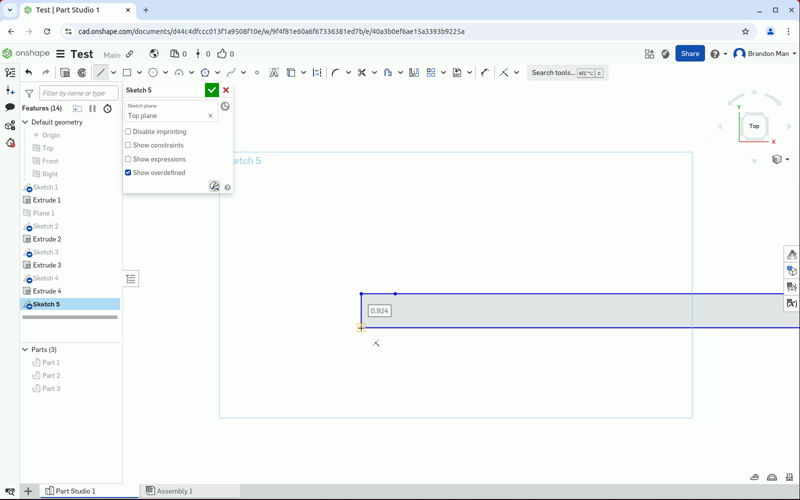
scroll(-6)
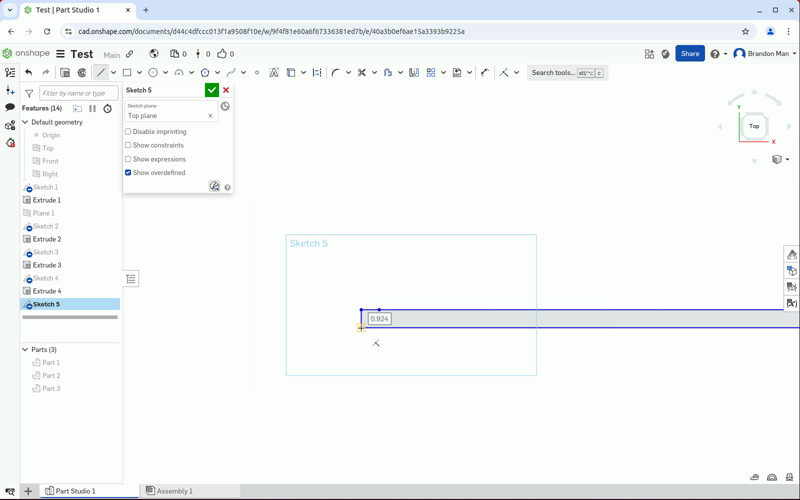
scroll(-6)
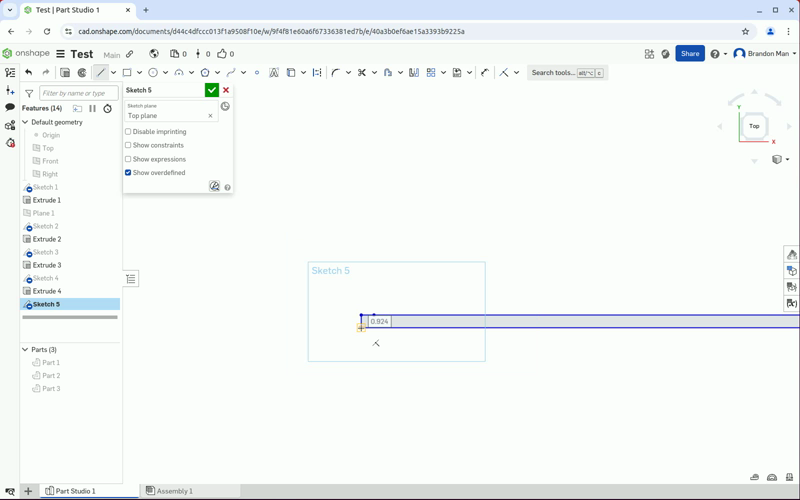
scroll(-6)
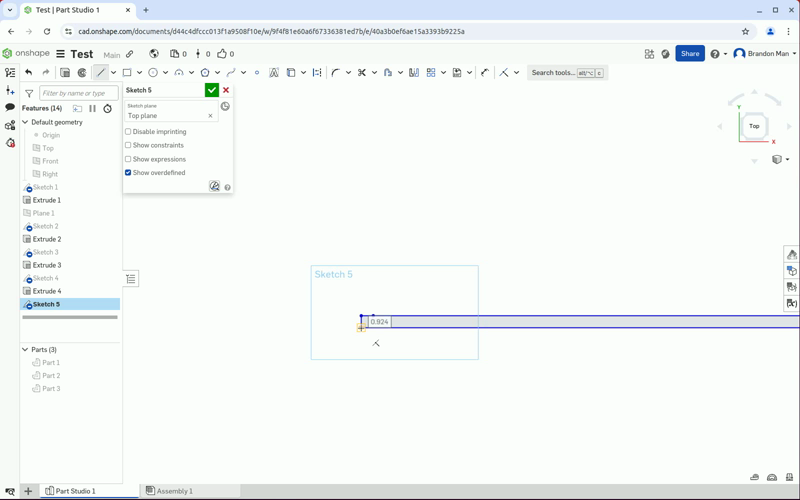
scroll(-6)
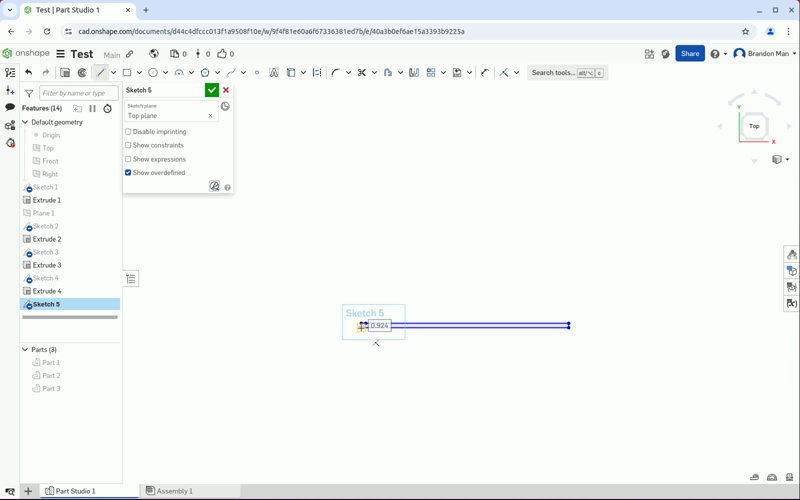
key(esc)
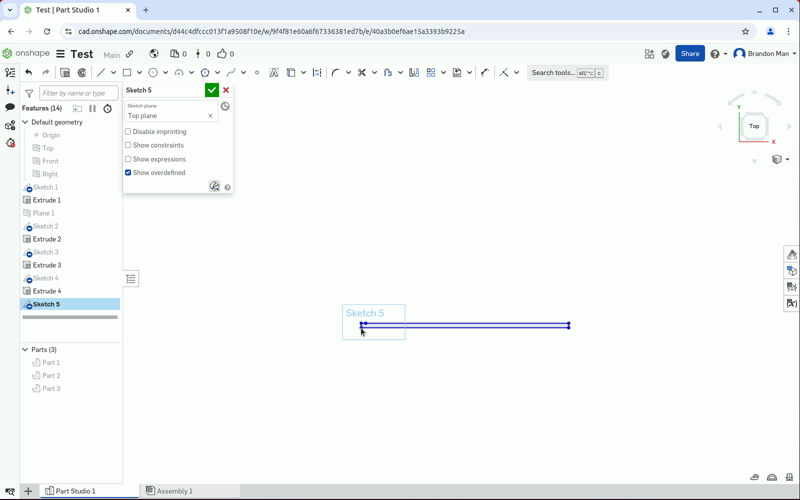
mouse_move(458, 326)
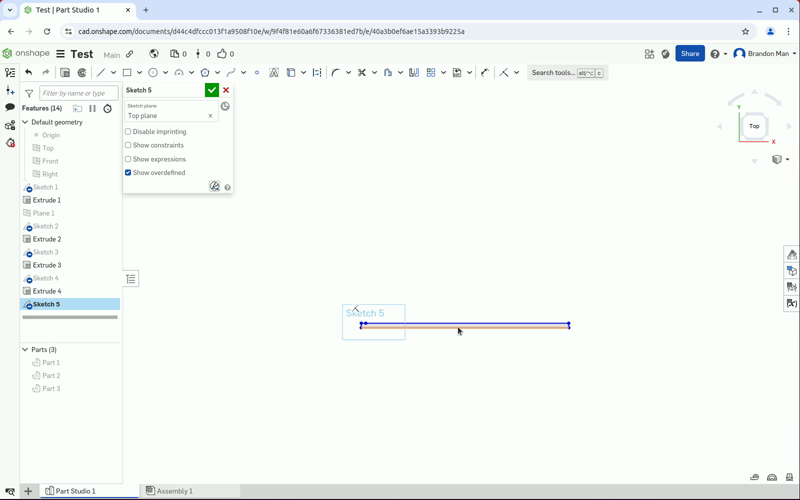
scroll(6)
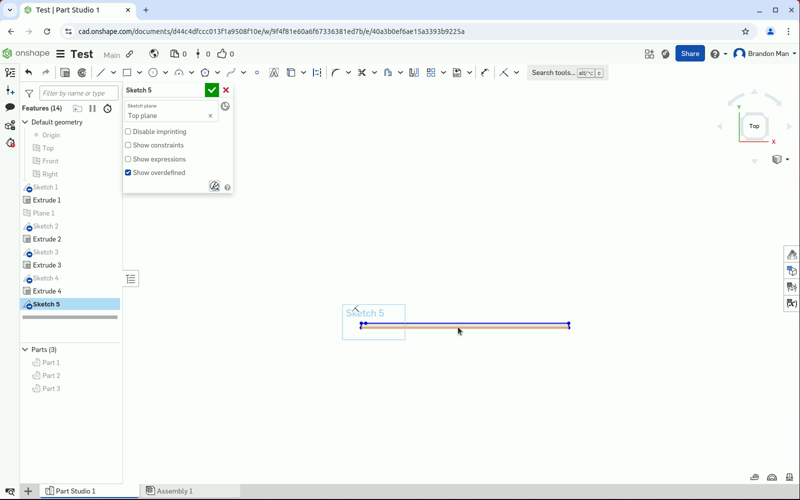
scroll(6)
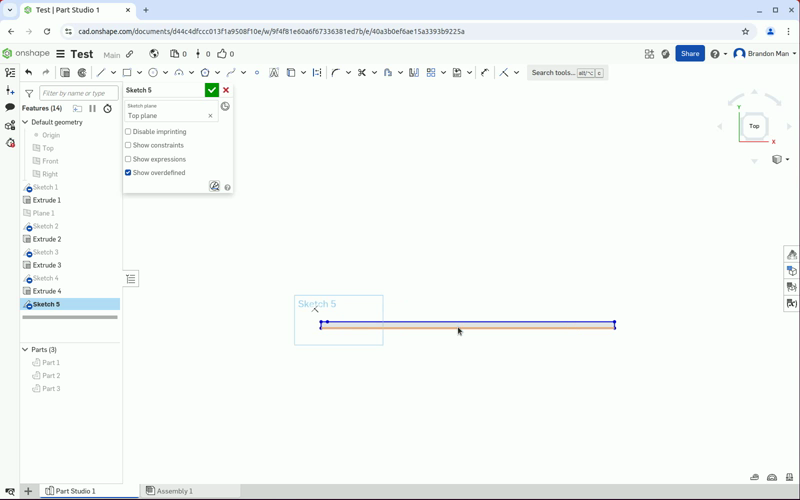
scroll(6)
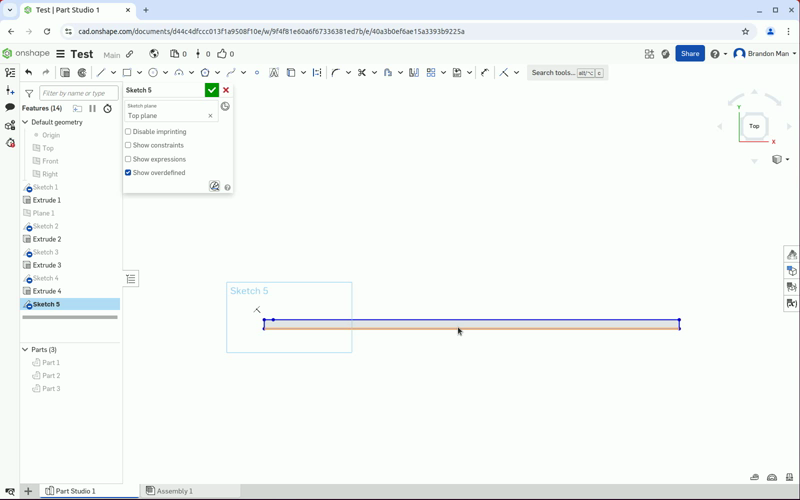
scroll(6)
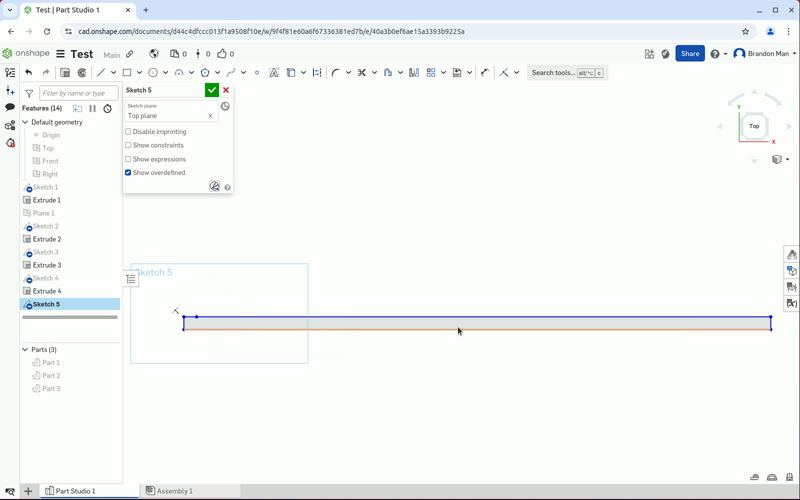
scroll(6)
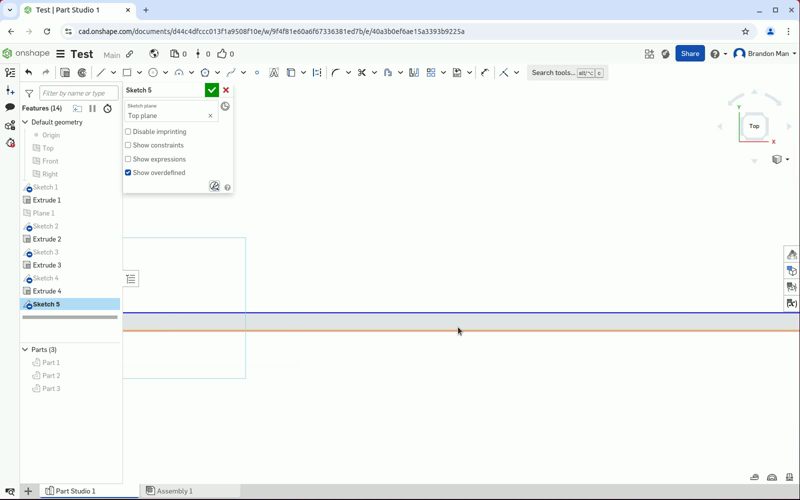
scroll(6)
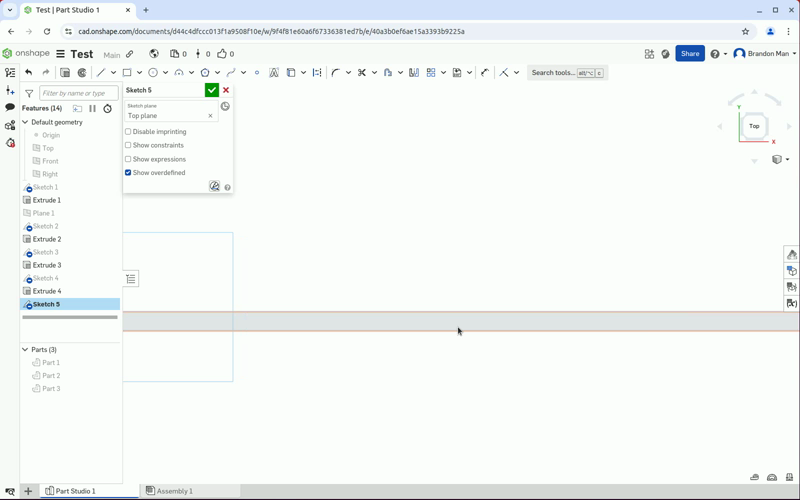
scroll(6)
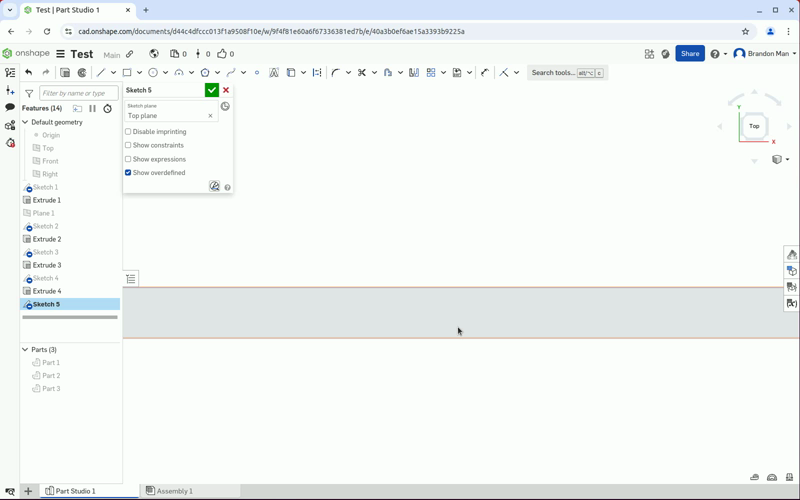
click(458, 326)
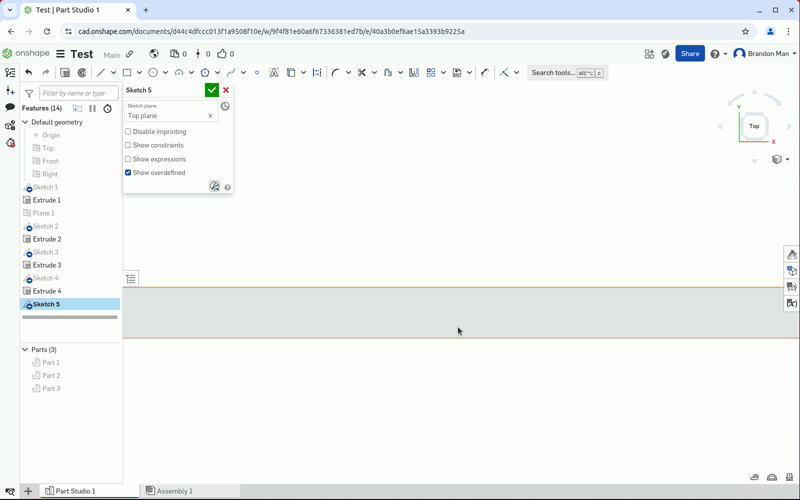
scroll(-6)
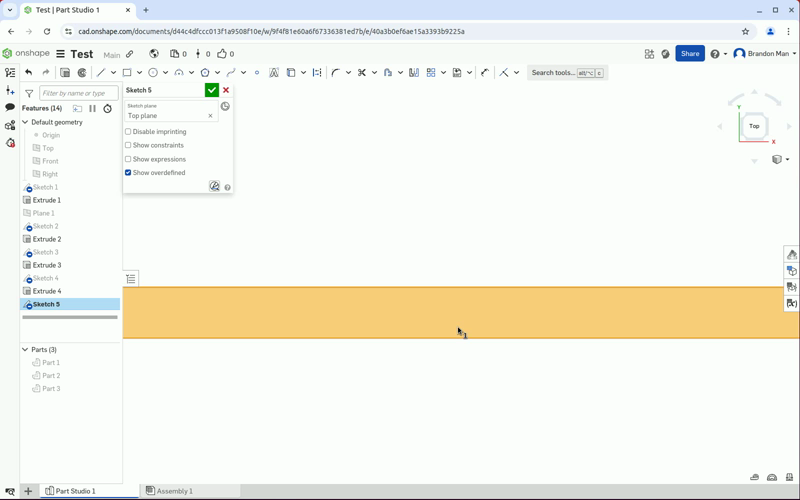
scroll(-6)
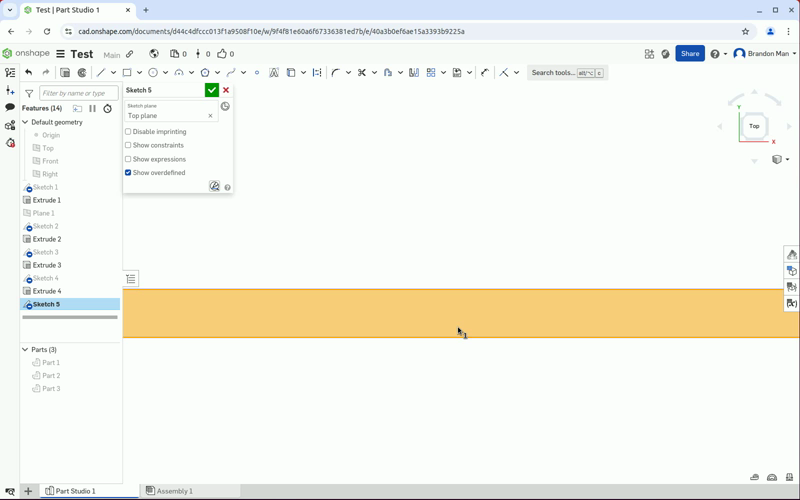
scroll(-6)
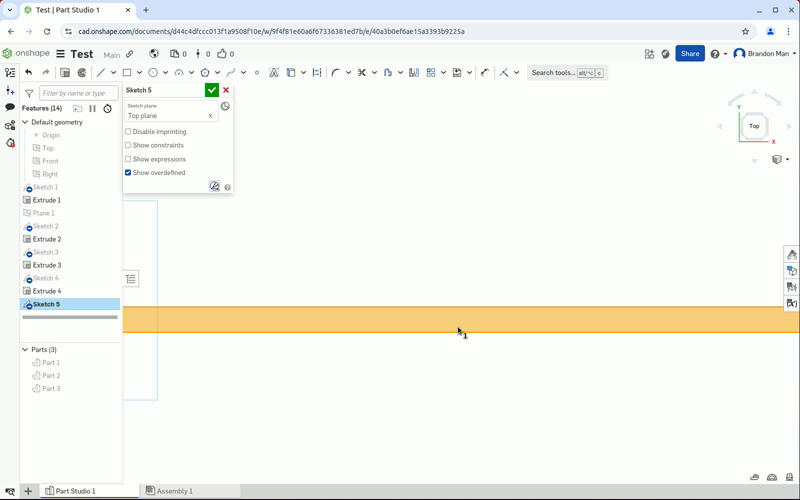
scroll(-6)
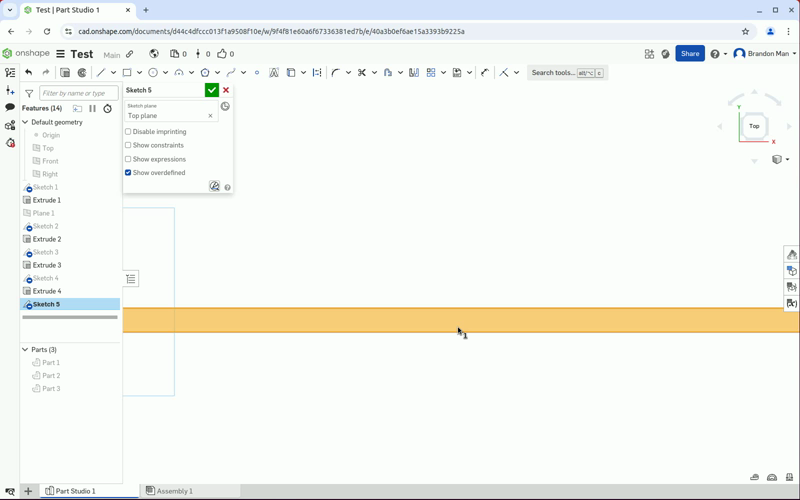
scroll(-6)
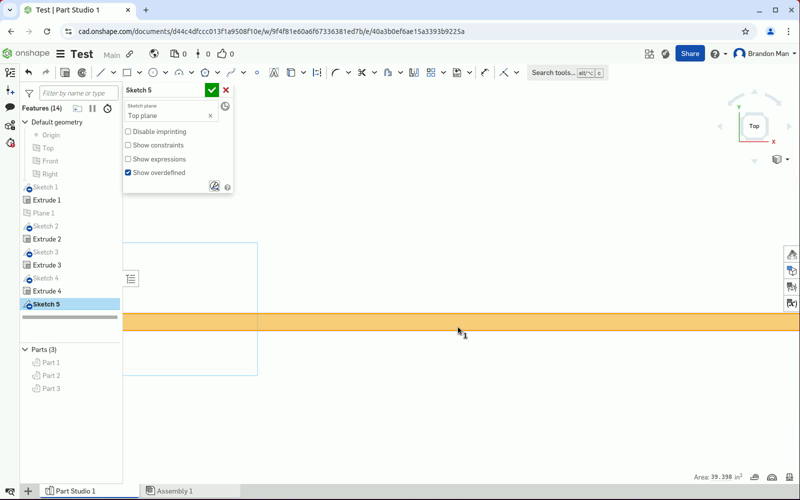
scroll(-6)
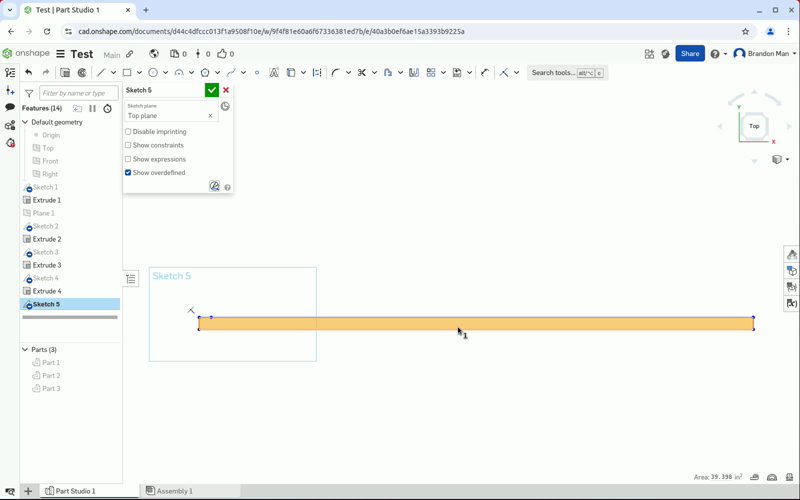
scroll(-6)
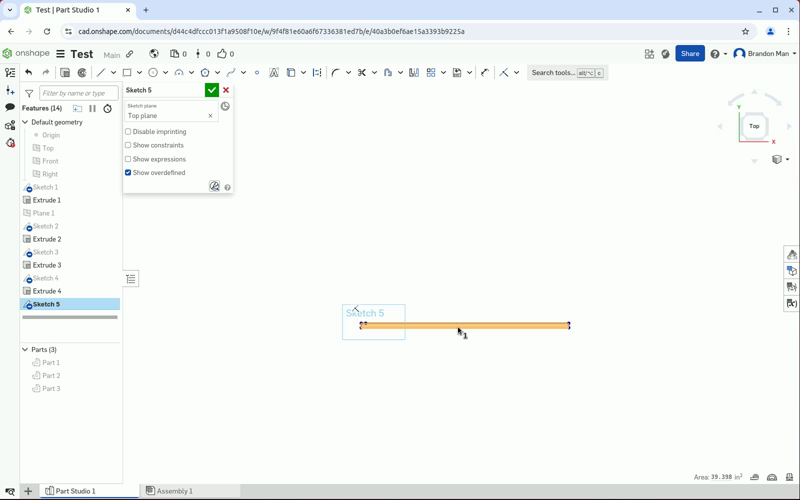
mouse_move(73, 352)
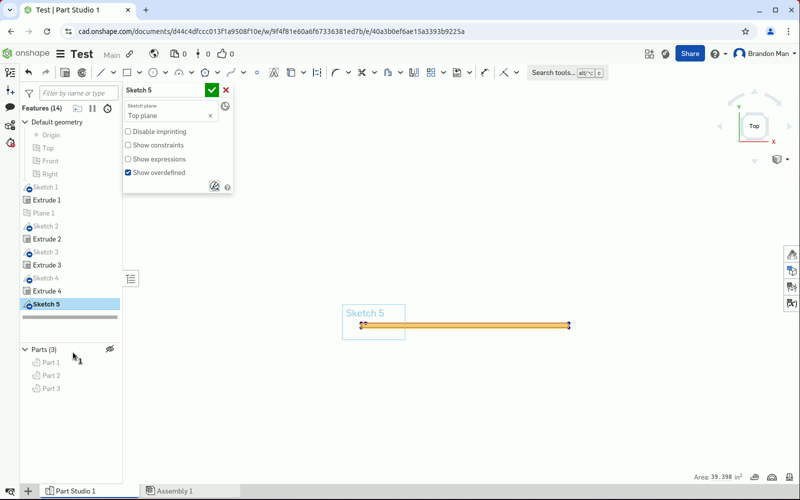
key(shift+y)
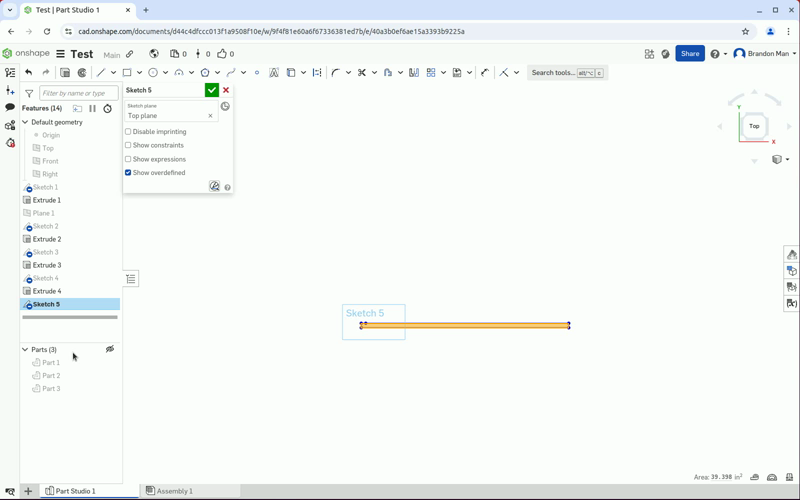
key(shift+e)
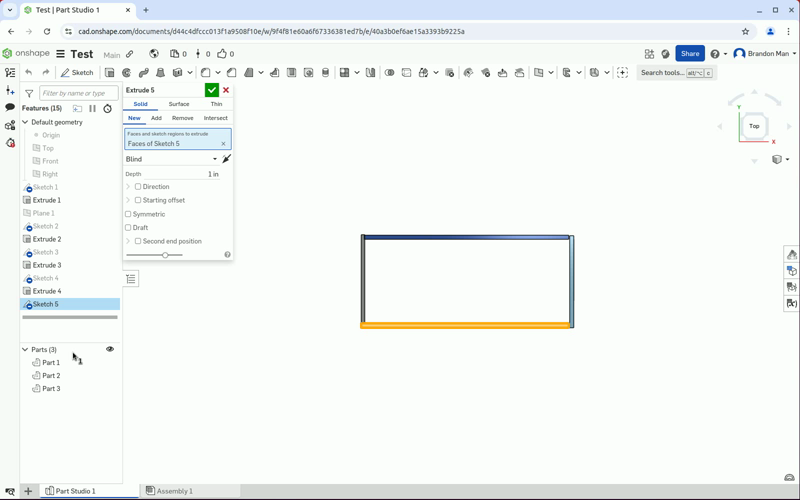
mouse_move(143, 106)
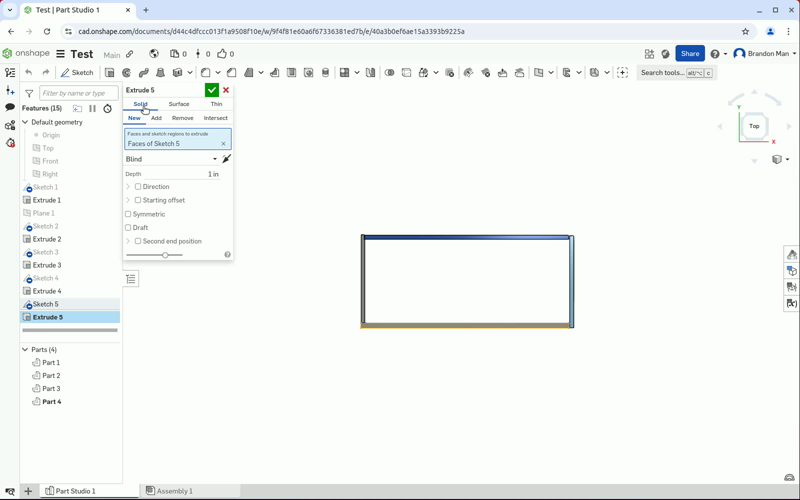
click(143, 106)
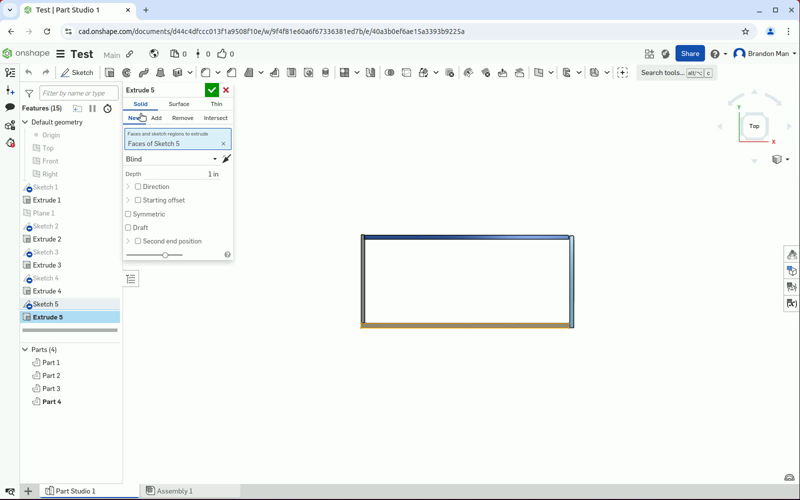
mouse_move(137, 120)
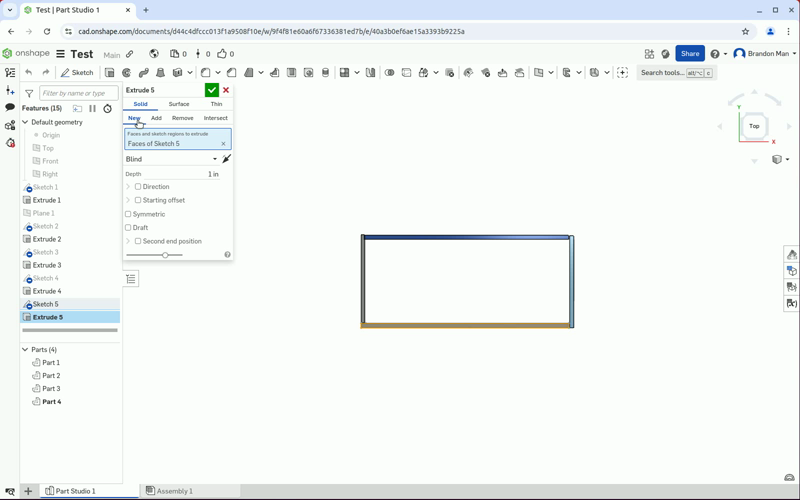
click(137, 120)
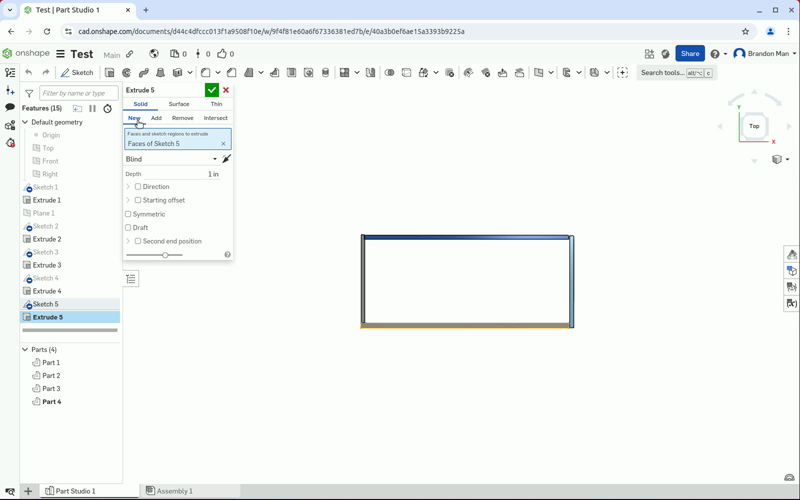
key(tab, 4)
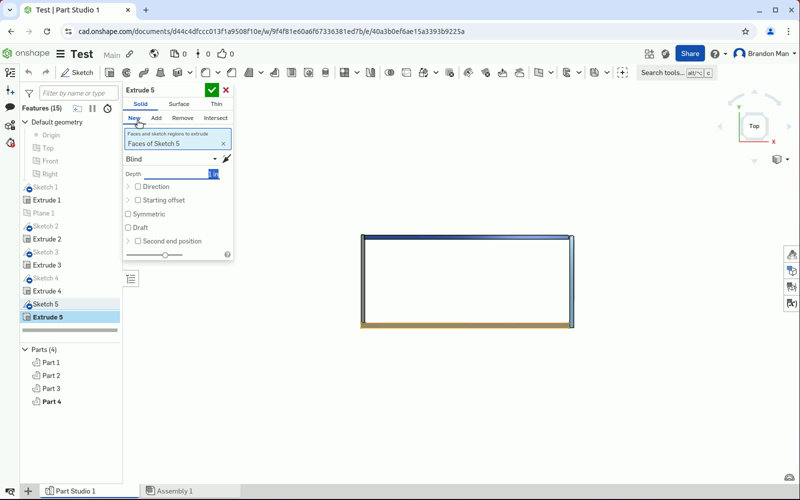
text(12.517)
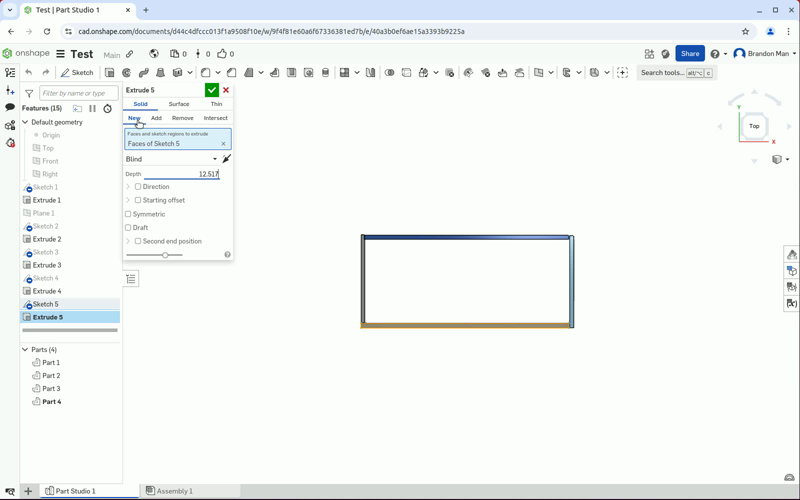
key(enter)
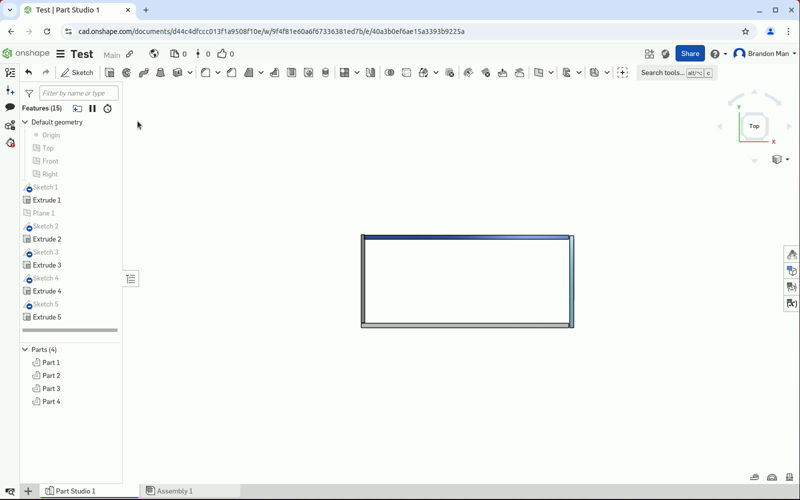
key(shift+h)
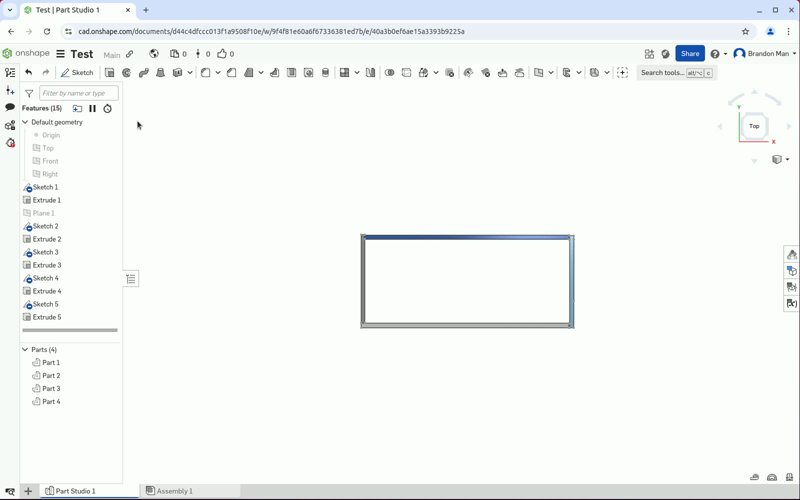
key(shift+h)
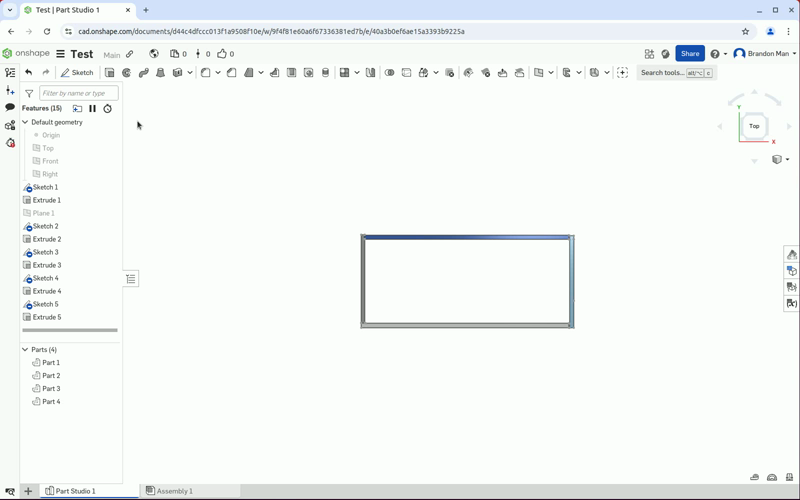
key(shift+7)
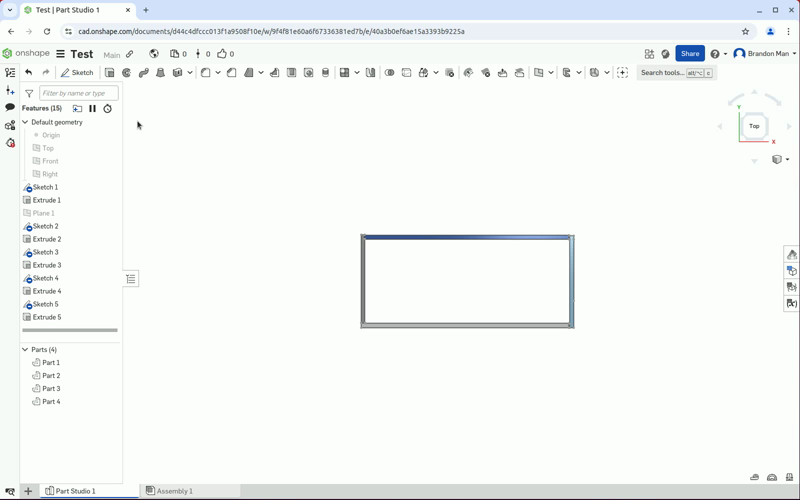
key(up, 3)
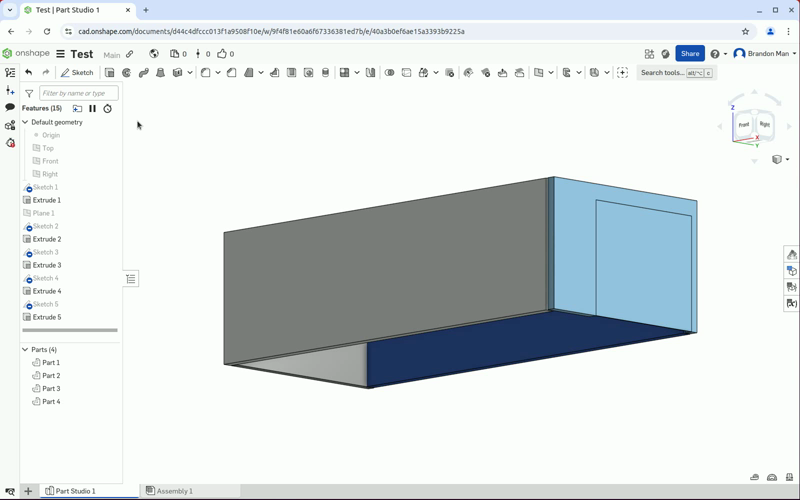
key(left, 3)
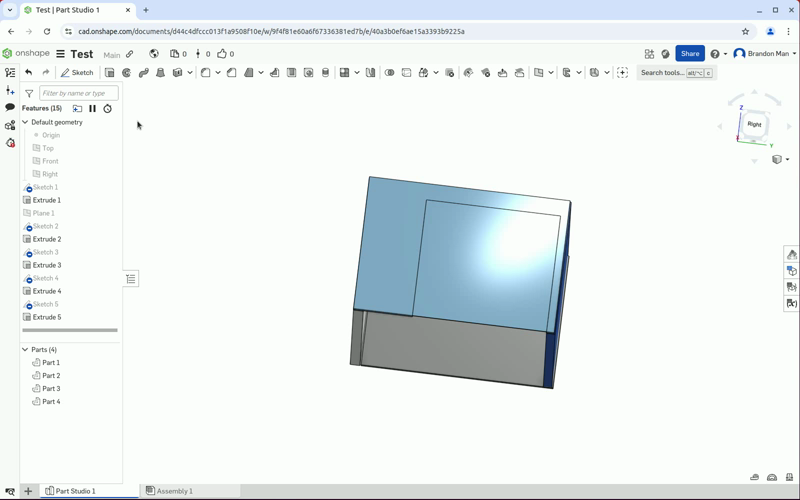
key(right, 3)
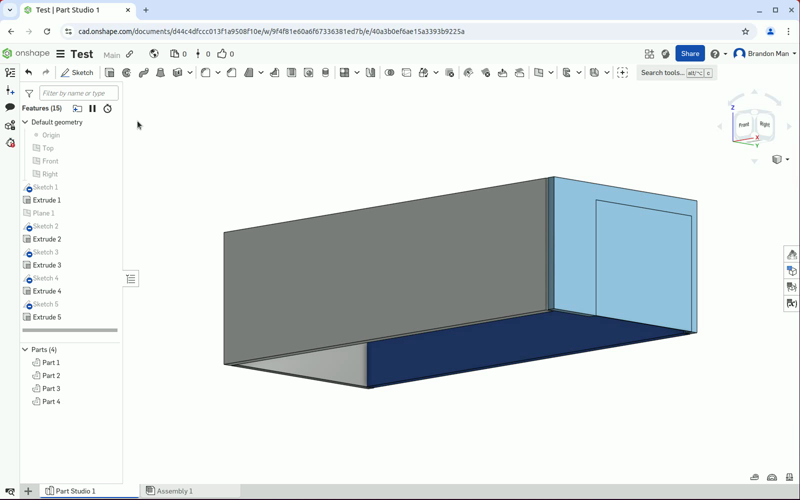
key(down, 3)
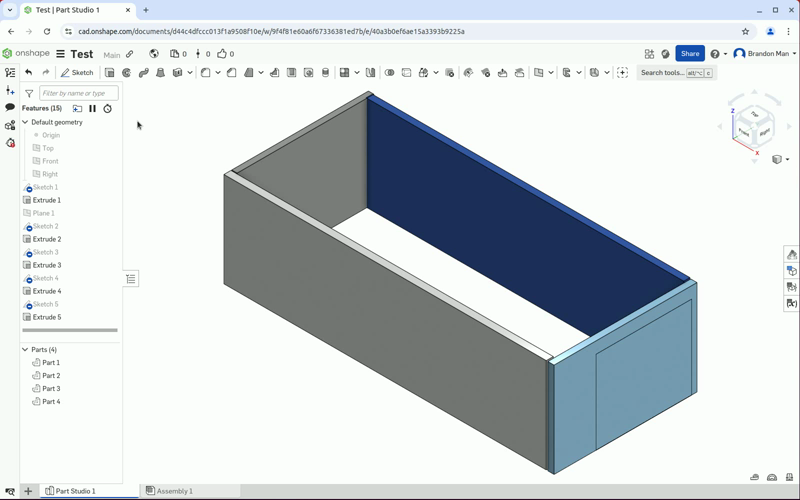
mouse_move(73, 189)
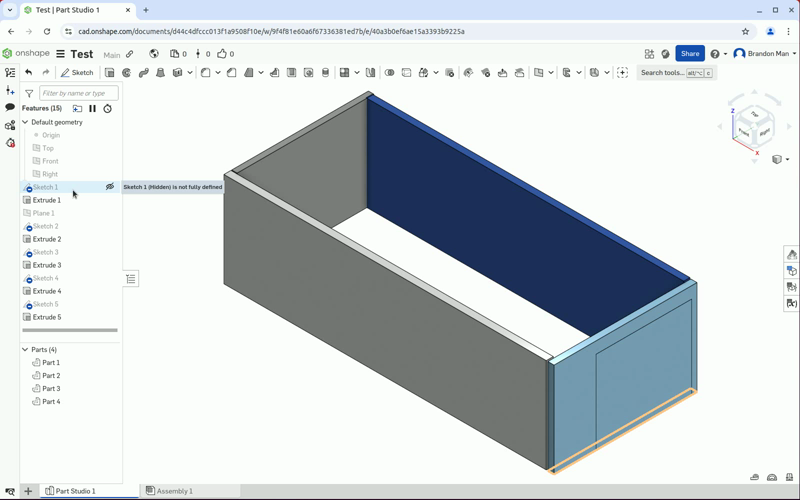
click(73, 189)